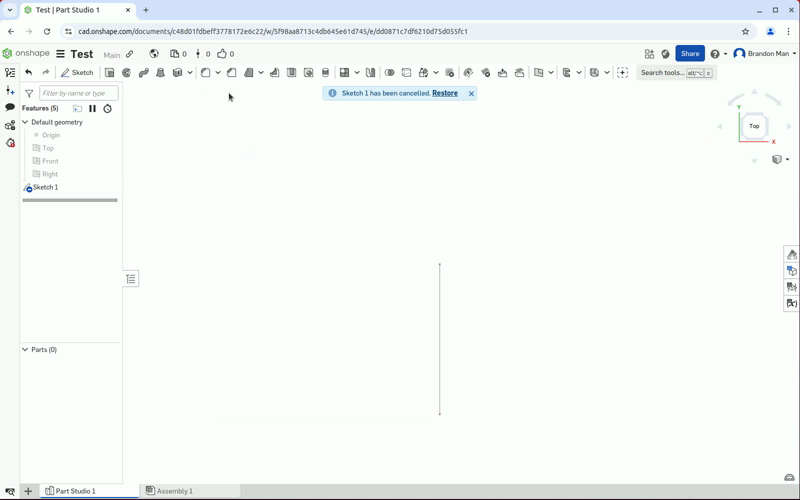
key(shift+h)
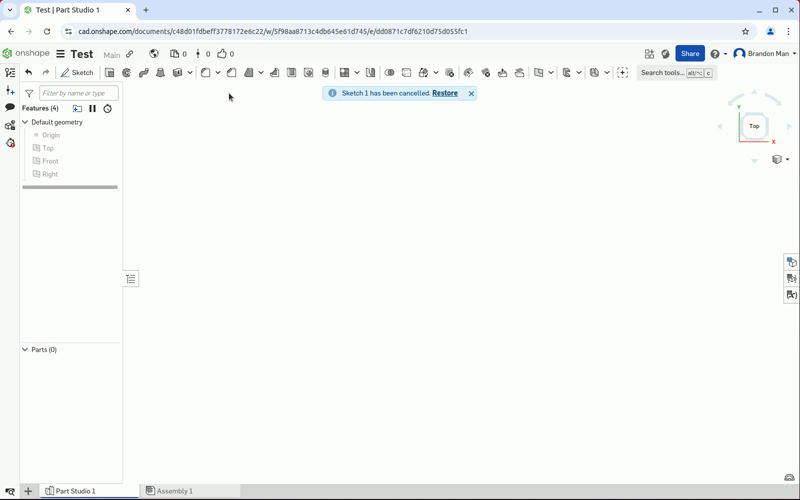
mouse_move(73, 352)
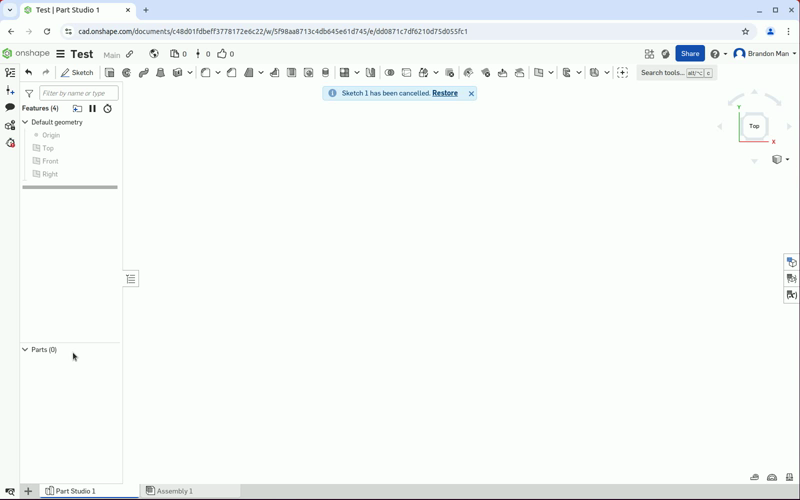
key(y)
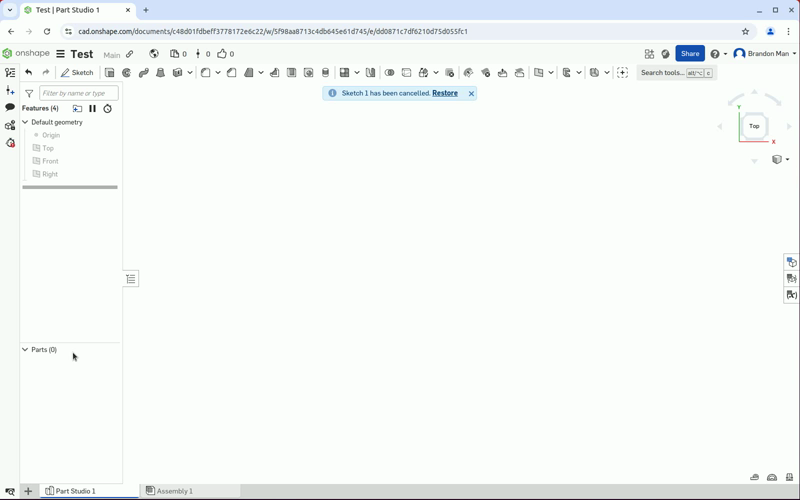
key(shift+p)
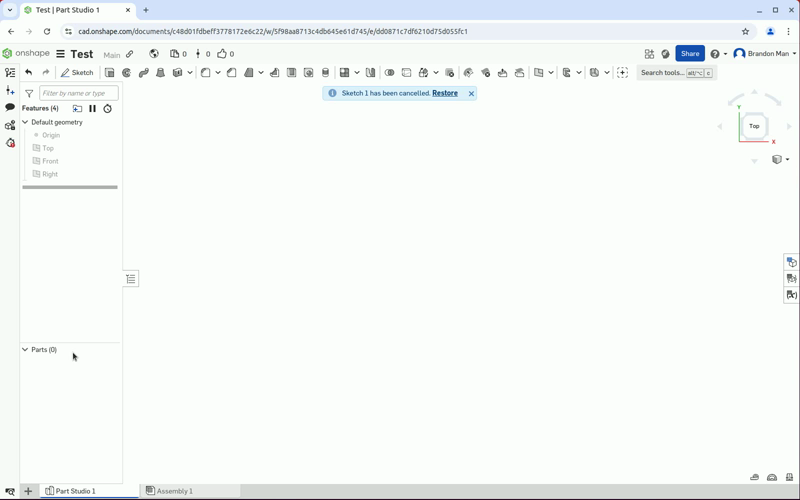
key(space)
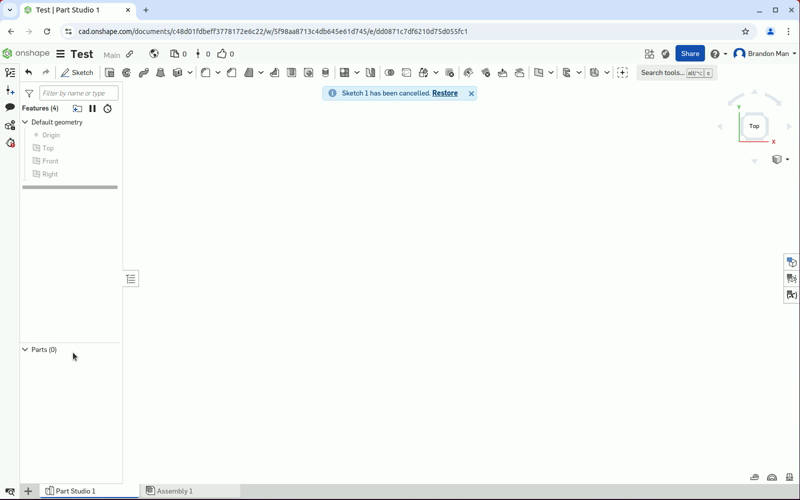
key_down(shift)
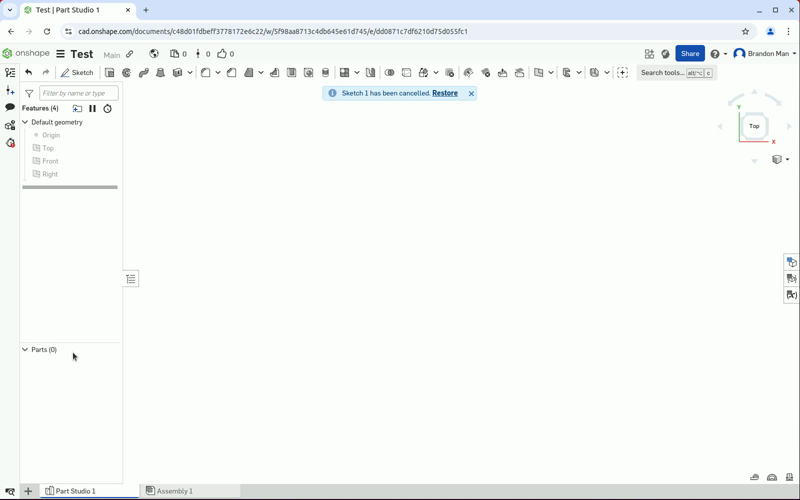
key(up)
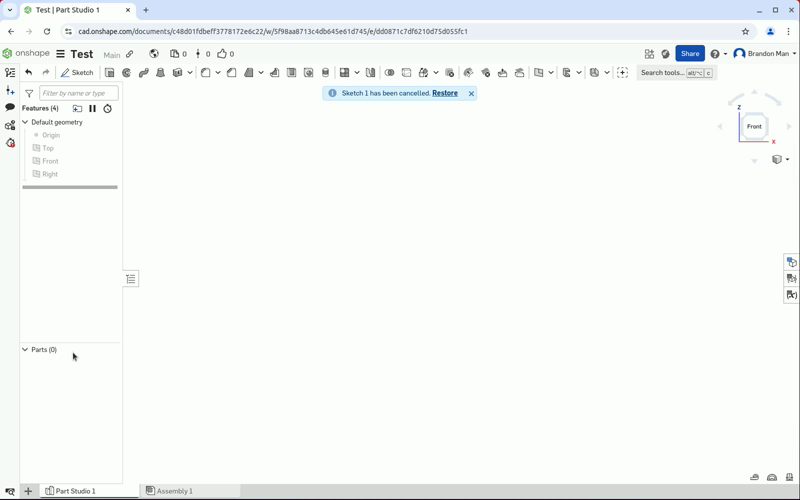
key_up(shift)
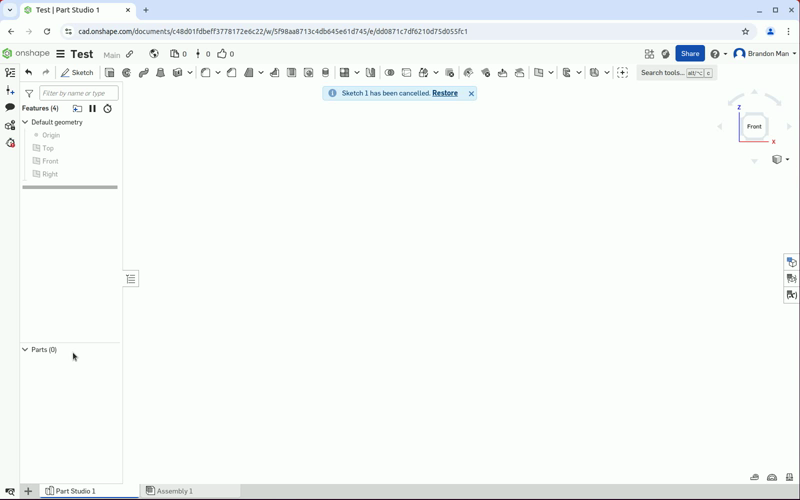
key(space)
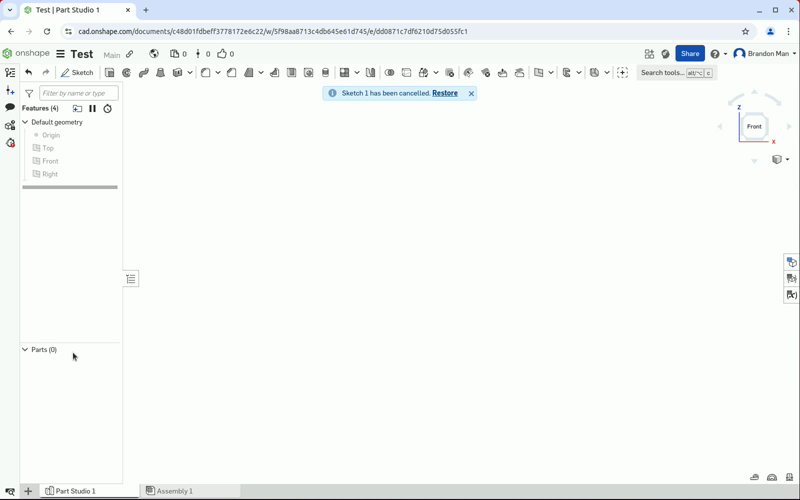
key_down(shift)
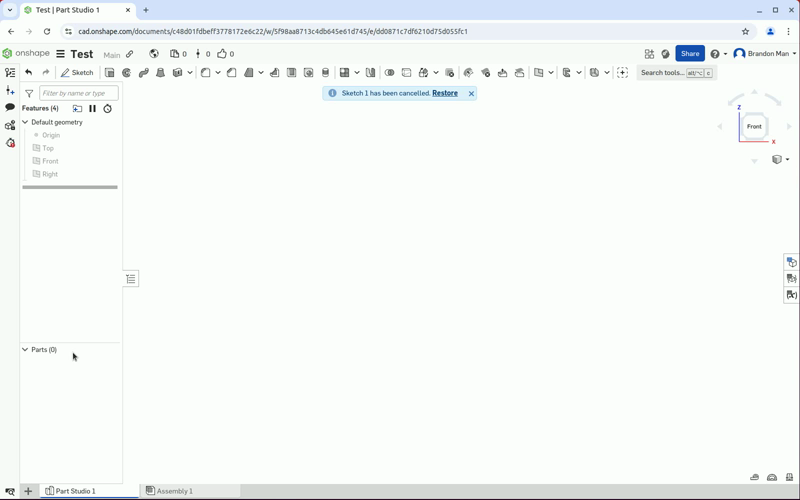
key(left)
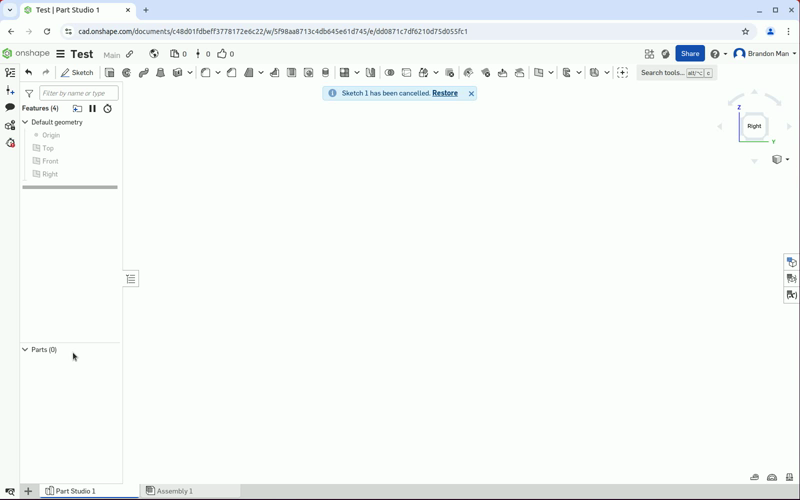
key_up(shift)
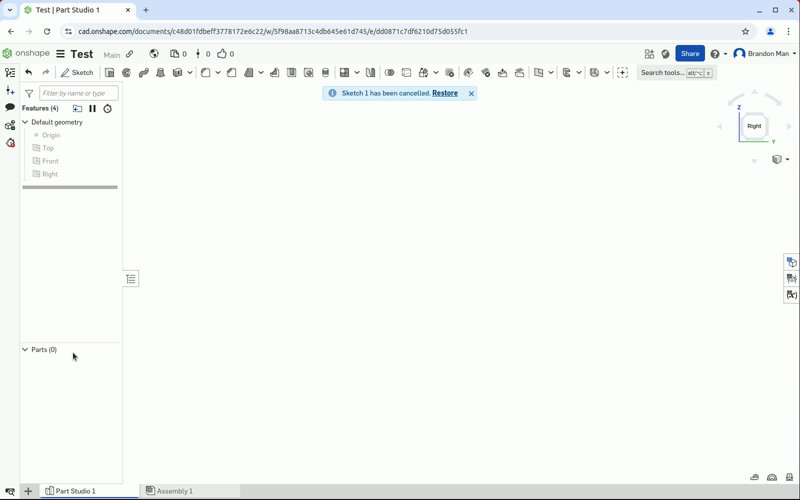
mouse_move(73, 352)
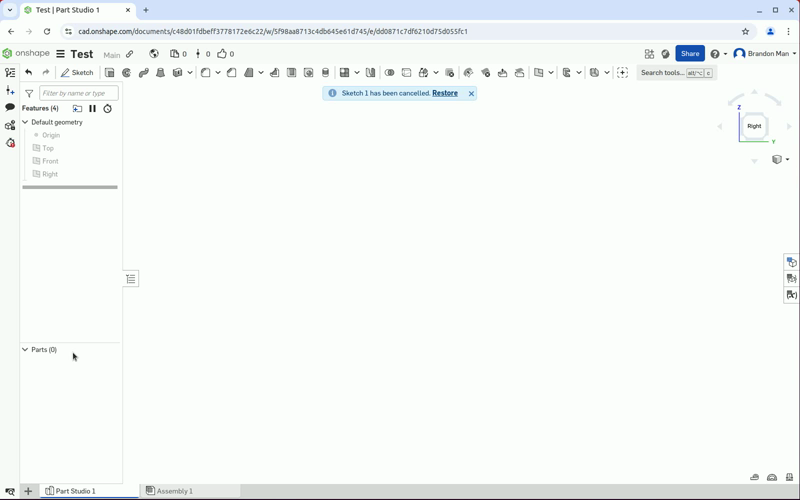
key(shift+y)
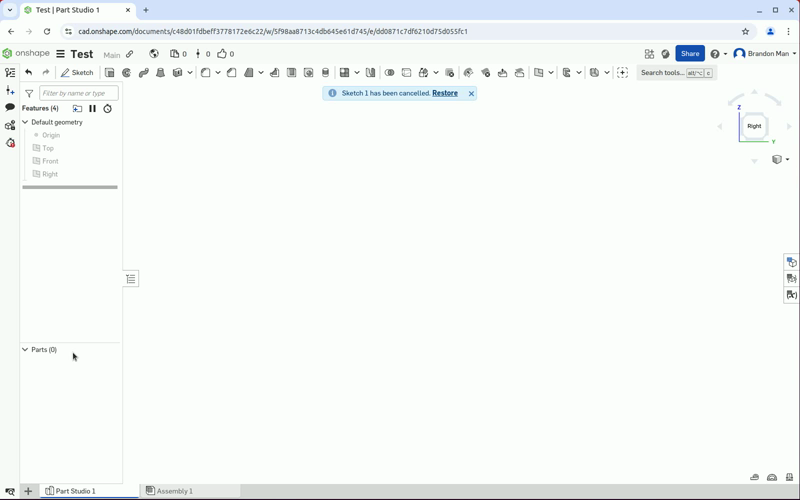
key(shift+s)
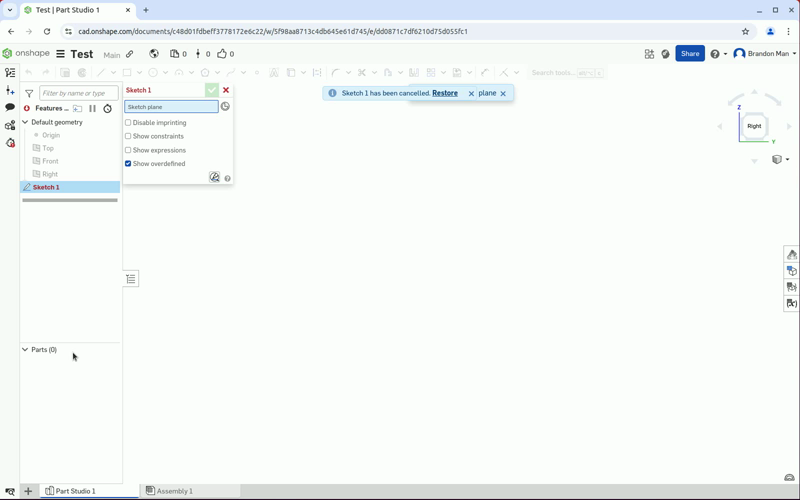
mouse_move(73, 176)
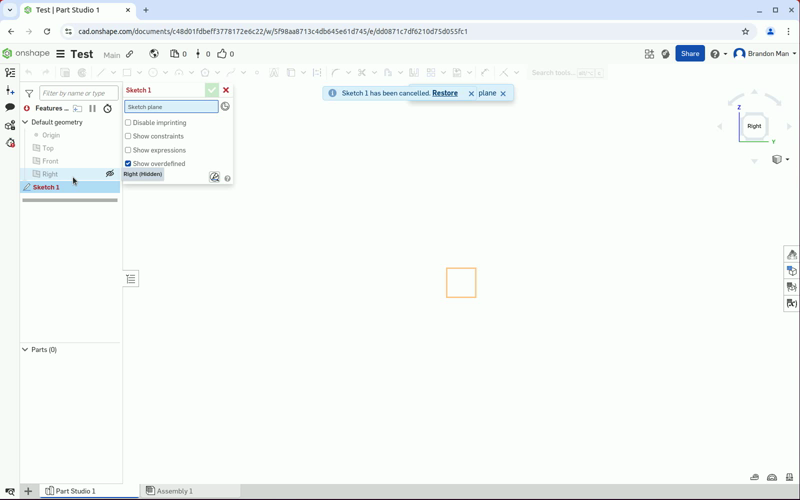
click(73, 176)
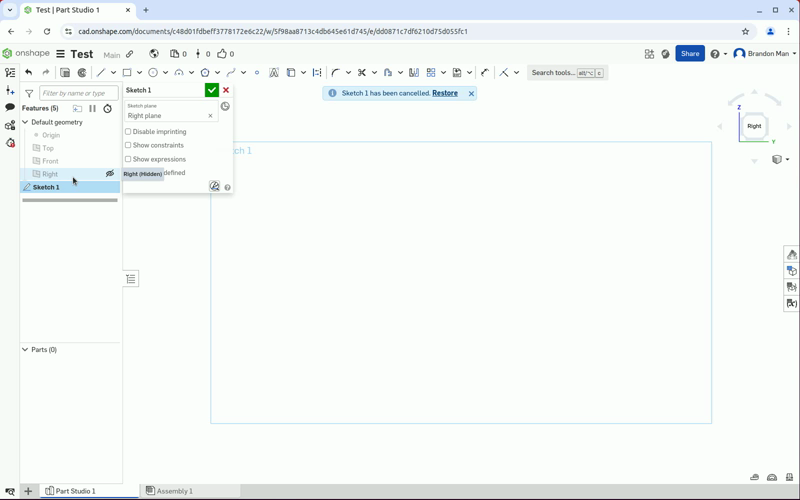
mouse_move(73, 352)
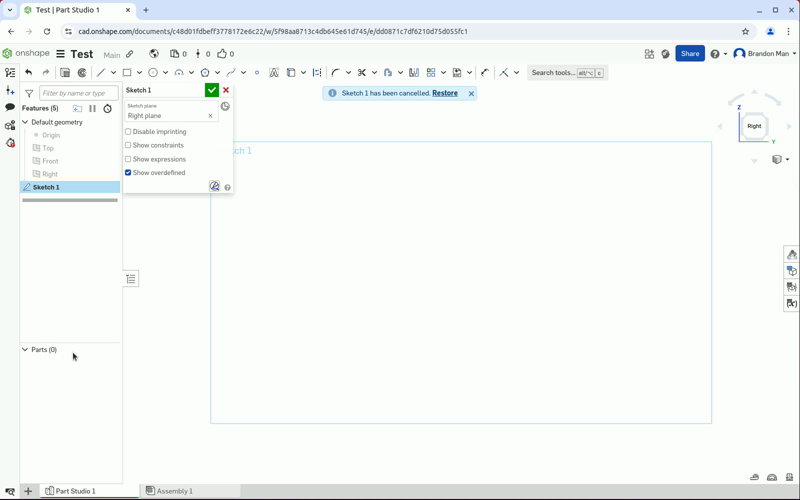
key(y)
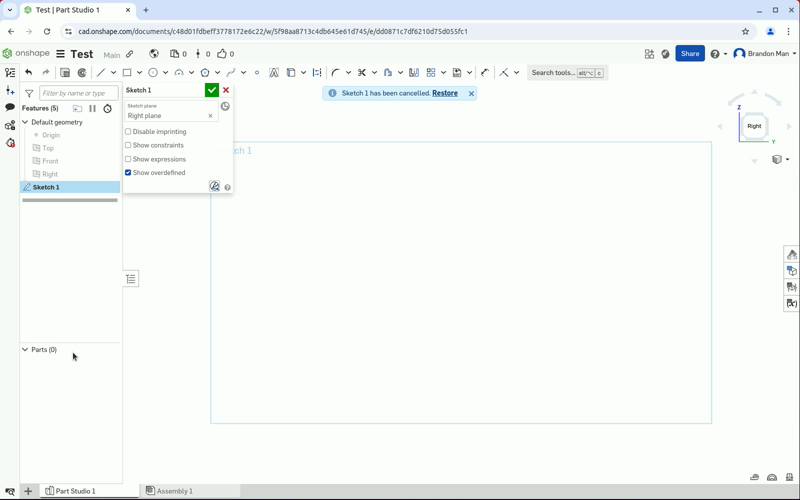
key(l)
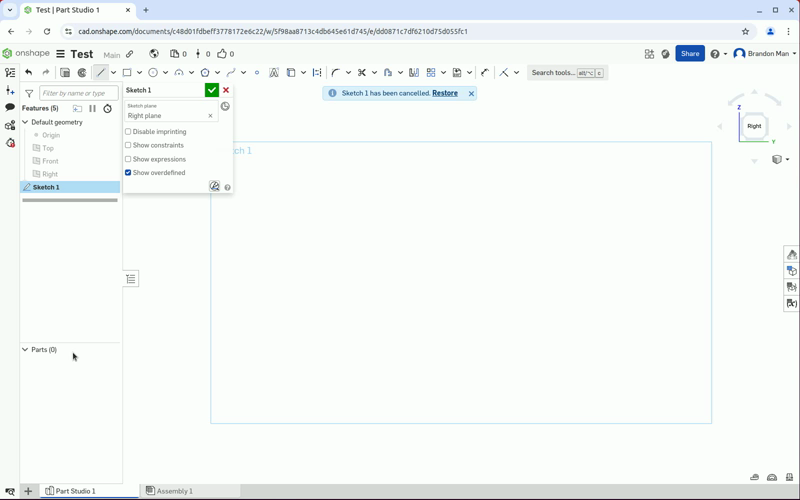
key_down(shift)
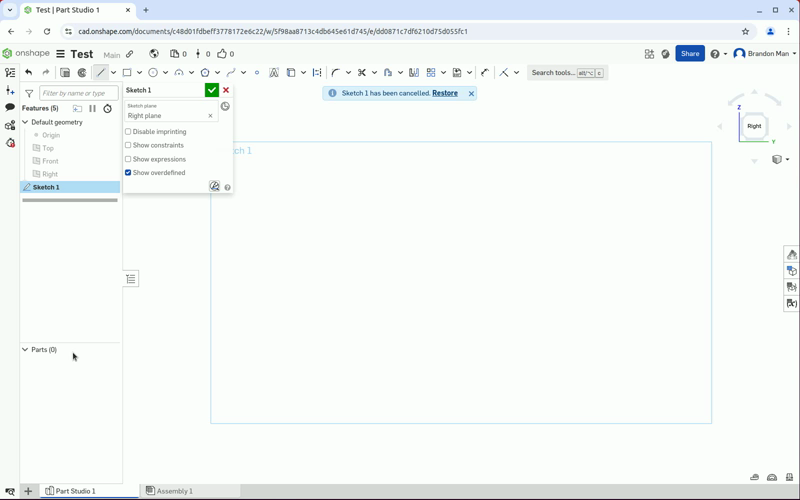
mouse_move(411, 286)
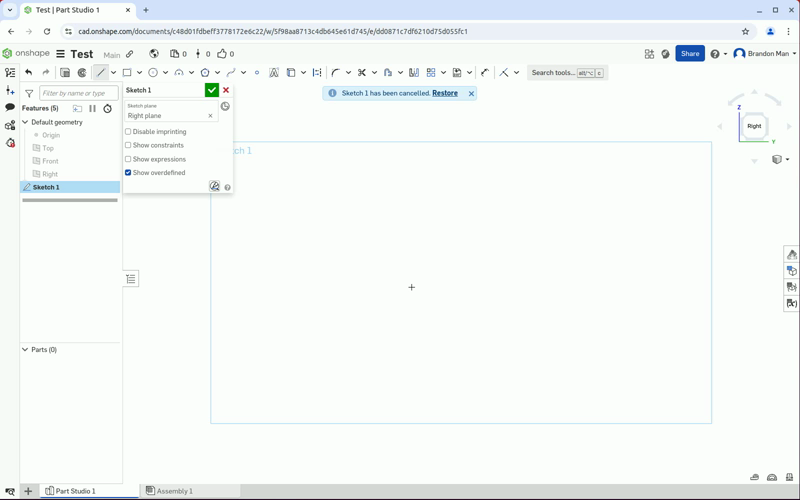
click(411, 286)
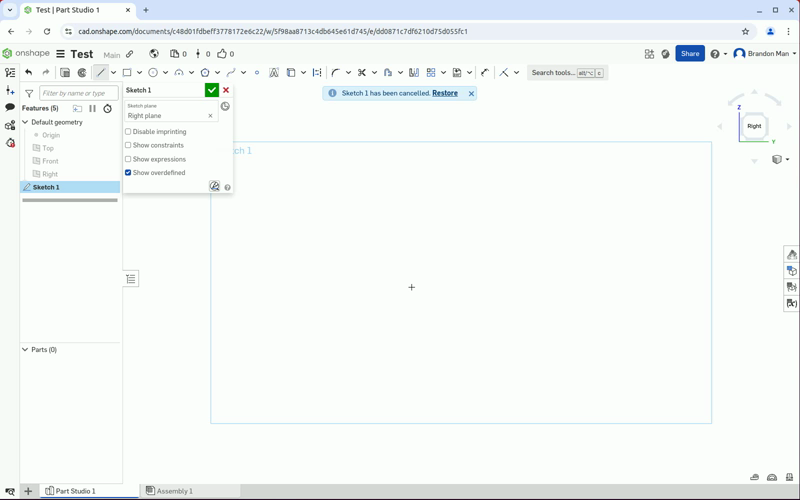
key_up(shift)
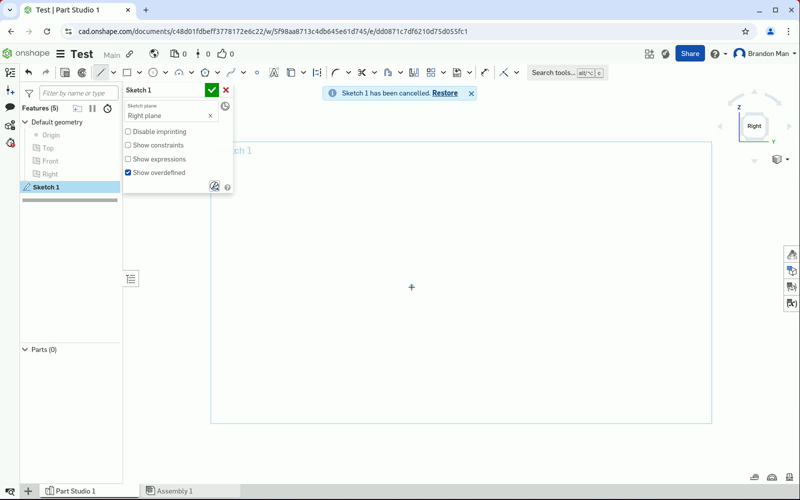
key_down(shift)
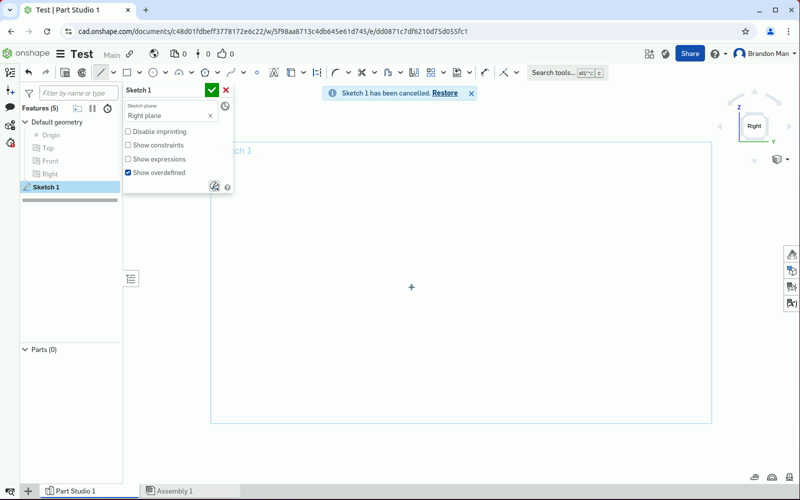
mouse_move(524, 286)
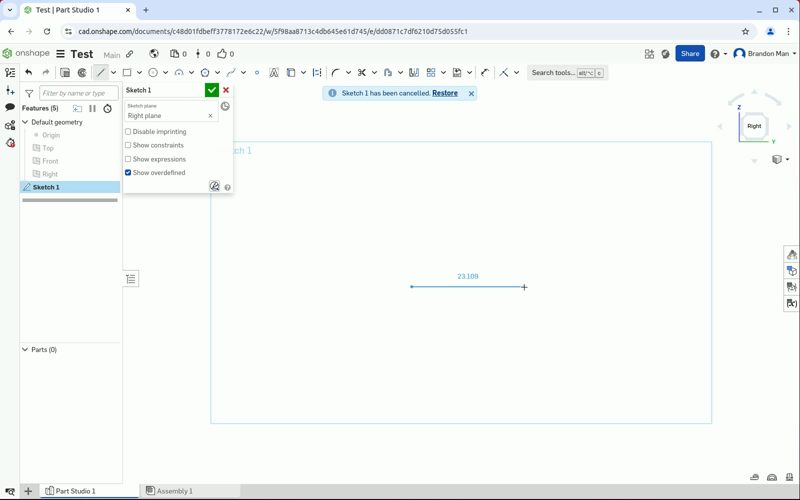
click(524, 286)
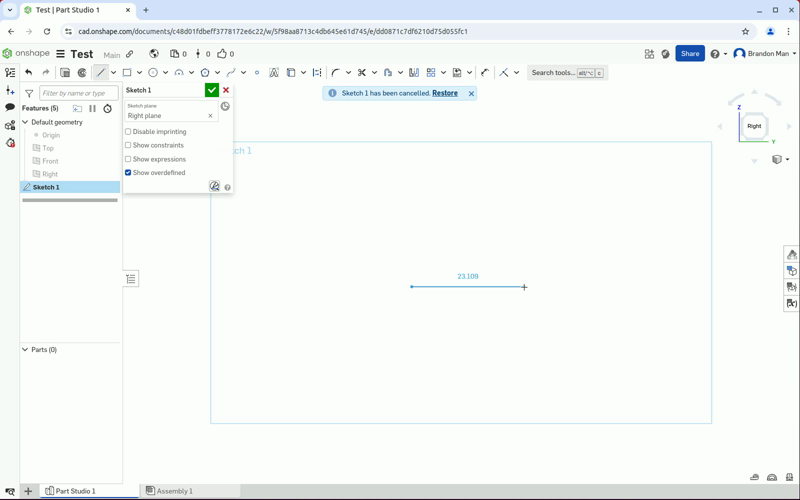
key_up(shift)
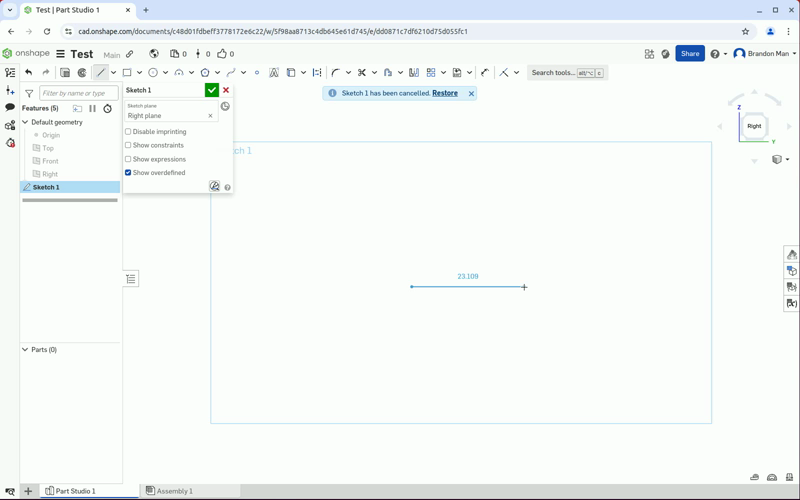
key_down(shift)
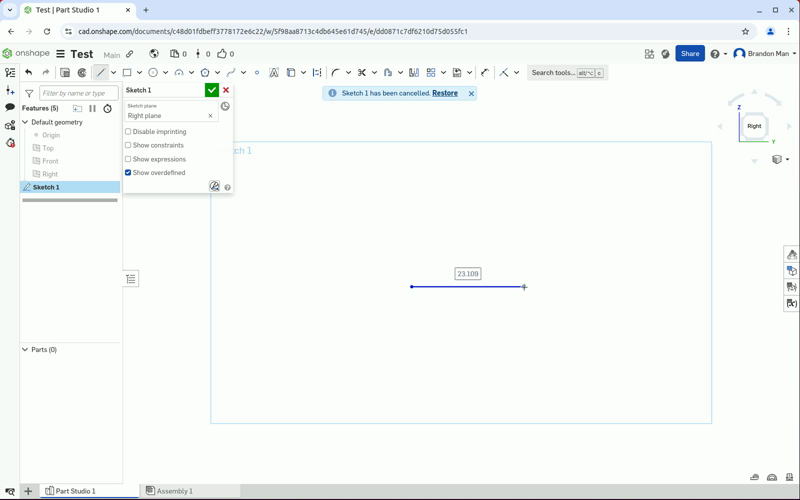
mouse_move(554, 286)
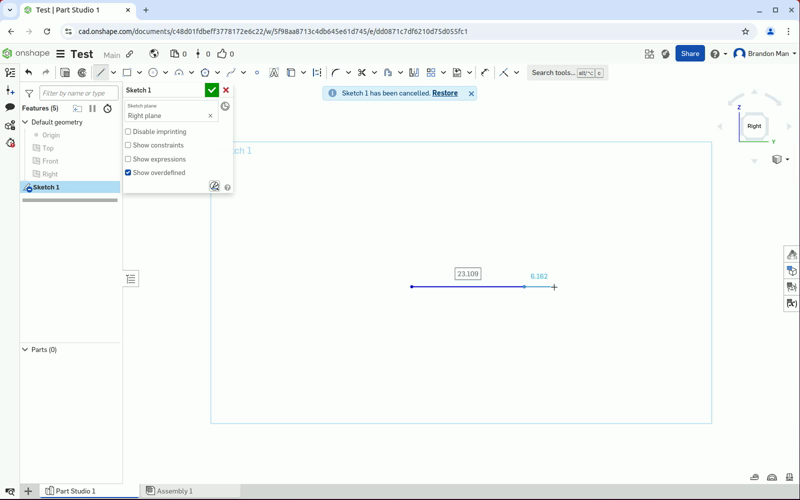
mouse_move(524, 282)
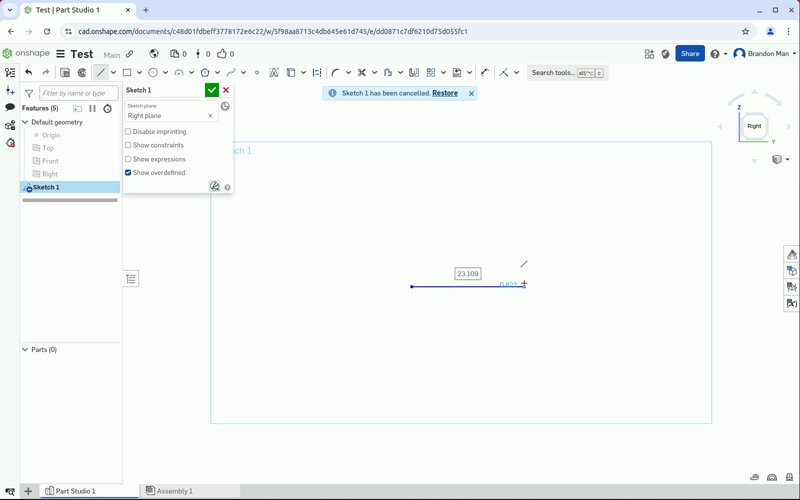
scroll(6)
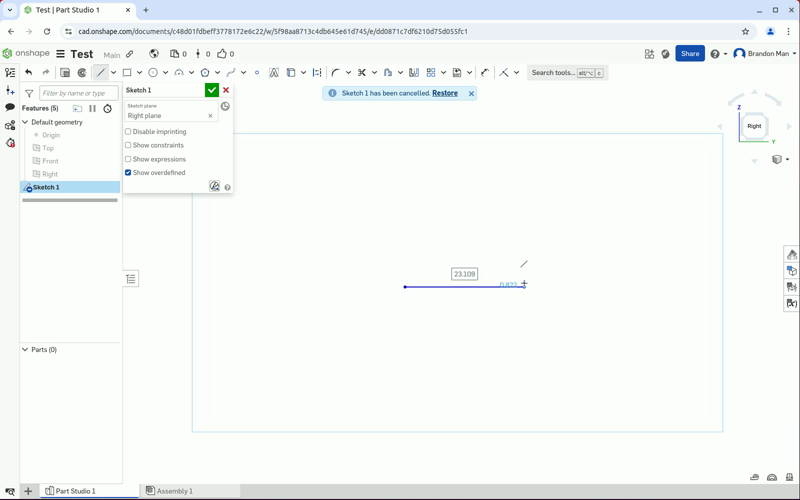
scroll(6)
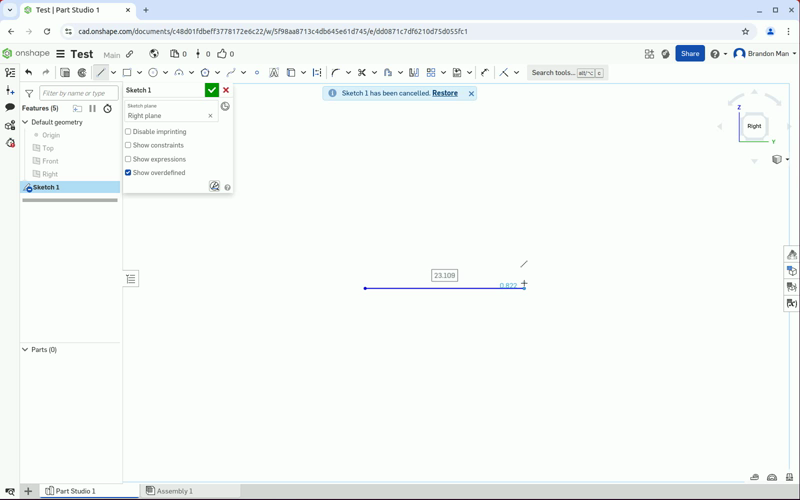
scroll(6)
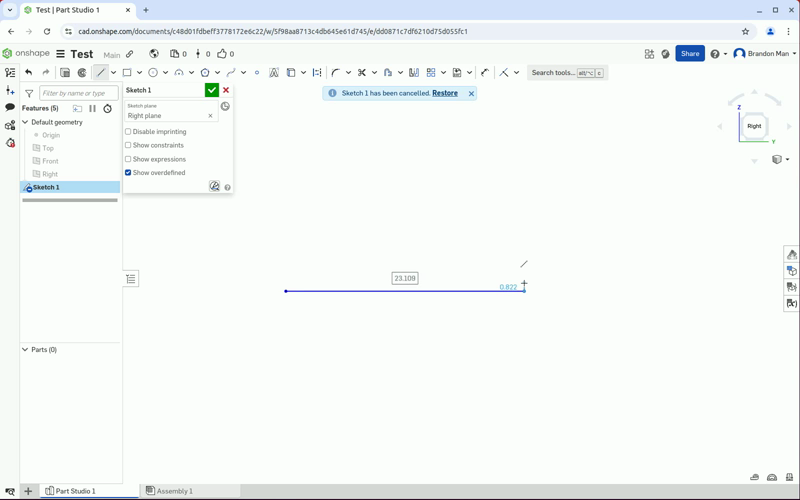
scroll(6)
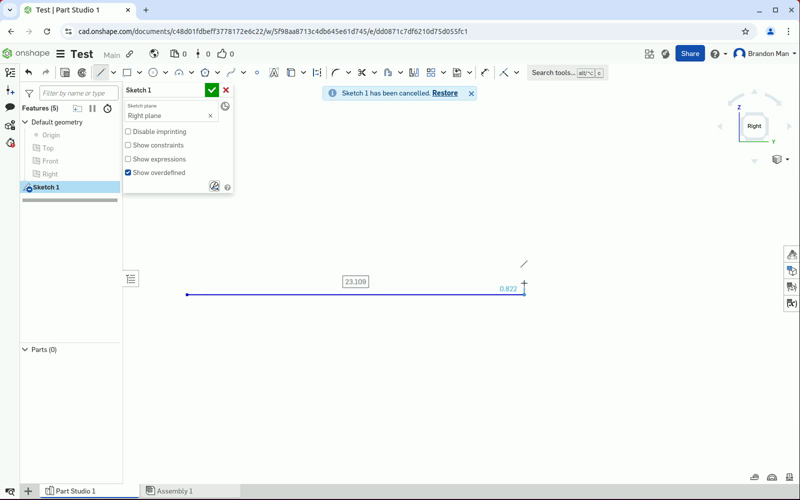
scroll(6)
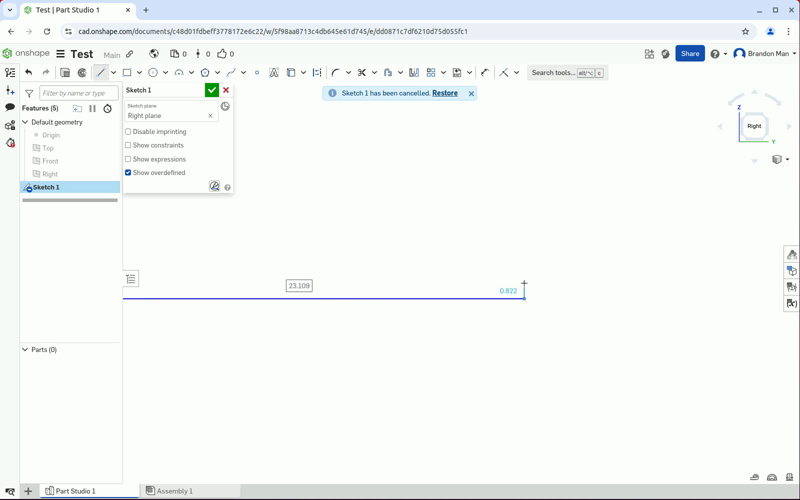
scroll(6)
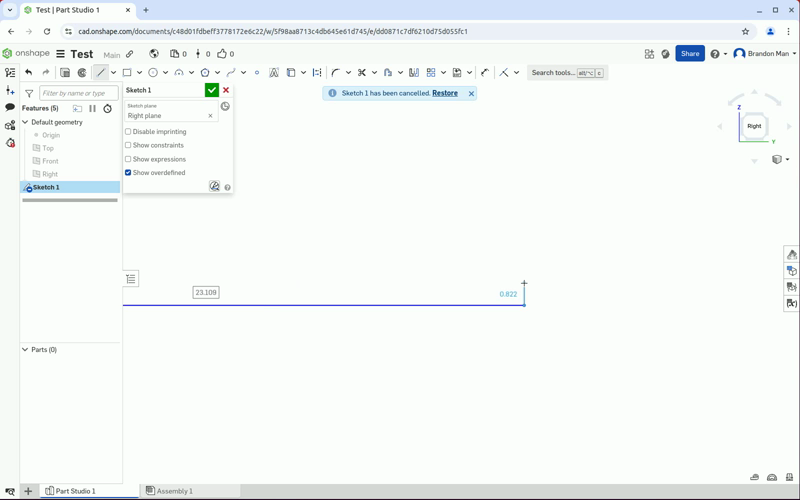
scroll(6)
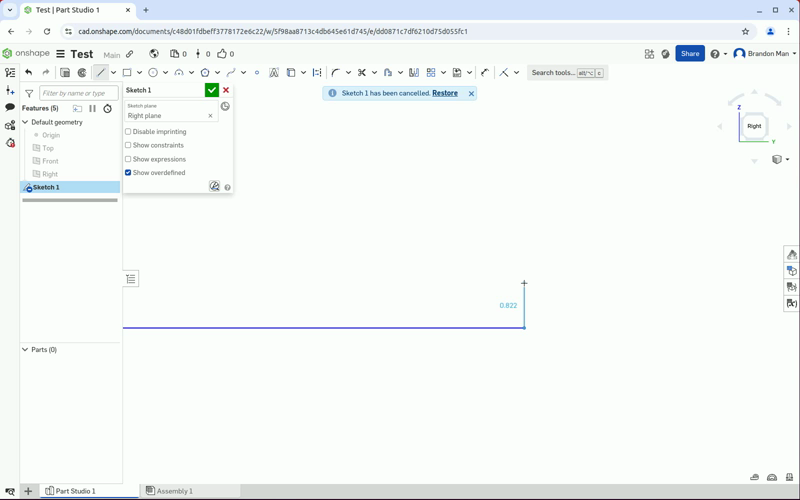
click(524, 282)
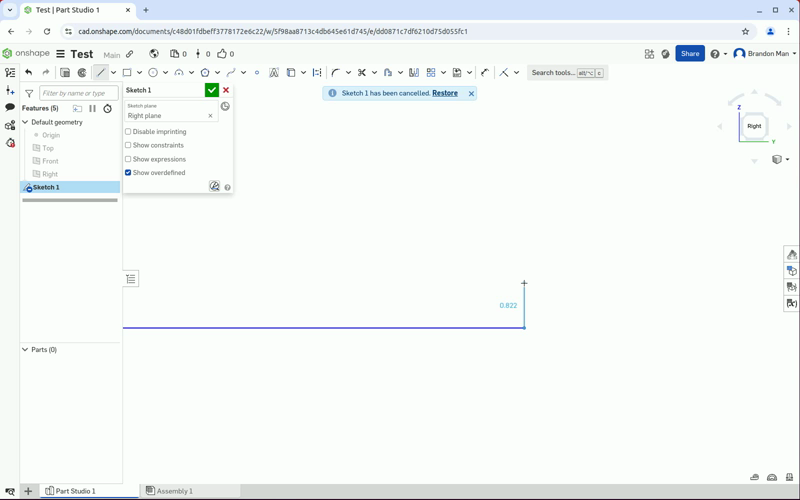
scroll(-6)
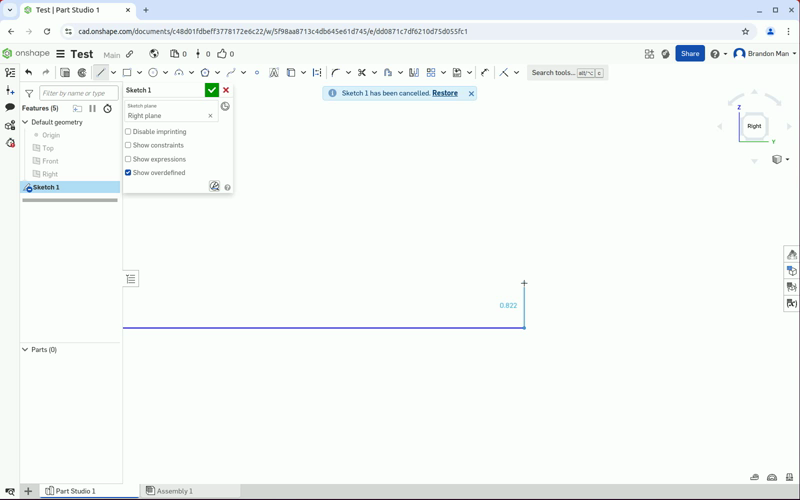
scroll(-6)
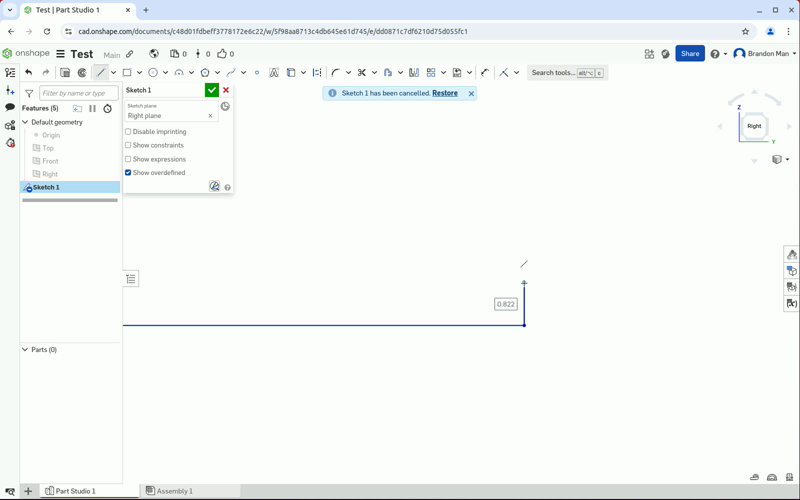
scroll(-6)
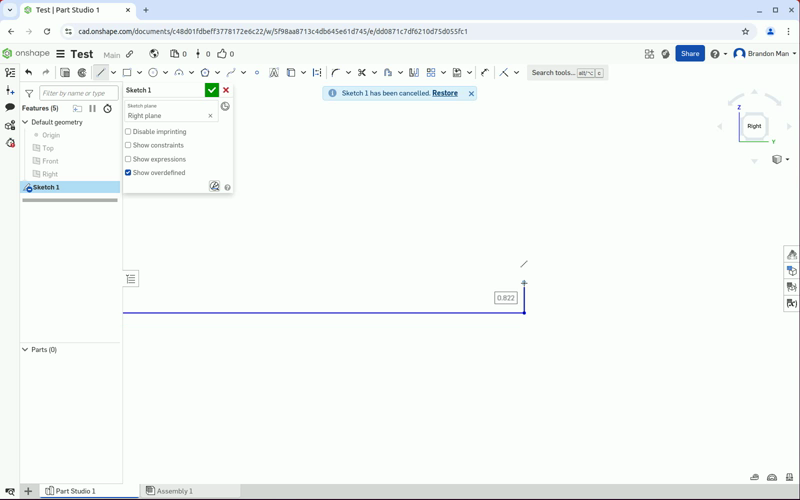
scroll(-6)
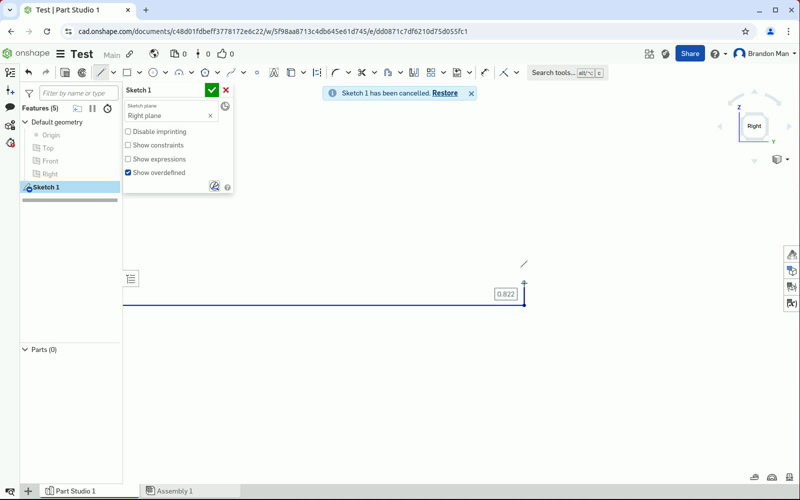
scroll(-6)
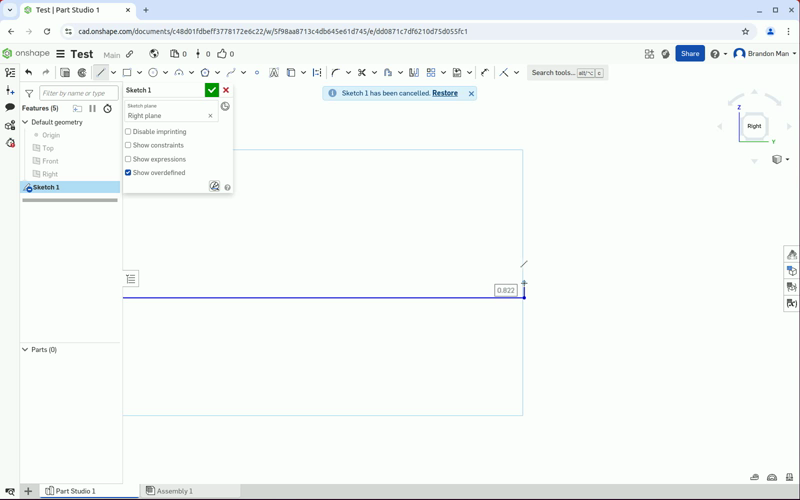
scroll(-6)
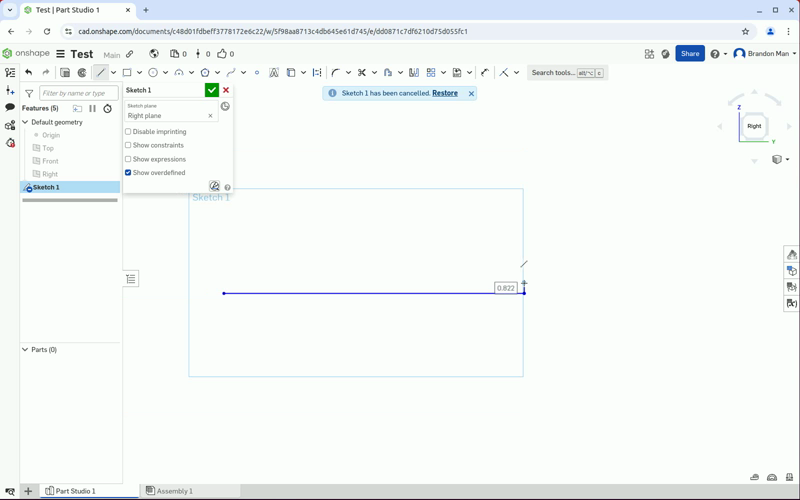
scroll(-6)
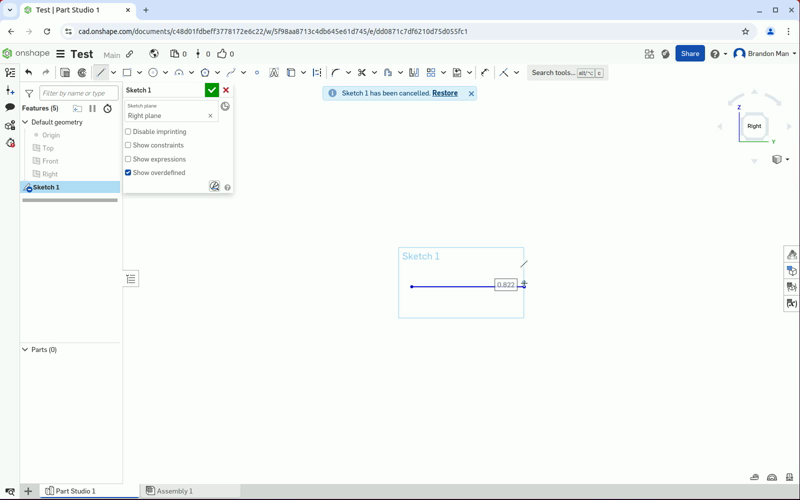
key_up(shift)
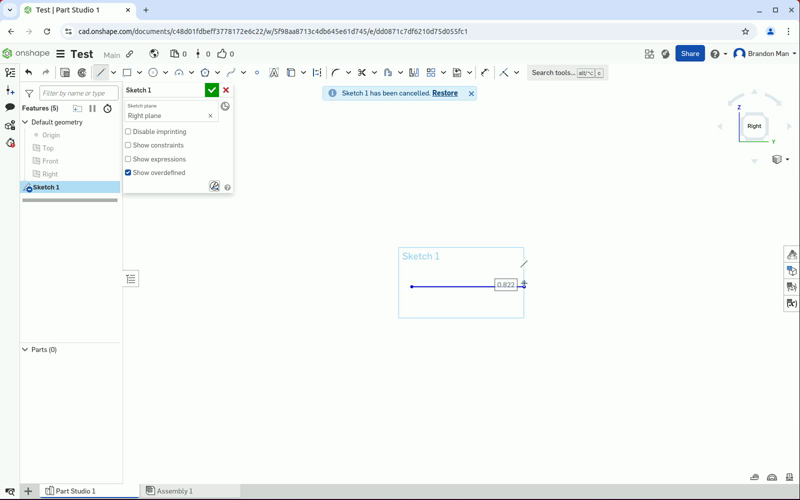
key_down(shift)
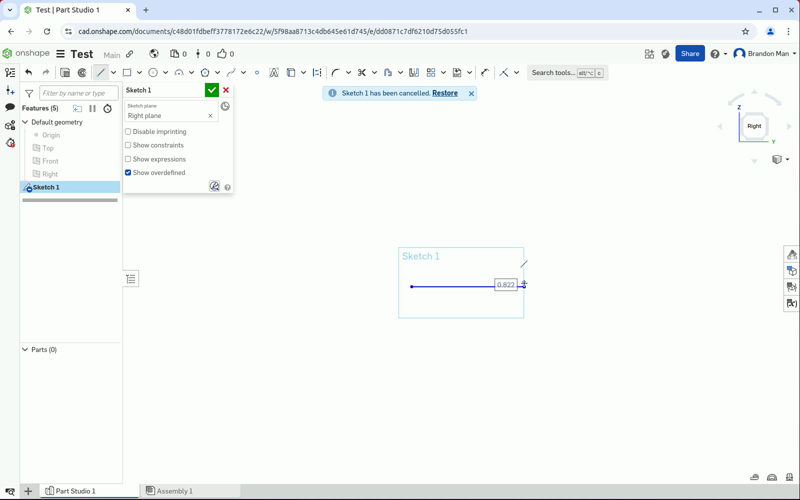
mouse_move(411, 282)
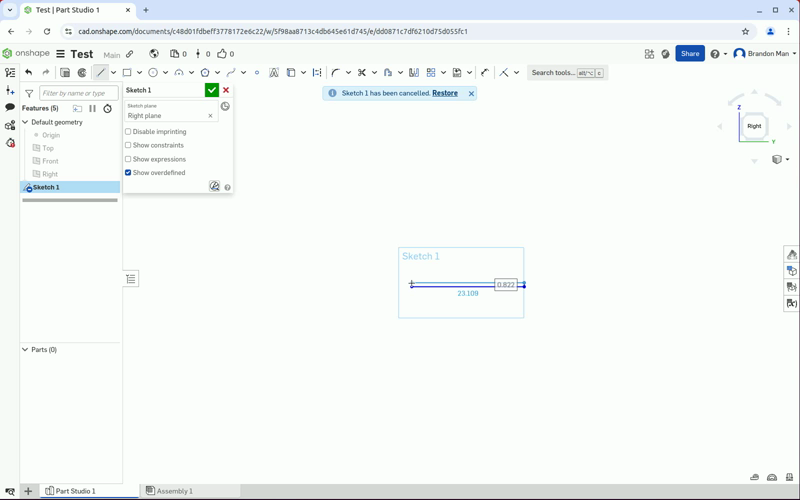
scroll(6)
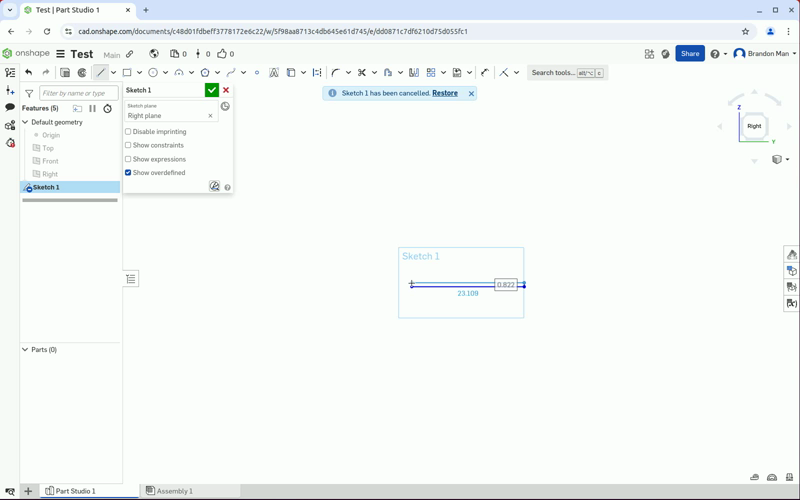
scroll(6)
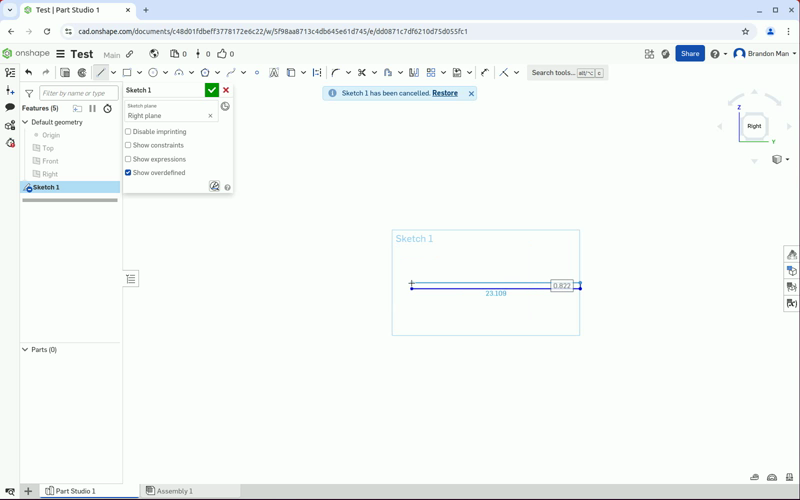
scroll(6)
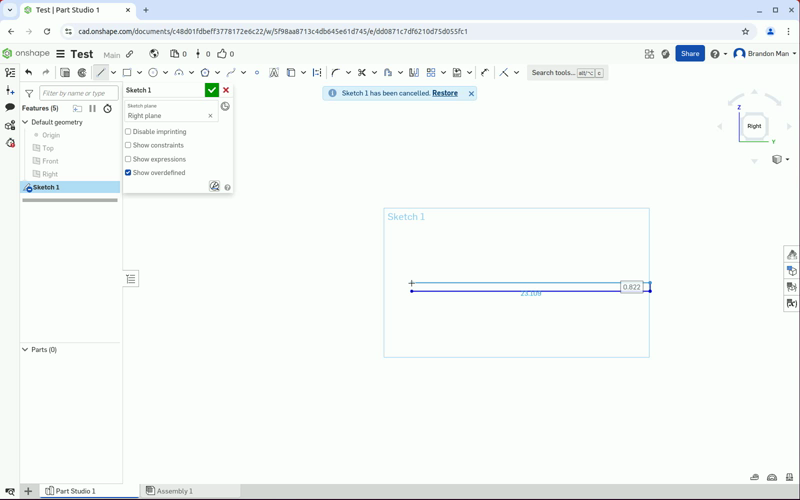
scroll(6)
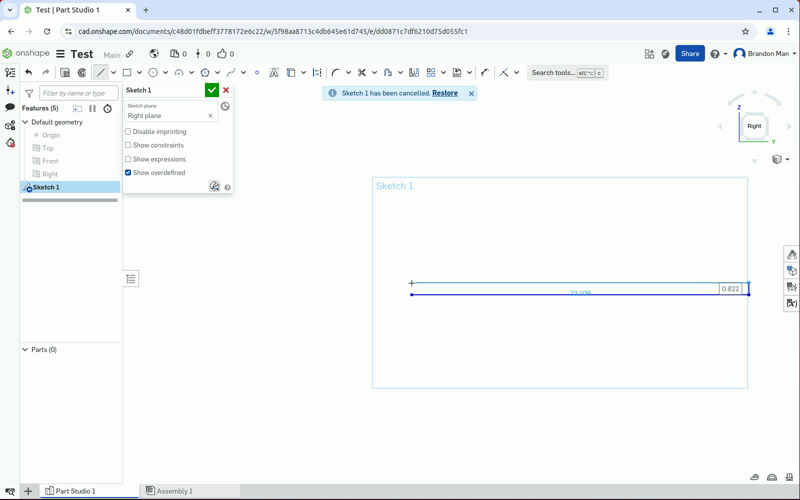
scroll(6)
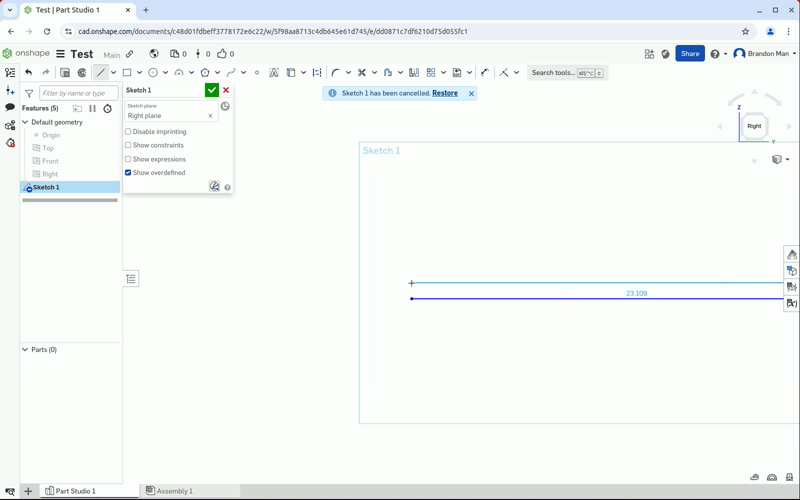
scroll(6)
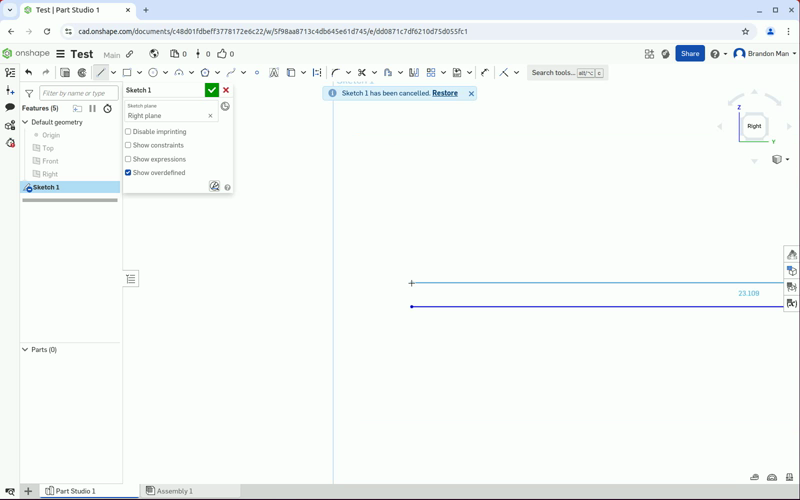
scroll(6)
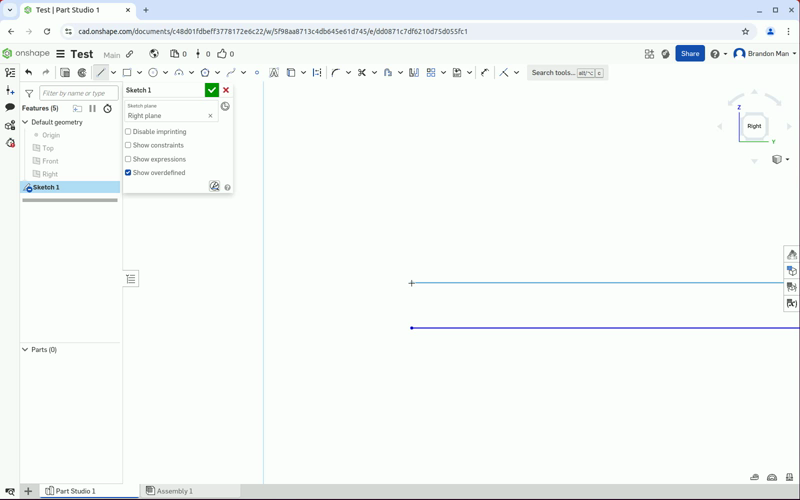
click(411, 282)
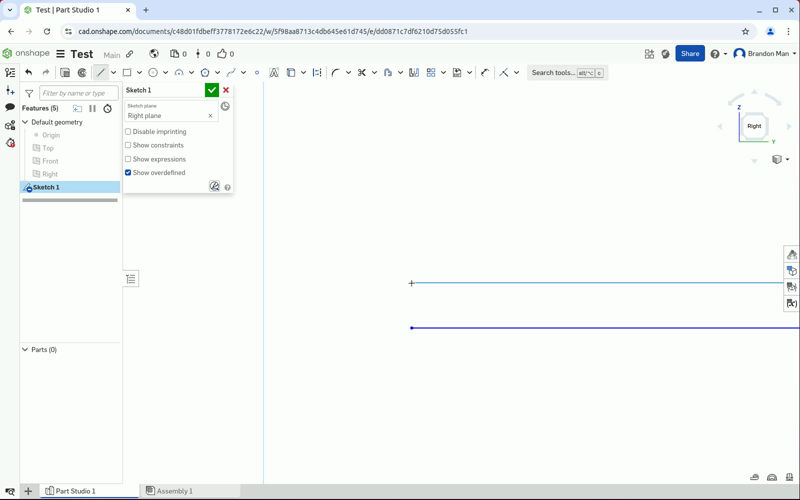
scroll(-6)
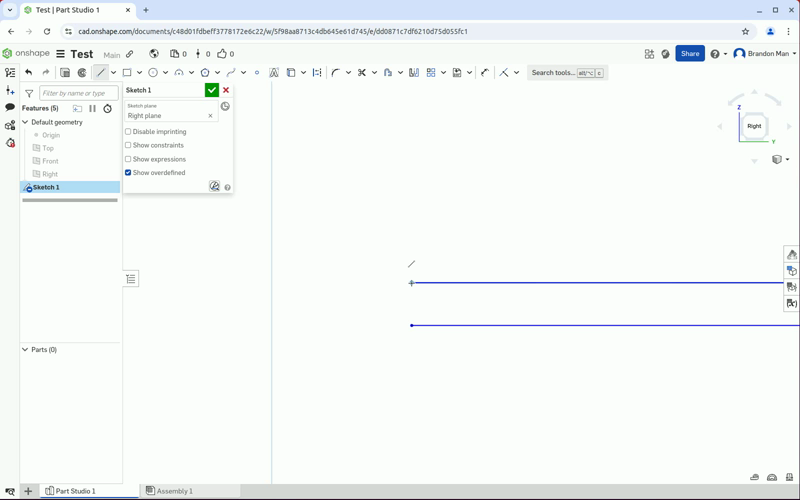
scroll(-6)
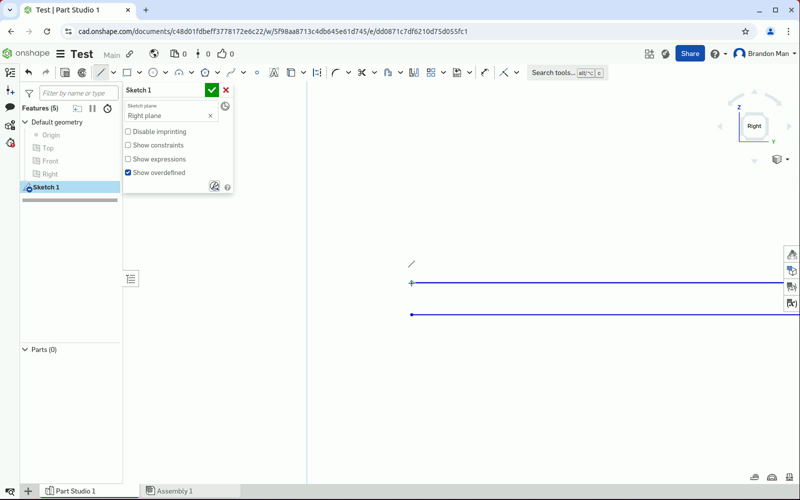
scroll(-6)
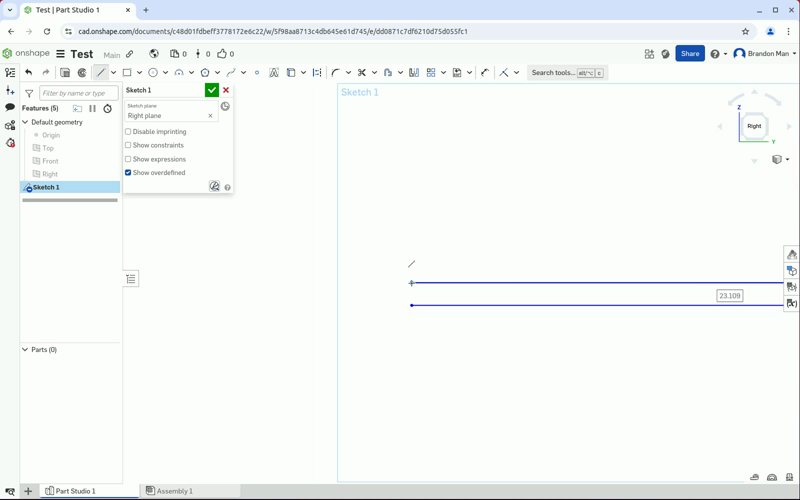
scroll(-6)
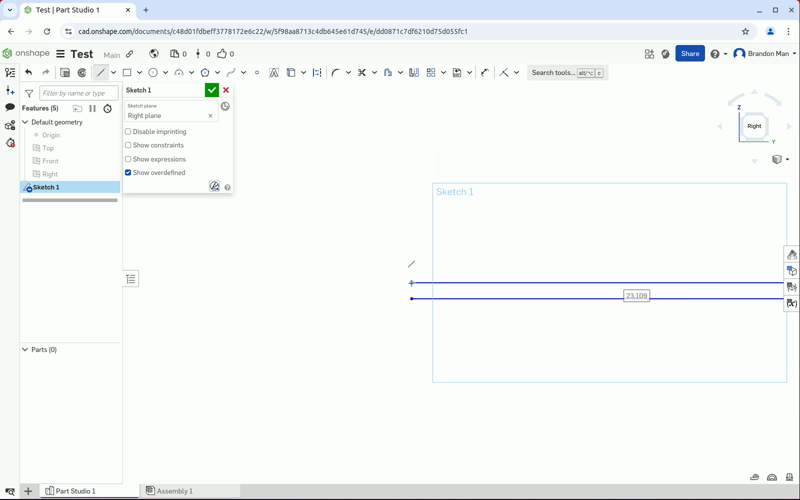
scroll(-6)
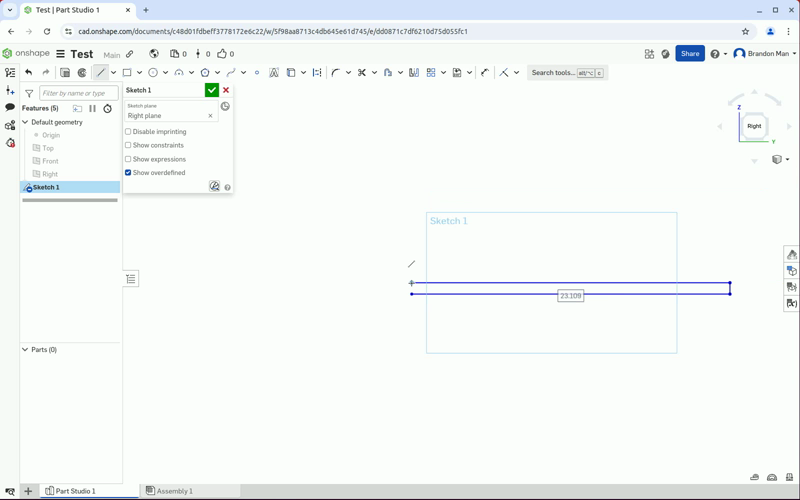
scroll(-6)
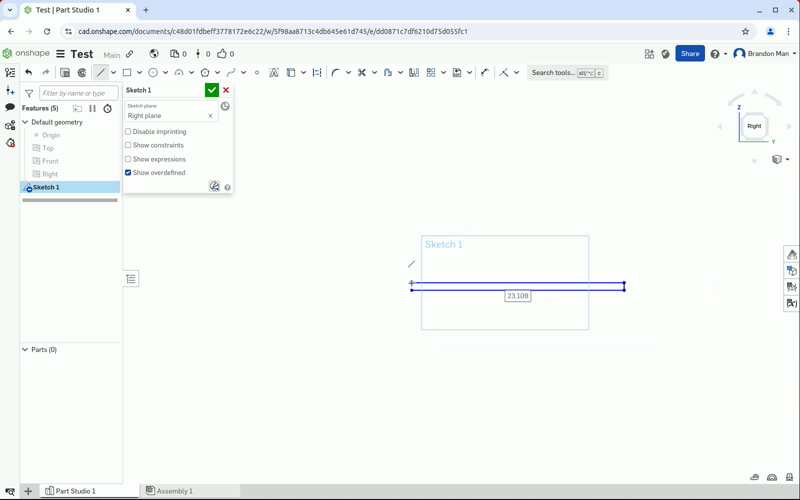
scroll(-6)
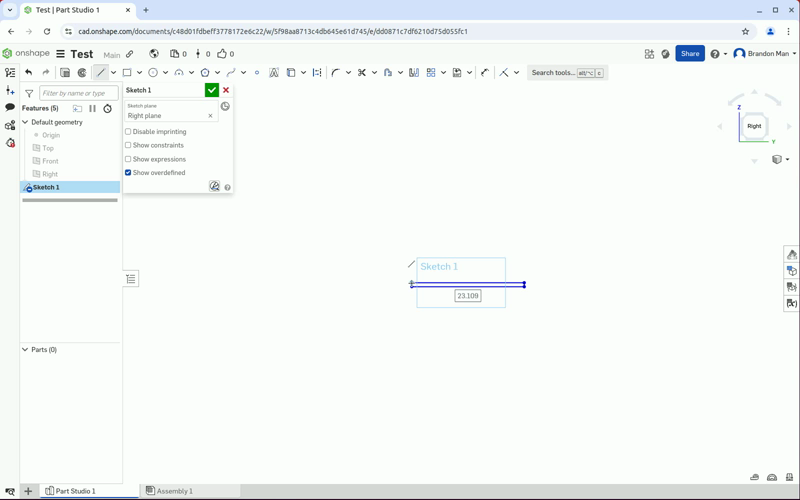
key_up(shift)
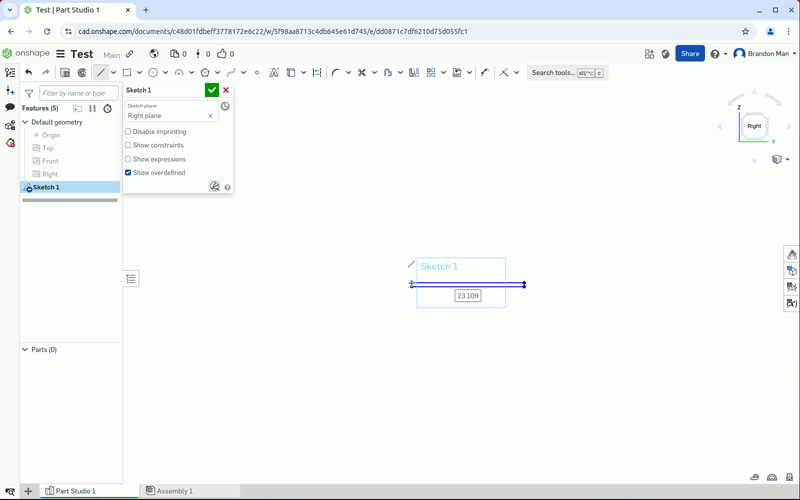
mouse_move(441, 282)
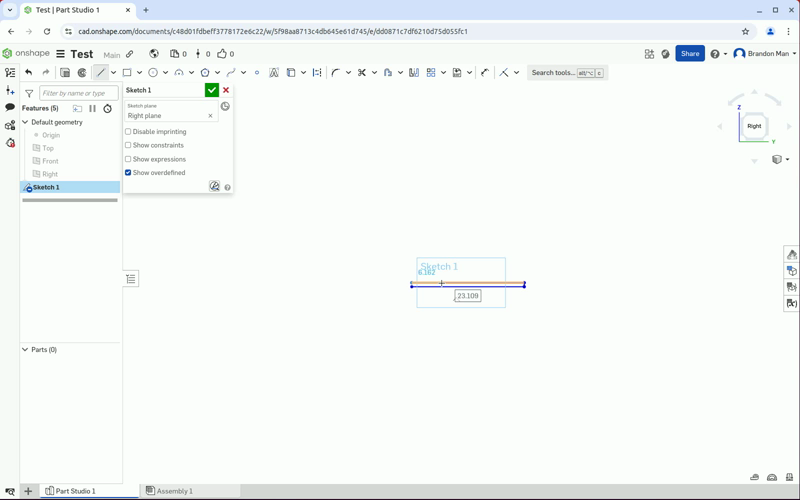
key_down(shift)
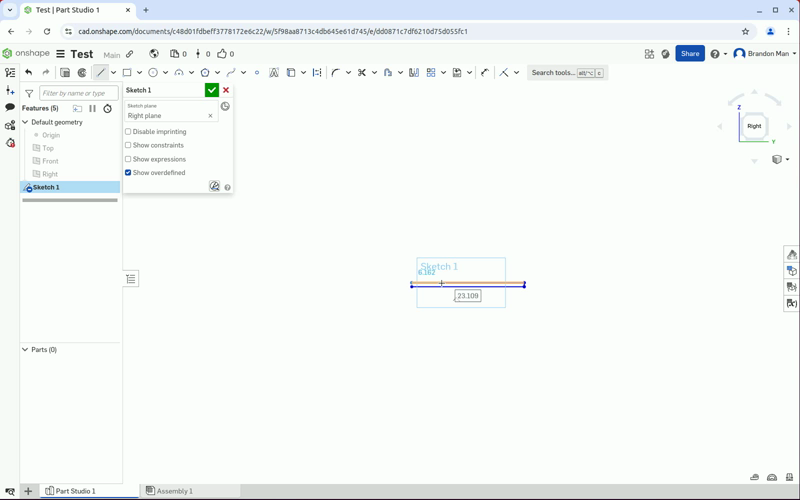
mouse_move(411, 286)
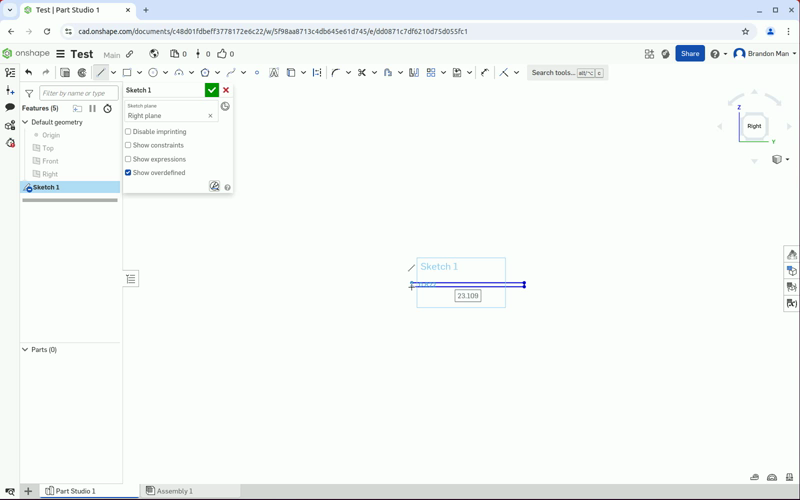
scroll(6)
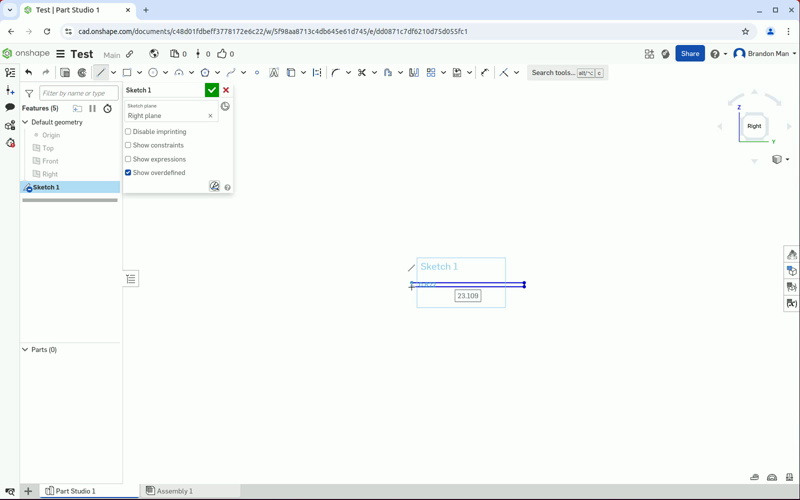
scroll(6)
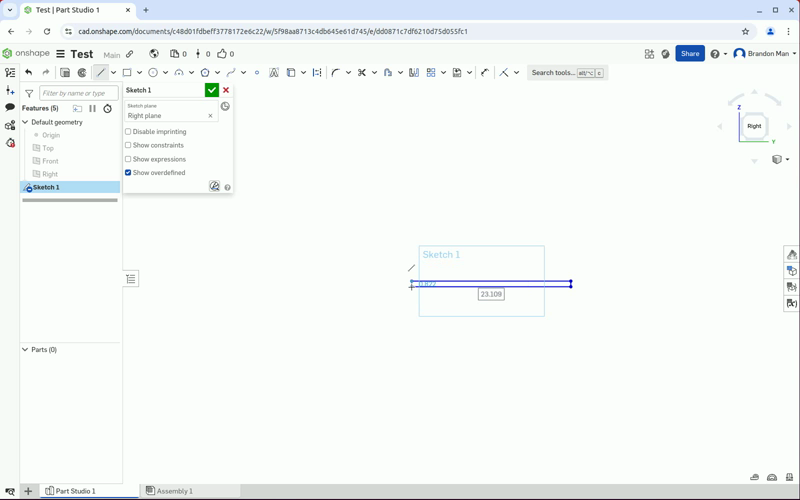
scroll(6)
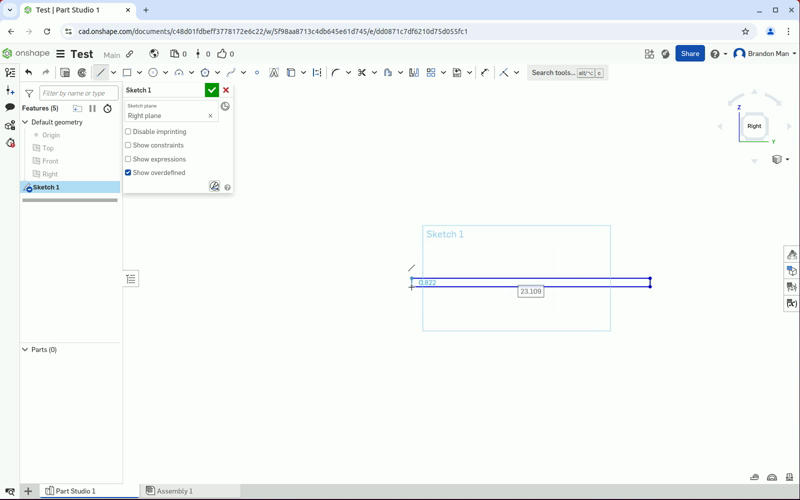
scroll(6)
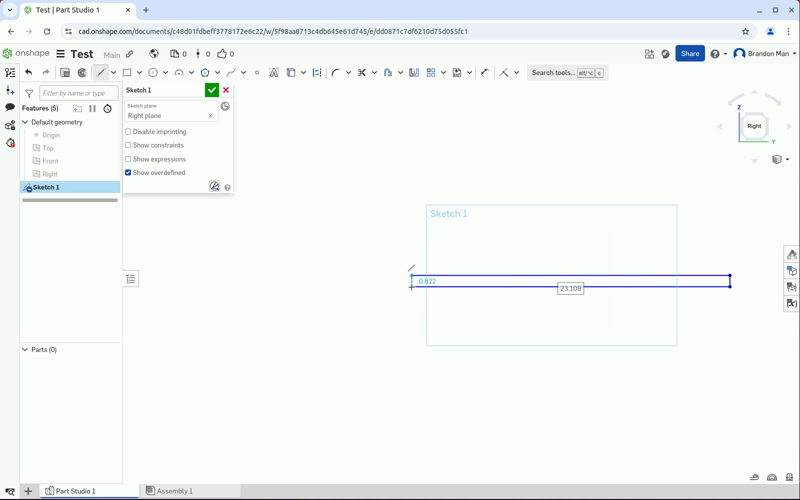
scroll(6)
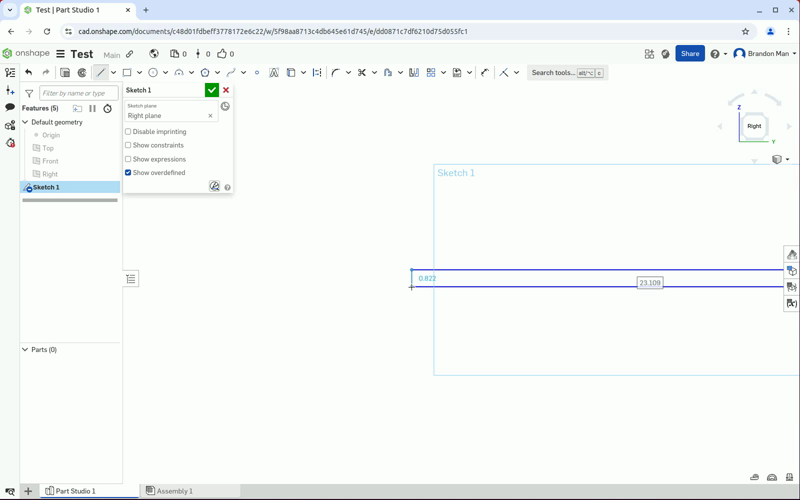
scroll(6)
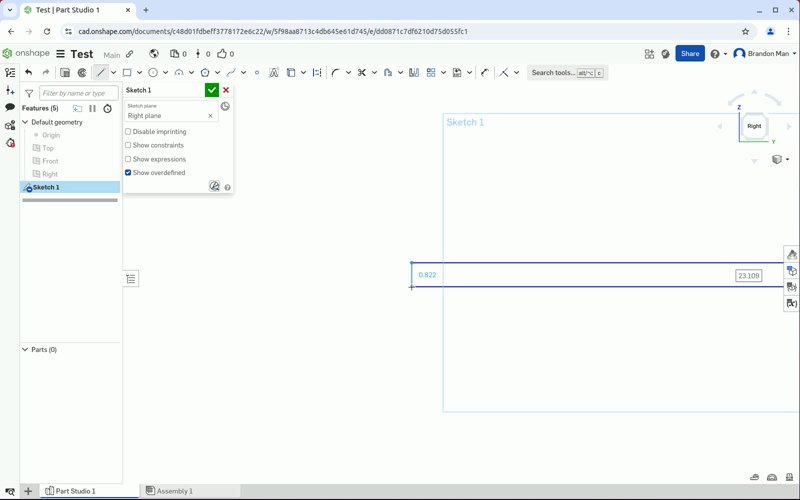
scroll(6)
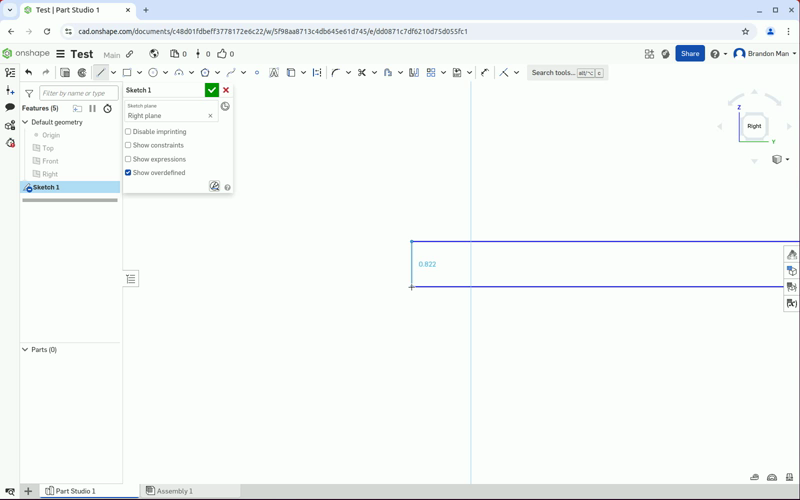
key_up(shift)
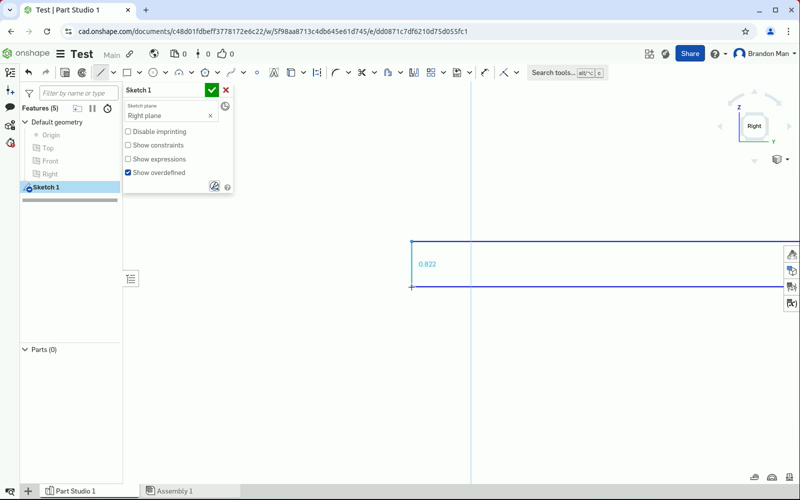
click(411, 286)
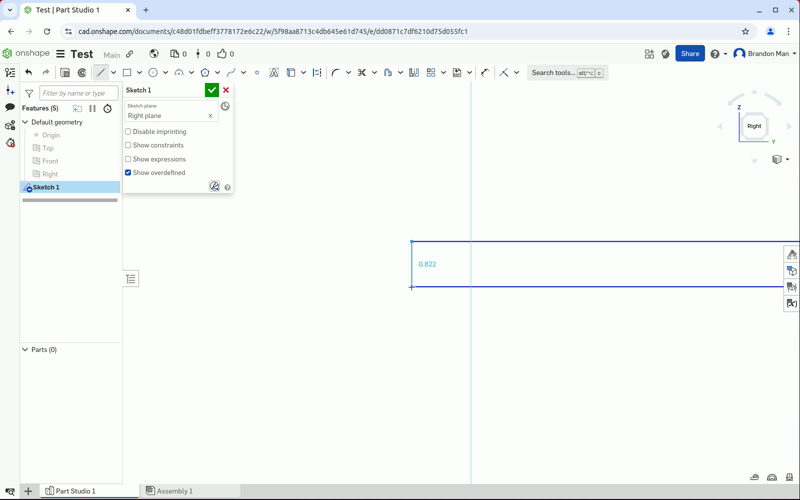
scroll(-6)
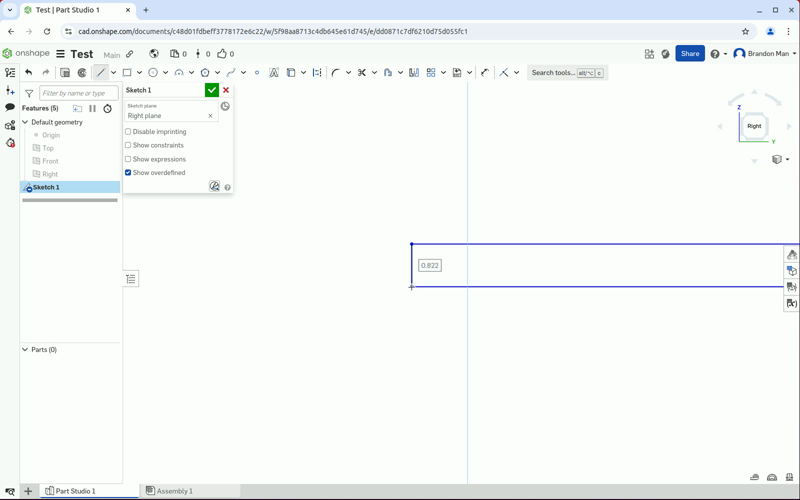
scroll(-6)
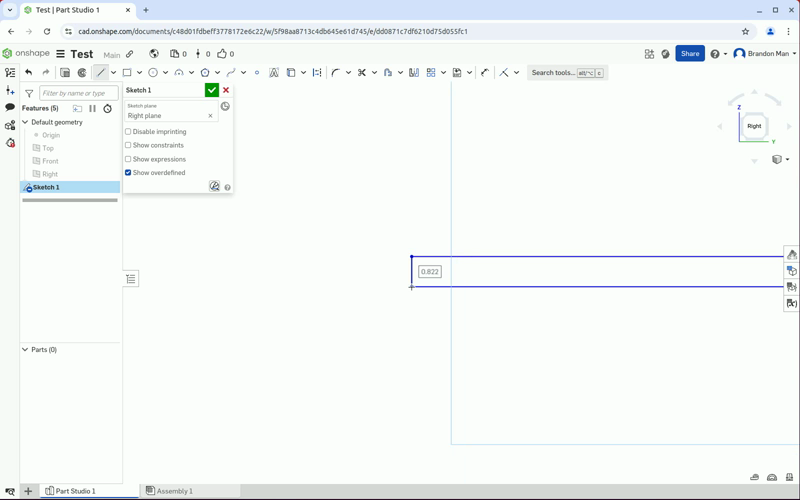
scroll(-6)
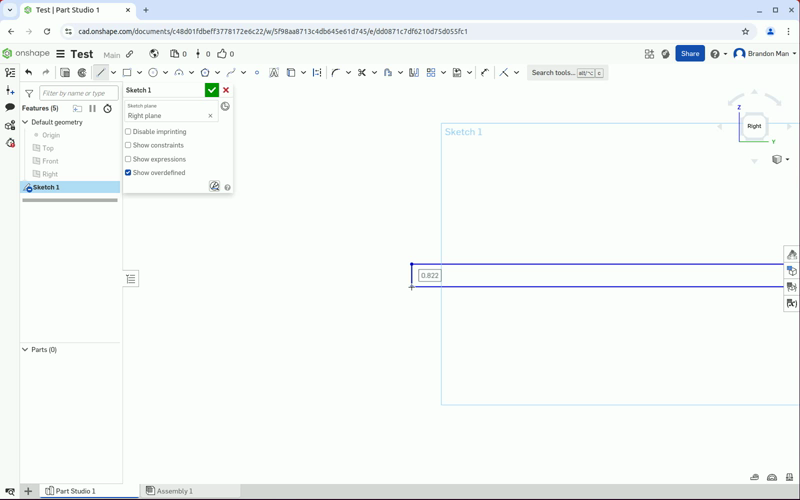
scroll(-6)
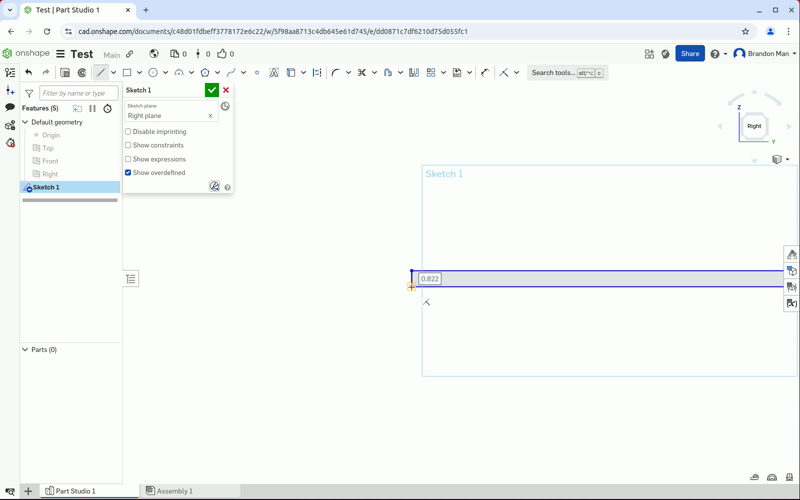
scroll(-6)
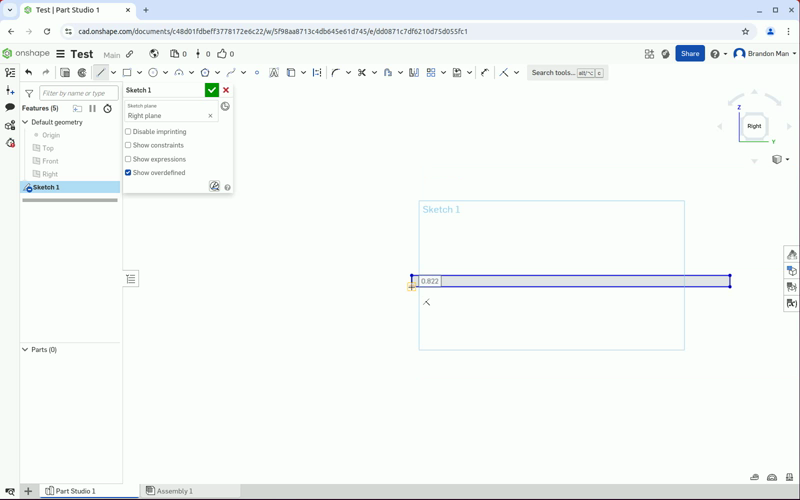
scroll(-6)
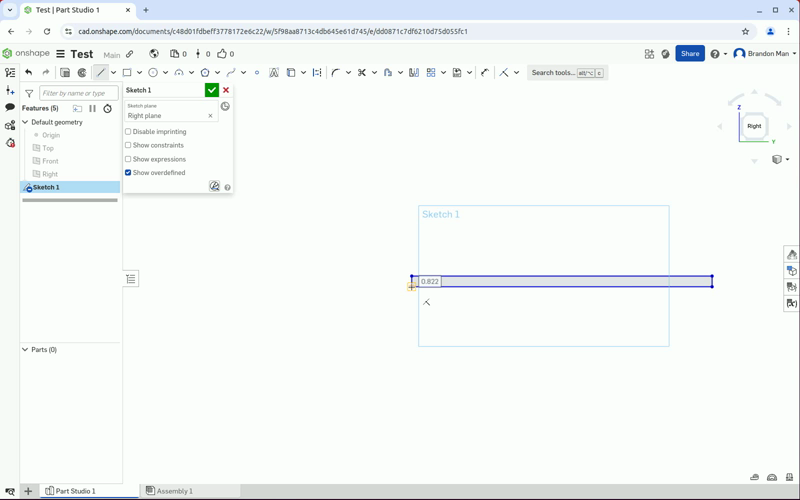
scroll(-6)
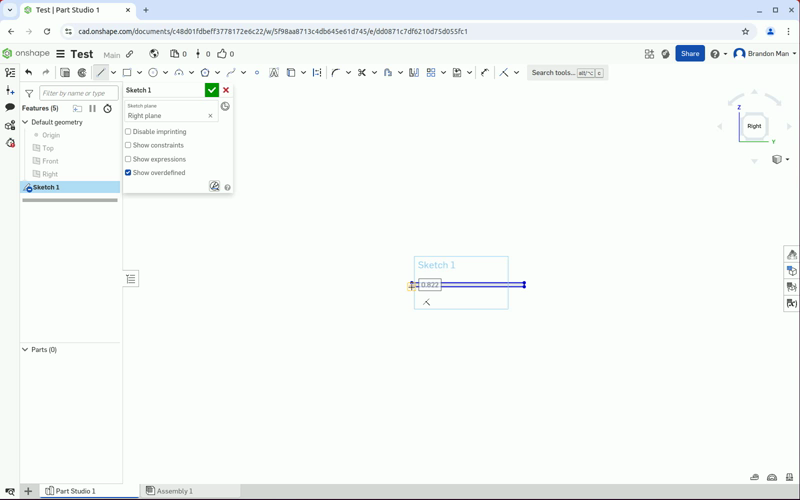
key(esc)
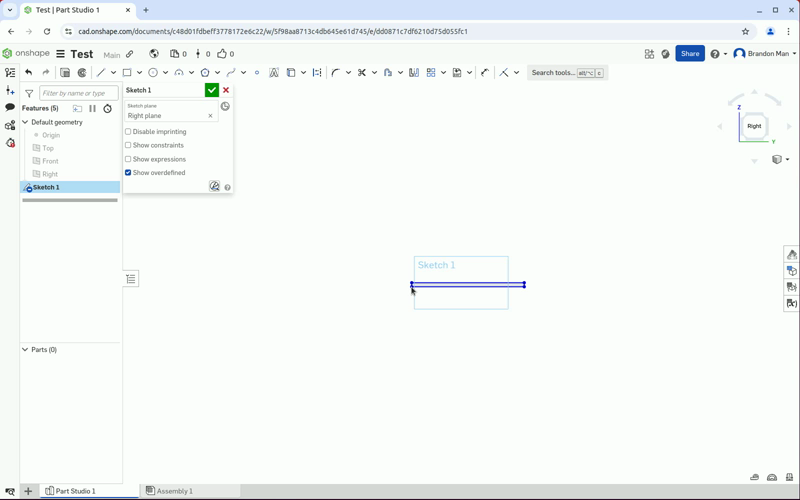
mouse_move(497, 284)
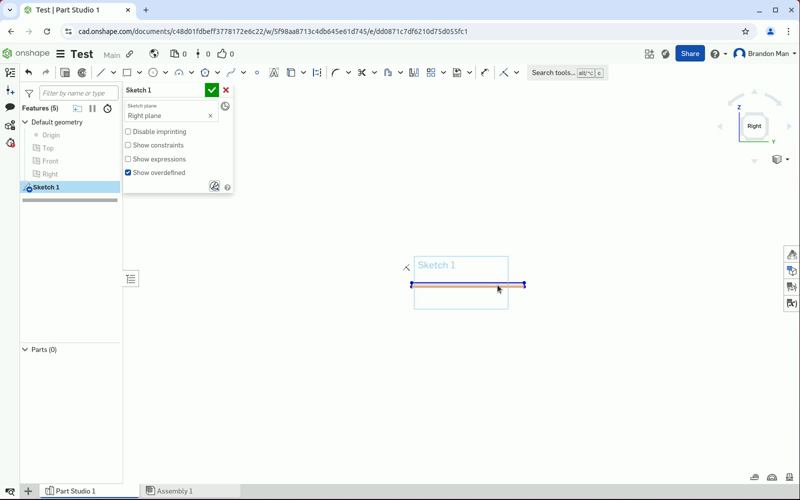
scroll(6)
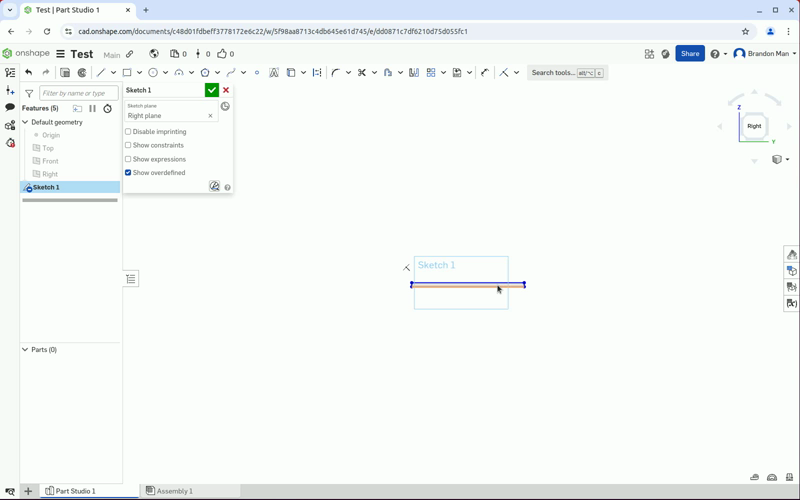
scroll(6)
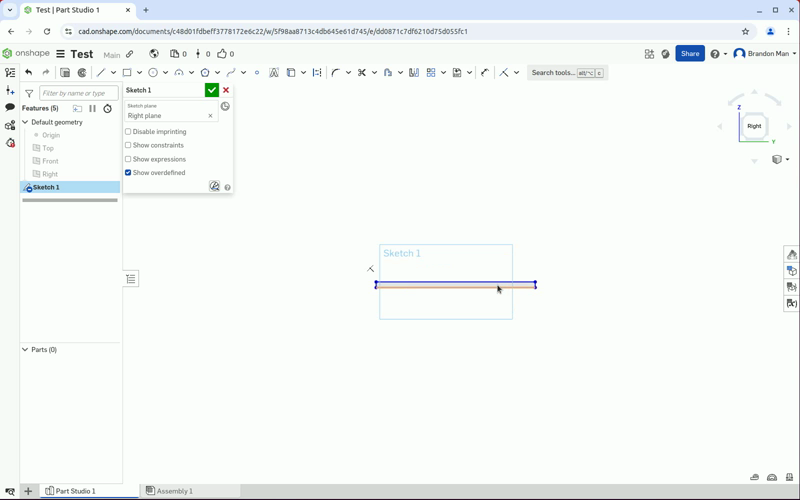
scroll(6)
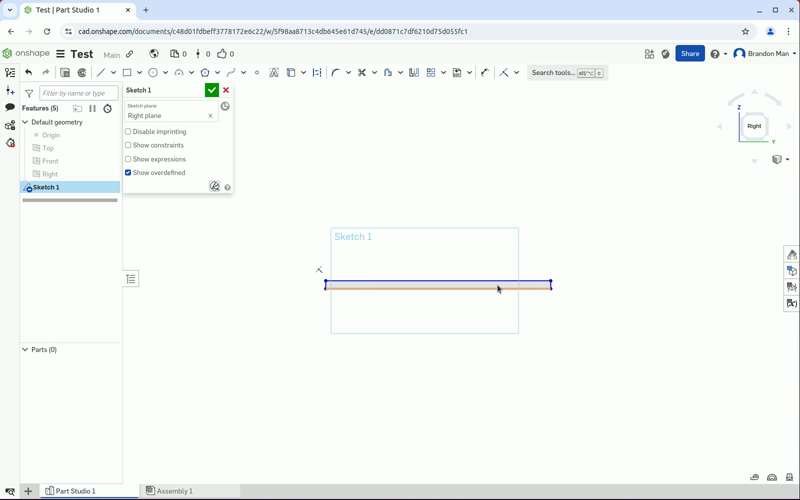
scroll(6)
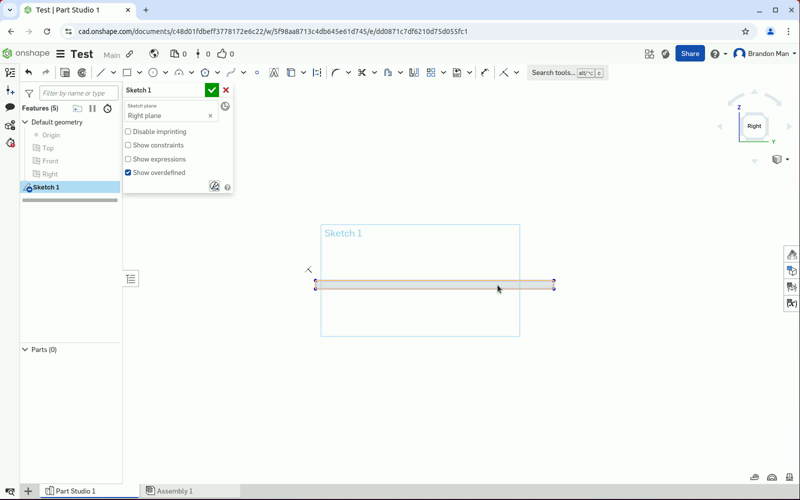
scroll(6)
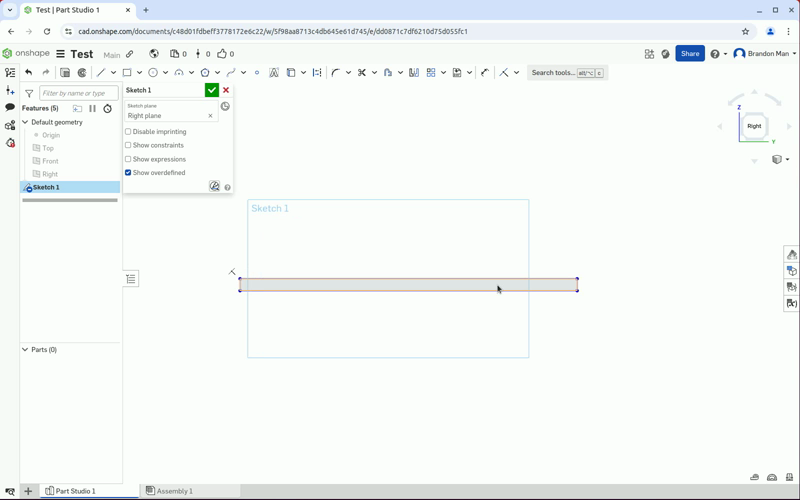
scroll(6)
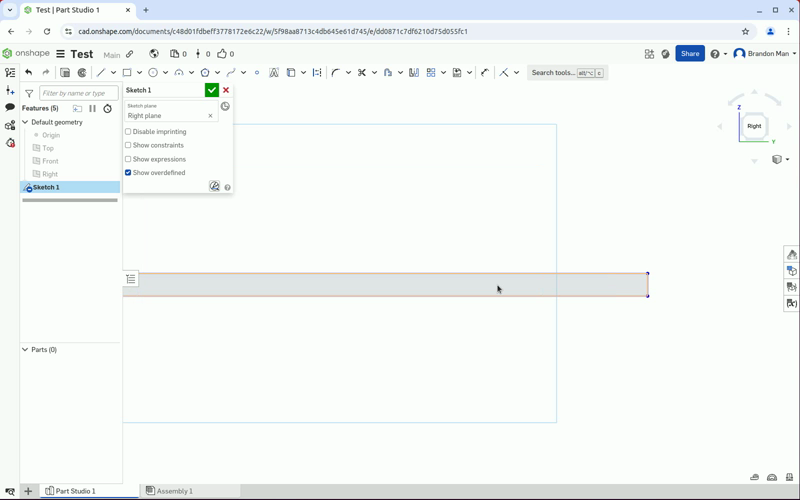
scroll(6)
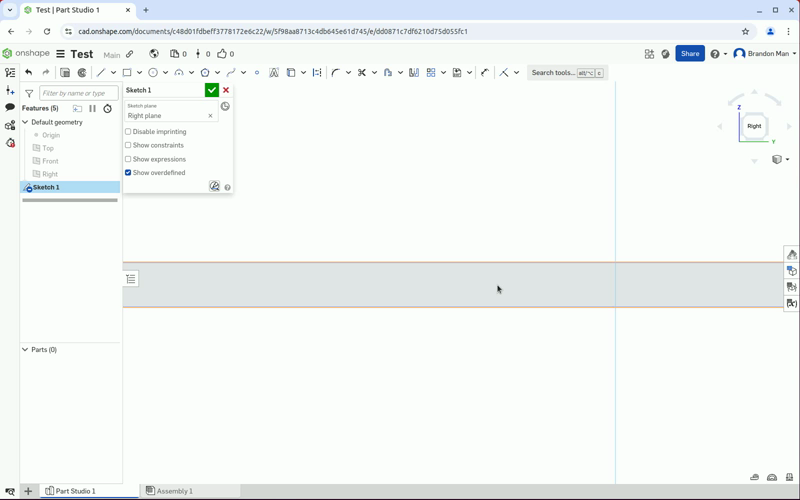
click(497, 284)
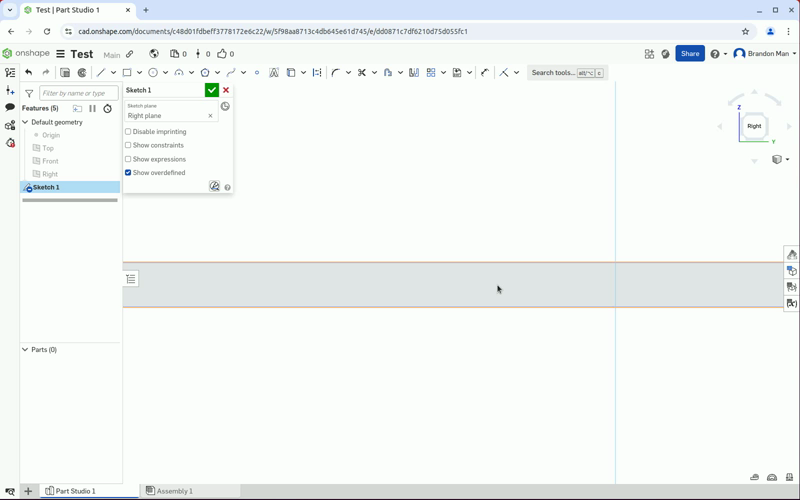
scroll(-6)
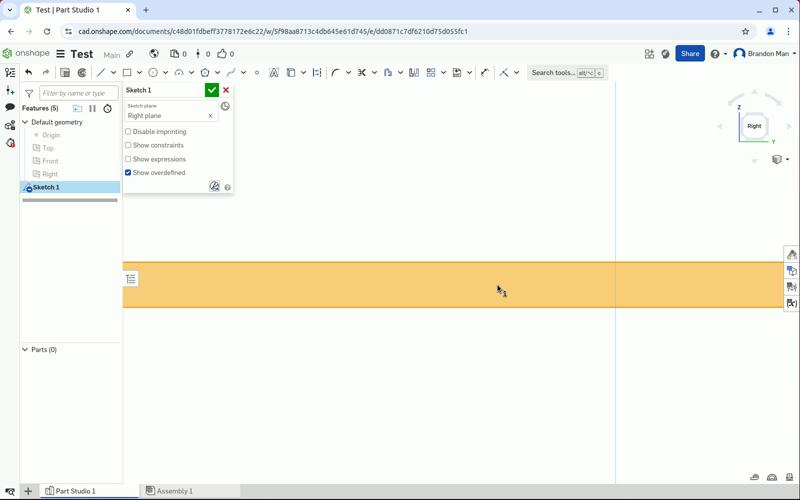
scroll(-6)
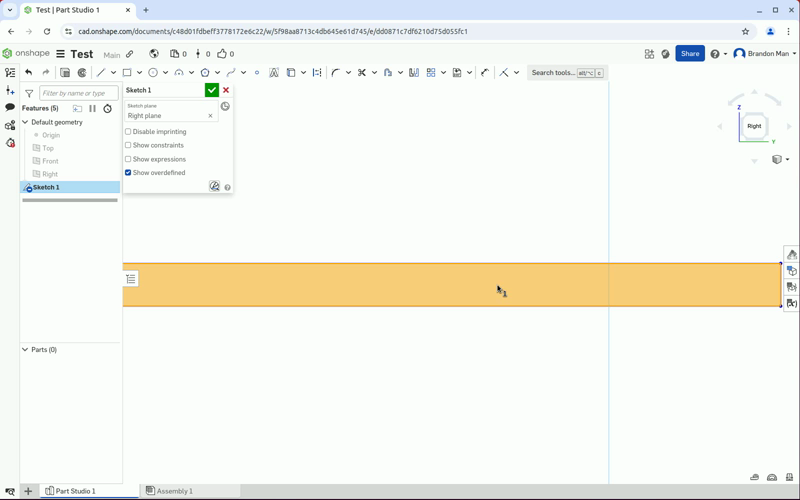
scroll(-6)
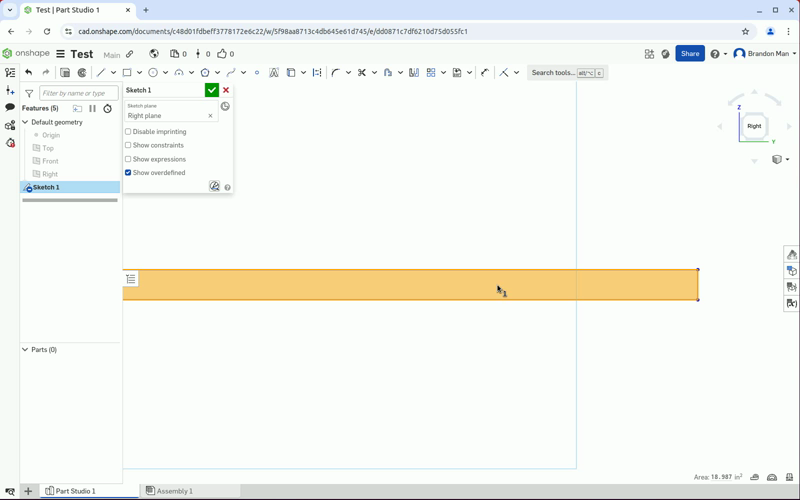
scroll(-6)
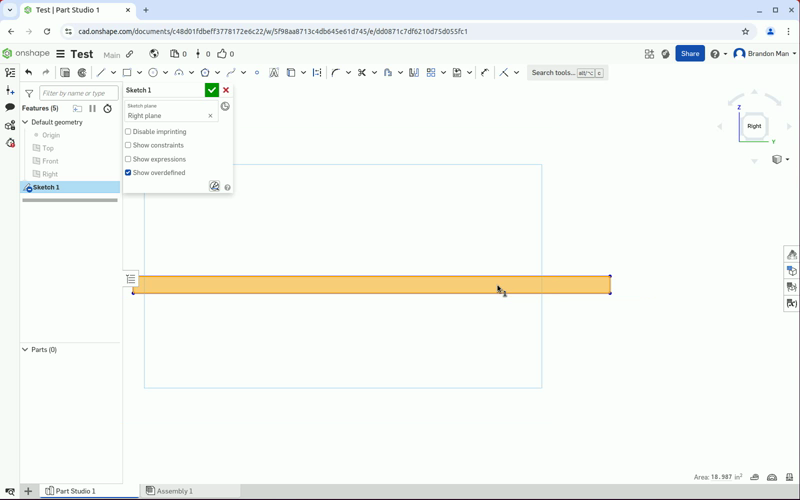
scroll(-6)
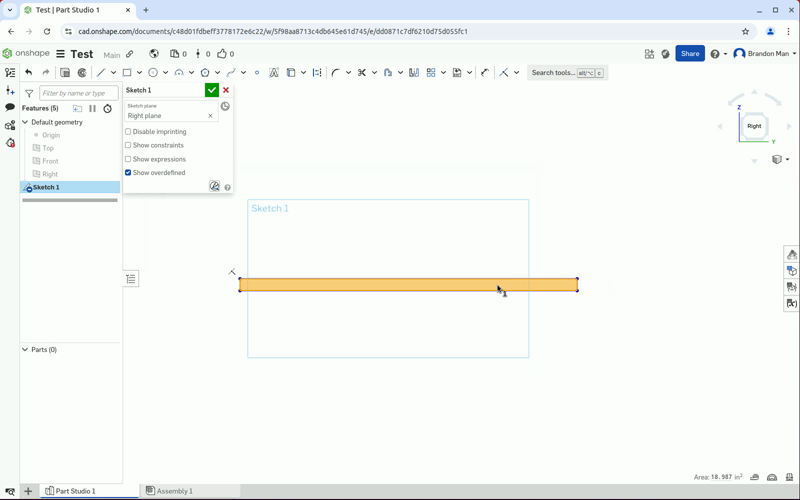
scroll(-6)
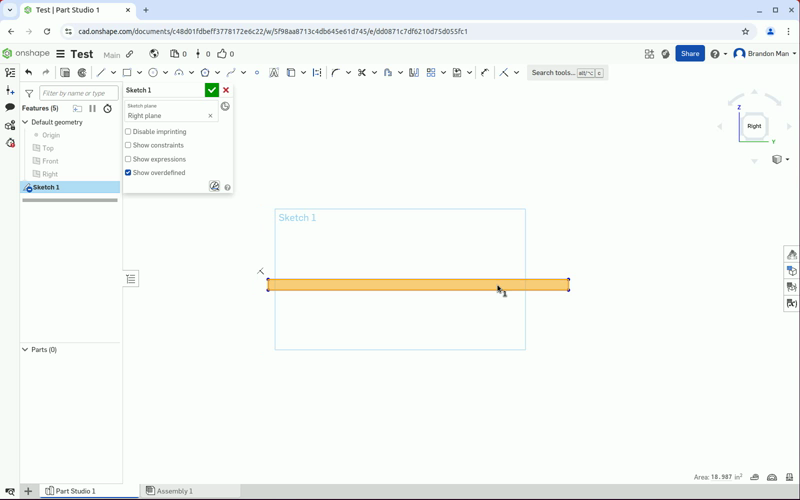
scroll(-6)
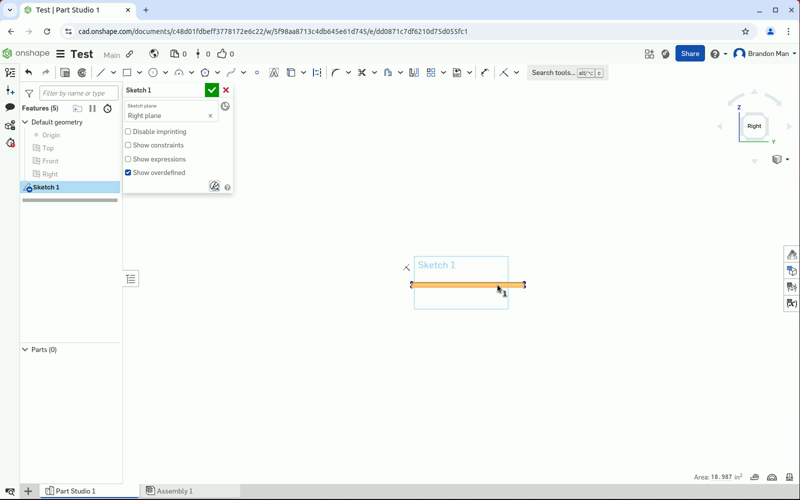
mouse_move(73, 352)
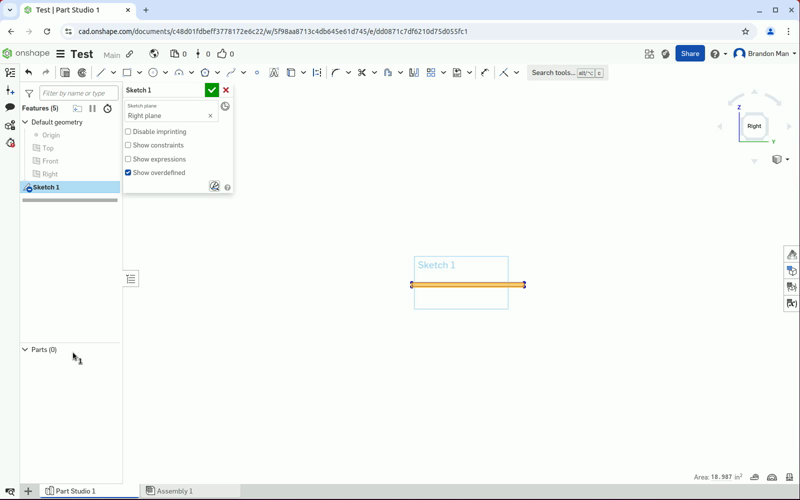
key(shift+y)
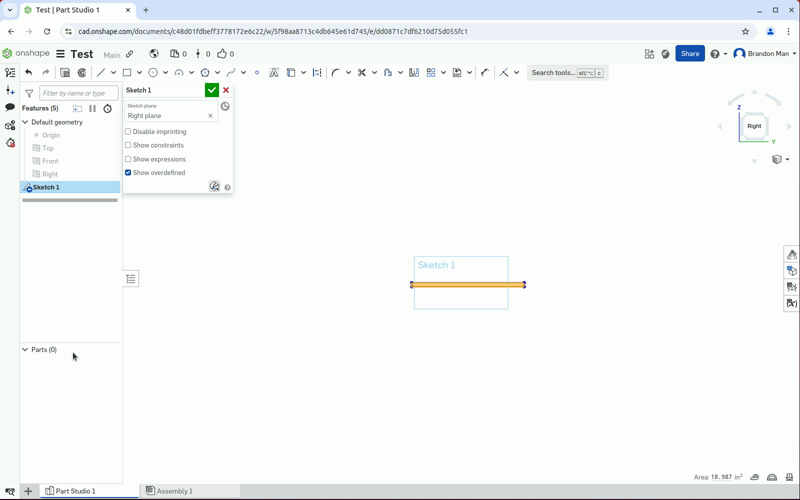
key(shift+e)
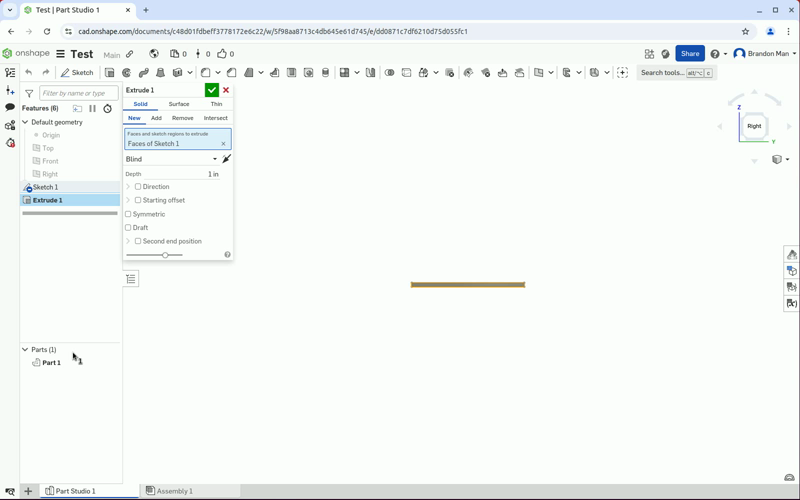
mouse_move(143, 106)
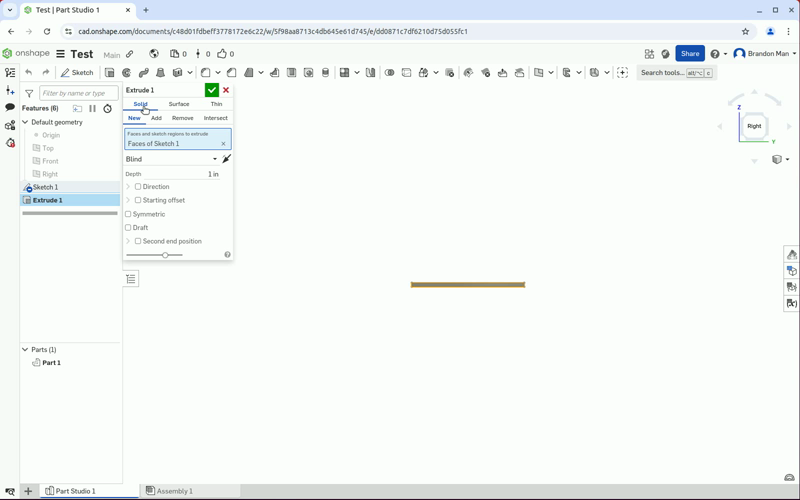
click(143, 106)
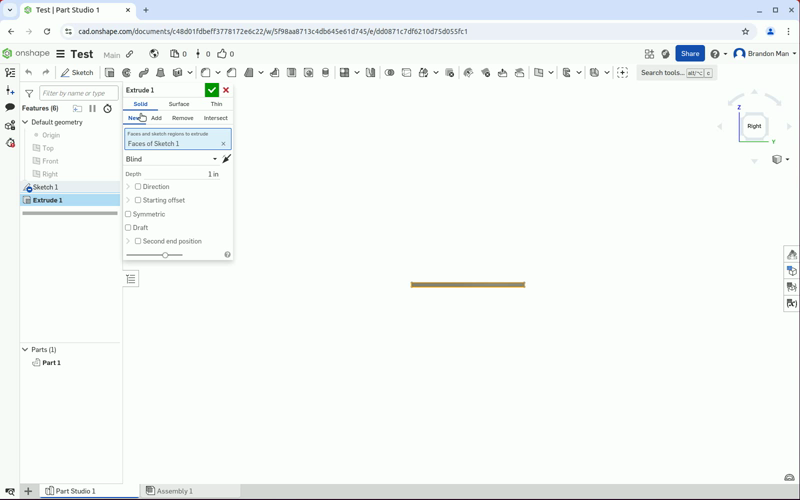
mouse_move(137, 120)
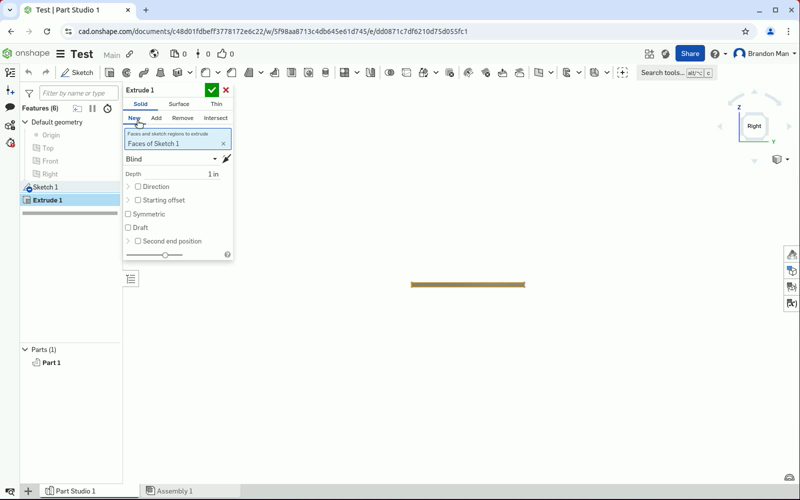
click(137, 120)
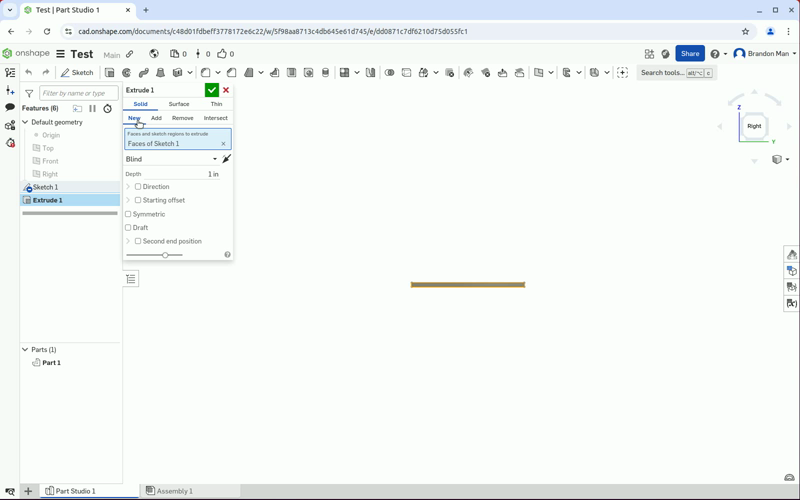
key(tab, 4)
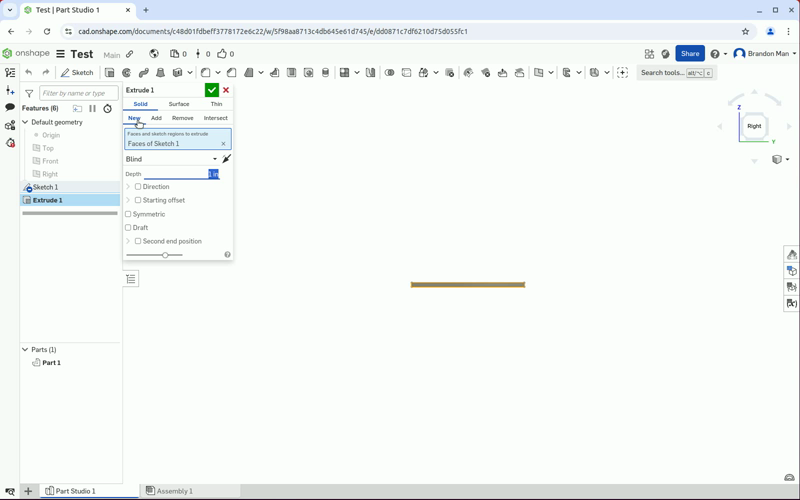
text(0.722)
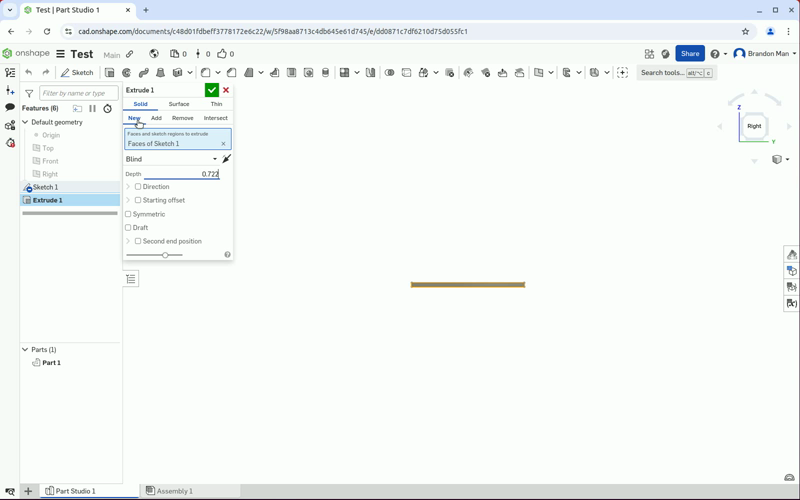
key(enter)
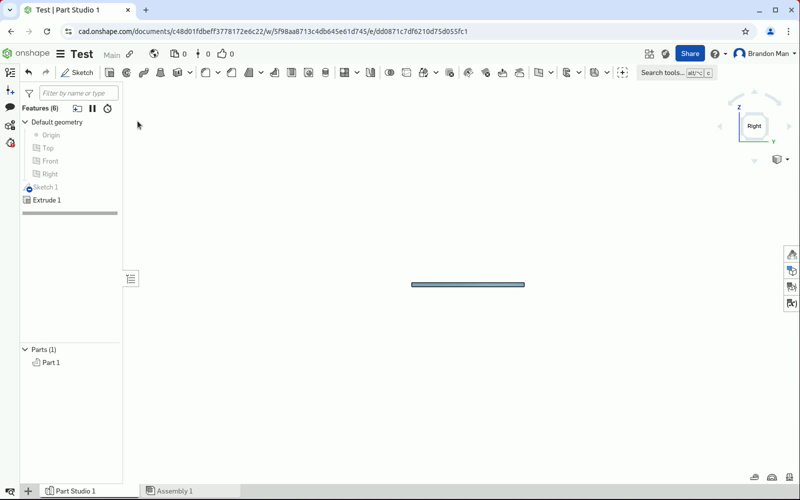
key(shift+h)
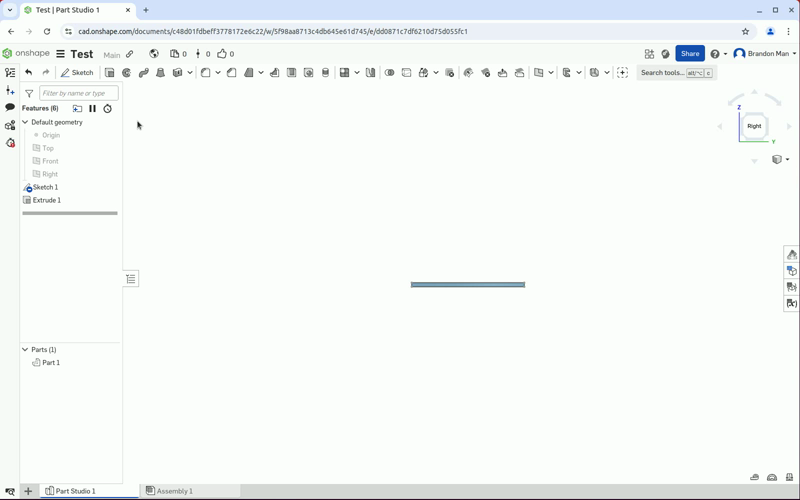
key(shift+h)
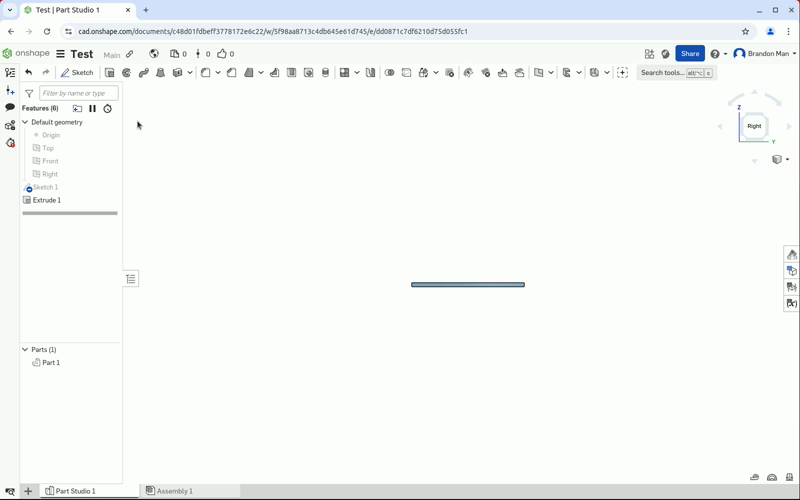
mouse_move(73, 189)
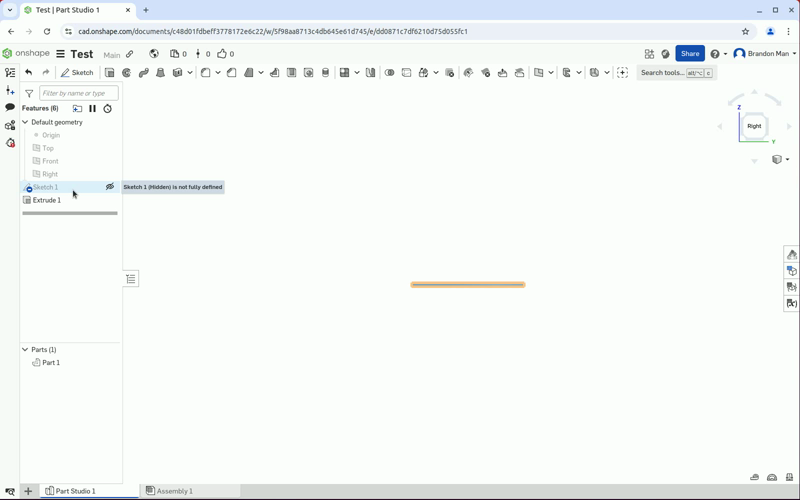
click(73, 189)
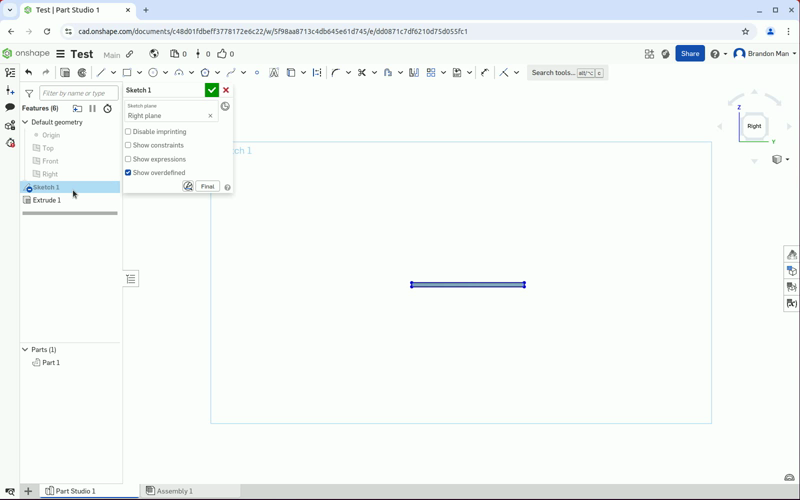
mouse_move(229, 92)
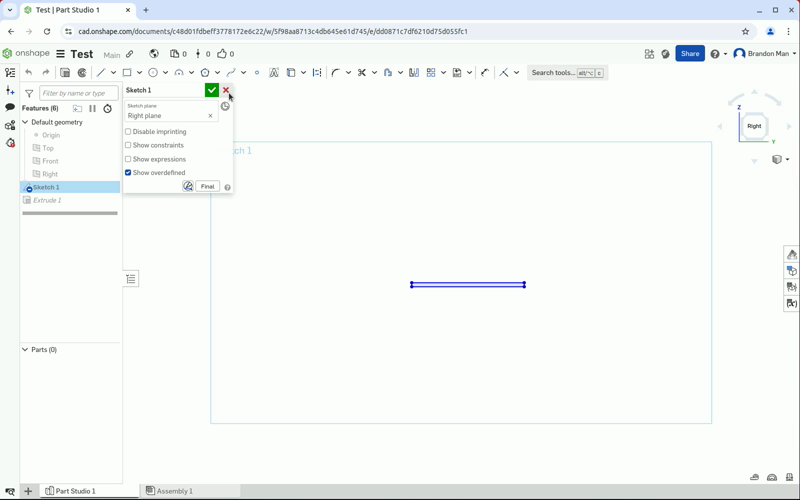
click(229, 92)
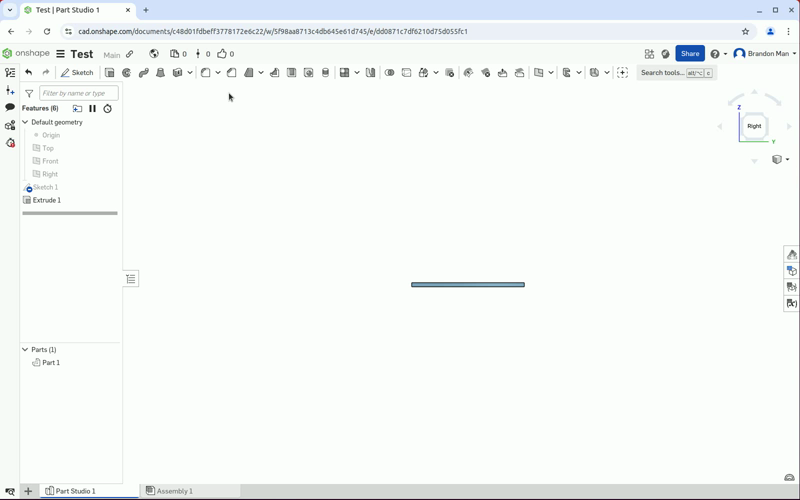
mouse_move(541, 75)
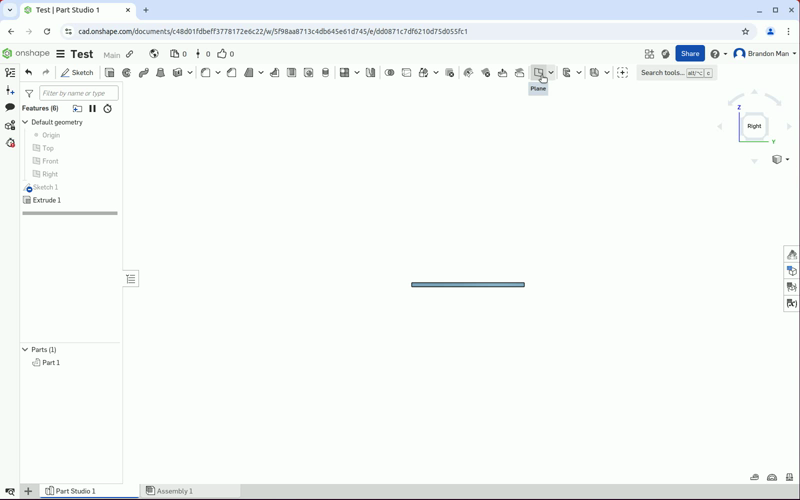
click(541, 75)
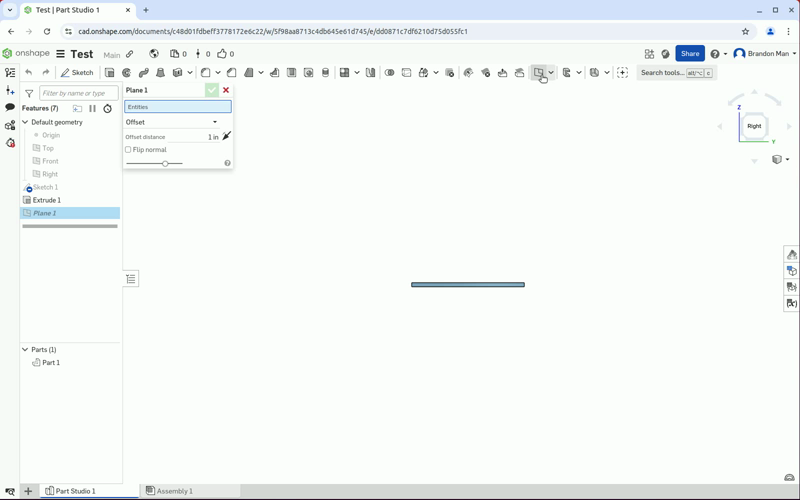
mouse_move(73, 176)
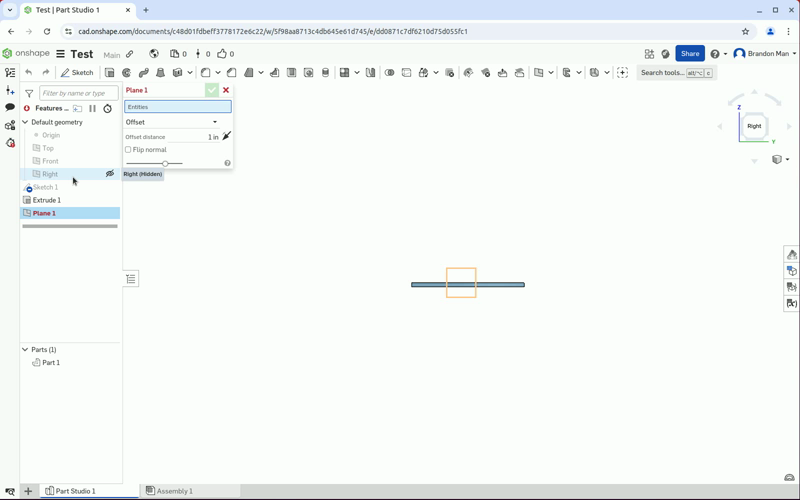
click(73, 176)
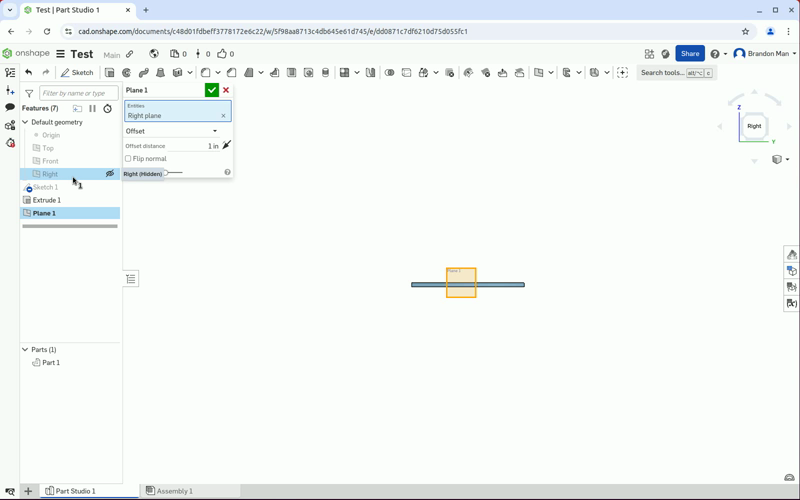
key(tab, 2)
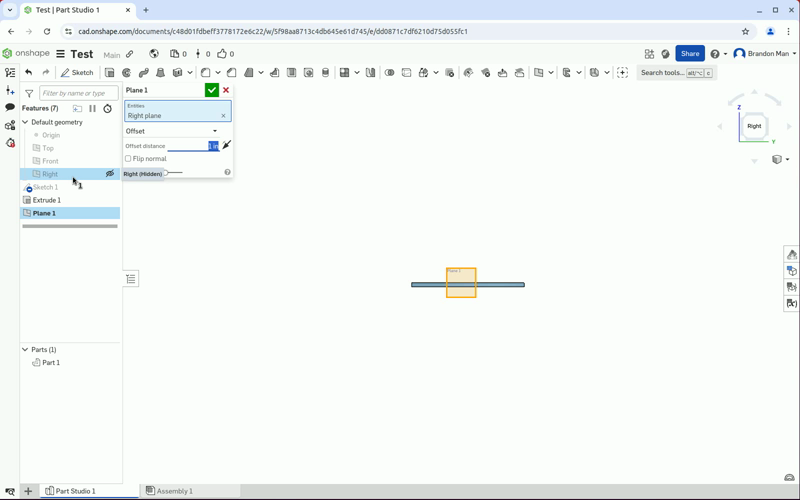
text(0.709)
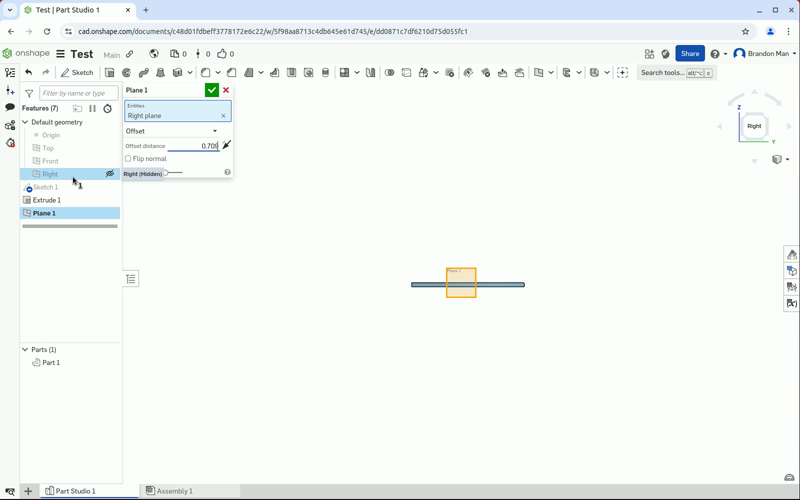
key(enter, 2)
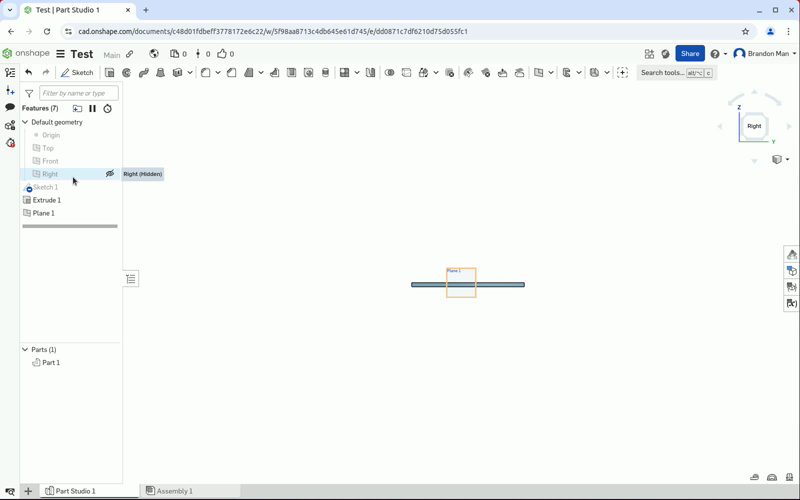
key(shift+s)
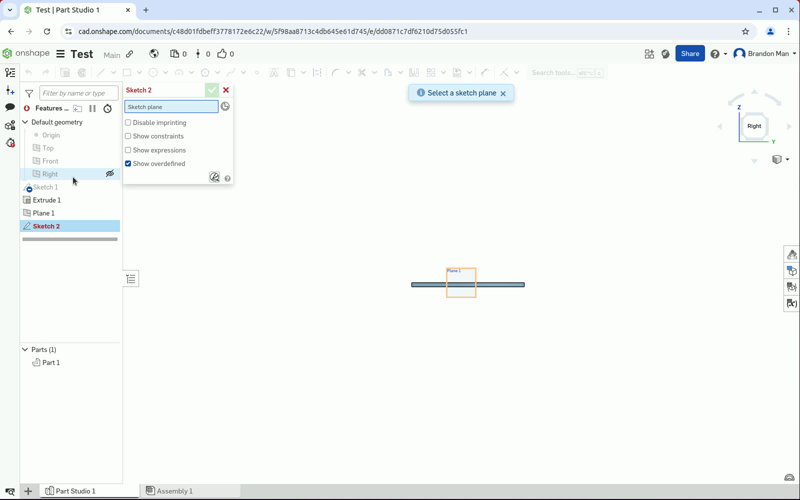
mouse_move(73, 215)
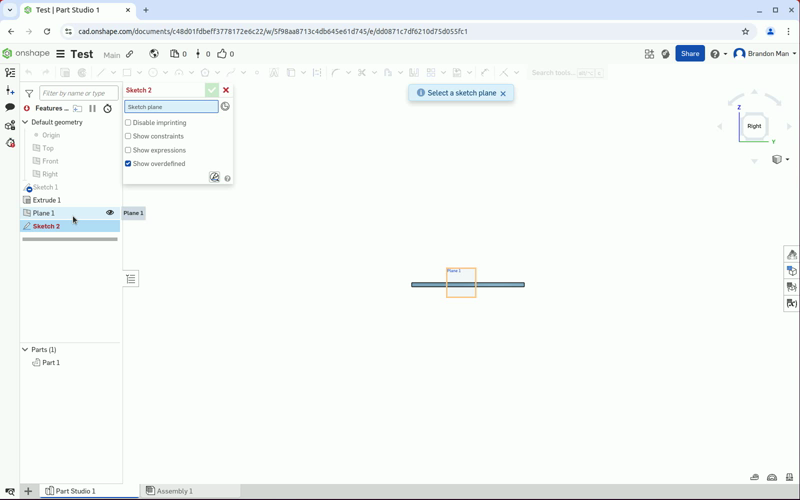
click(73, 215)
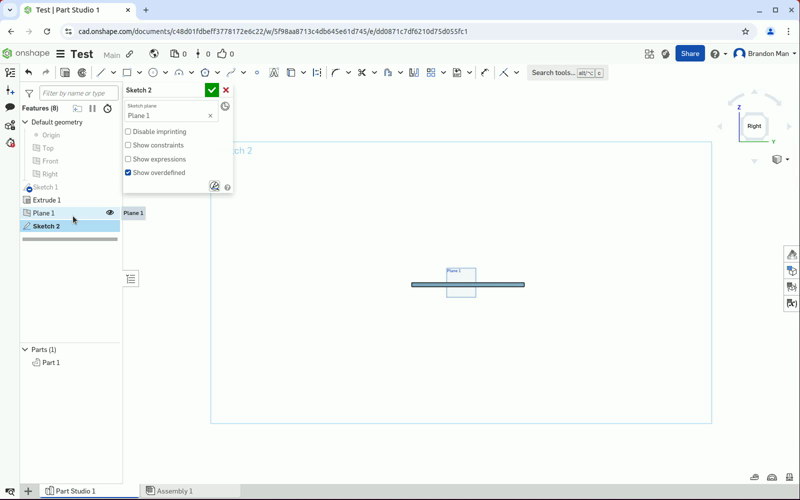
mouse_move(73, 352)
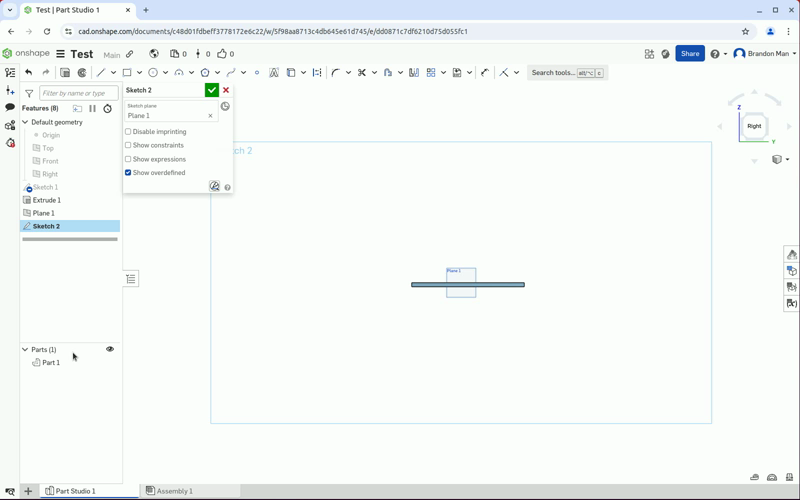
key(y)
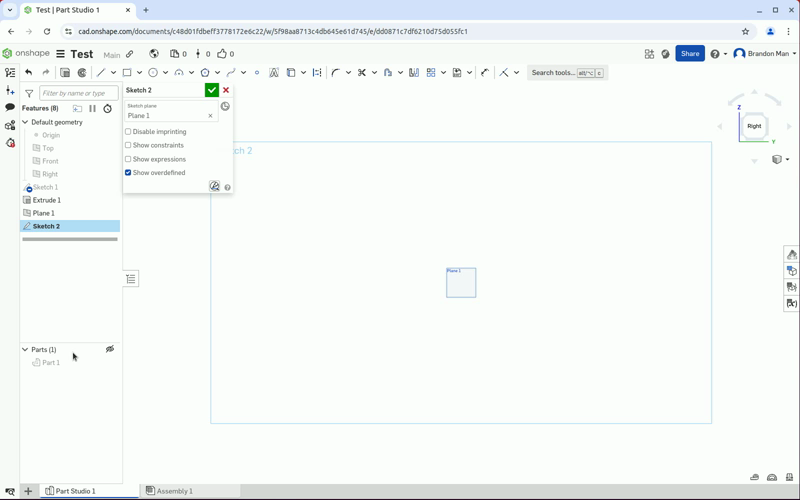
key(l)
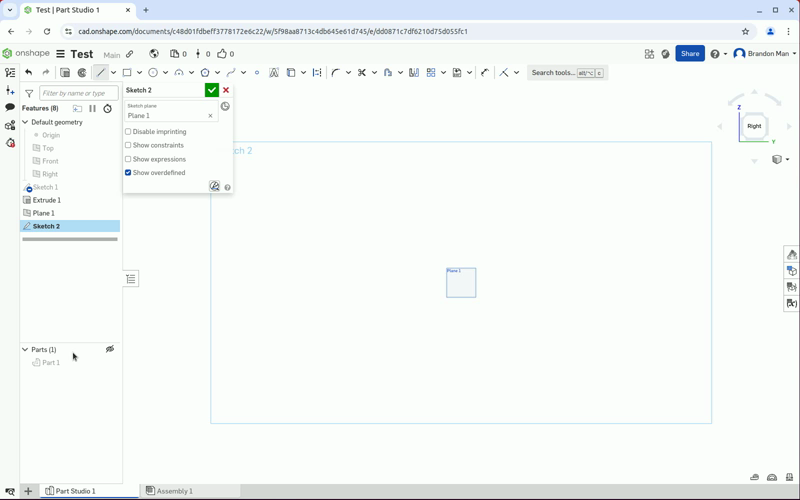
key_down(shift)
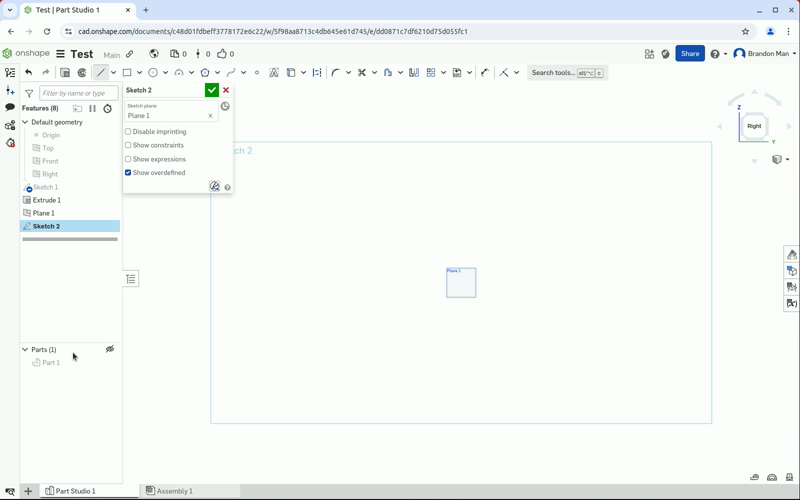
mouse_move(411, 286)
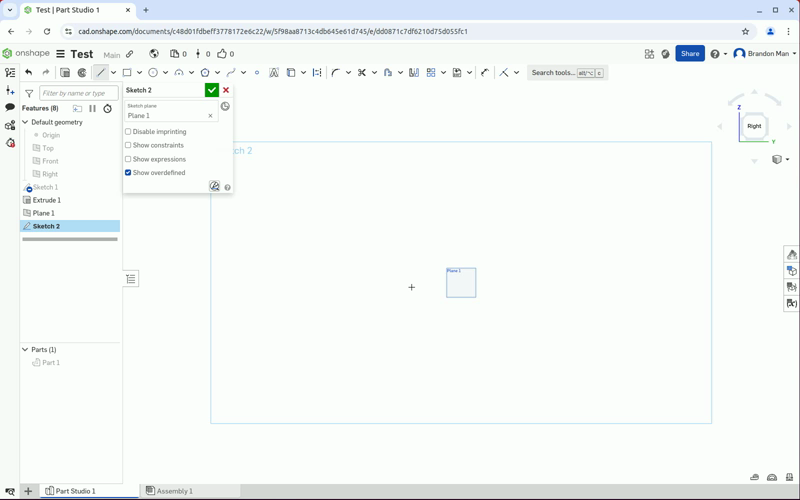
click(411, 286)
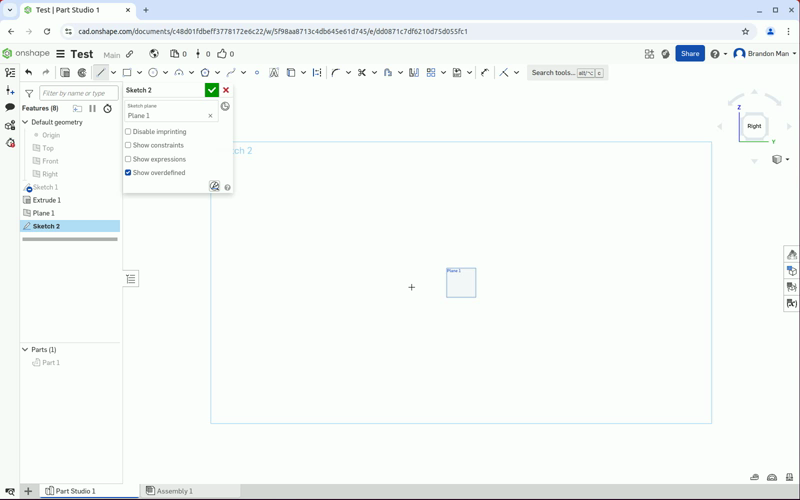
key_up(shift)
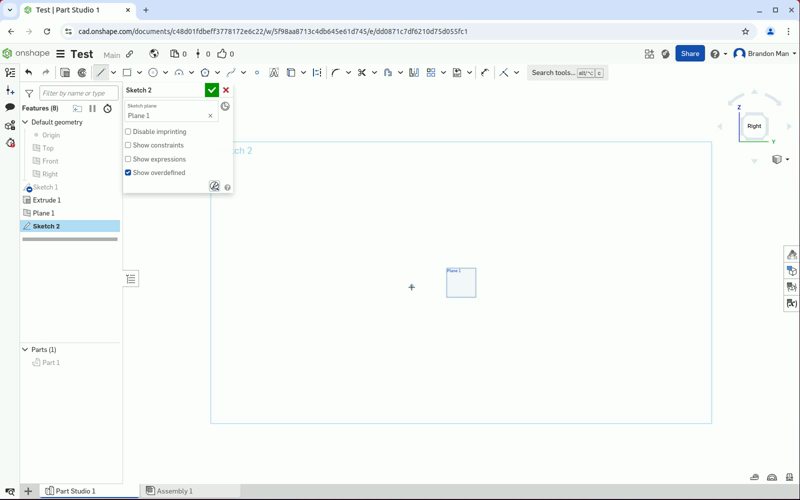
key_down(shift)
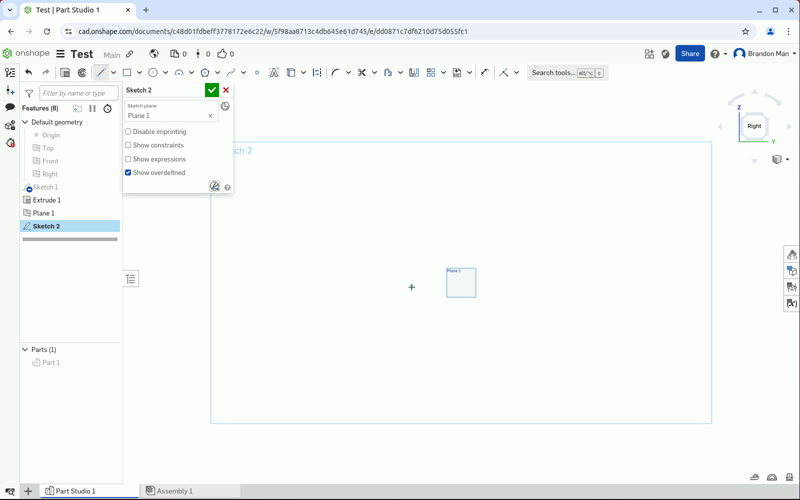
mouse_move(441, 286)
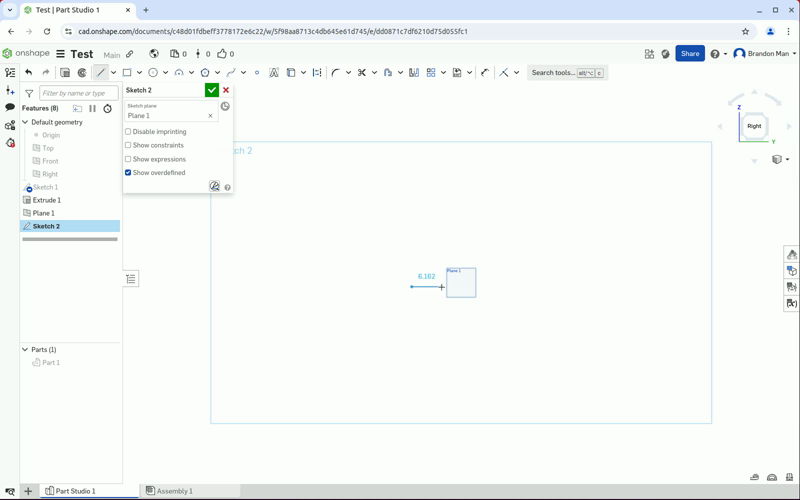
mouse_move(416, 286)
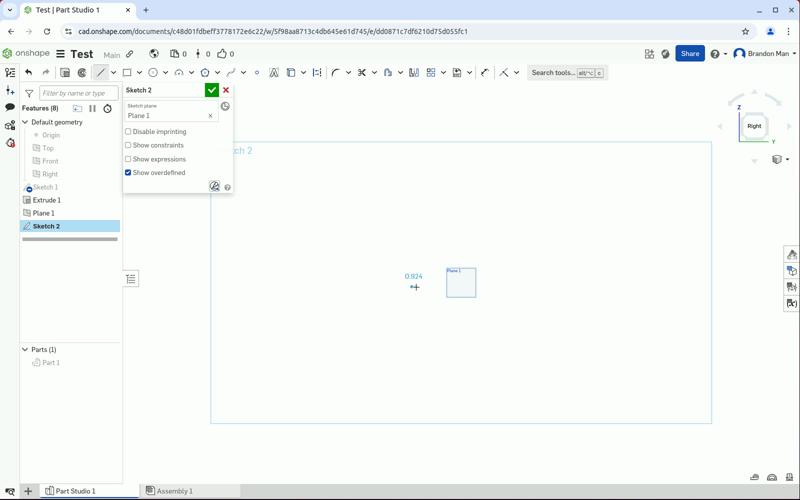
scroll(6)
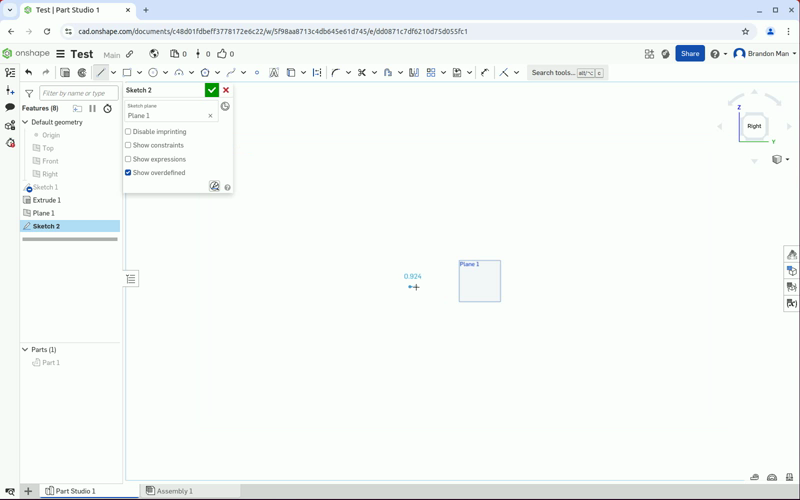
scroll(6)
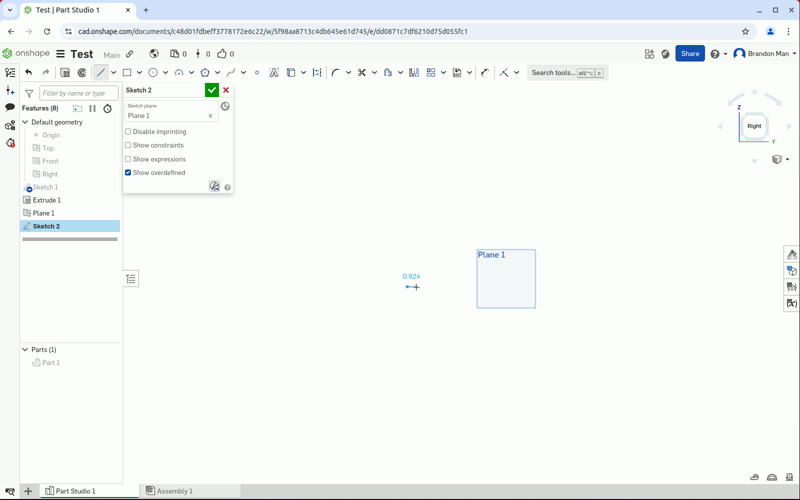
scroll(6)
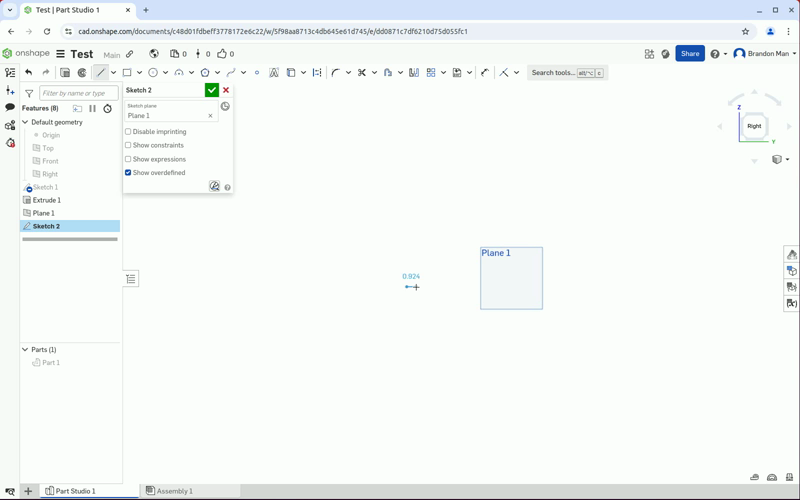
scroll(6)
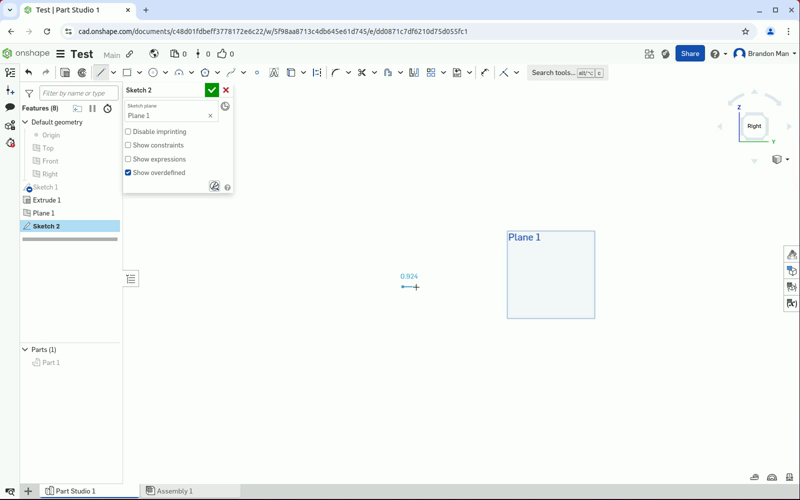
scroll(6)
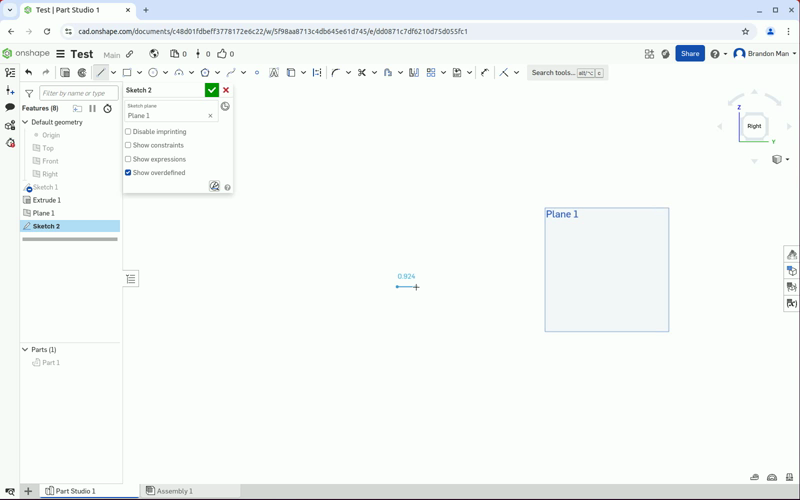
scroll(6)
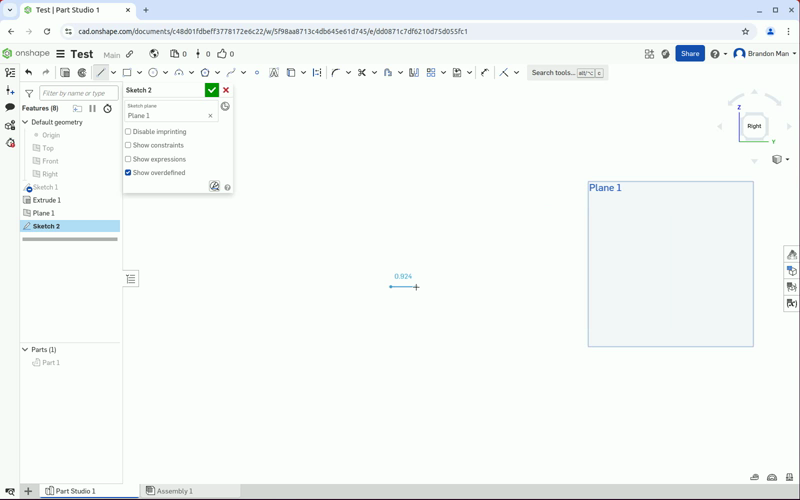
scroll(6)
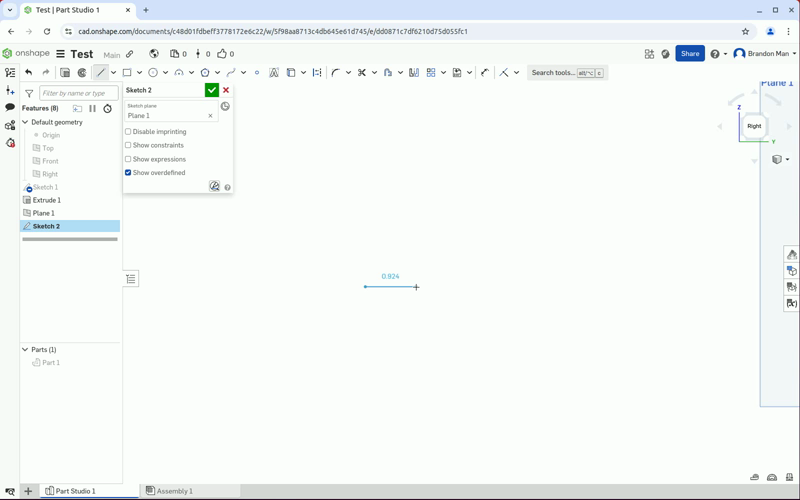
click(416, 286)
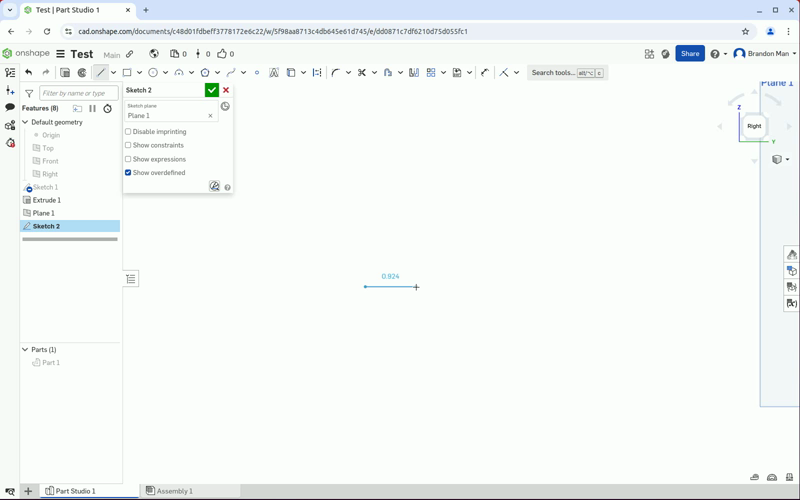
scroll(-6)
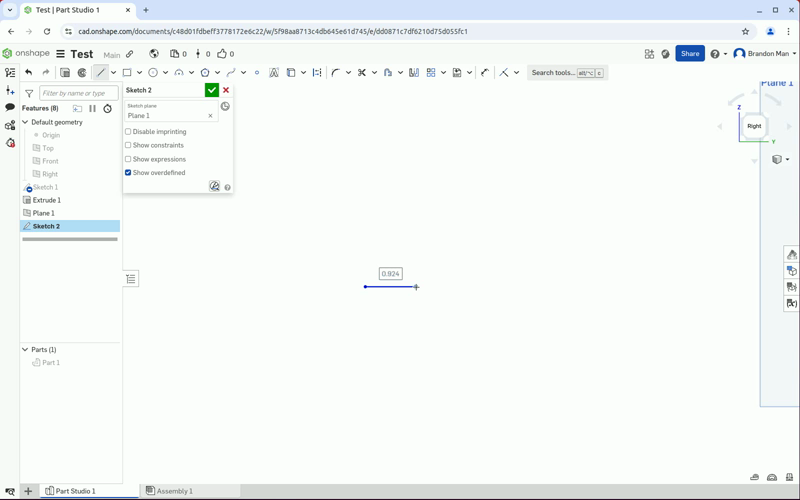
scroll(-6)
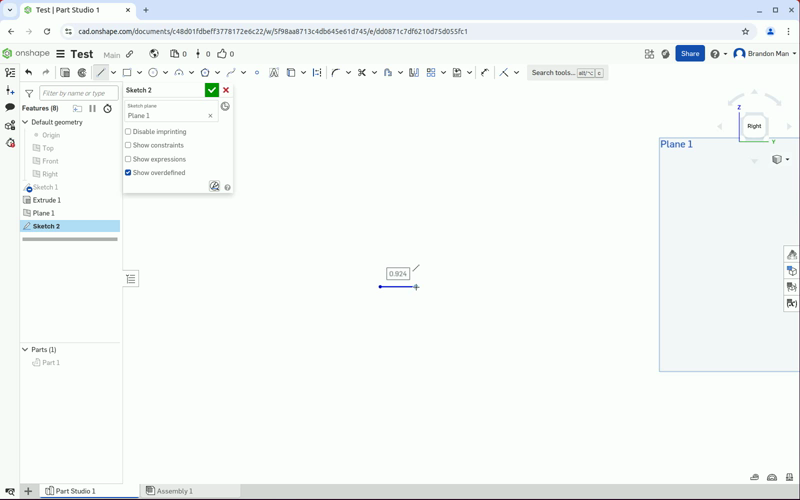
scroll(-6)
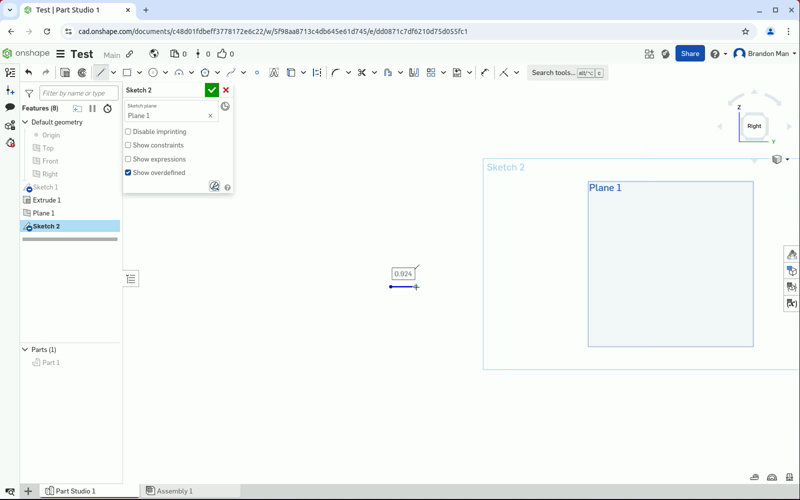
scroll(-6)
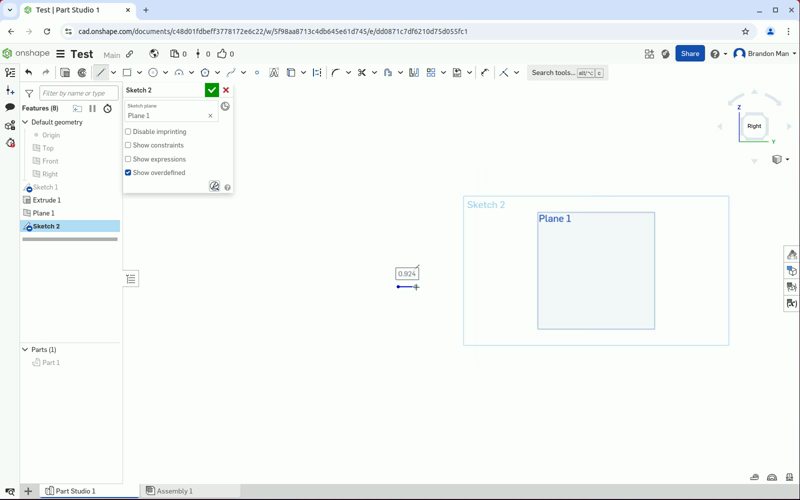
scroll(-6)
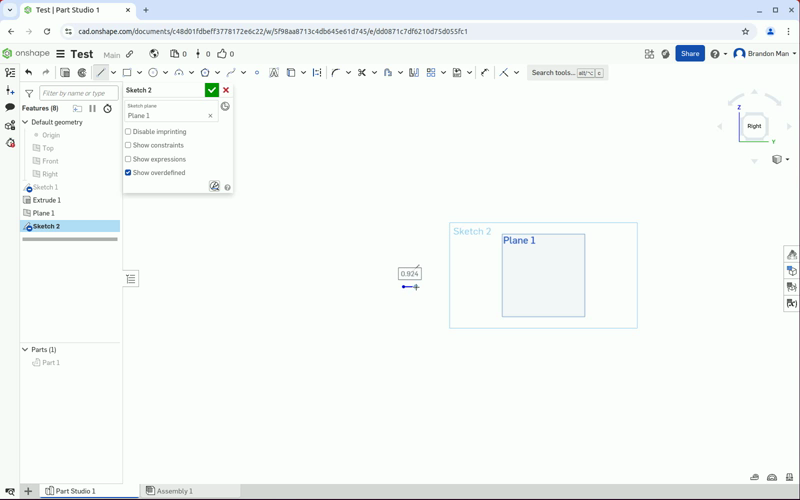
scroll(-6)
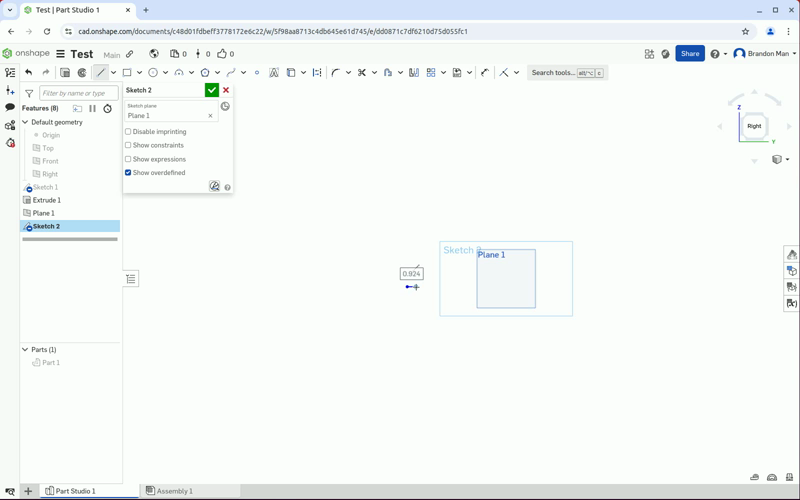
scroll(-6)
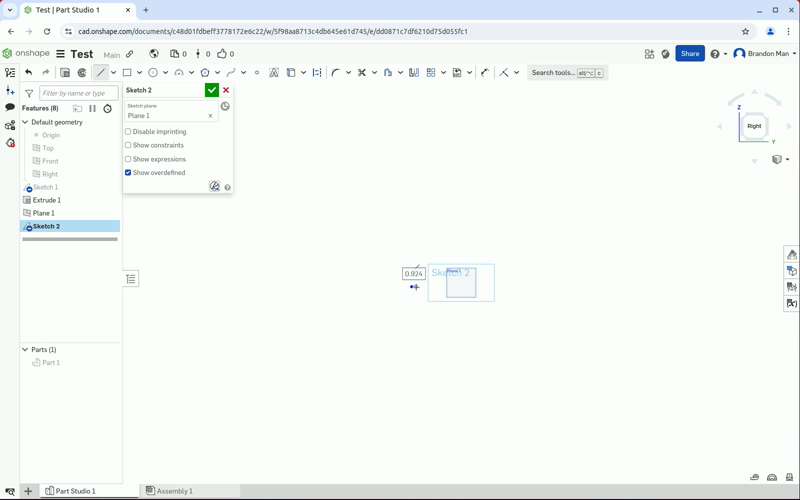
key_up(shift)
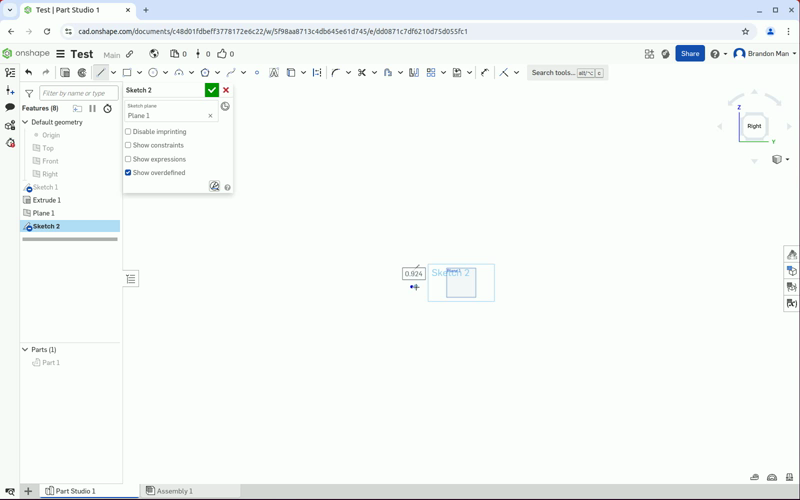
key_down(shift)
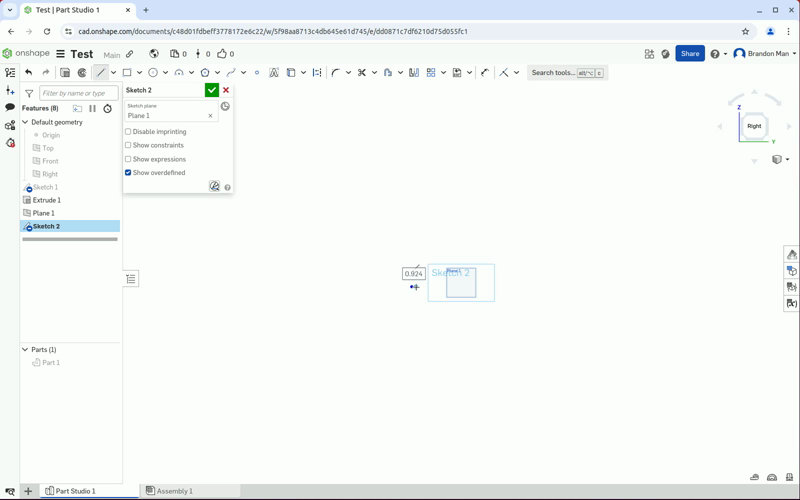
mouse_move(446, 286)
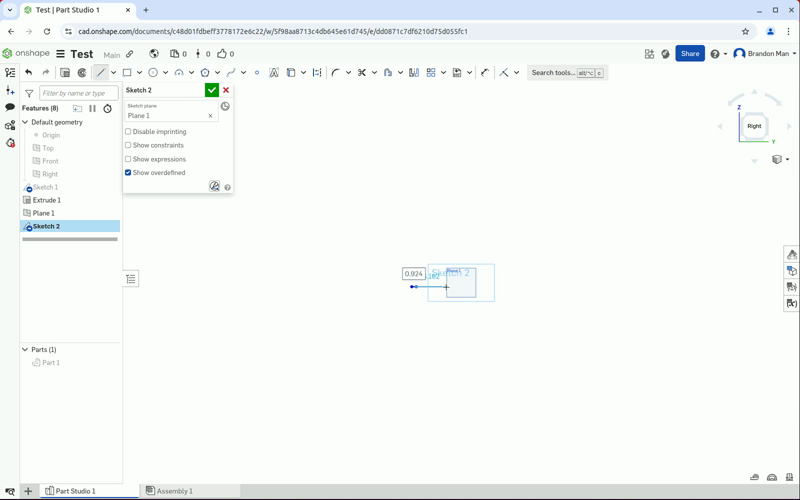
mouse_move(416, 281)
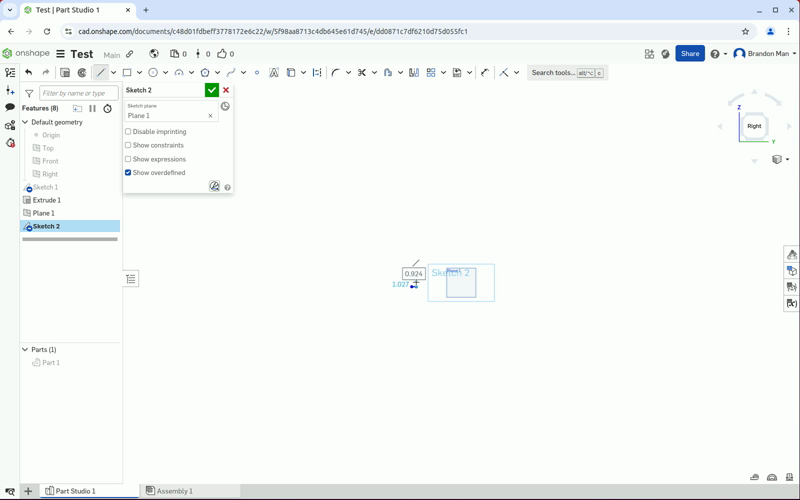
scroll(6)
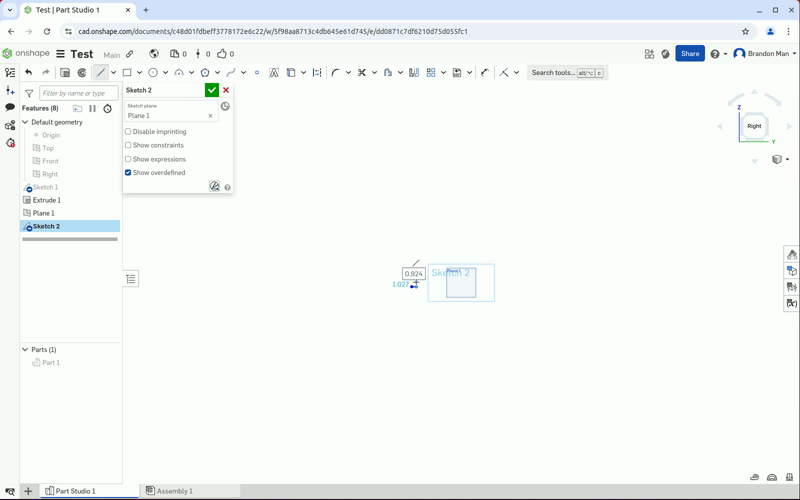
scroll(6)
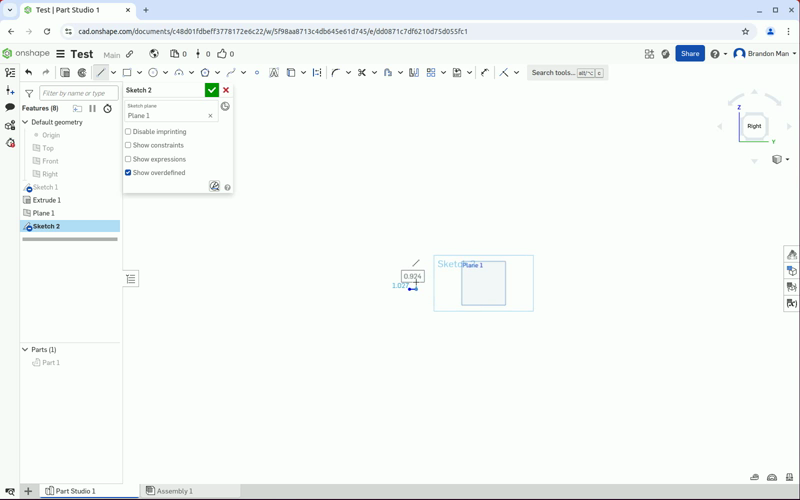
scroll(6)
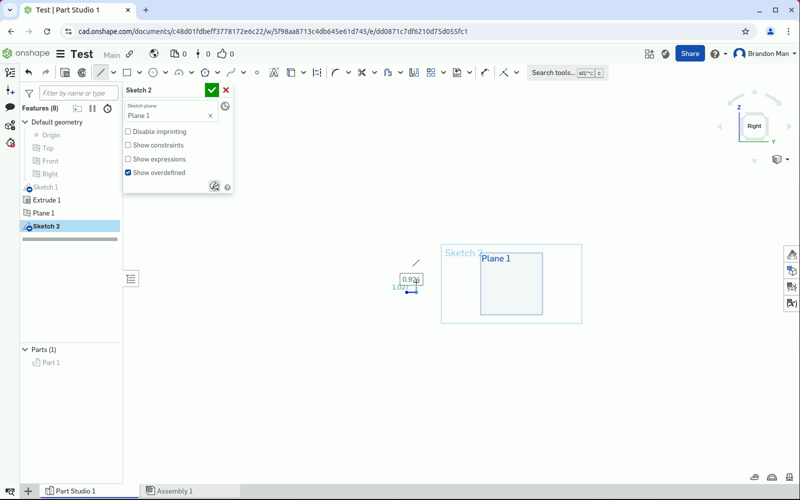
scroll(6)
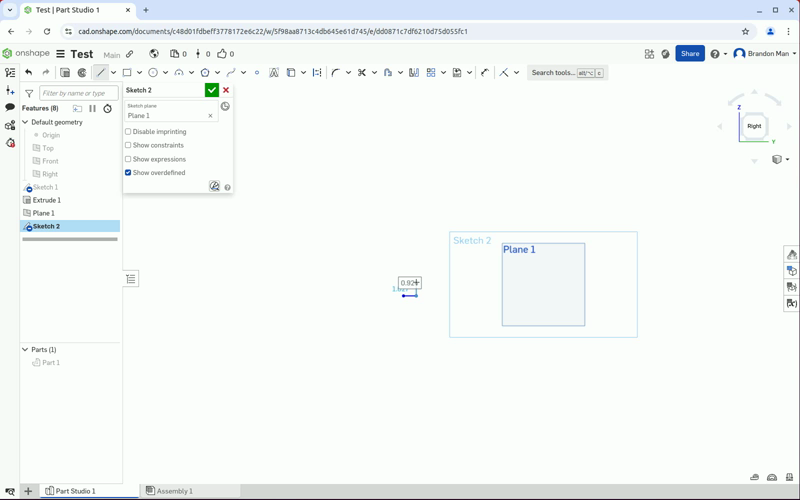
scroll(6)
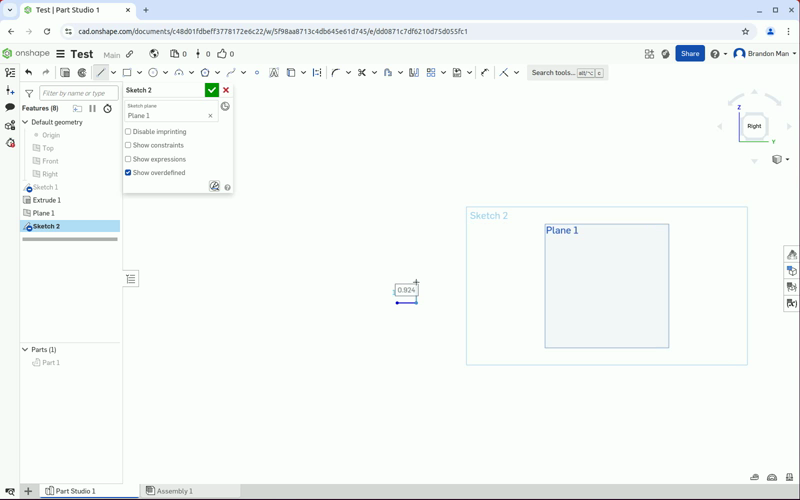
scroll(6)
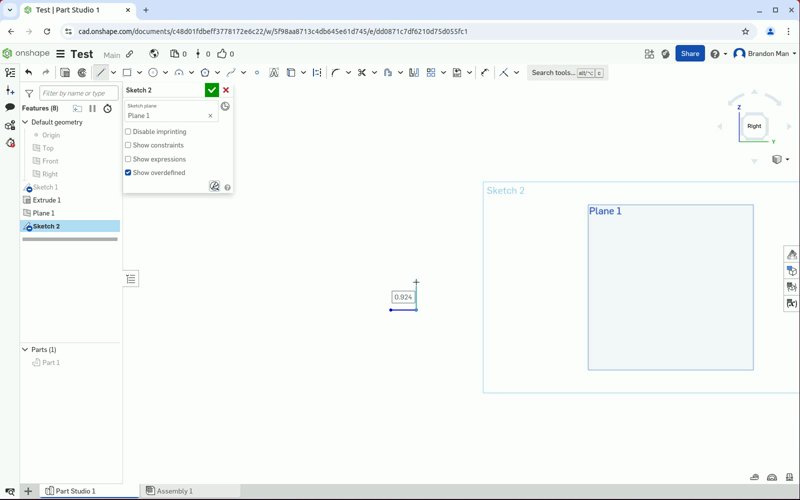
scroll(6)
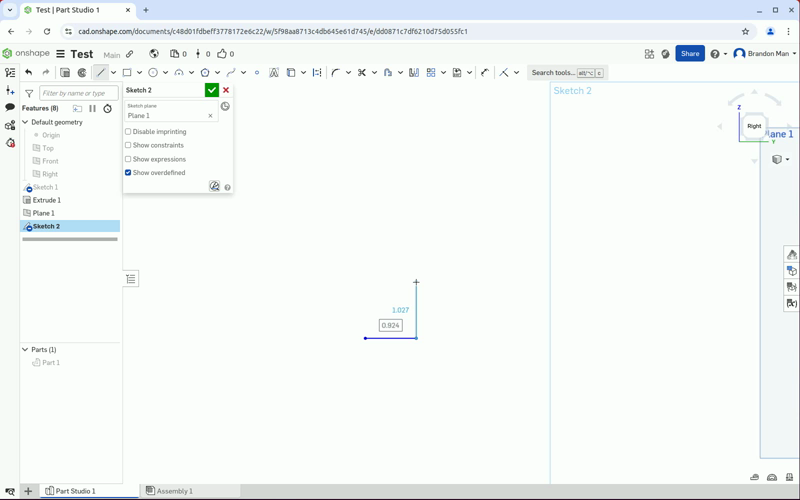
click(416, 281)
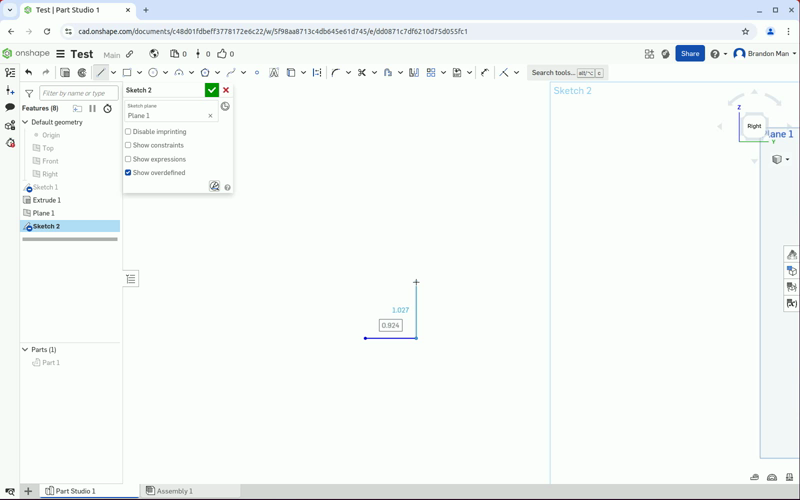
scroll(-6)
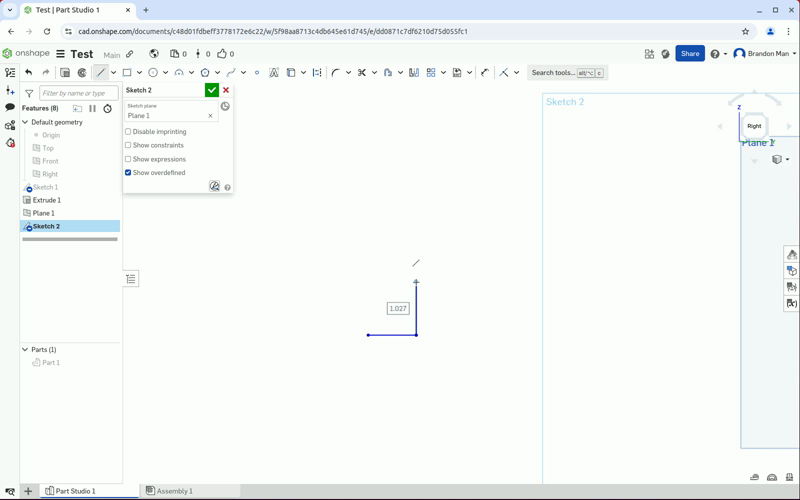
scroll(-6)
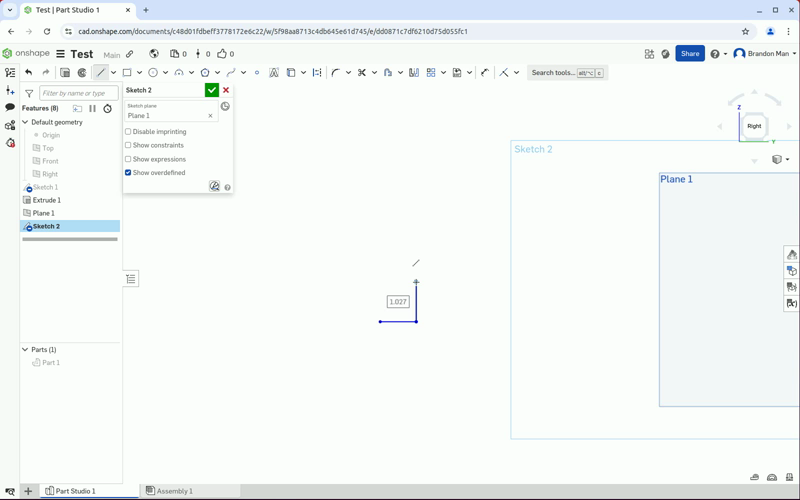
scroll(-6)
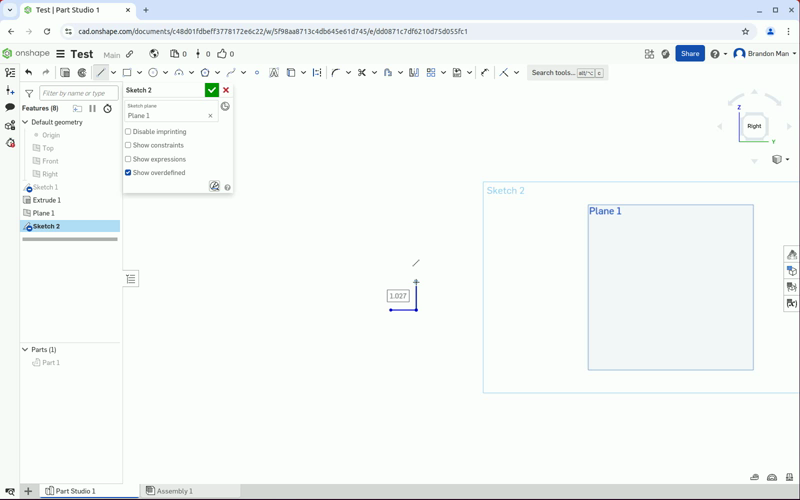
scroll(-6)
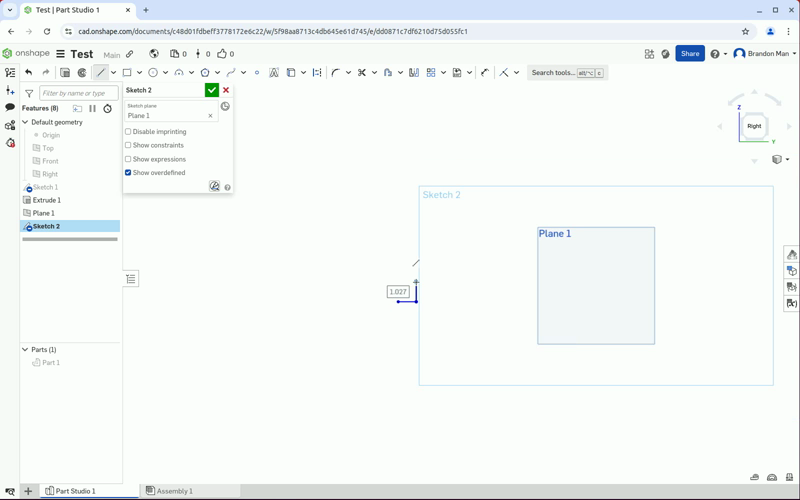
scroll(-6)
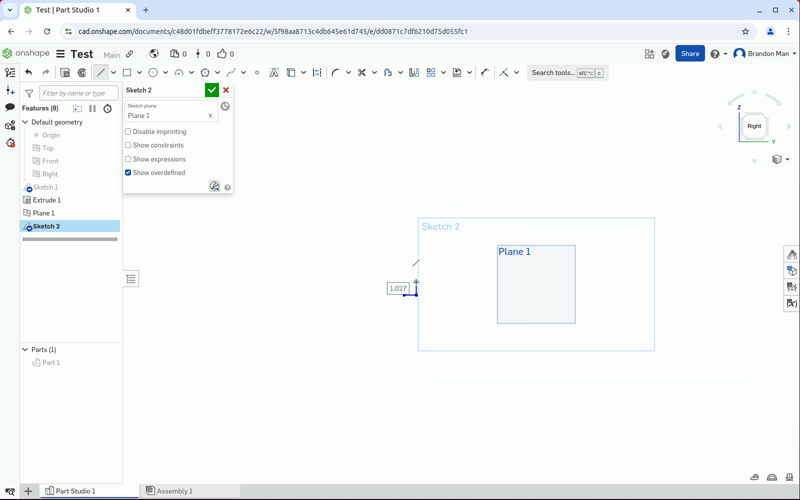
scroll(-6)
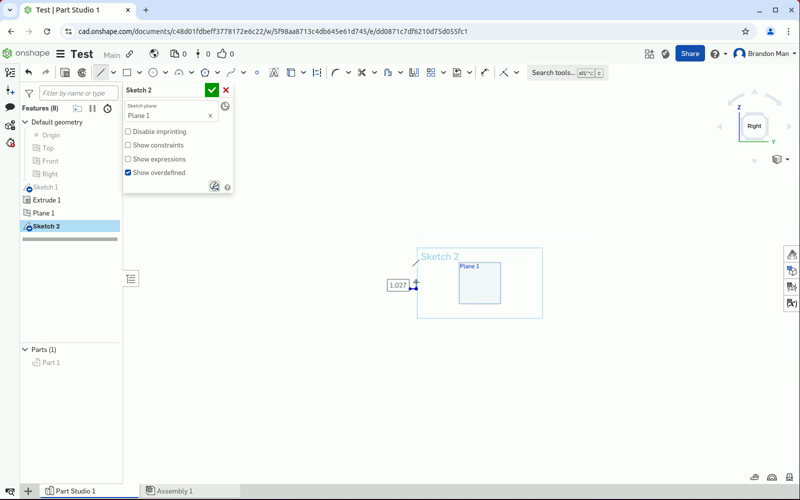
scroll(-6)
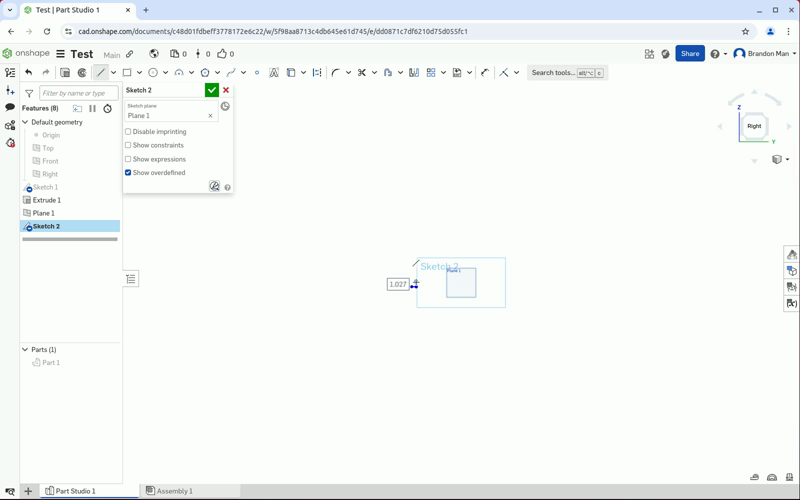
key_up(shift)
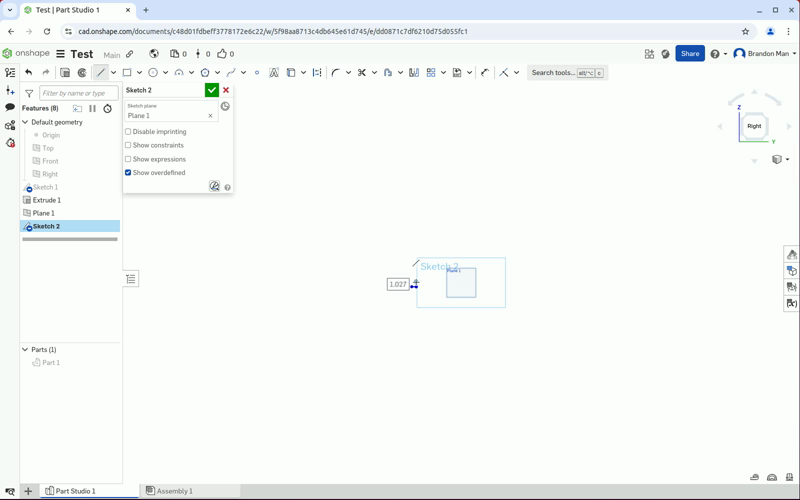
key_down(shift)
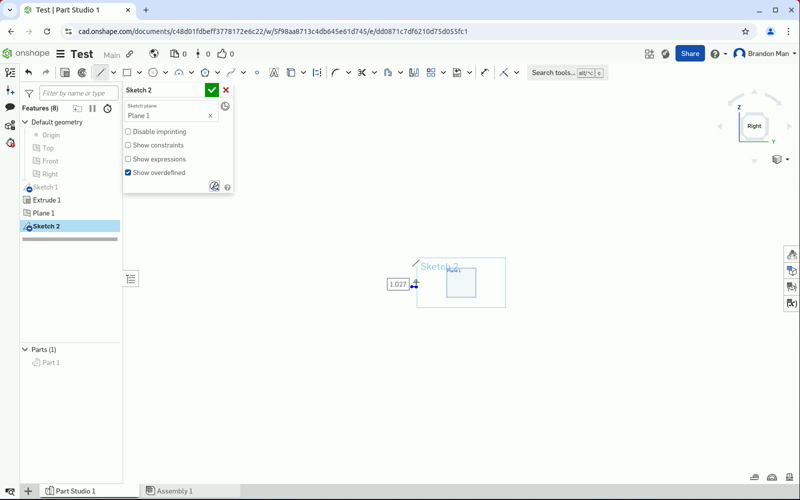
mouse_move(446, 281)
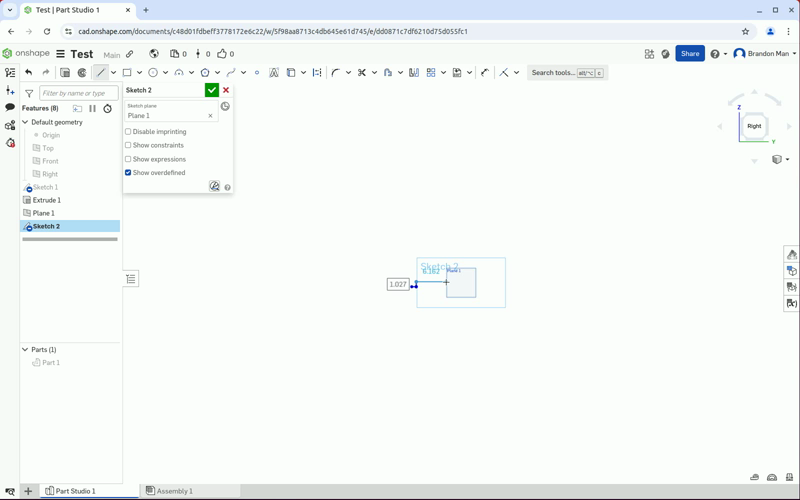
mouse_move(411, 281)
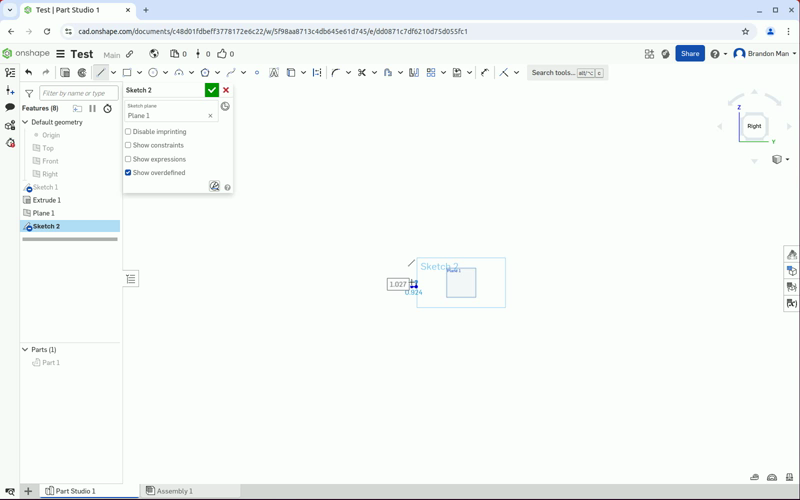
scroll(6)
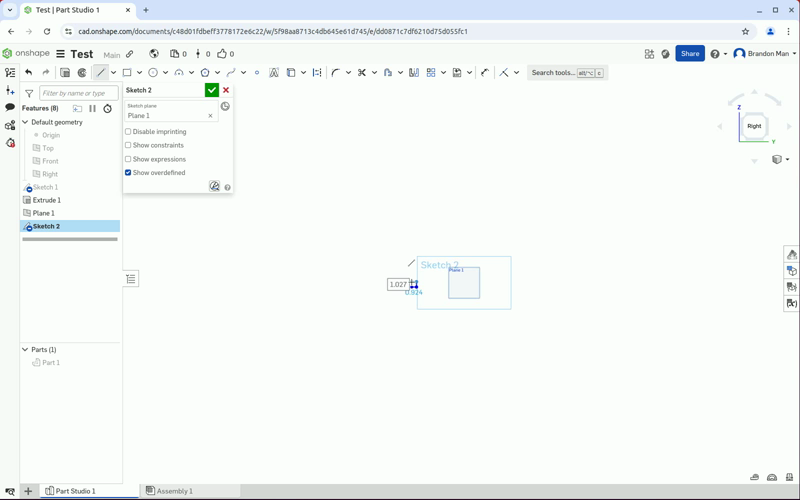
scroll(6)
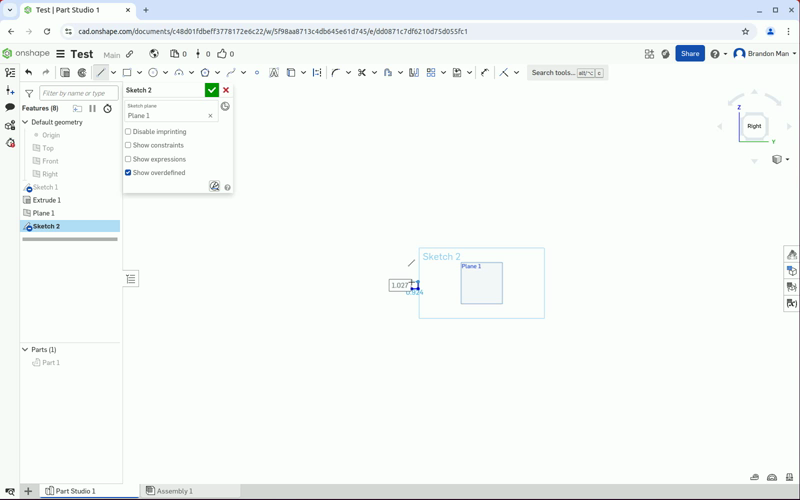
scroll(6)
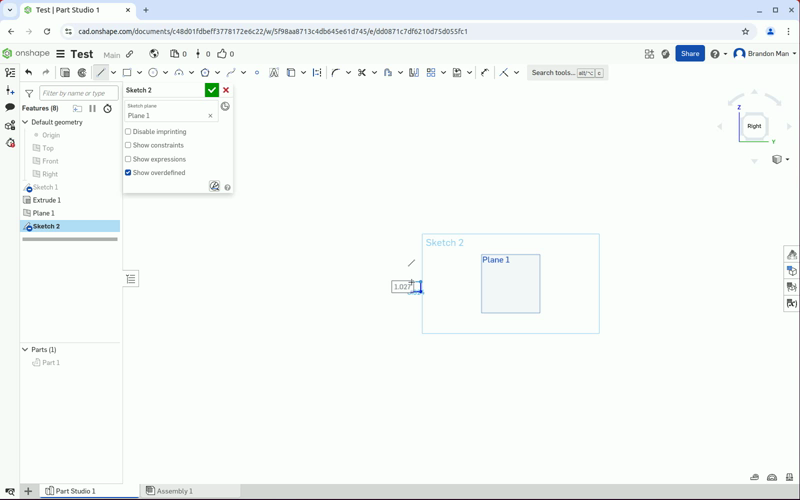
scroll(6)
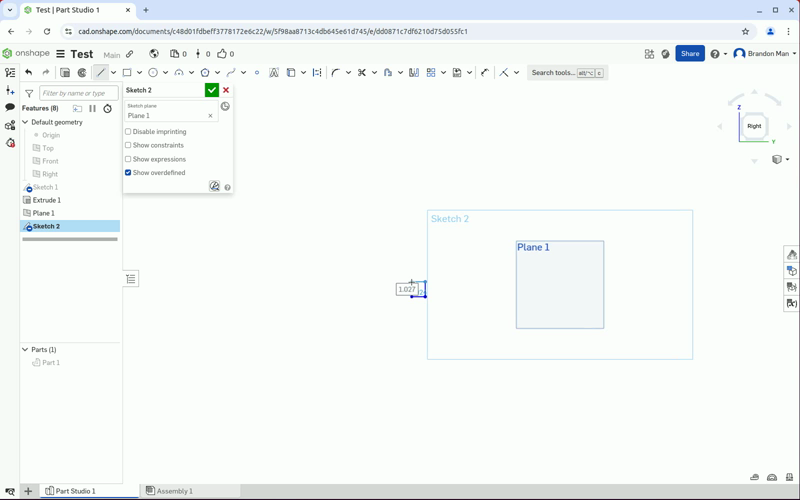
scroll(6)
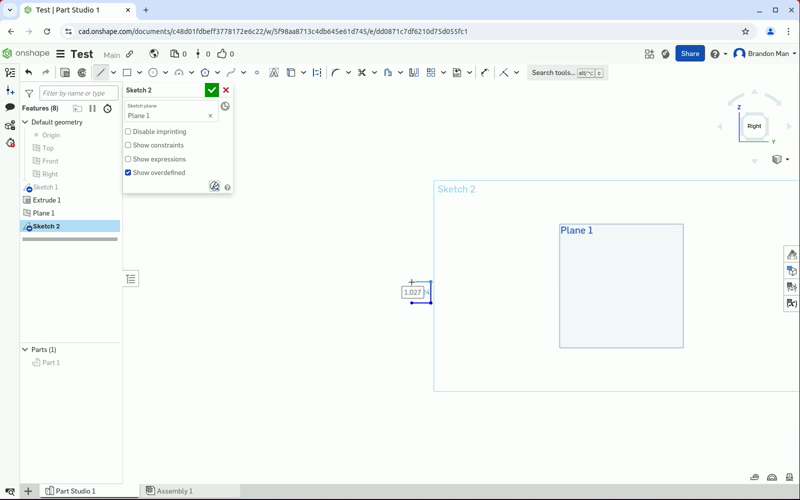
scroll(6)
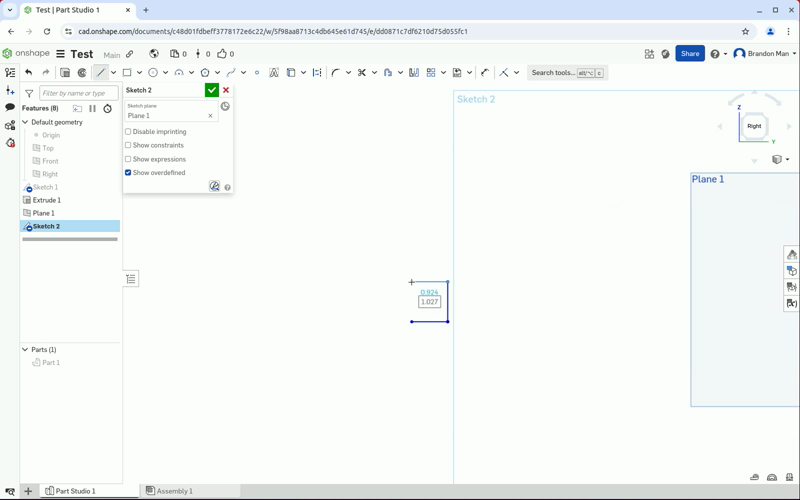
scroll(6)
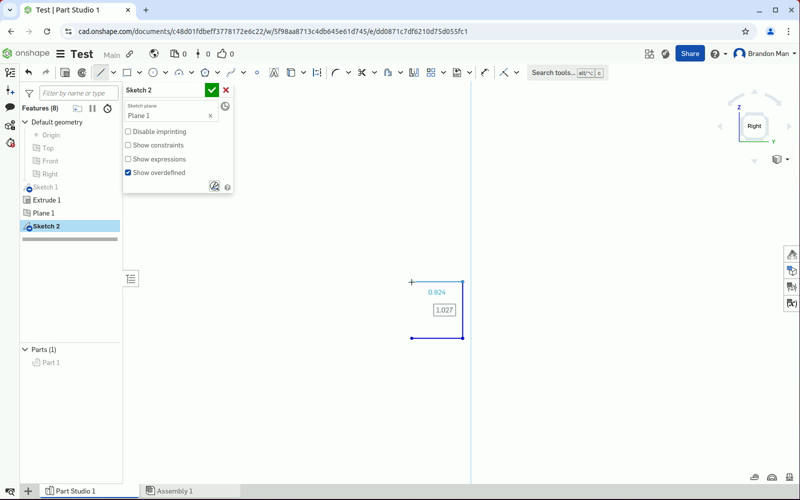
click(411, 281)
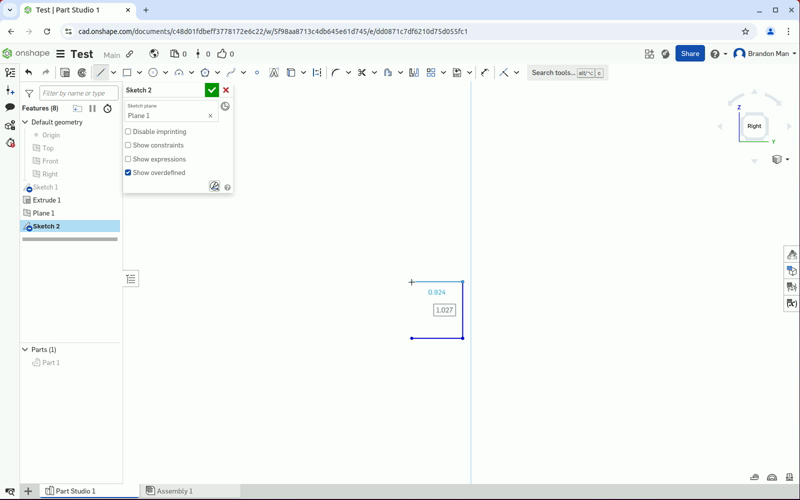
scroll(-6)
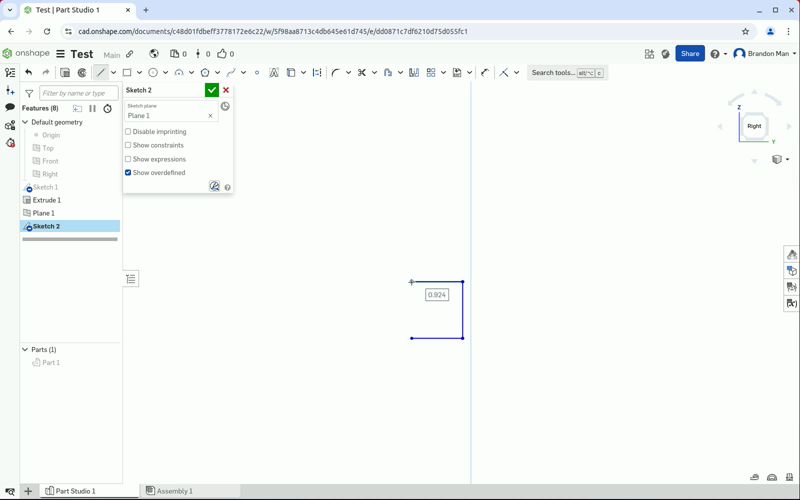
scroll(-6)
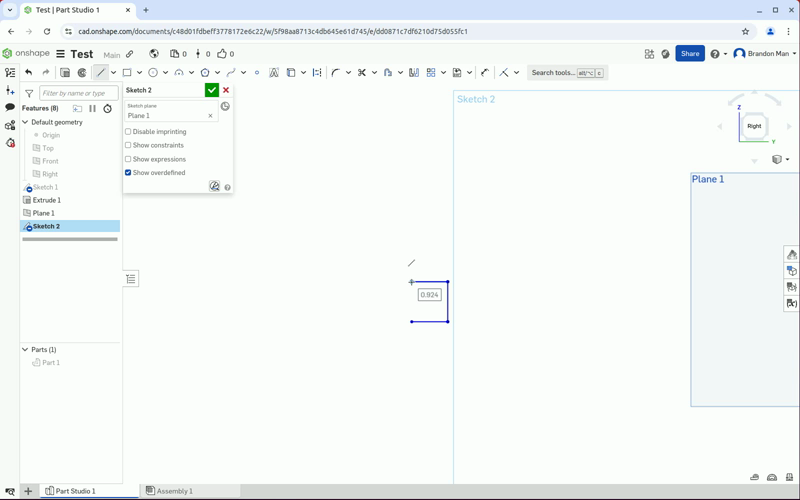
scroll(-6)
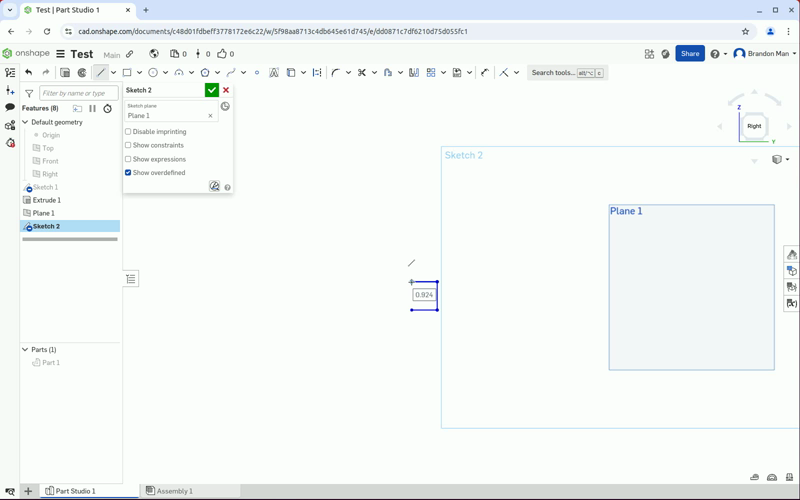
scroll(-6)
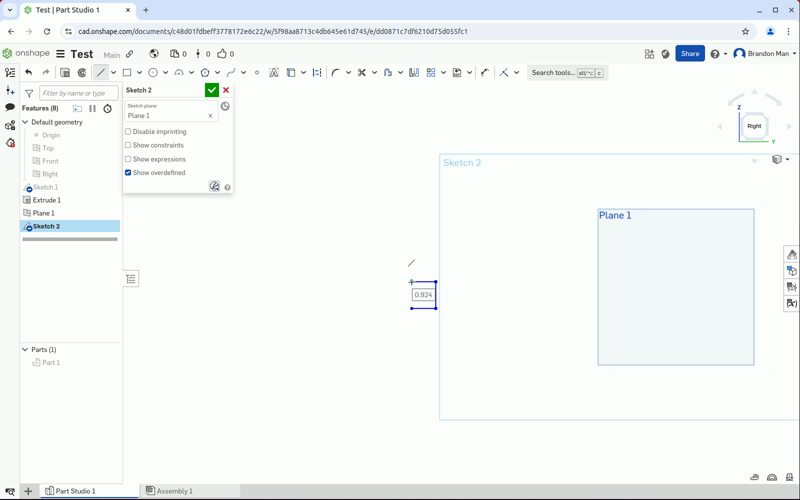
scroll(-6)
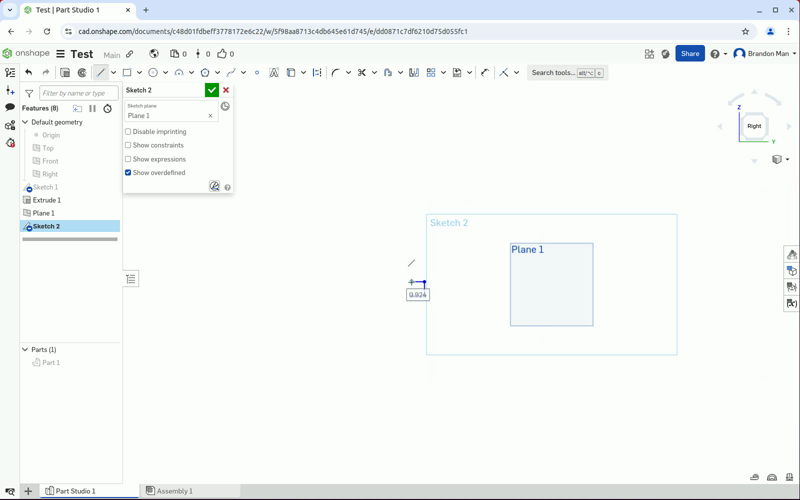
scroll(-6)
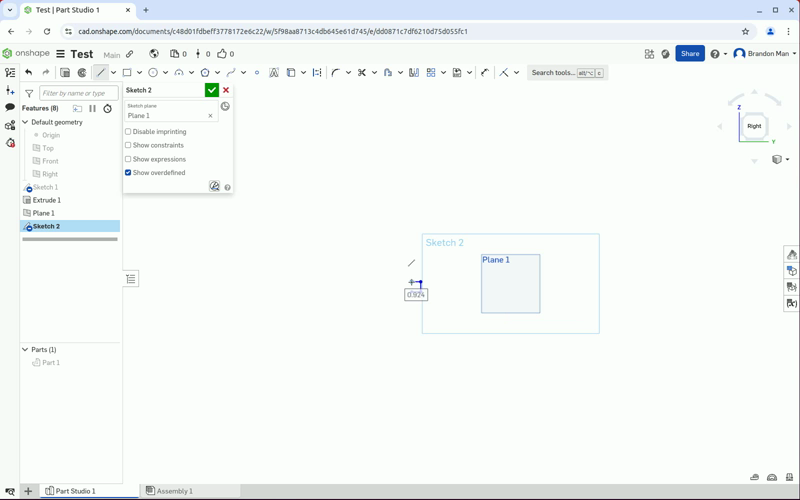
scroll(-6)
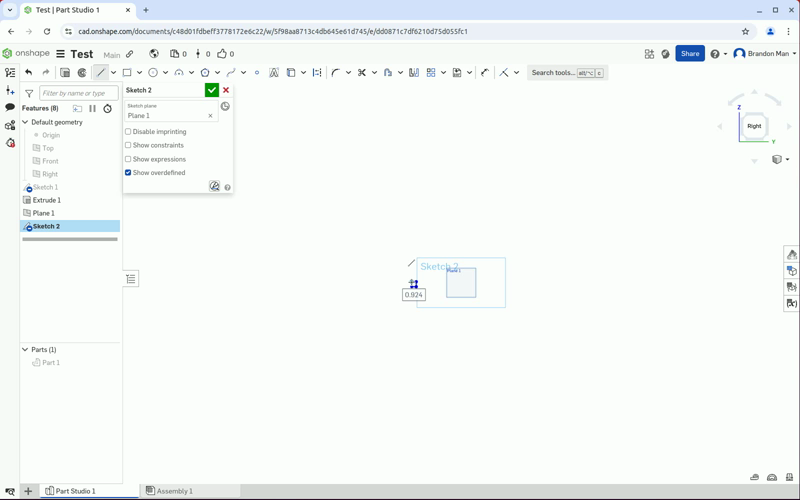
key_up(shift)
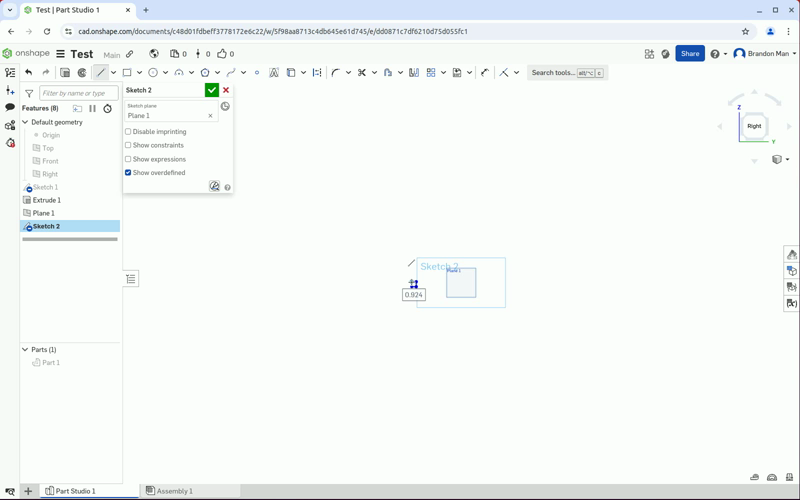
mouse_move(441, 281)
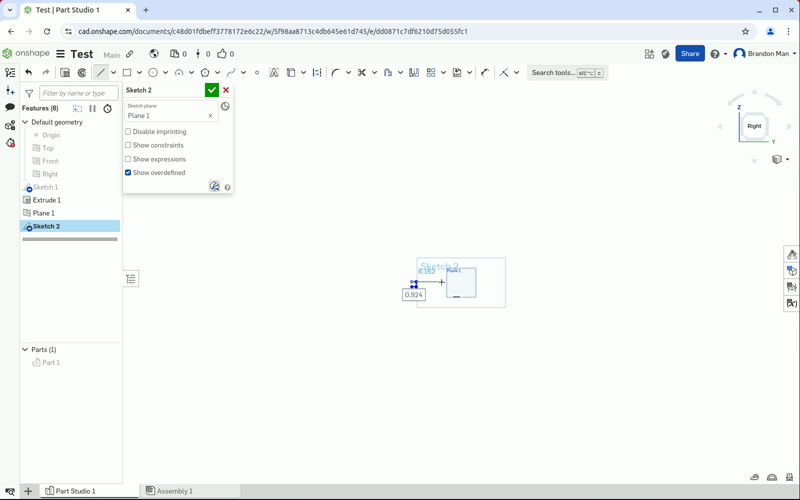
key_down(shift)
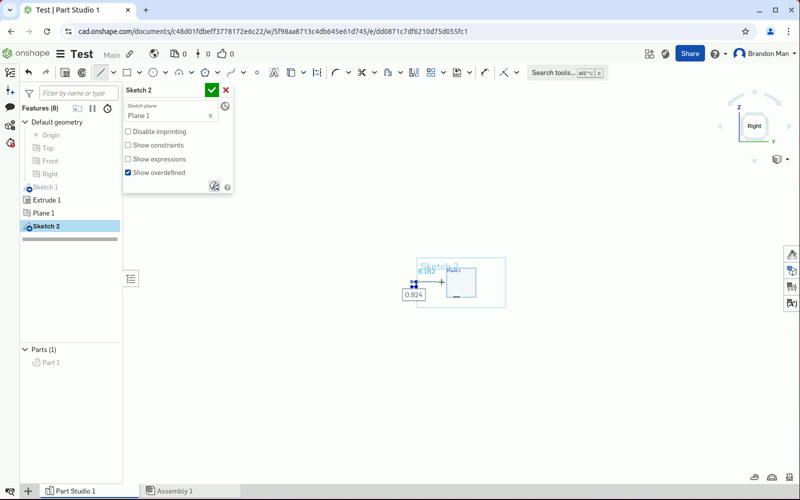
mouse_move(411, 286)
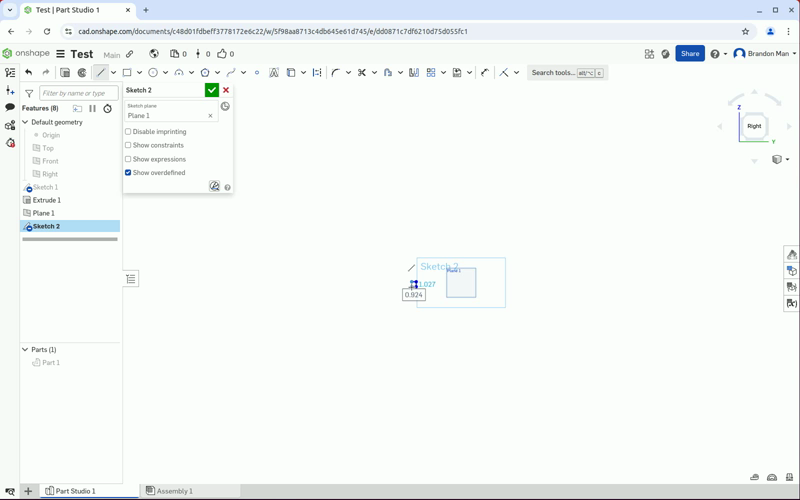
scroll(6)
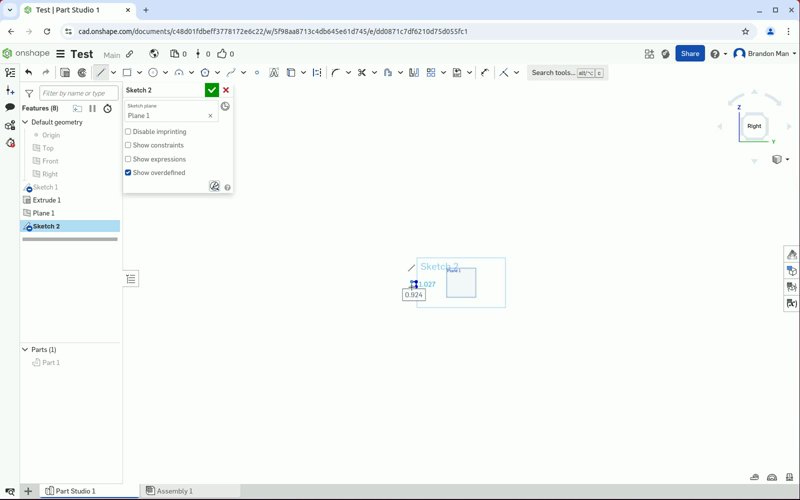
scroll(6)
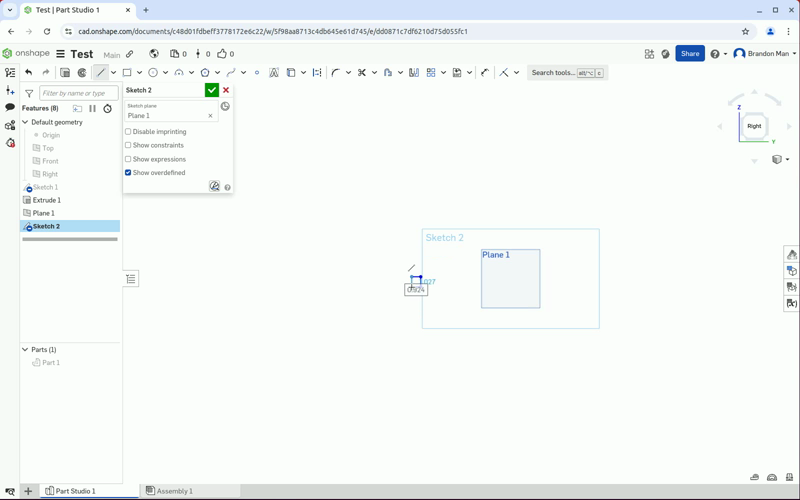
scroll(6)
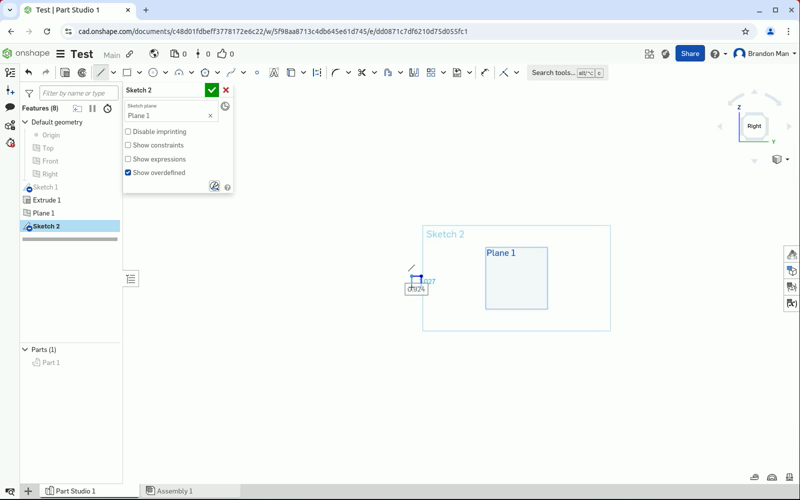
scroll(6)
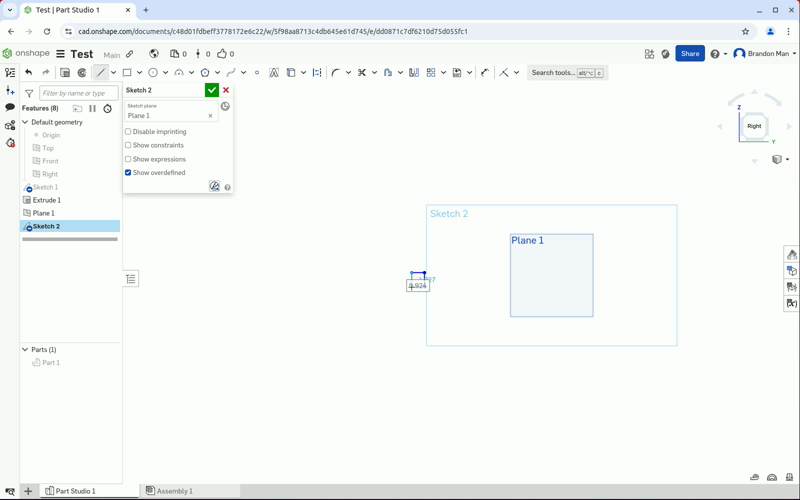
scroll(6)
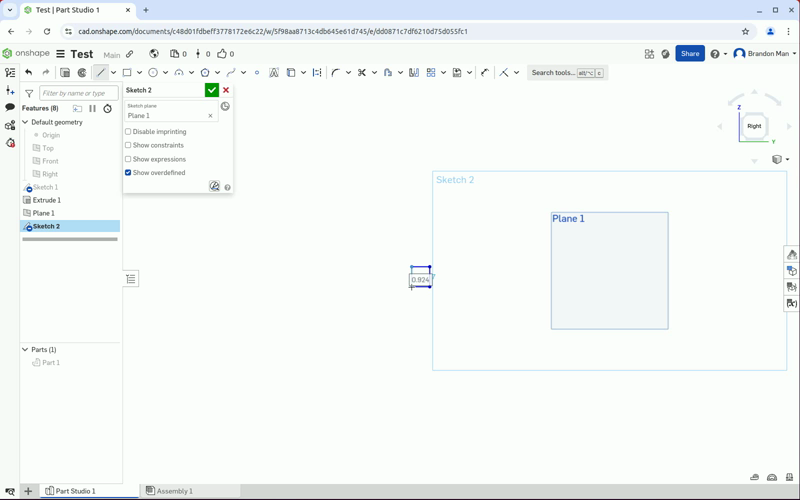
scroll(6)
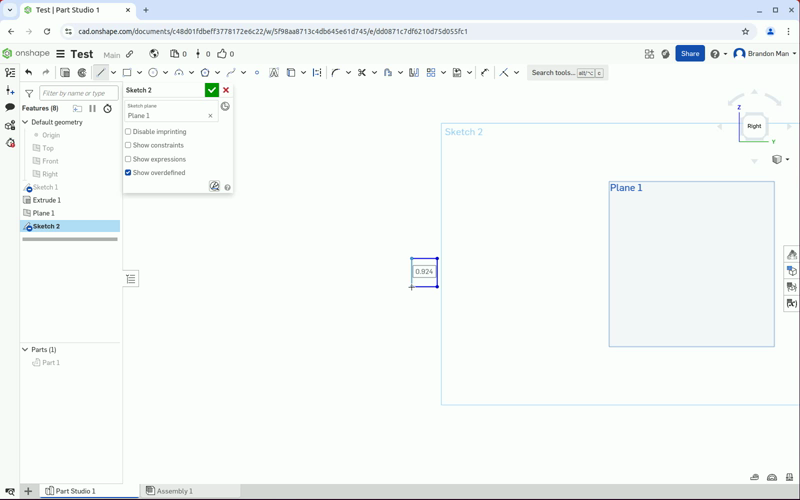
scroll(6)
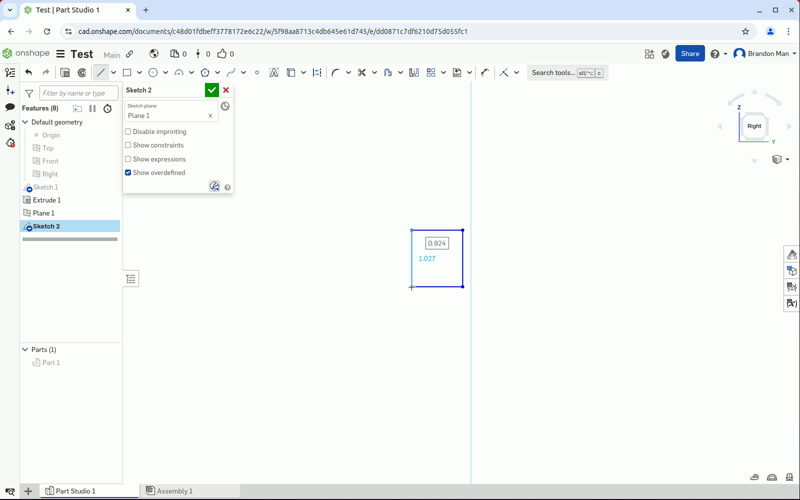
key_up(shift)
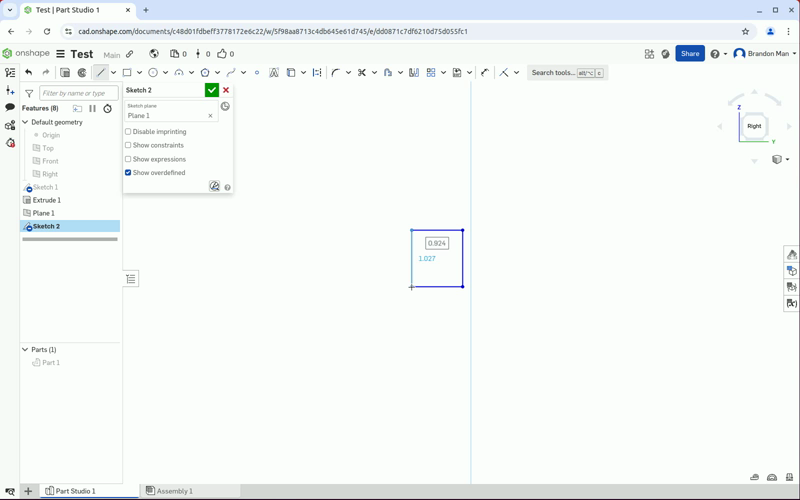
click(411, 286)
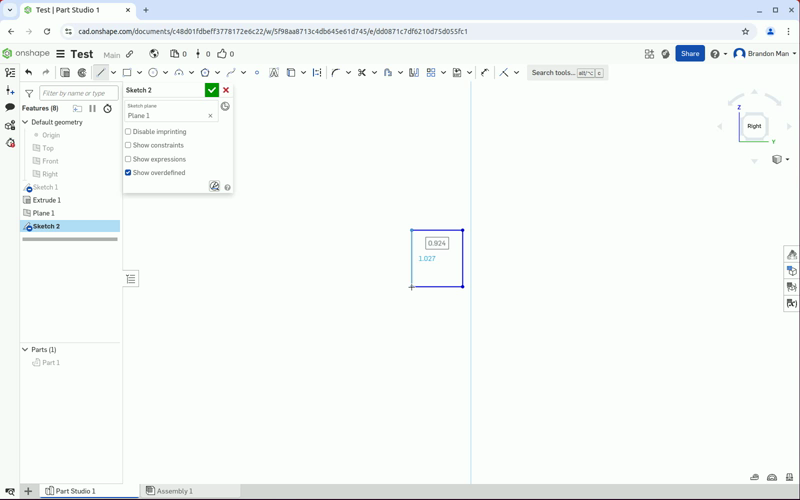
scroll(-6)
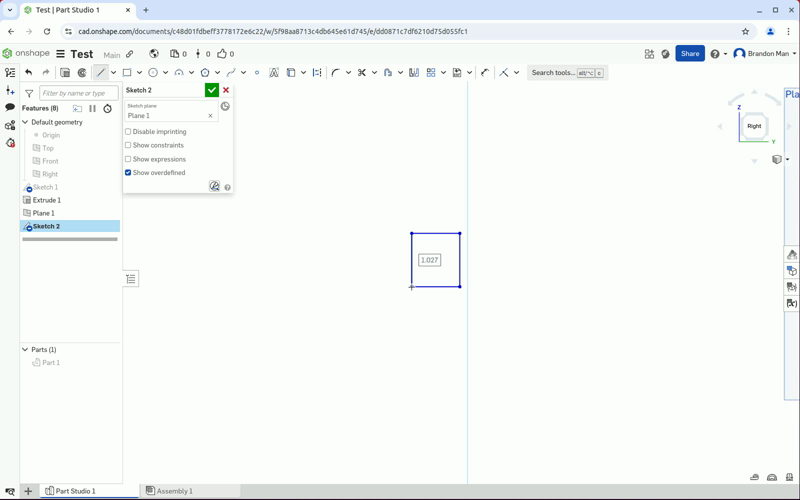
scroll(-6)
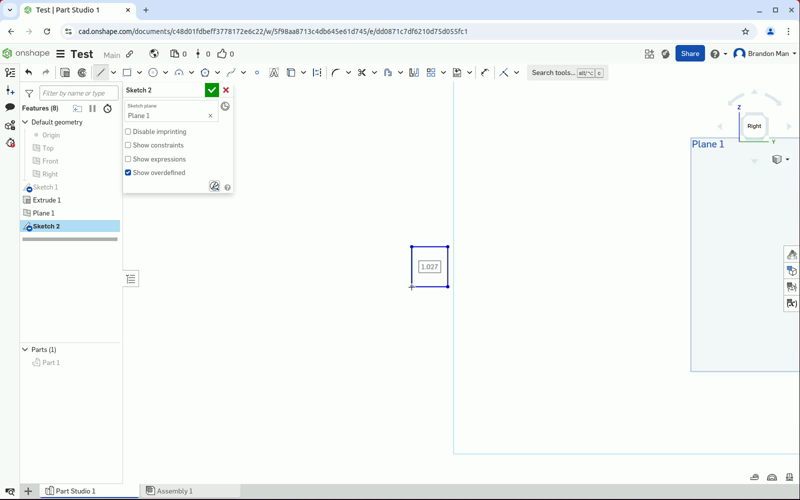
scroll(-6)
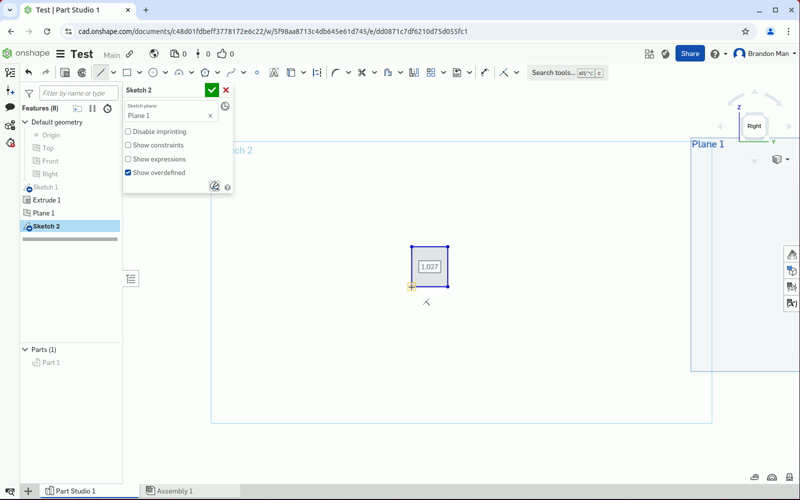
scroll(-6)
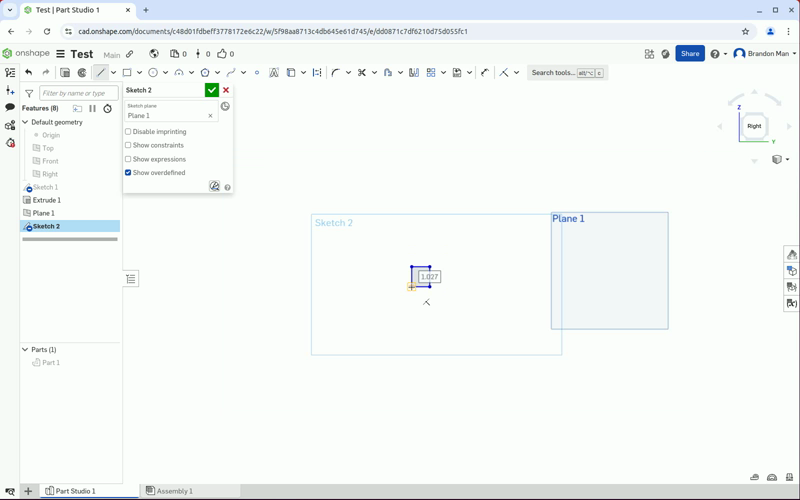
scroll(-6)
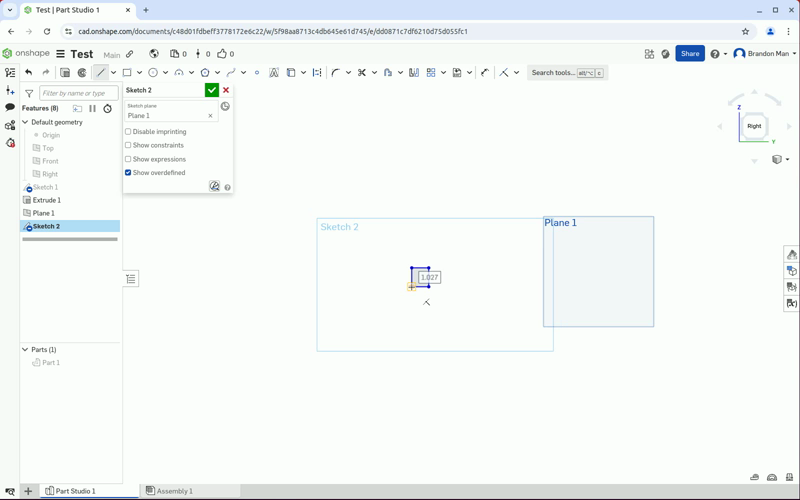
scroll(-6)
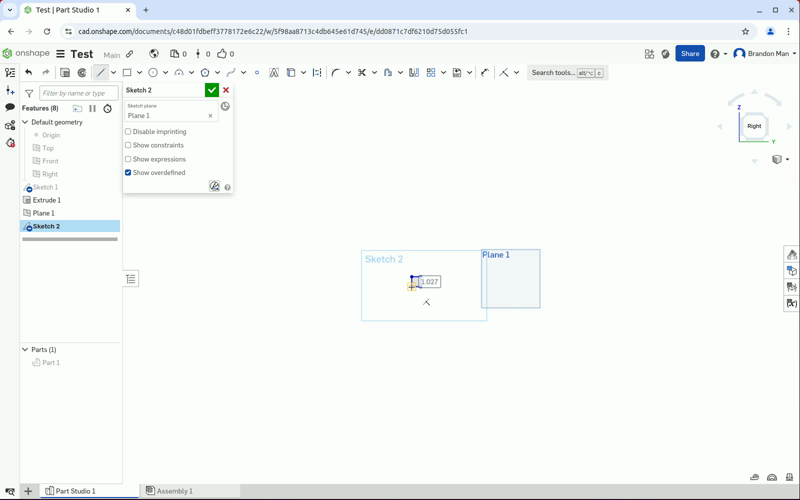
scroll(-6)
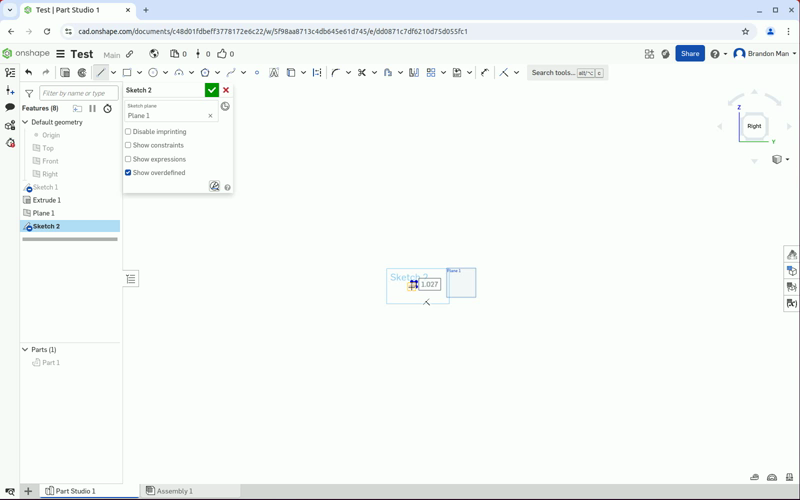
key(esc)
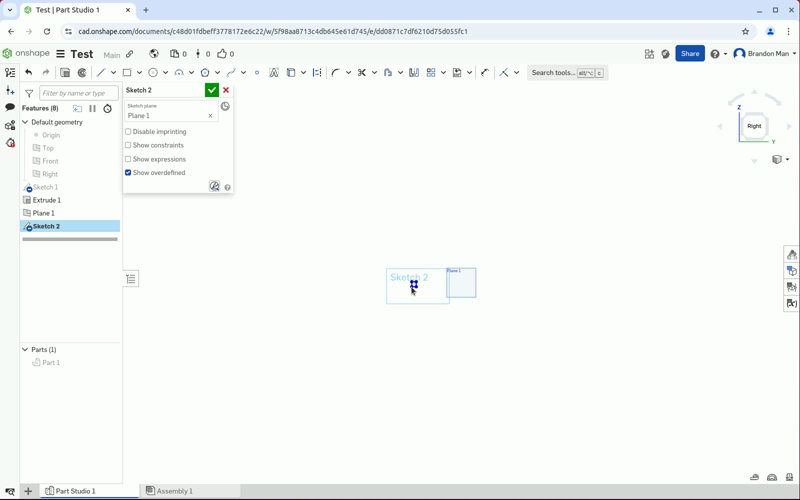
mouse_move(411, 285)
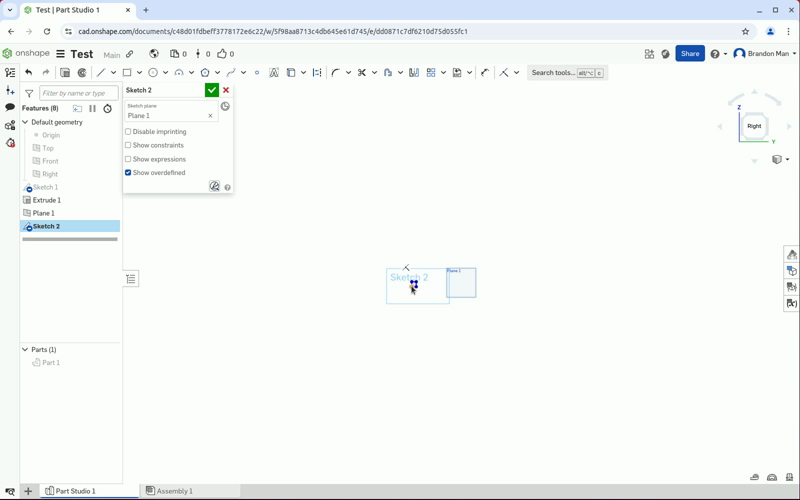
scroll(6)
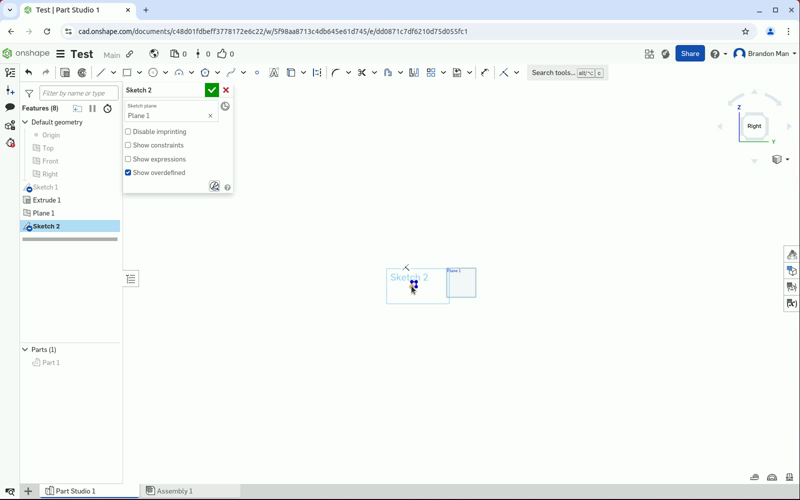
scroll(6)
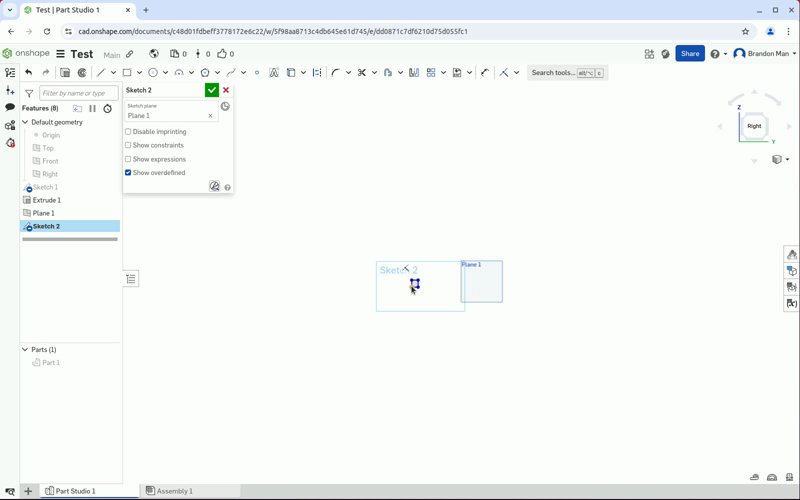
scroll(6)
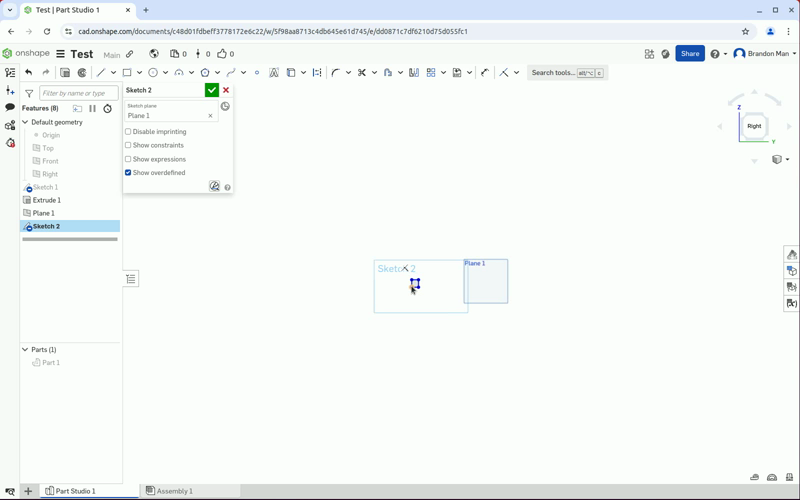
scroll(6)
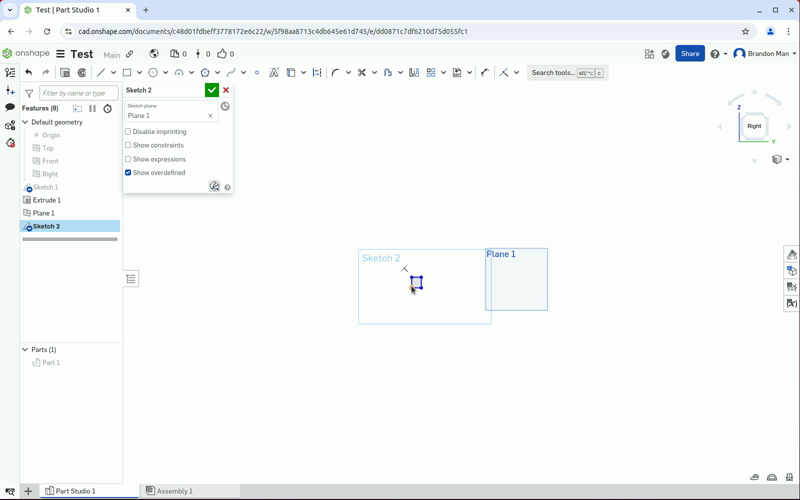
scroll(6)
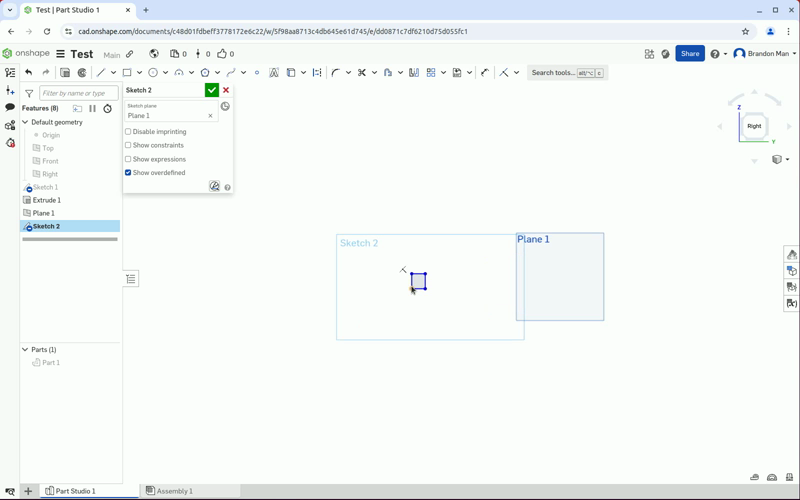
scroll(6)
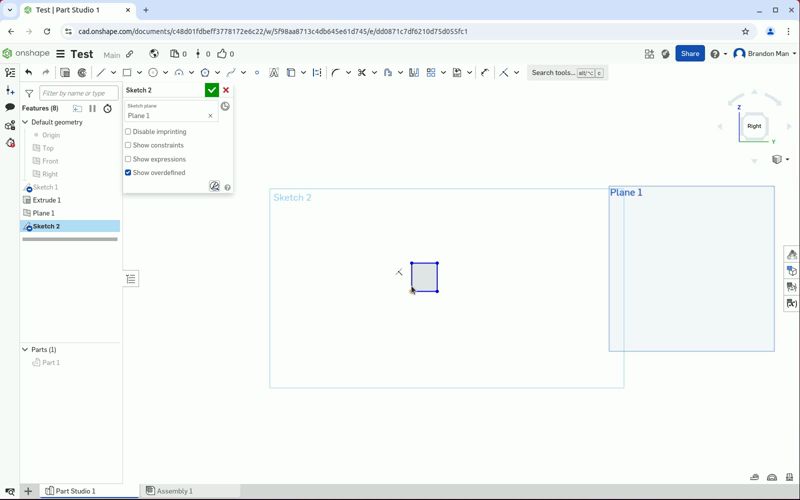
scroll(6)
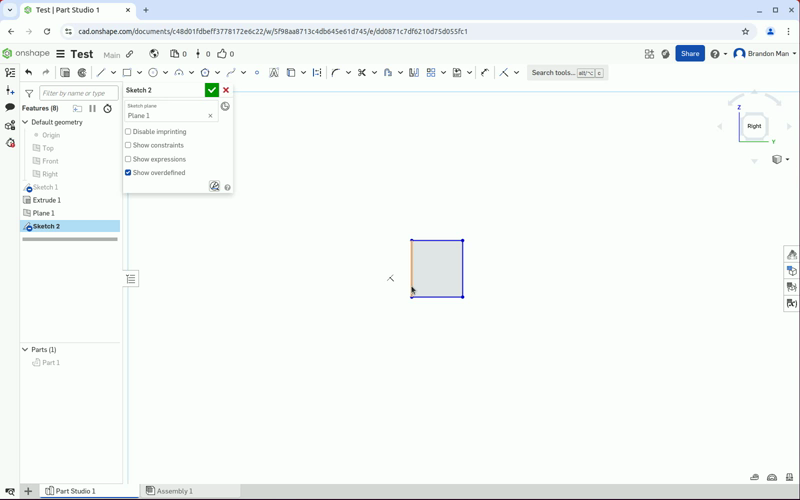
click(411, 285)
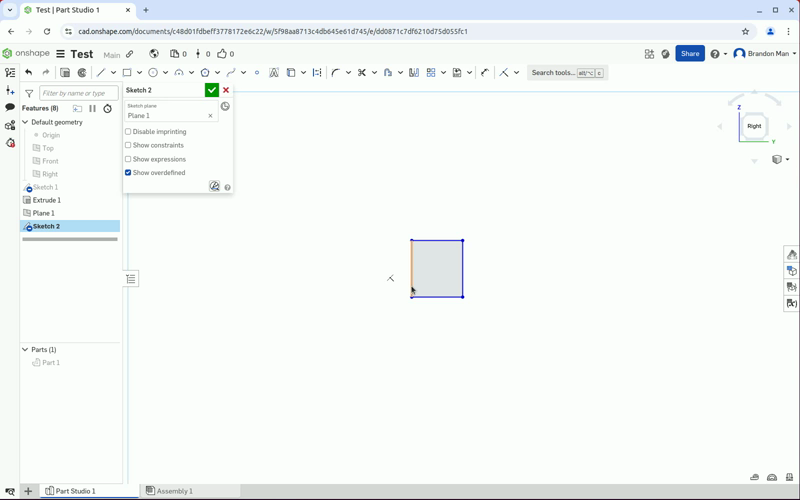
scroll(-6)
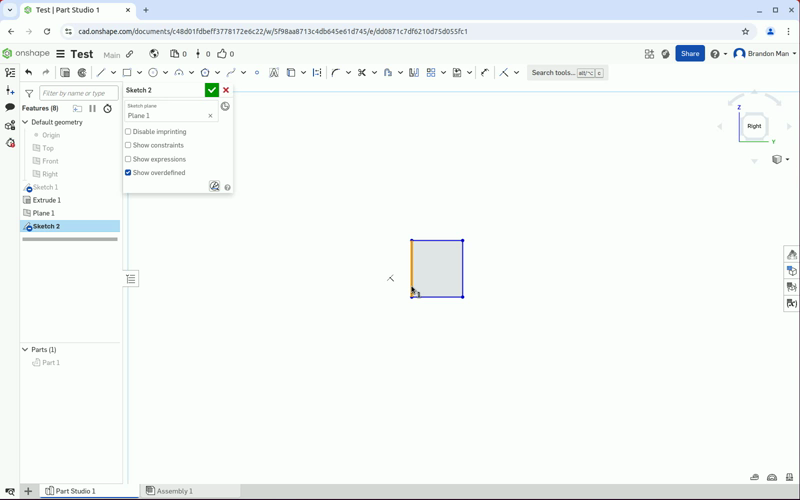
scroll(-6)
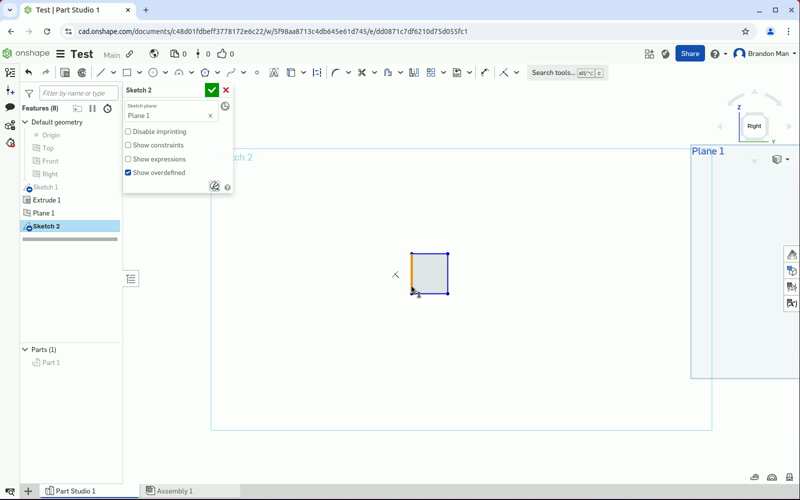
scroll(-6)
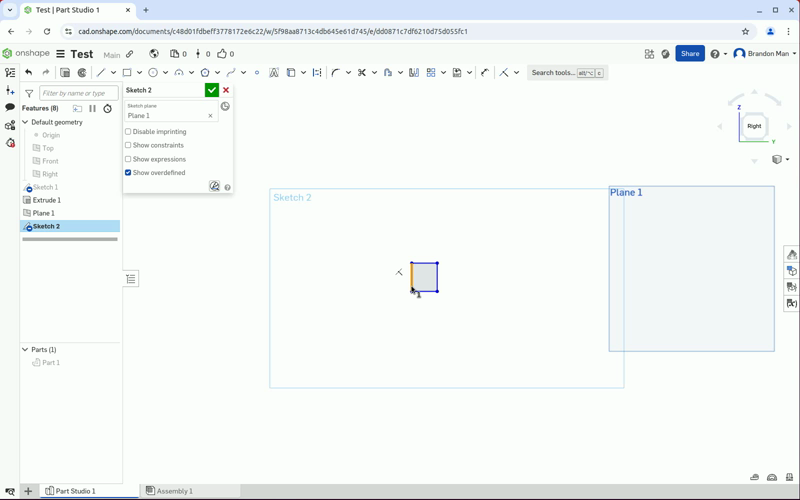
scroll(-6)
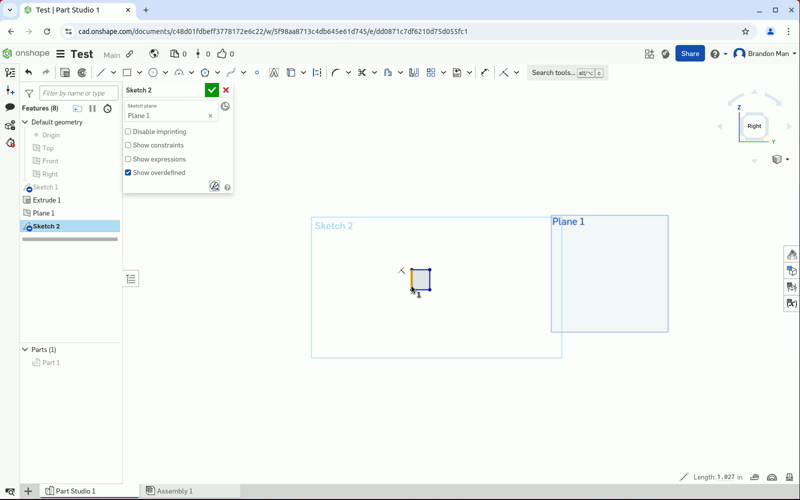
scroll(-6)
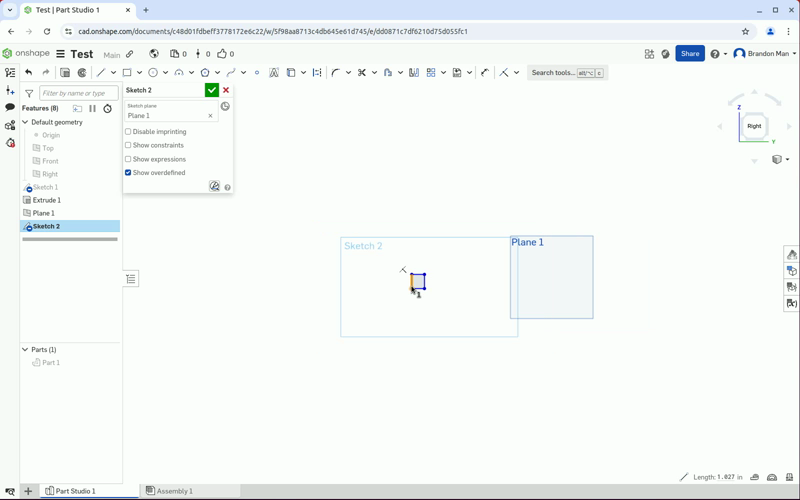
scroll(-6)
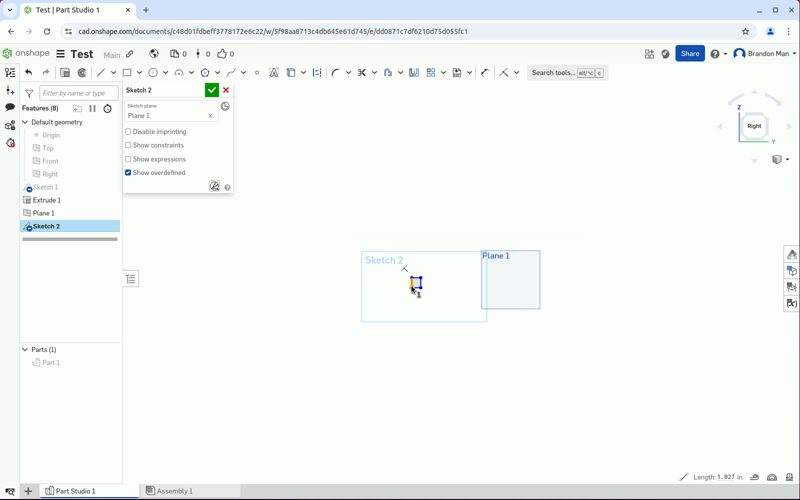
scroll(-6)
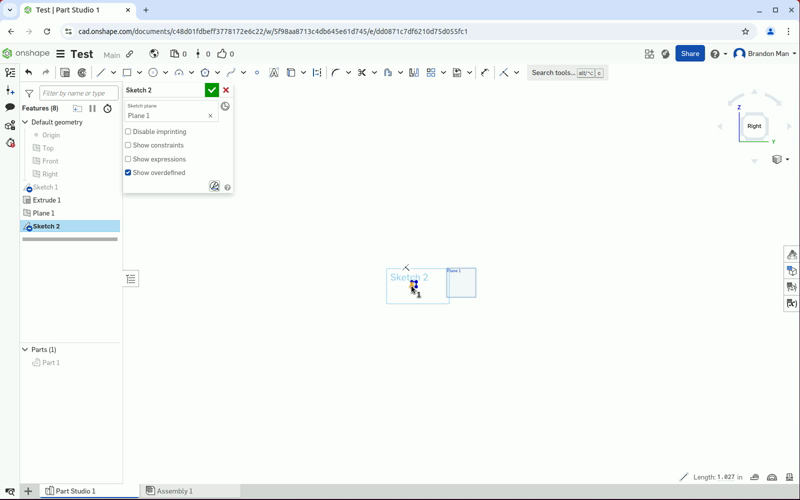
mouse_move(73, 352)
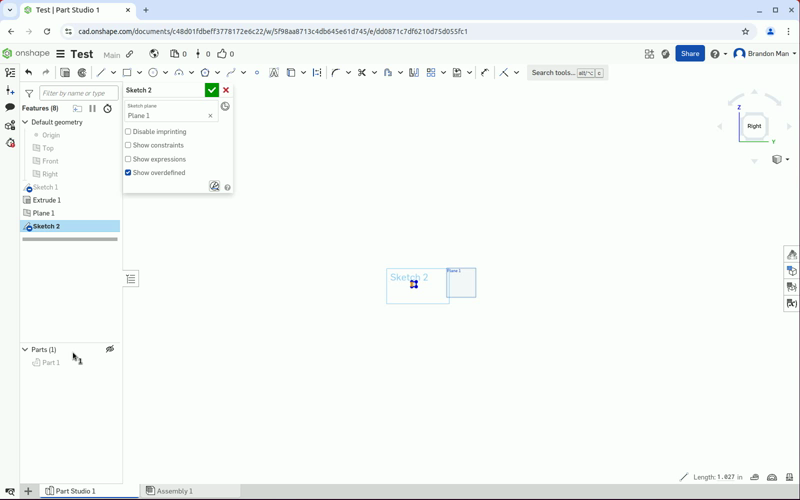
key(shift+y)
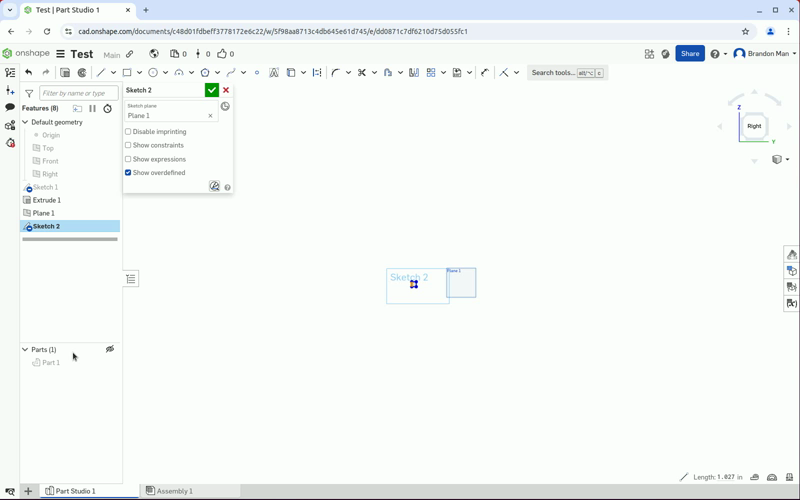
key(shift+e)
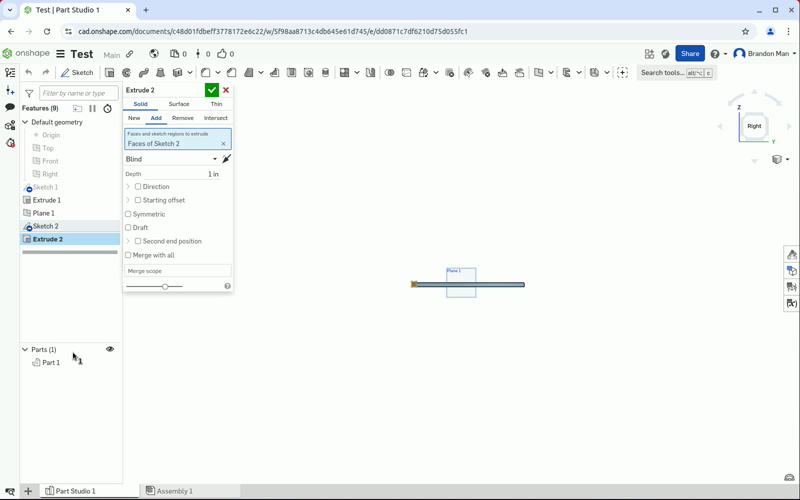
mouse_move(143, 106)
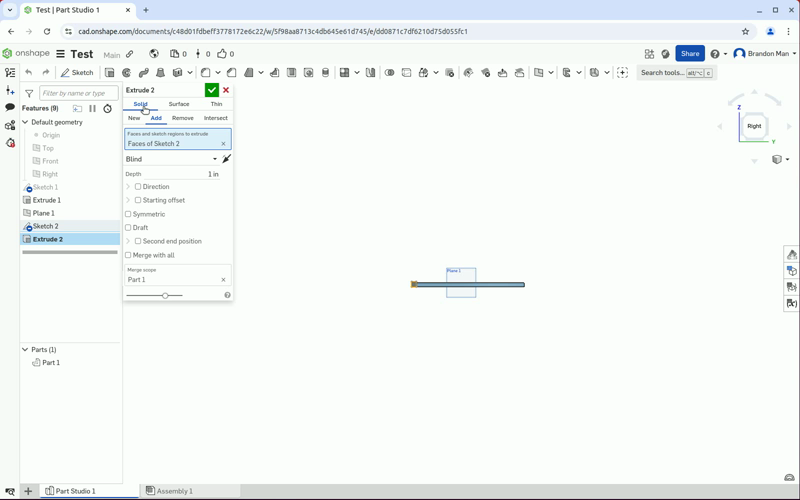
click(143, 106)
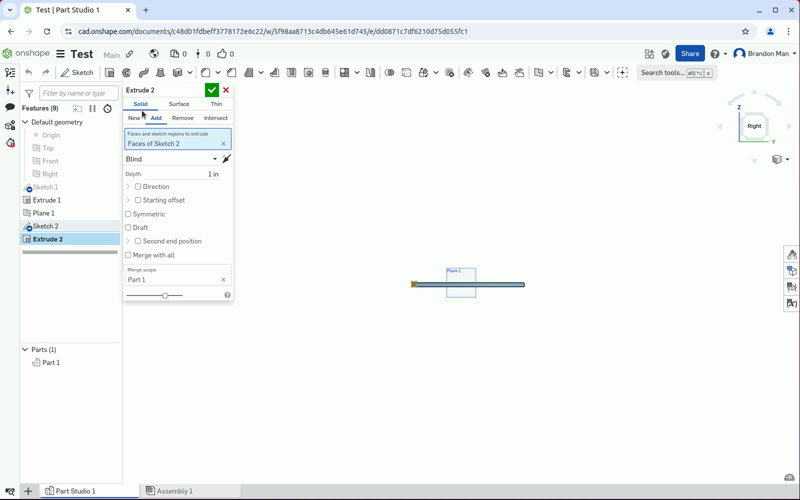
mouse_move(137, 120)
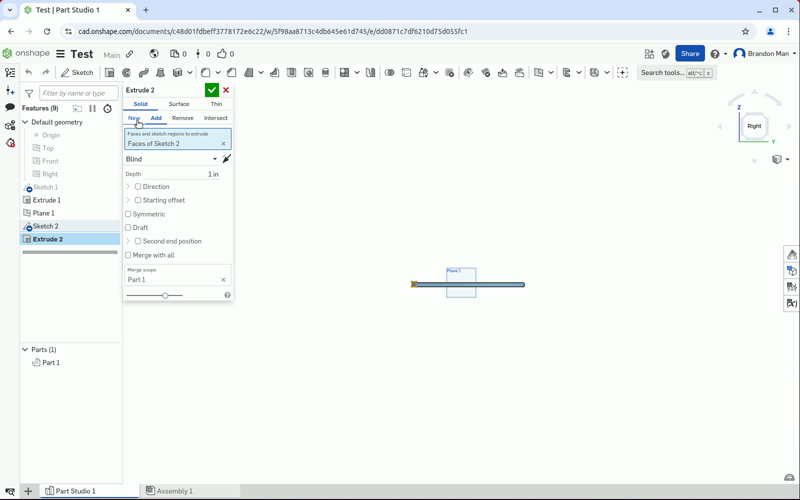
click(137, 120)
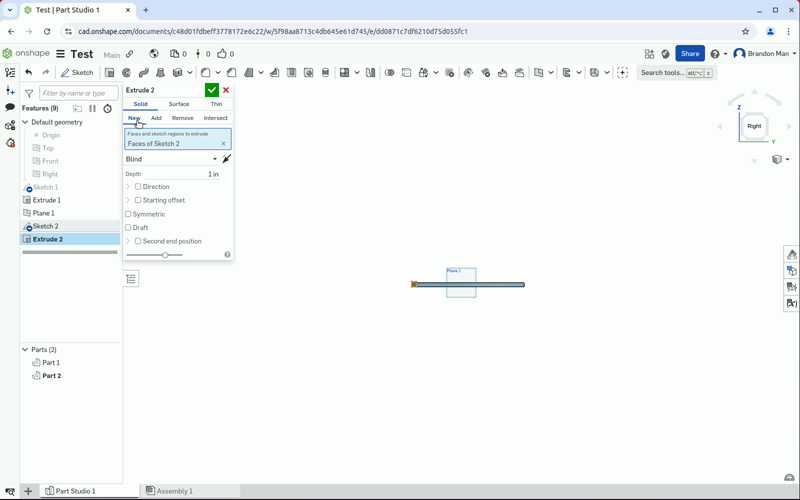
key(tab, 4)
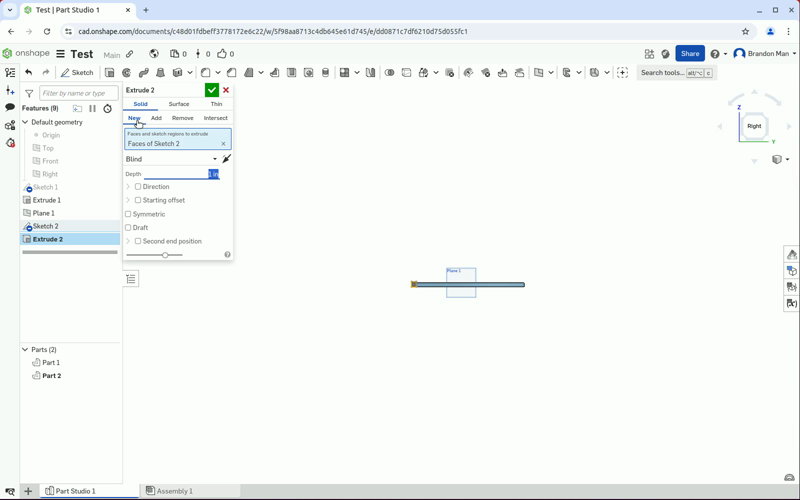
text(22.386)
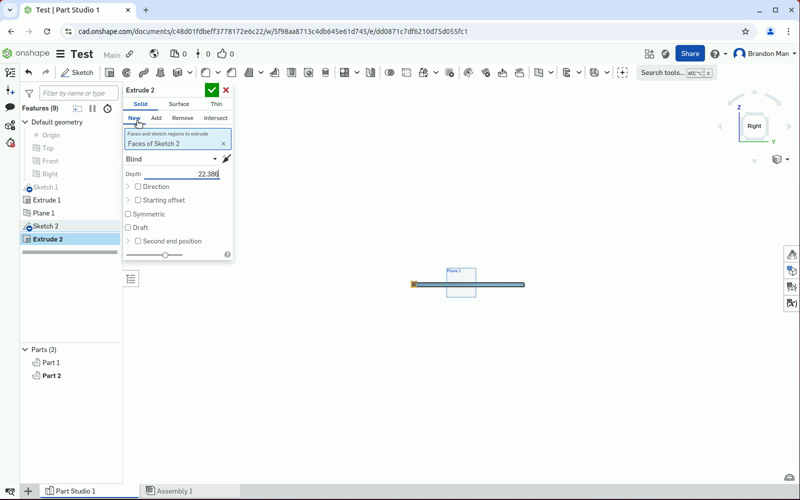
key(enter)
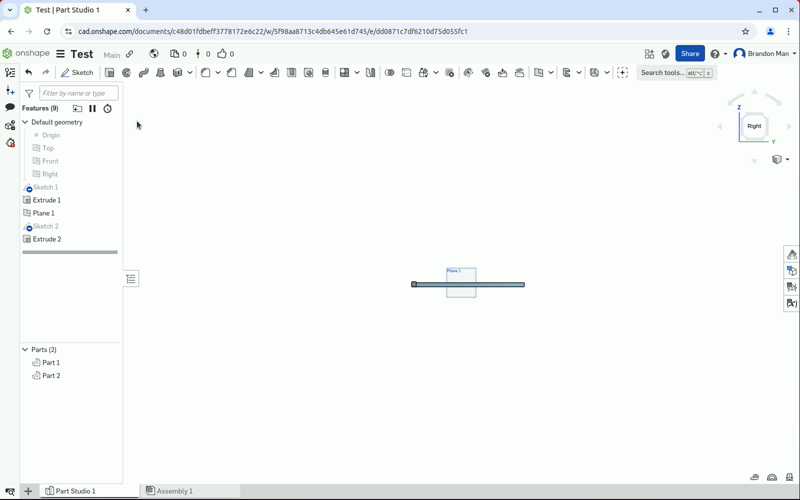
key(shift+h)
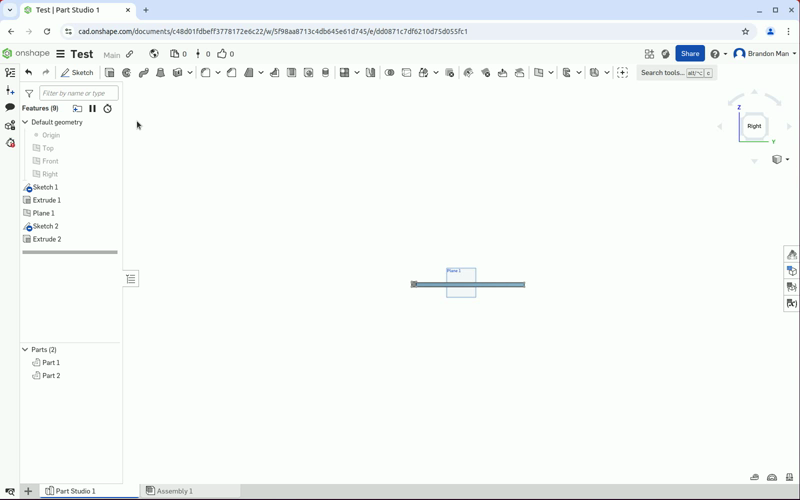
key(shift+h)
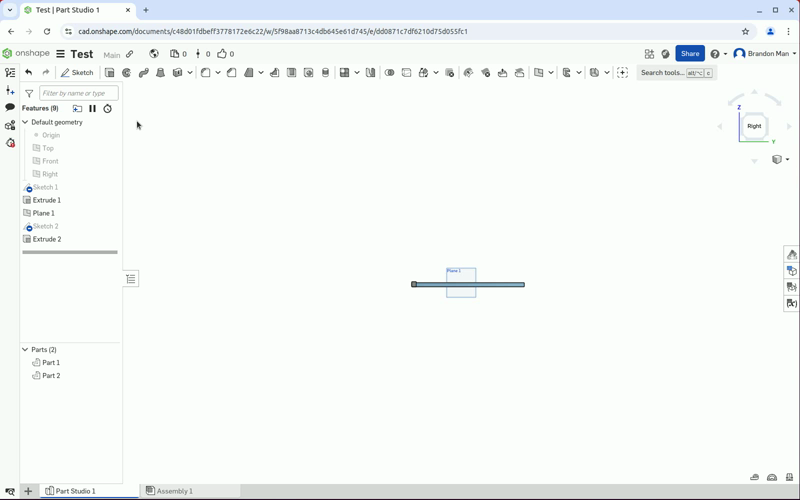
mouse_move(73, 189)
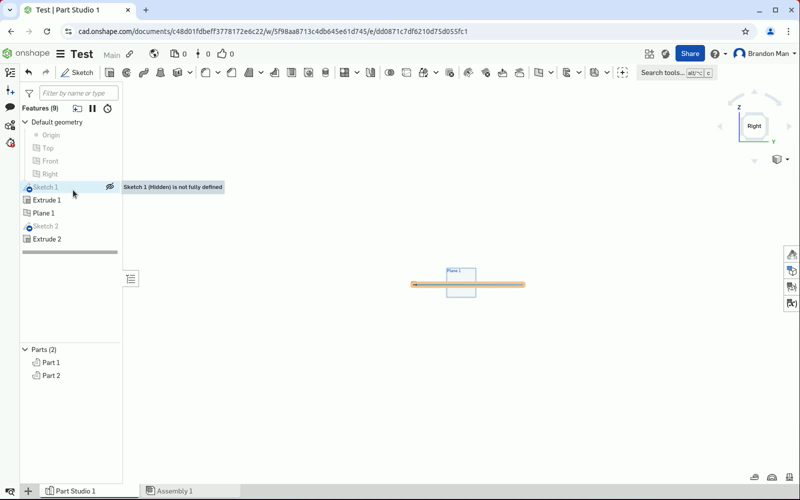
click(73, 189)
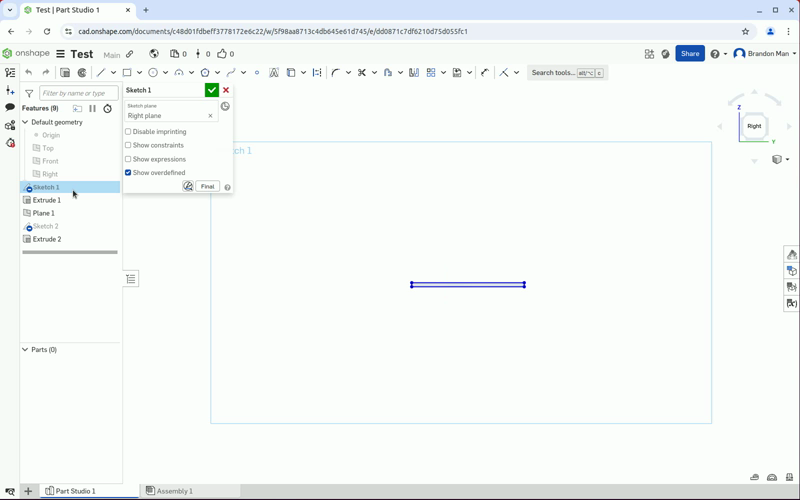
mouse_move(229, 92)
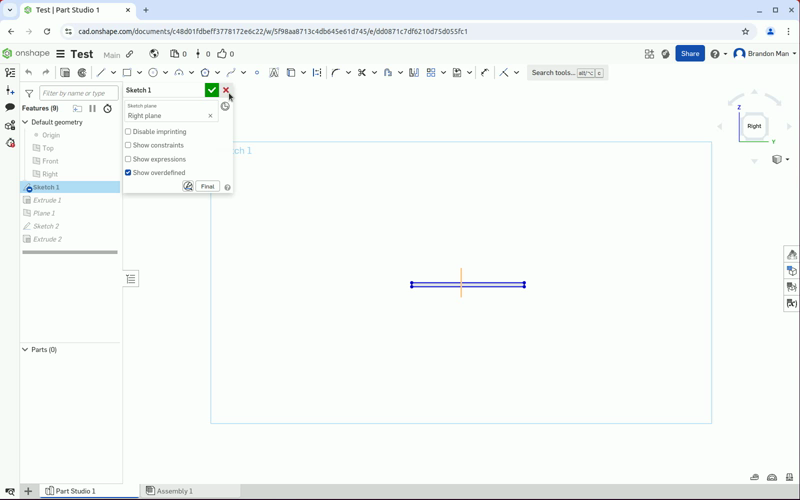
click(229, 92)
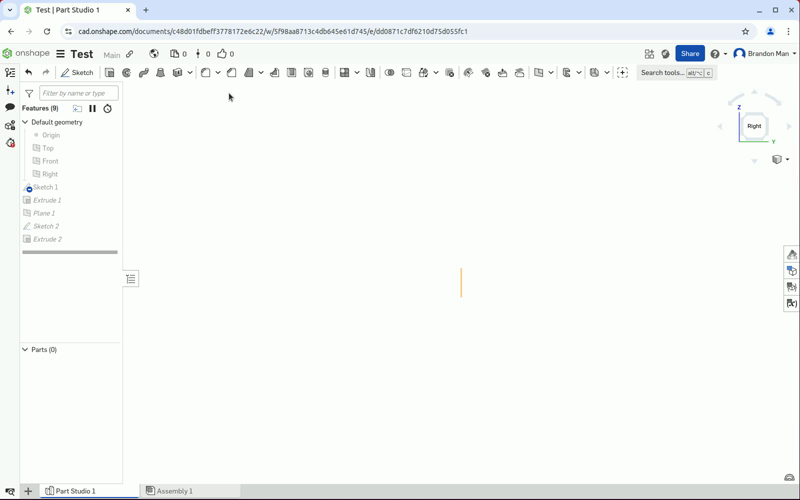
key(shift+s)
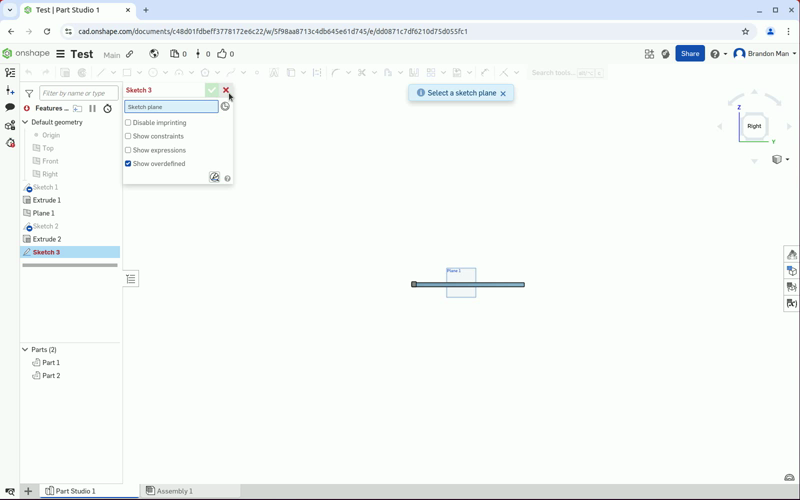
mouse_move(73, 215)
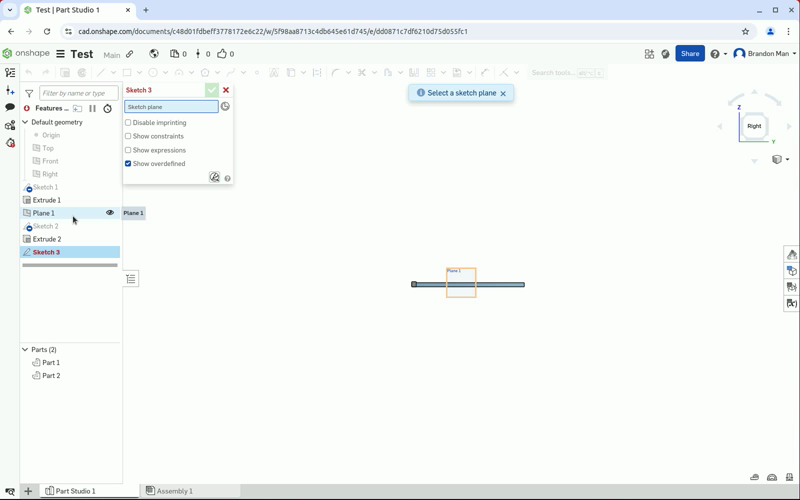
click(73, 215)
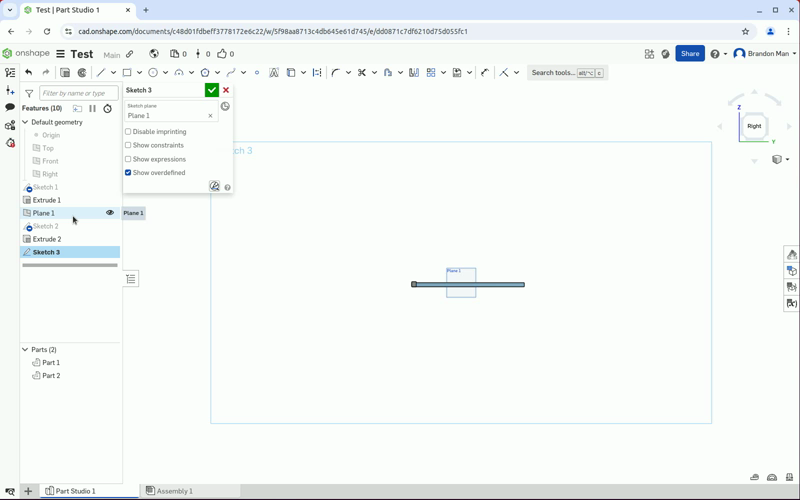
mouse_move(73, 352)
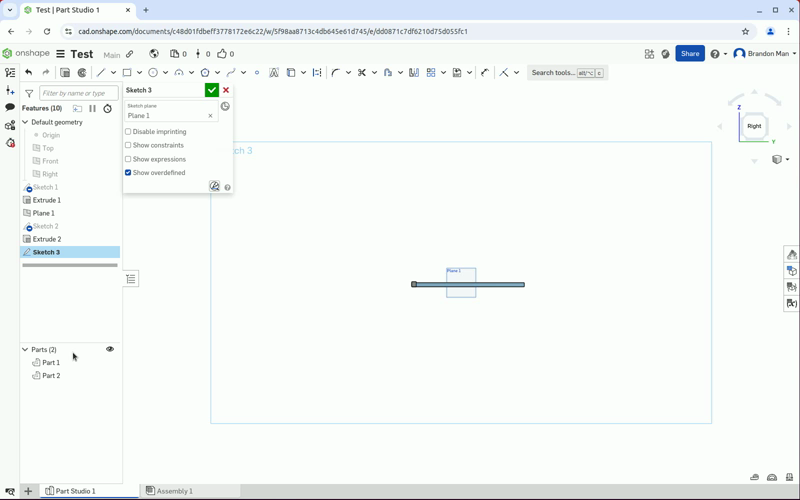
key(y)
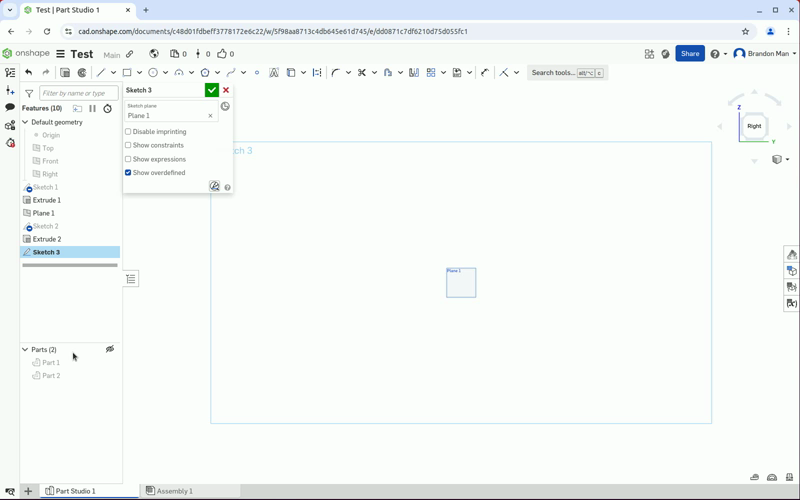
key(l)
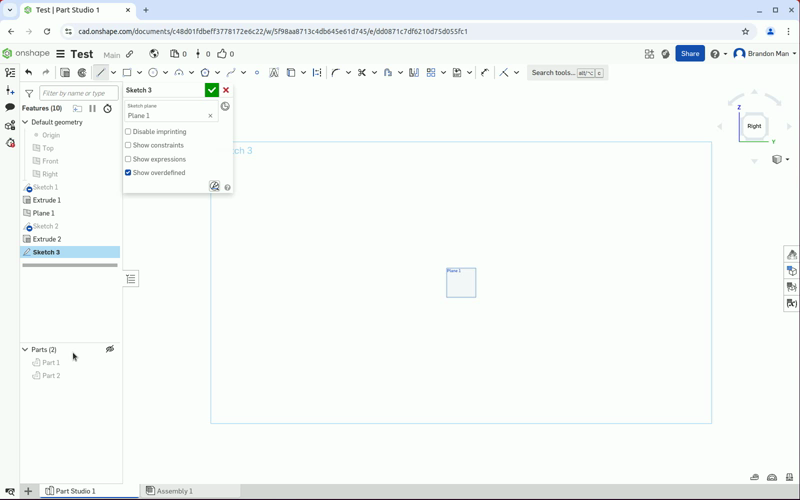
key_down(shift)
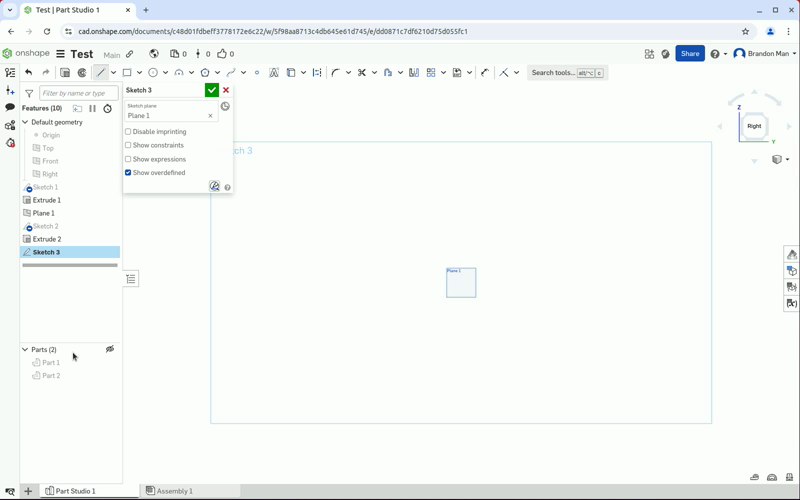
mouse_move(519, 286)
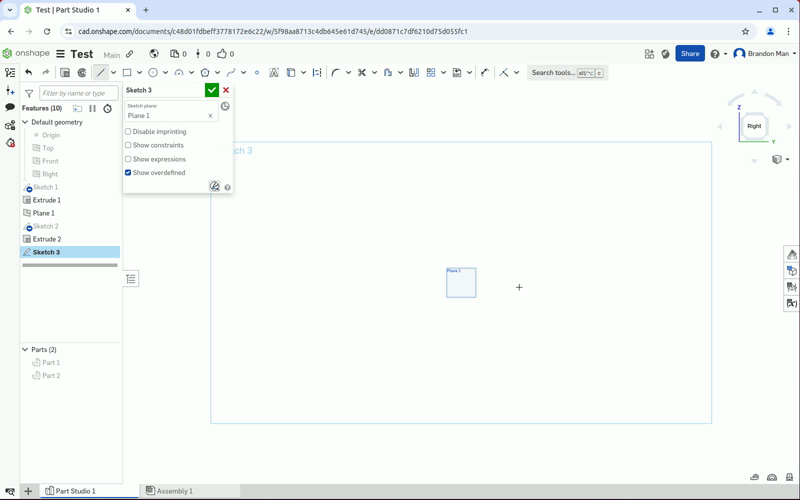
click(519, 286)
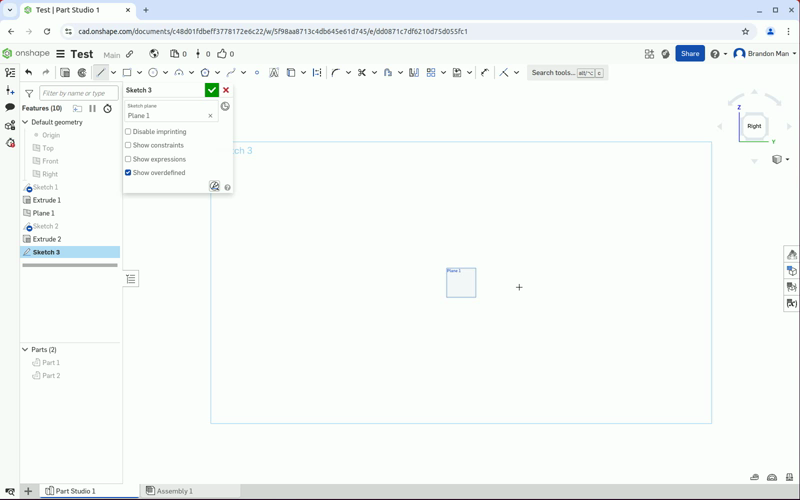
key_up(shift)
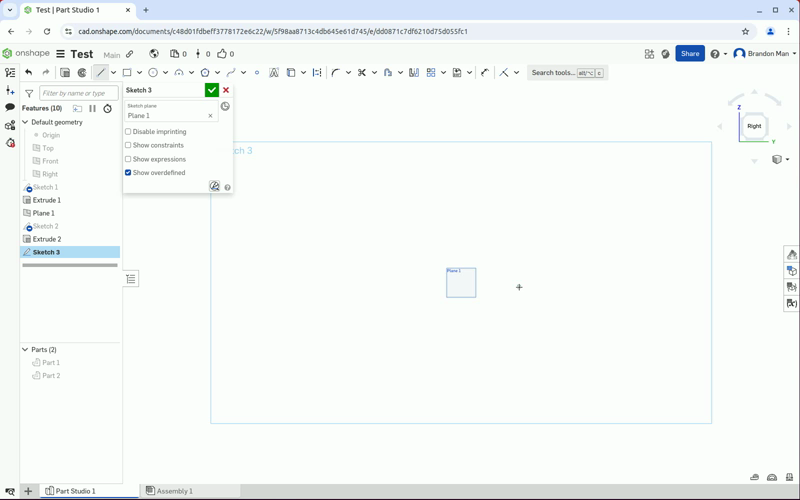
key_down(shift)
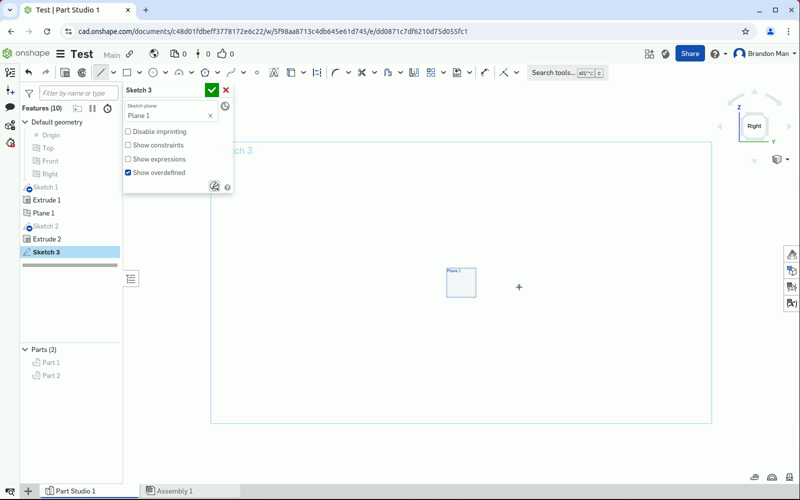
mouse_move(549, 286)
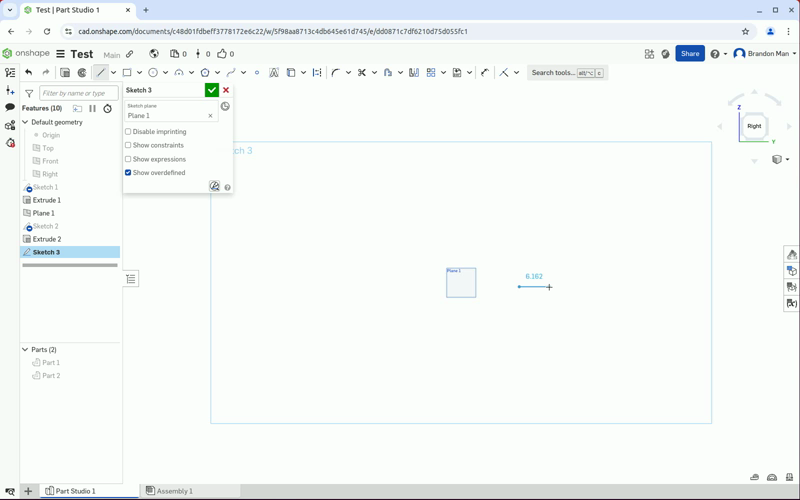
mouse_move(524, 286)
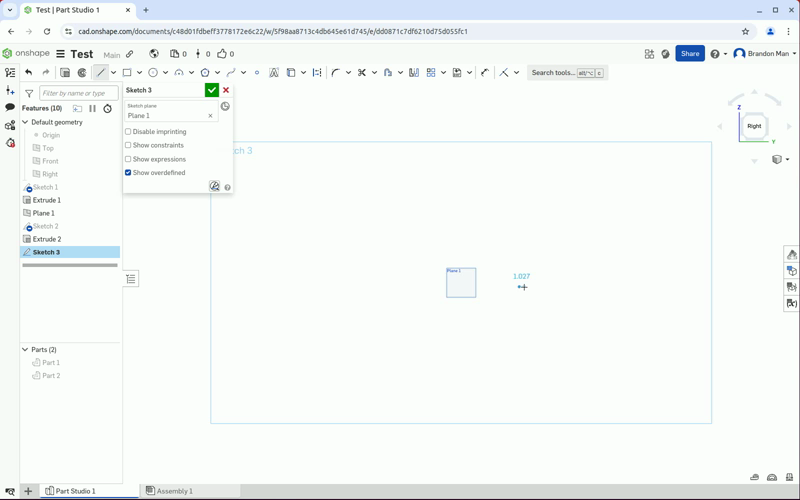
scroll(6)
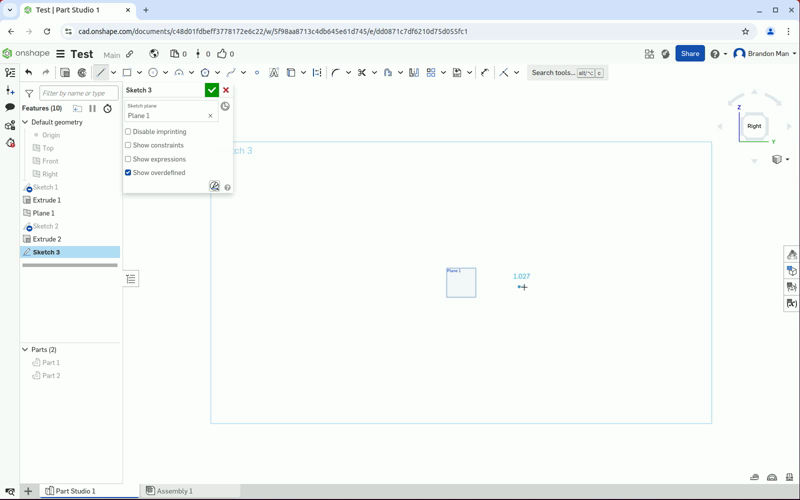
scroll(6)
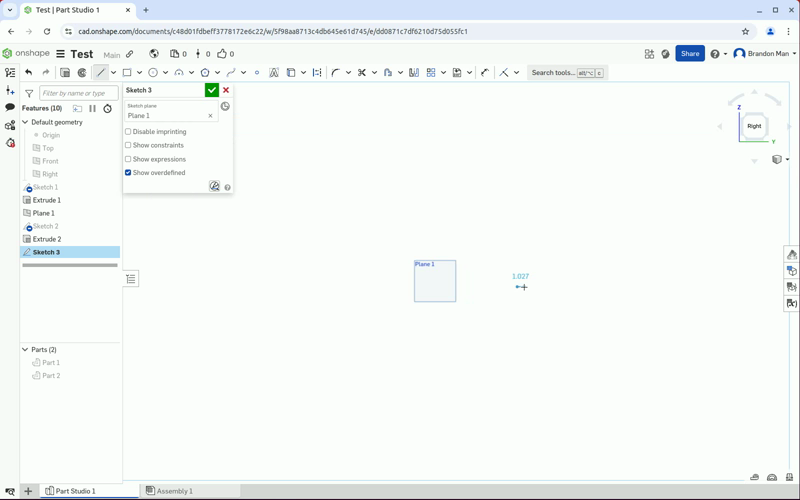
scroll(6)
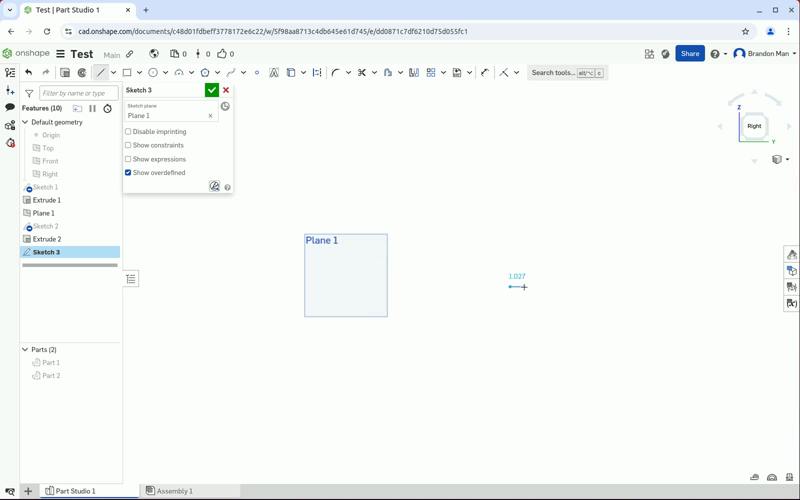
scroll(6)
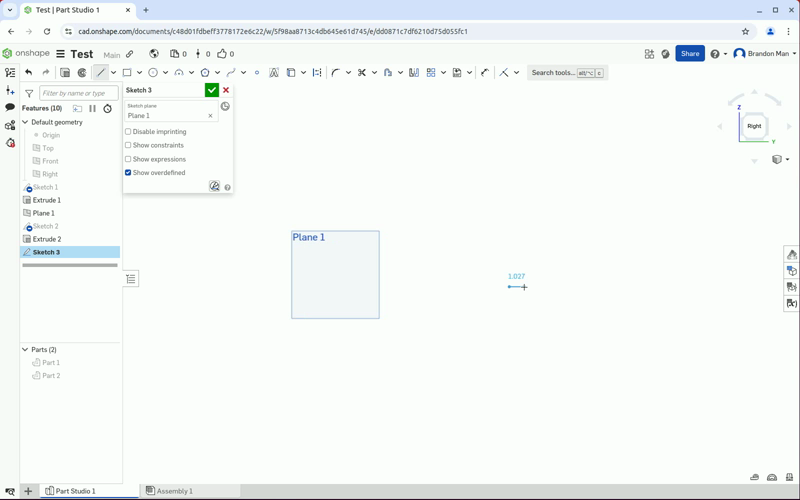
scroll(6)
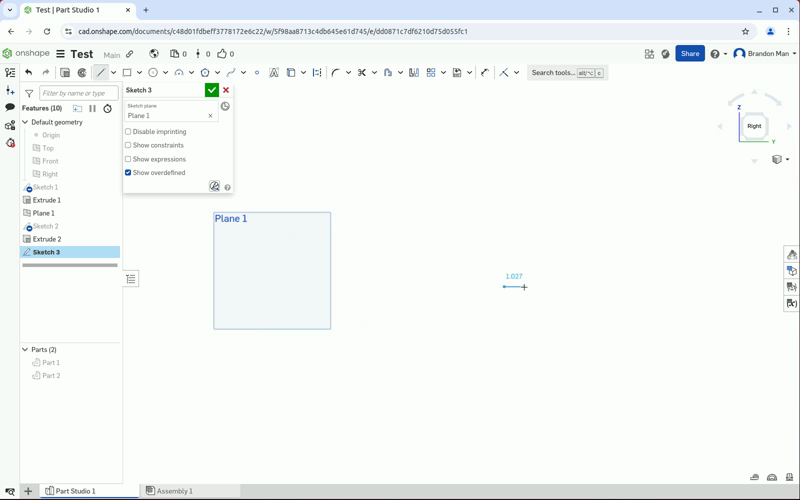
scroll(6)
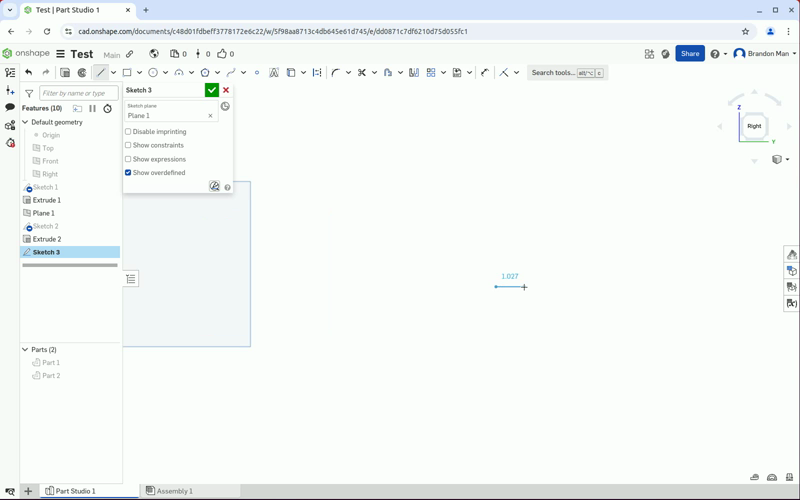
scroll(6)
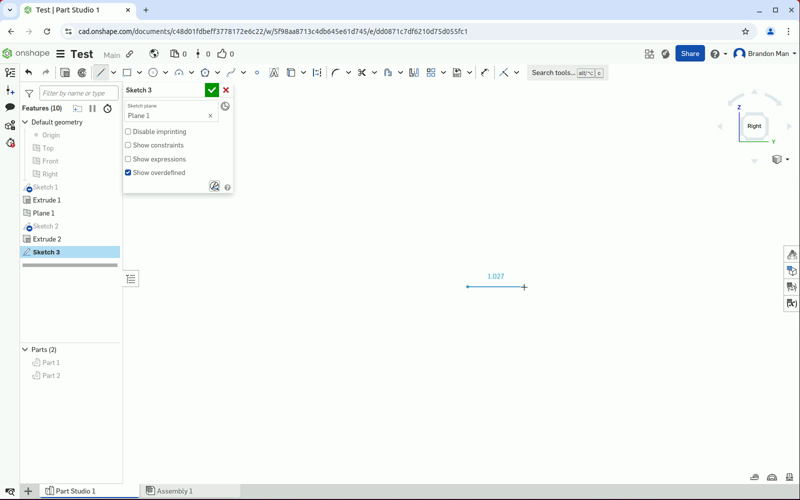
click(524, 286)
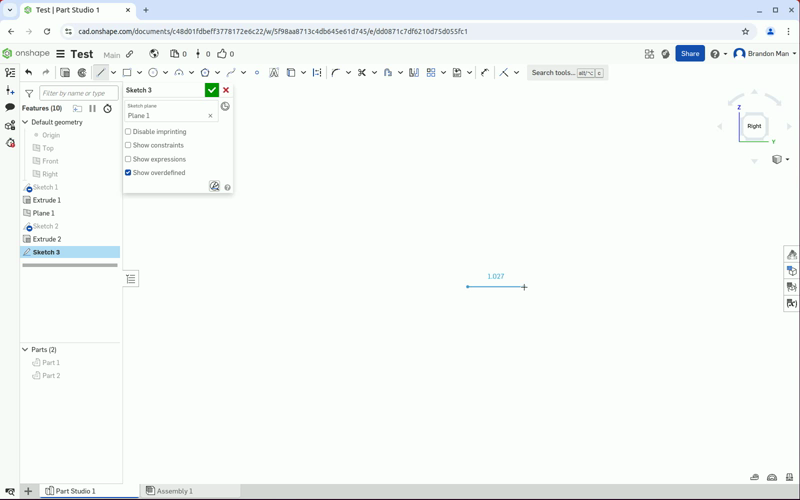
scroll(-6)
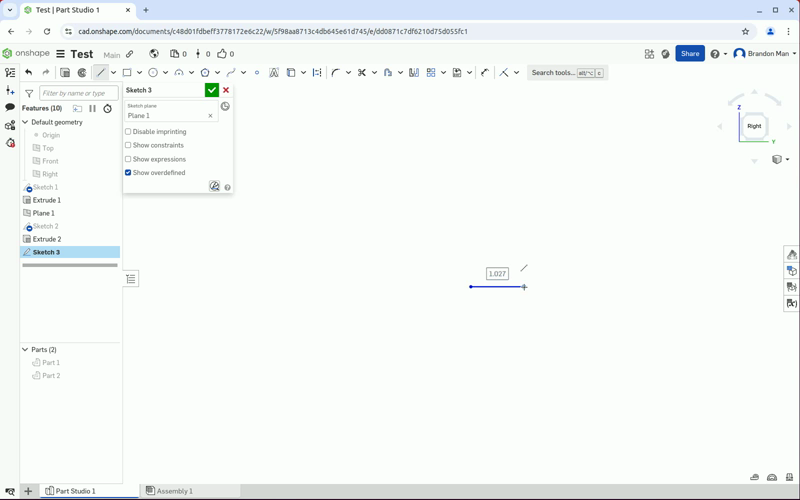
scroll(-6)
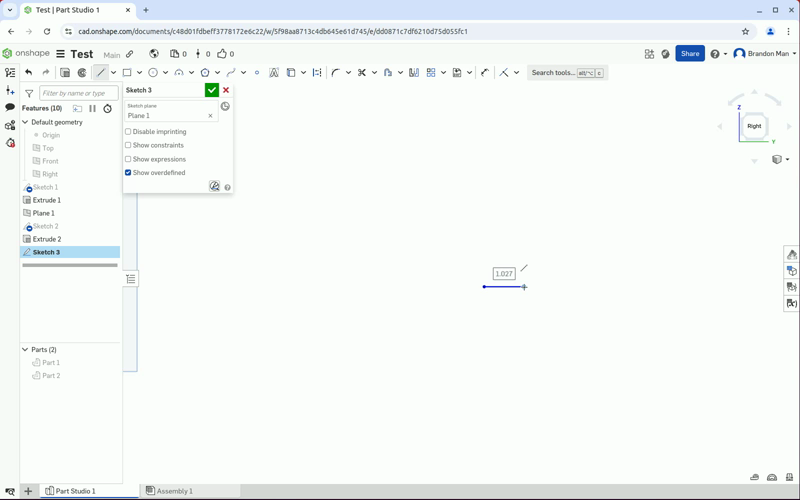
scroll(-6)
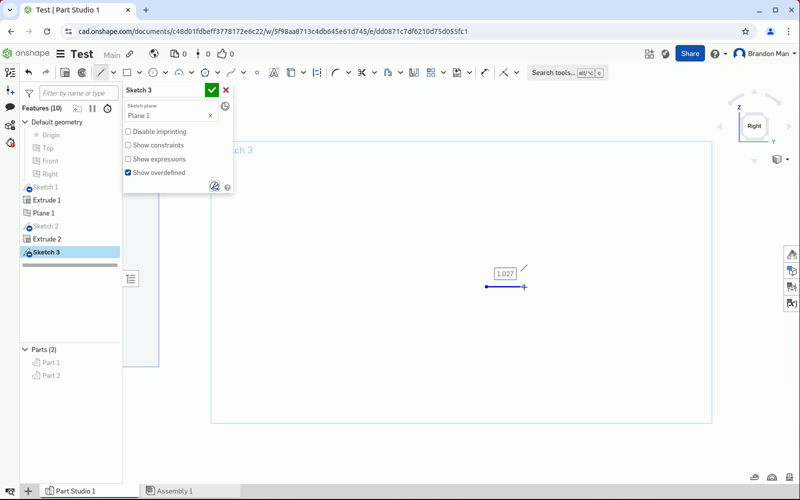
scroll(-6)
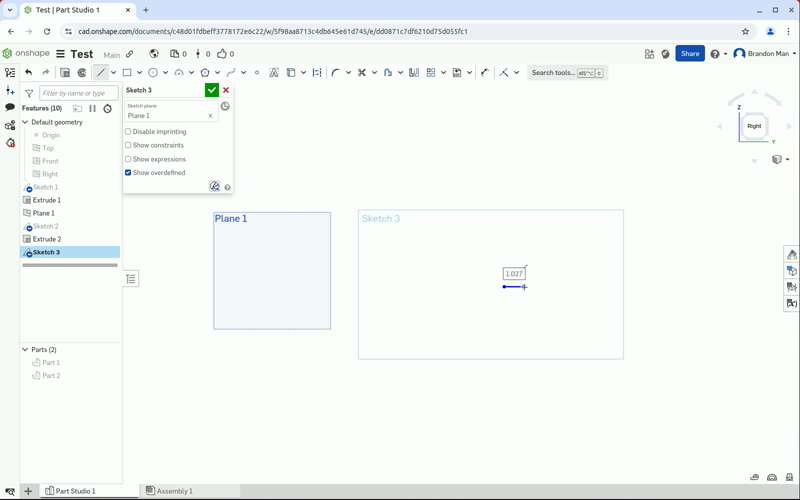
scroll(-6)
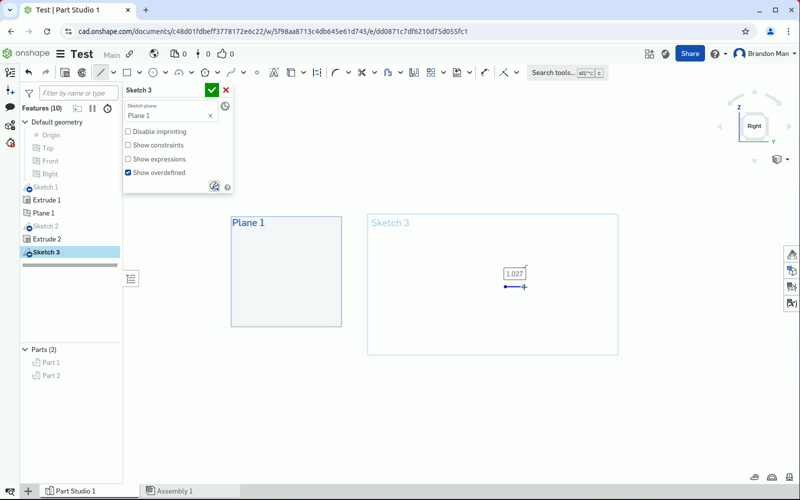
scroll(-6)
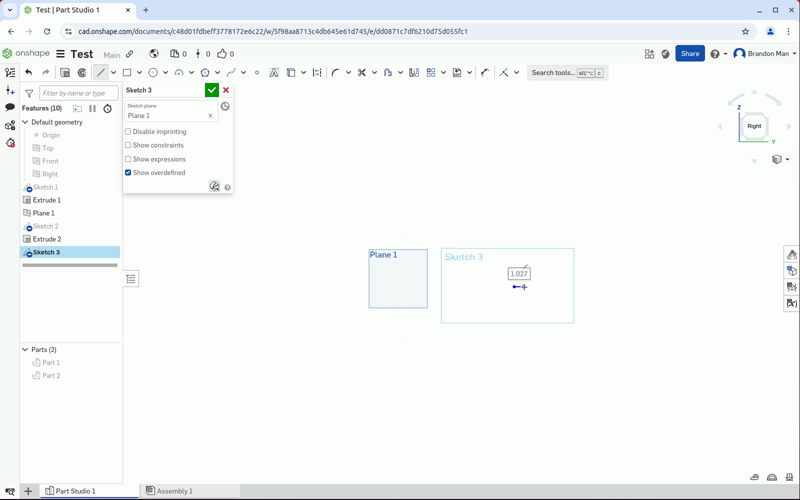
scroll(-6)
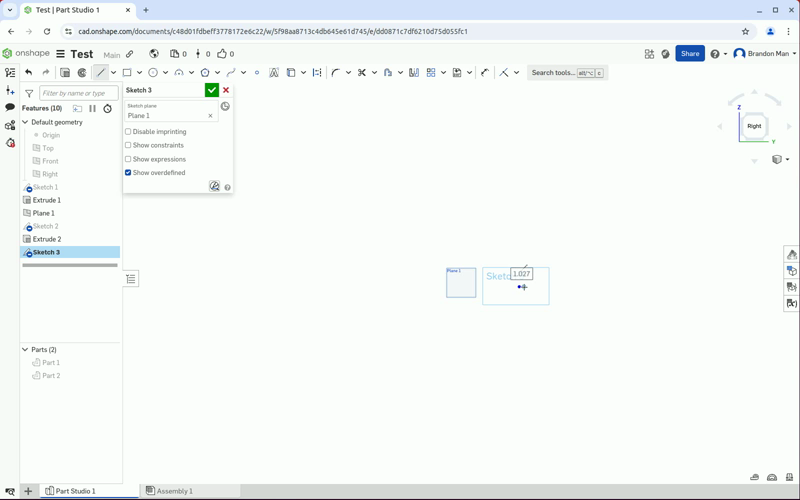
key_up(shift)
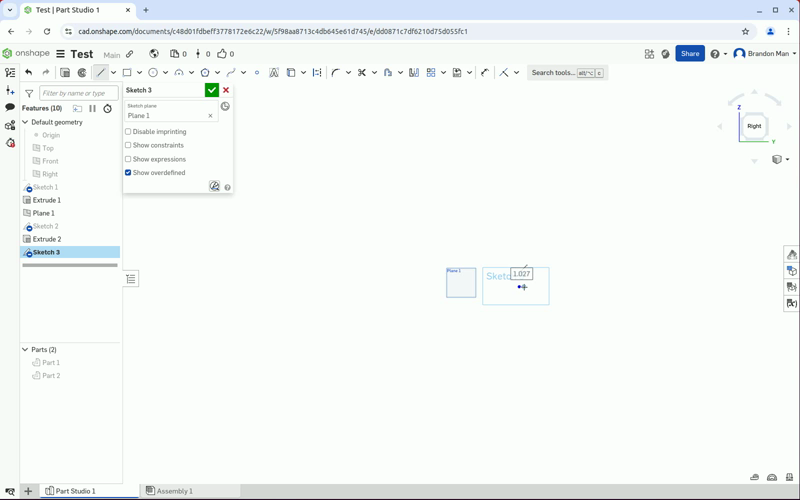
key_down(shift)
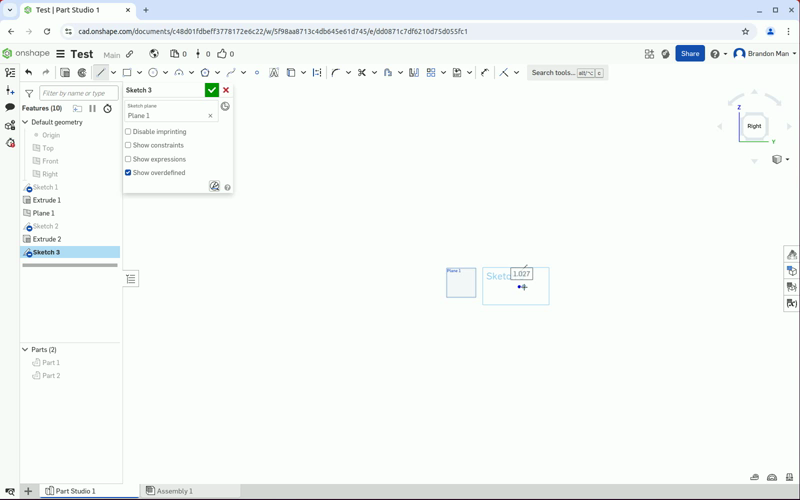
mouse_move(554, 286)
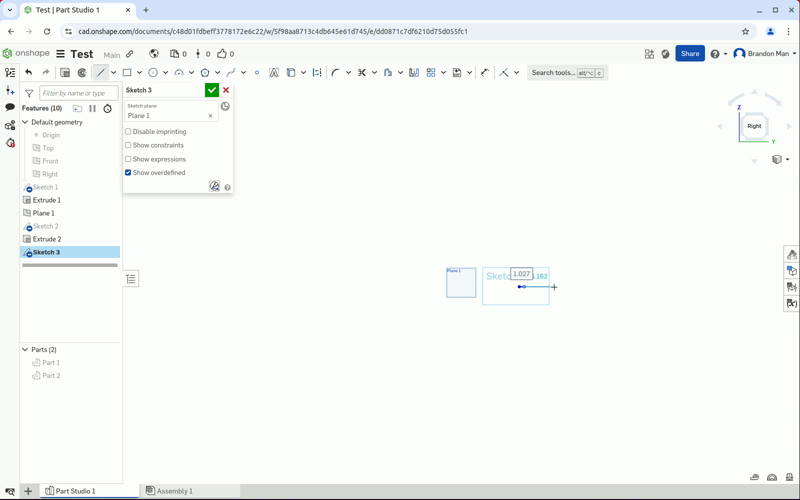
mouse_move(524, 281)
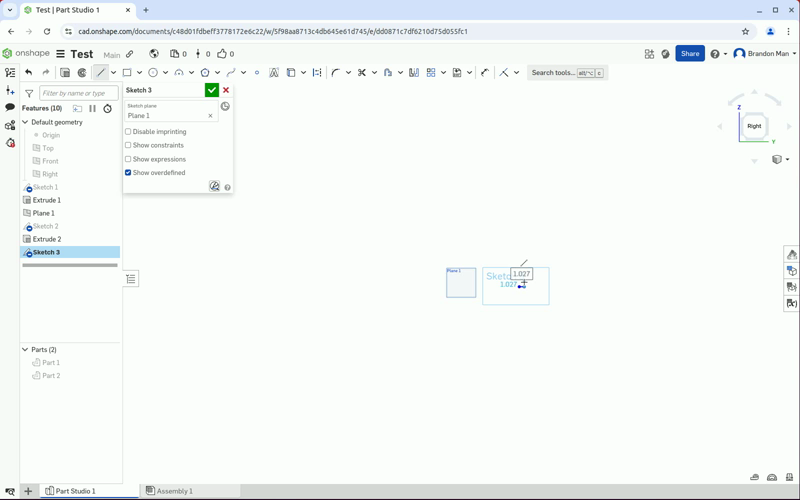
scroll(6)
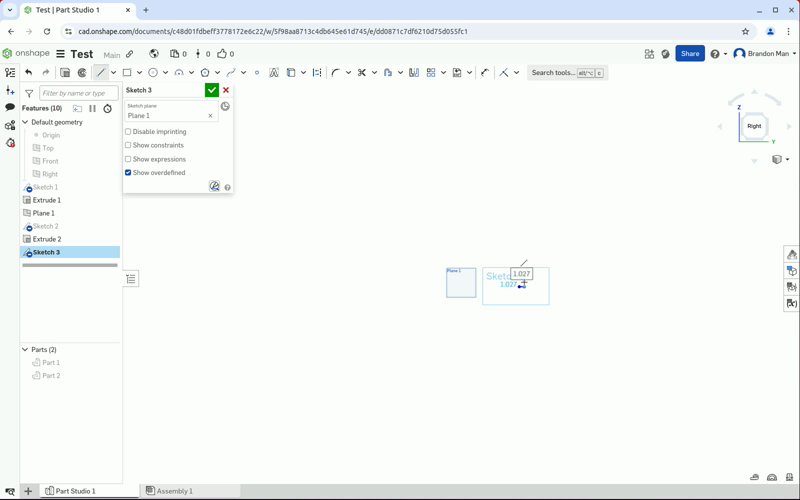
scroll(6)
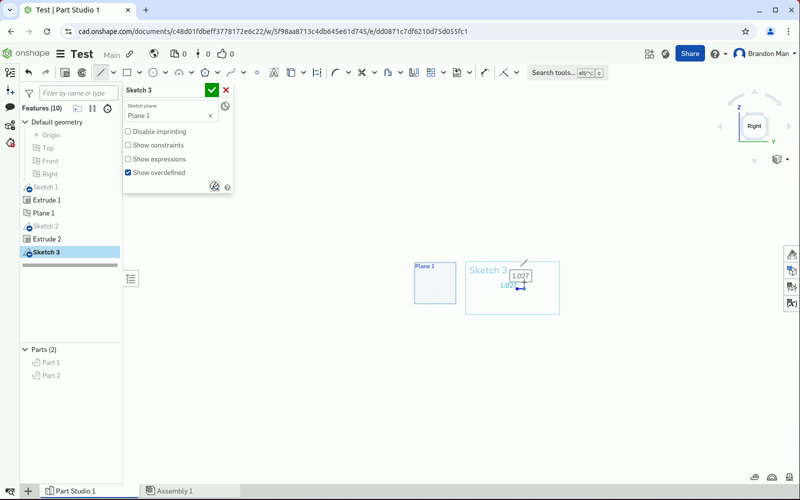
scroll(6)
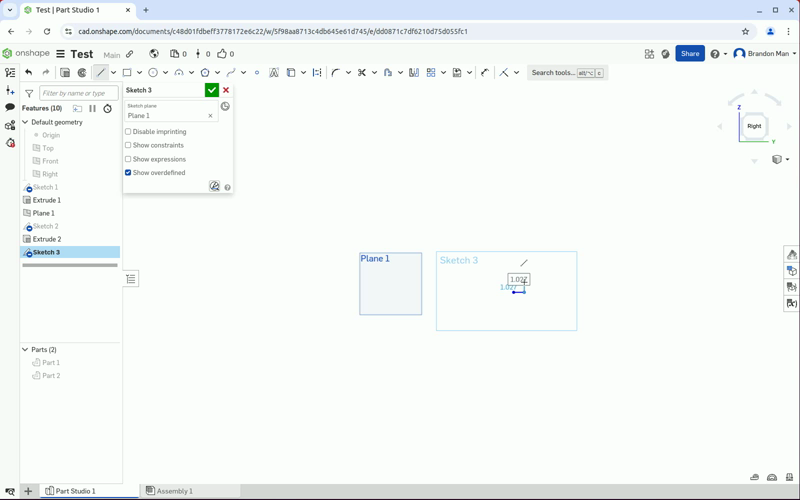
scroll(6)
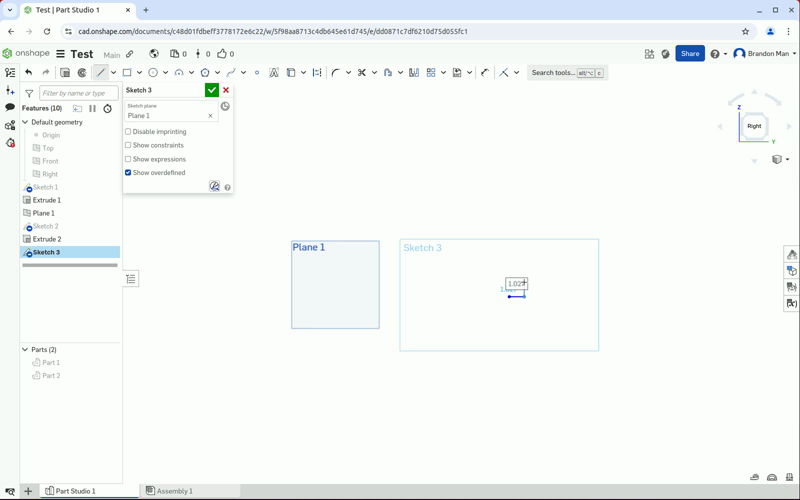
scroll(6)
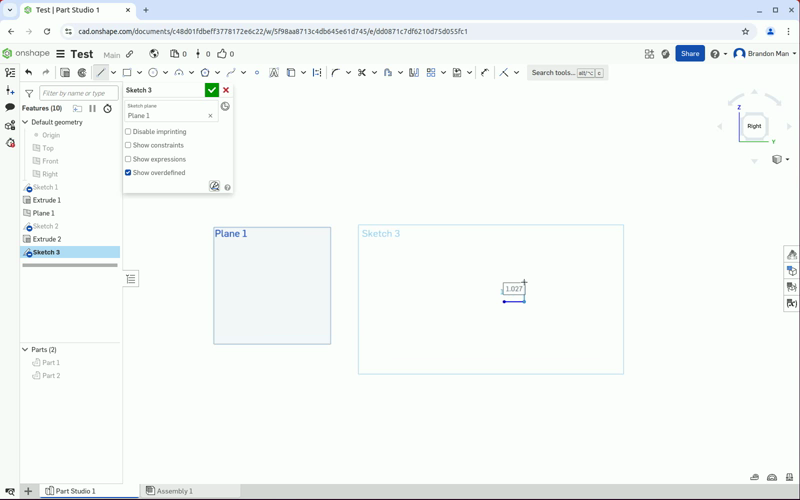
scroll(6)
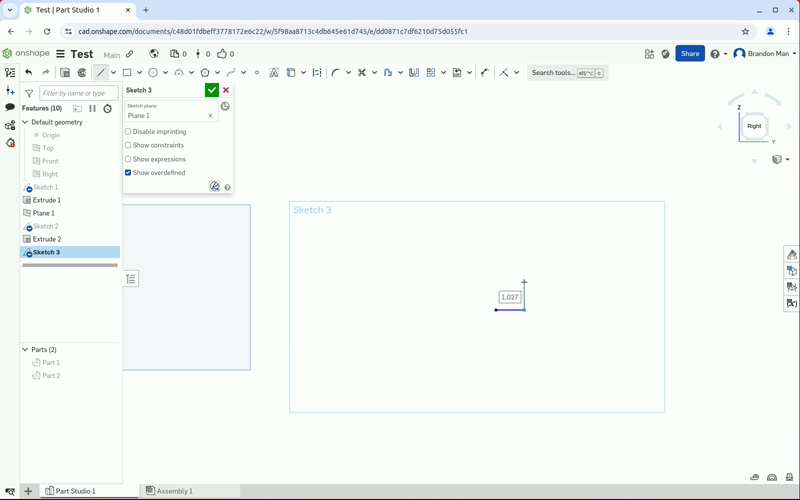
scroll(6)
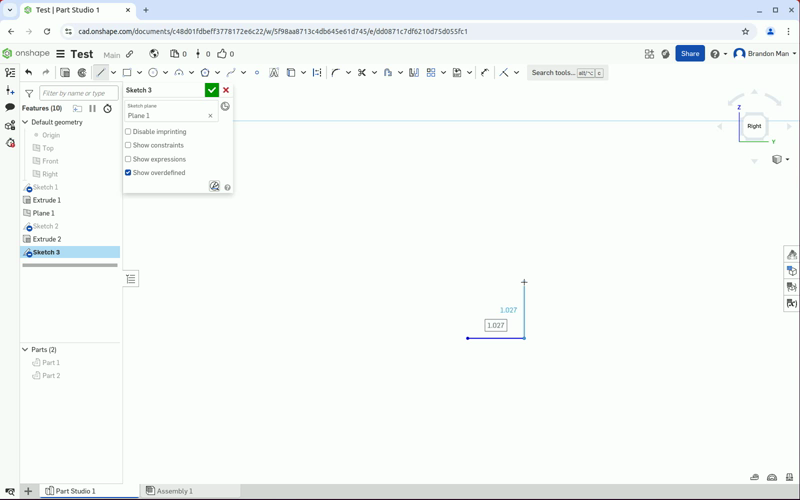
click(524, 281)
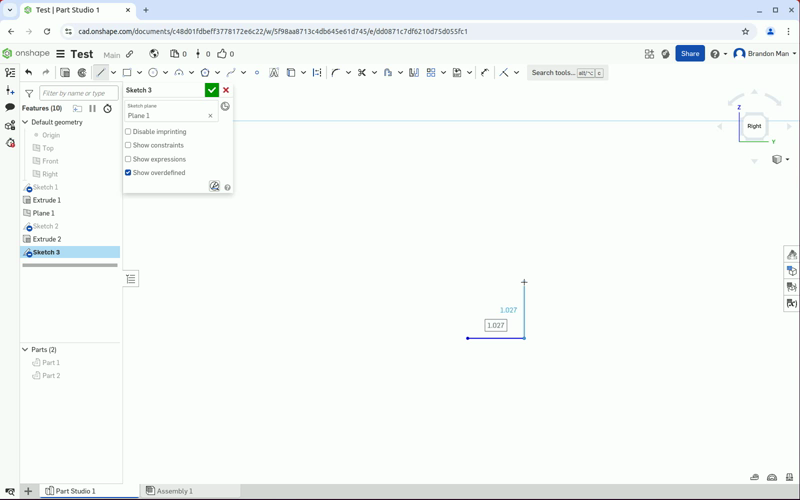
scroll(-6)
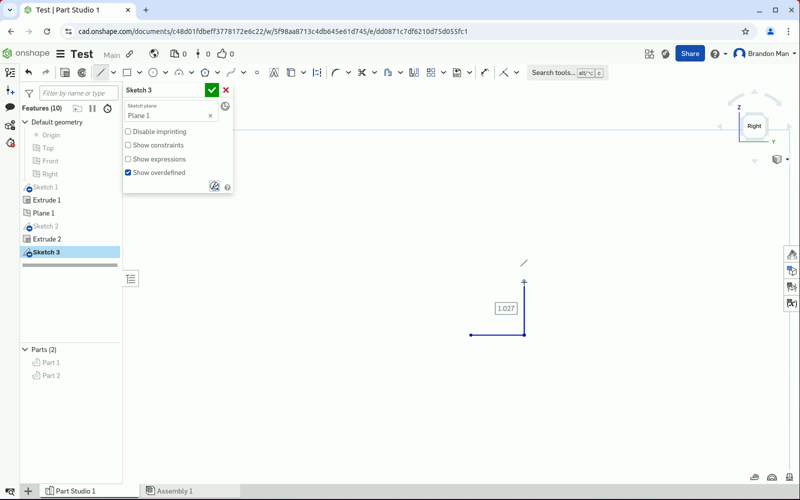
scroll(-6)
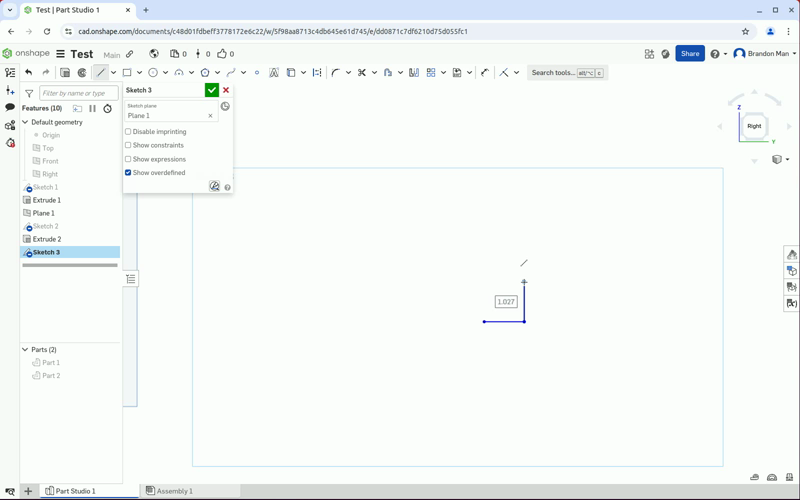
scroll(-6)
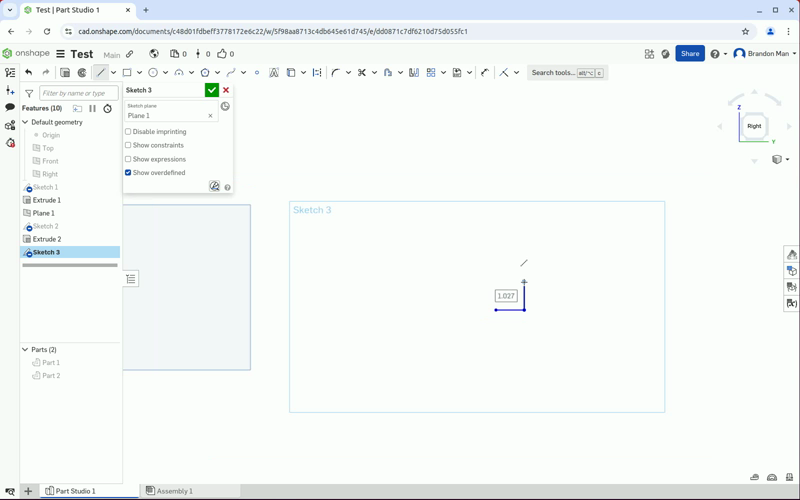
scroll(-6)
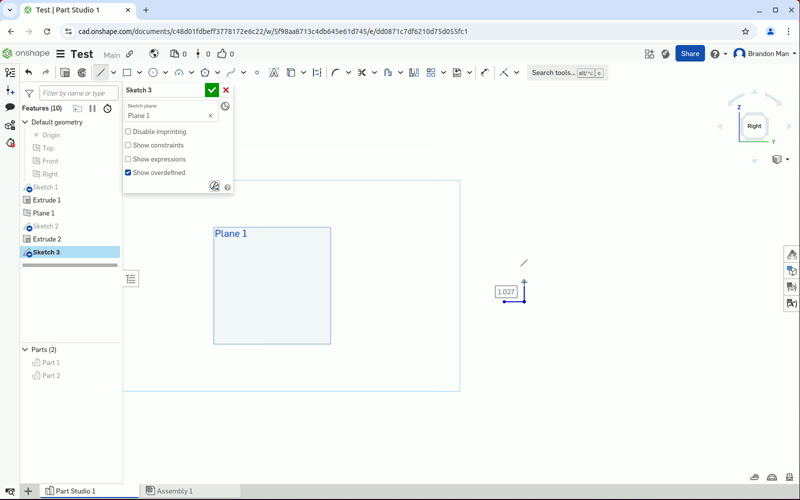
scroll(-6)
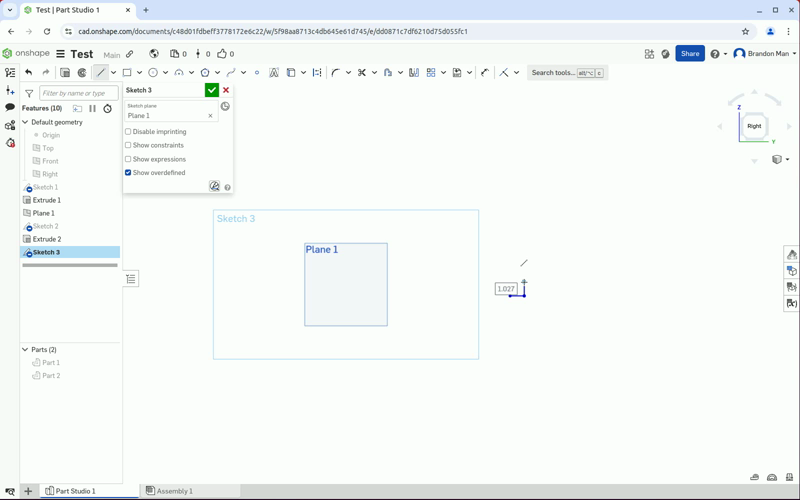
scroll(-6)
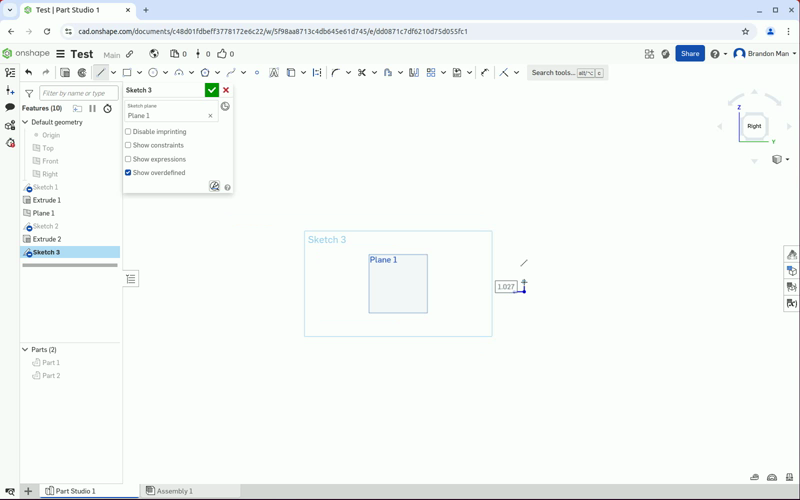
scroll(-6)
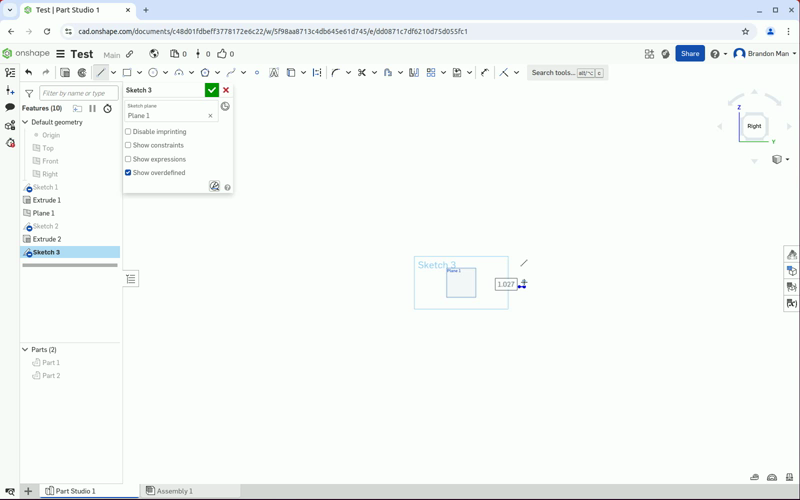
key_up(shift)
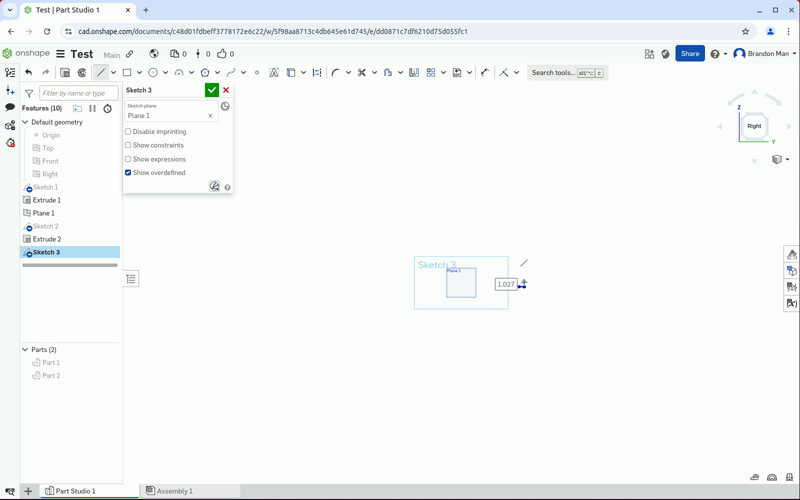
key_down(shift)
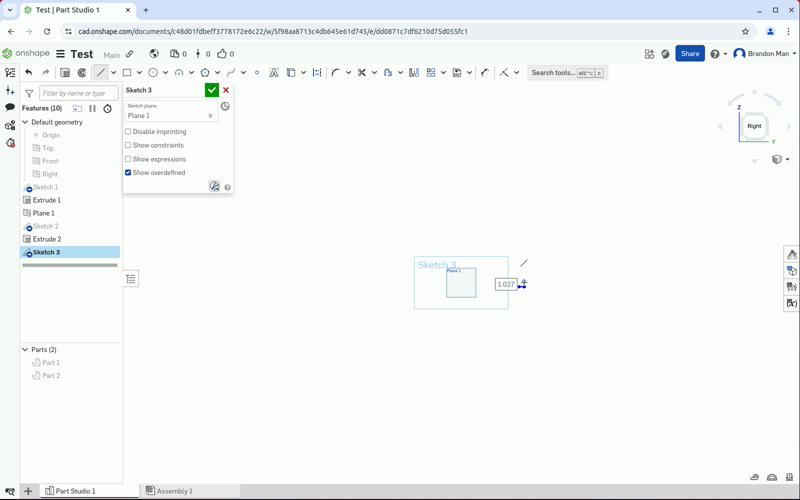
mouse_move(554, 281)
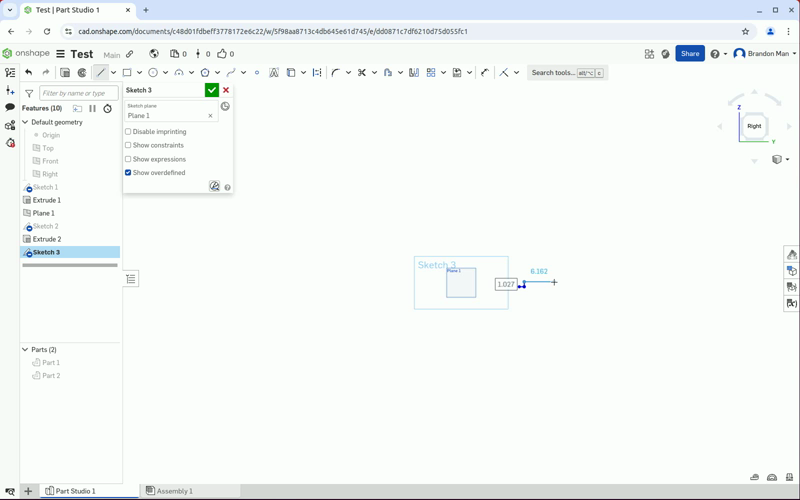
mouse_move(519, 281)
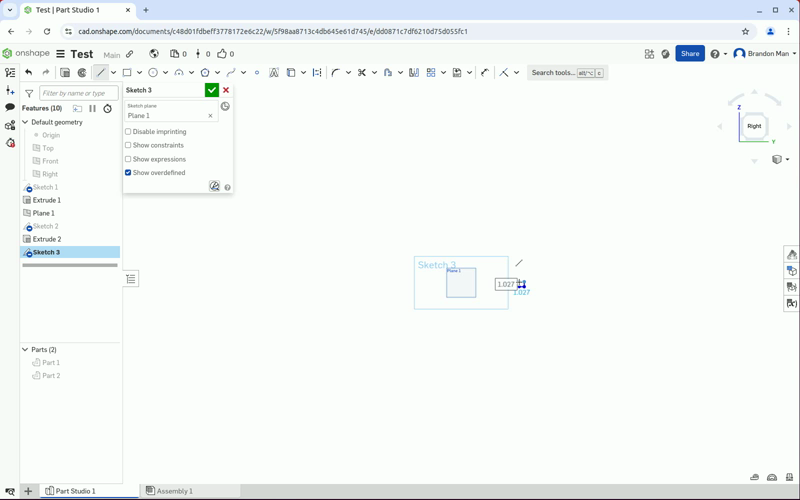
scroll(6)
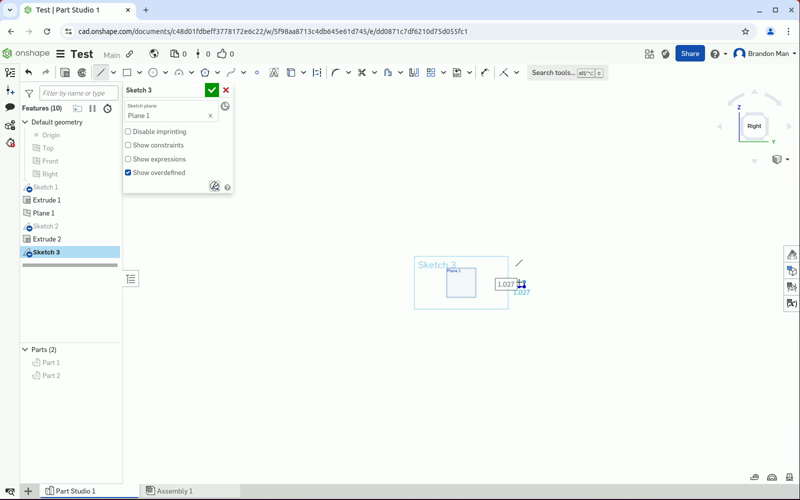
scroll(6)
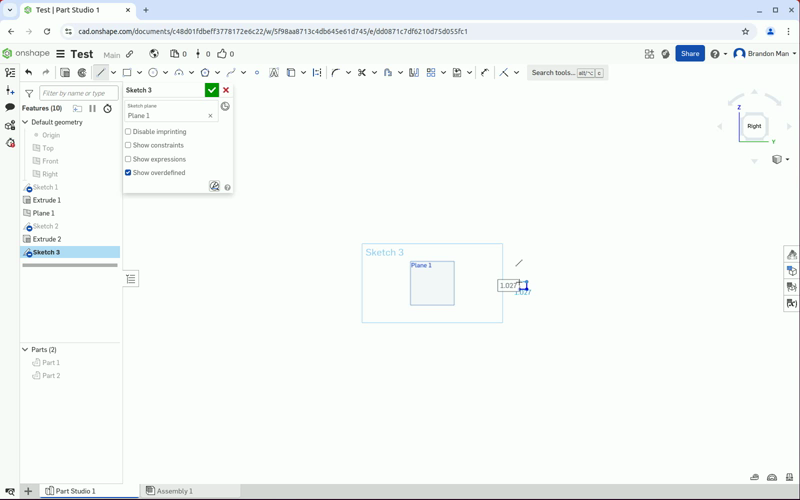
scroll(6)
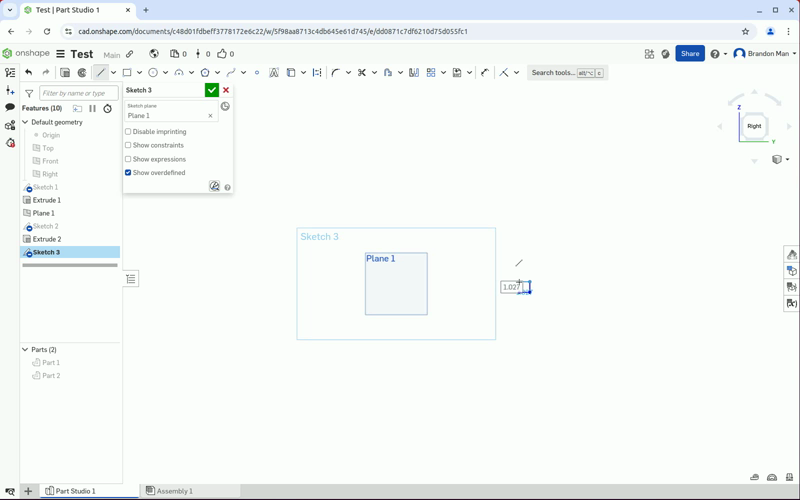
scroll(6)
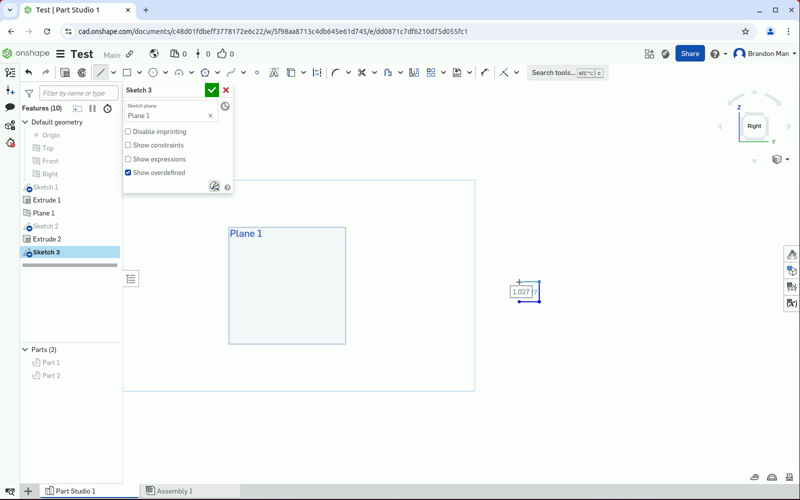
scroll(6)
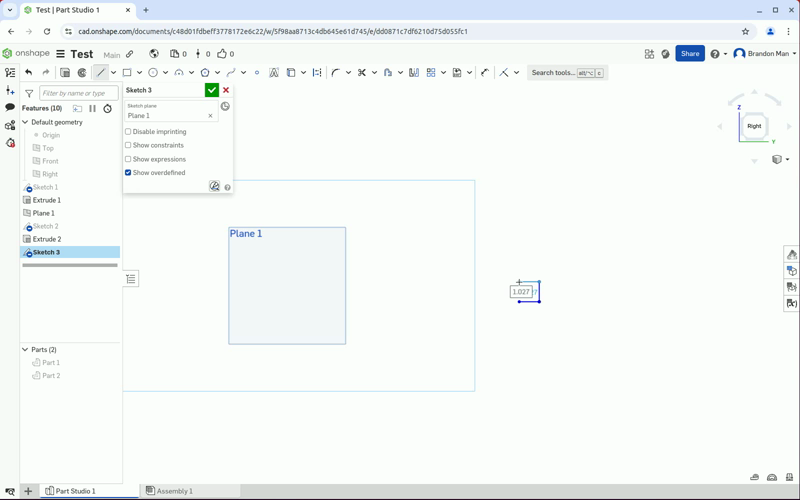
scroll(6)
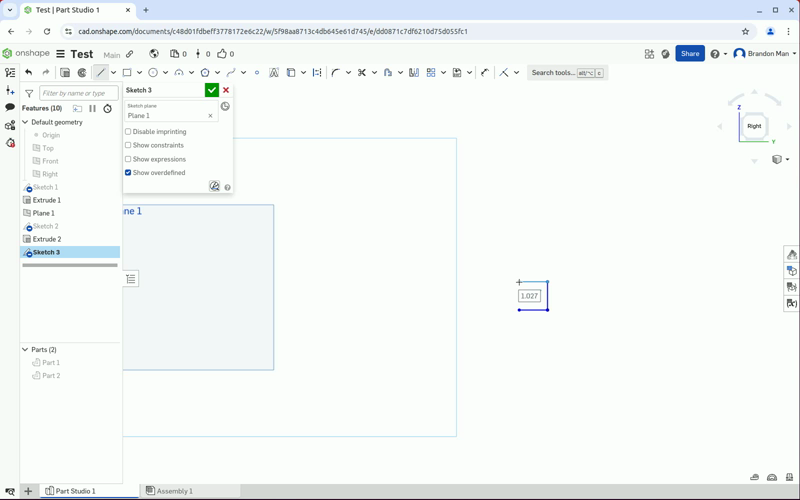
scroll(6)
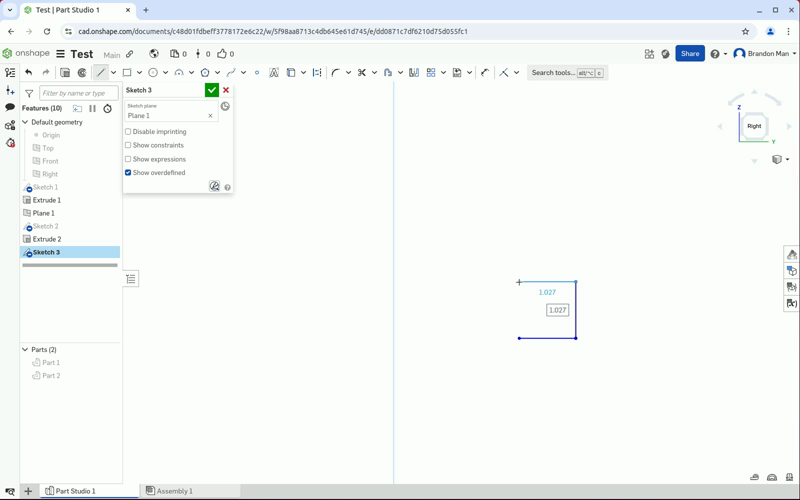
click(519, 281)
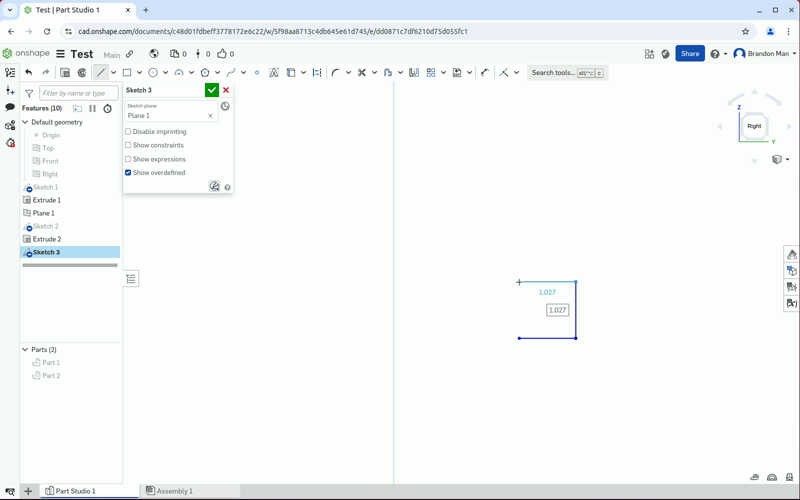
scroll(-6)
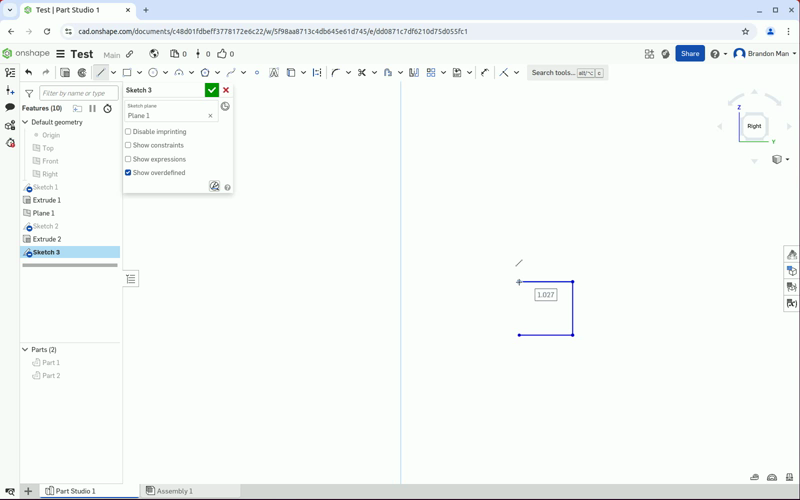
scroll(-6)
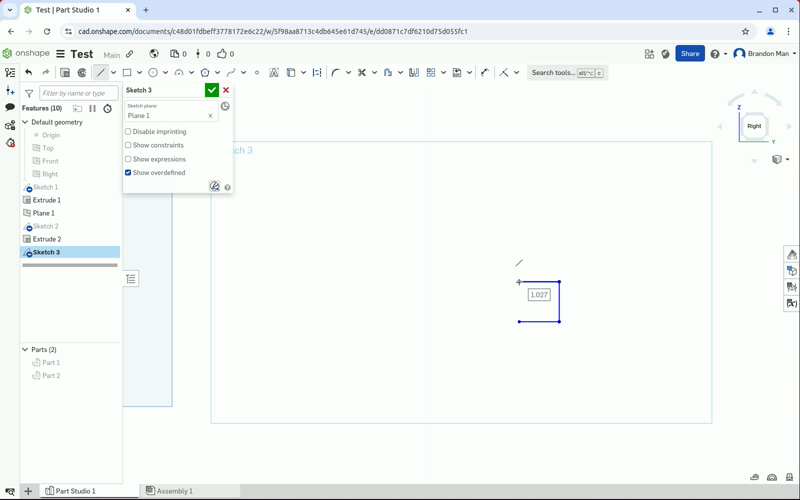
scroll(-6)
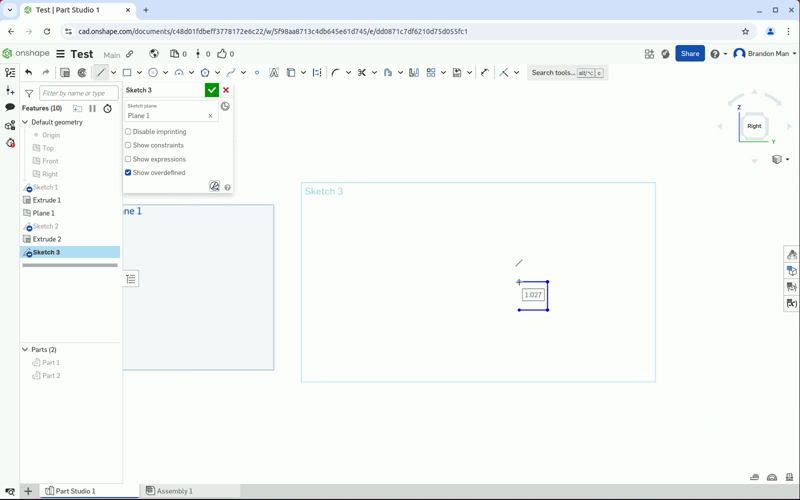
scroll(-6)
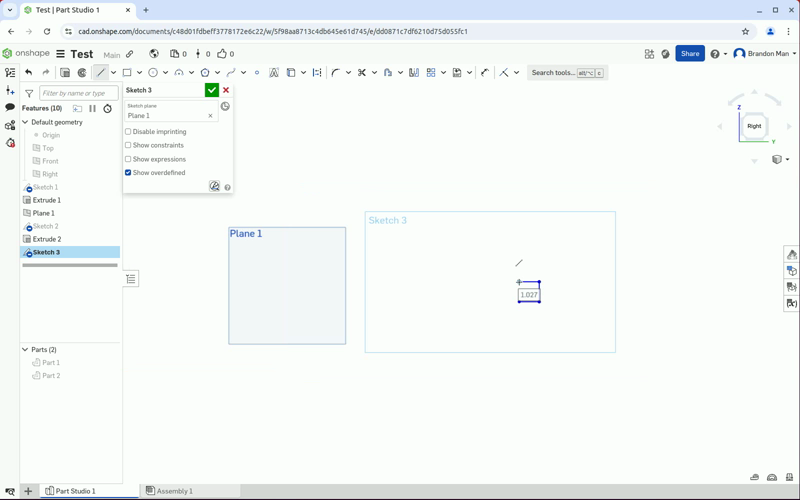
scroll(-6)
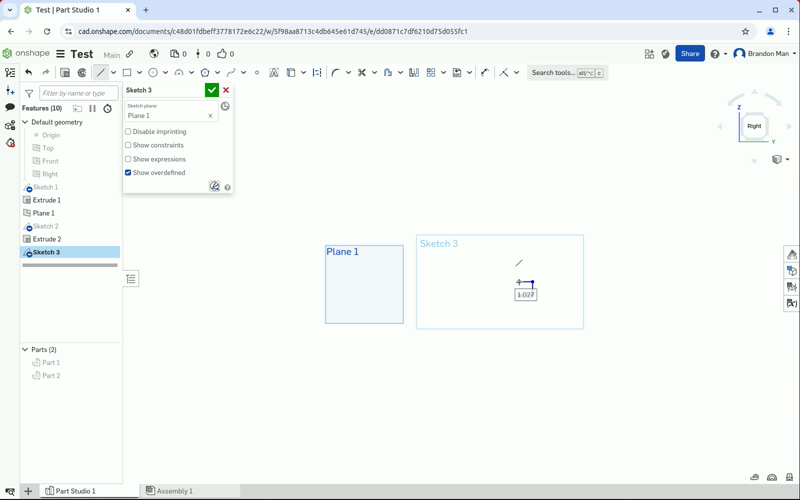
scroll(-6)
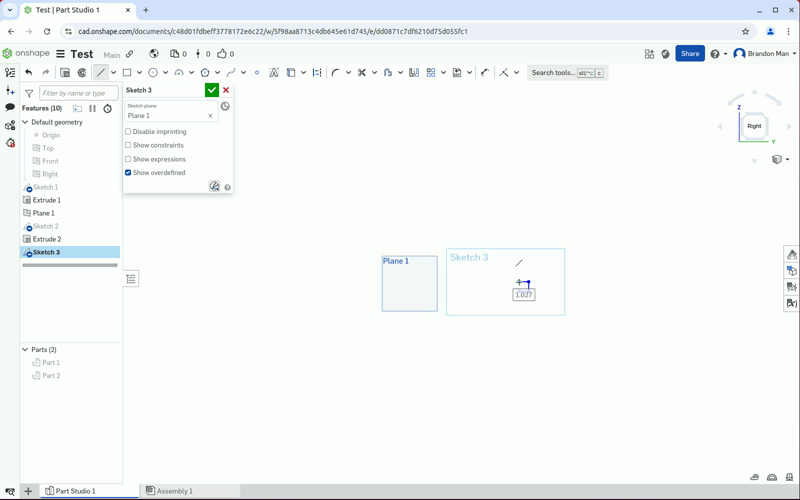
scroll(-6)
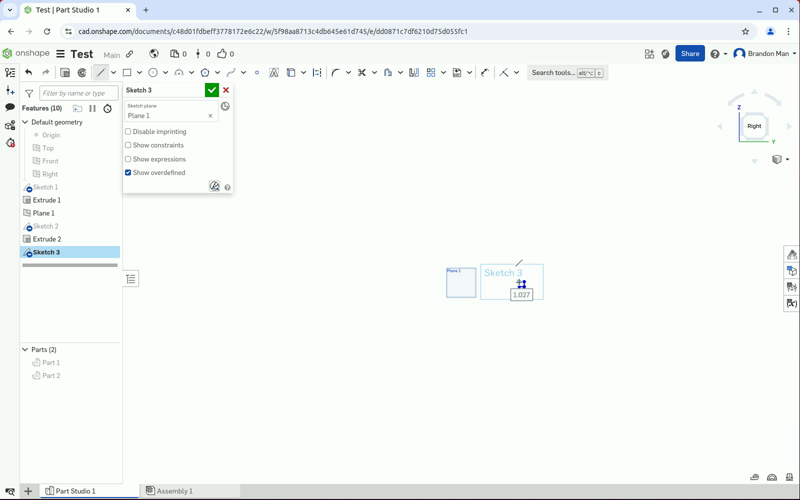
key_up(shift)
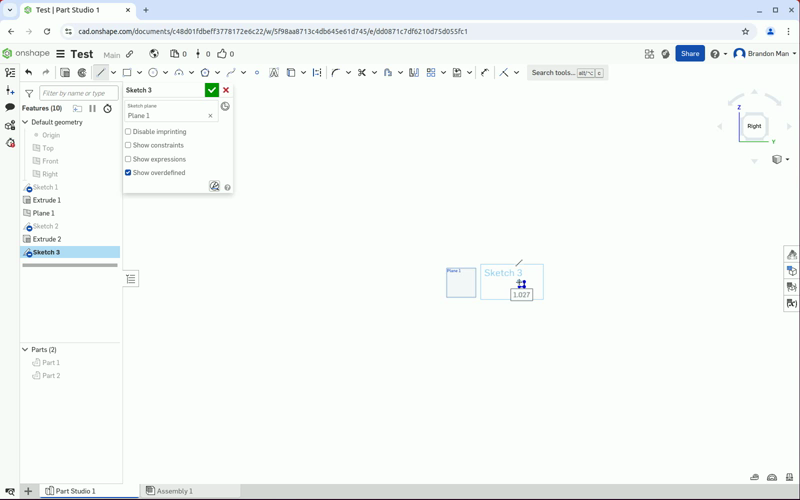
mouse_move(549, 281)
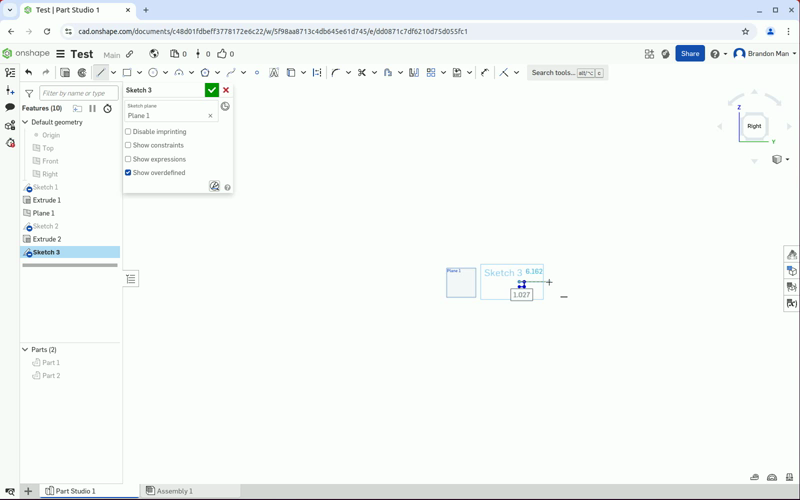
key_down(shift)
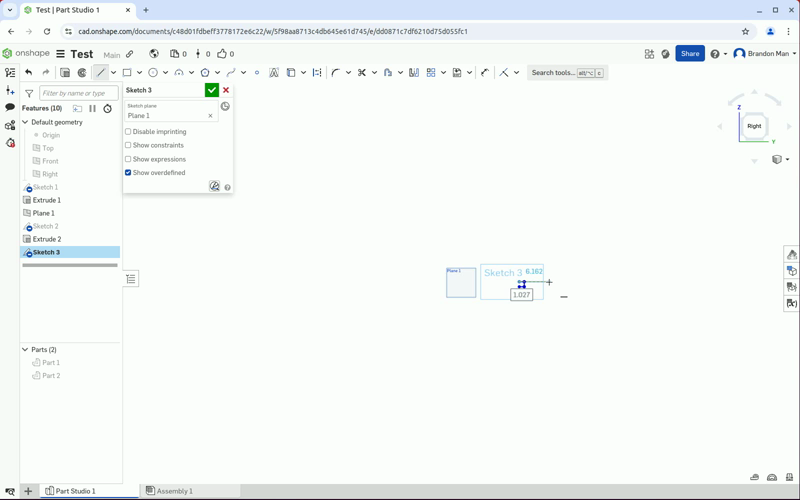
mouse_move(519, 286)
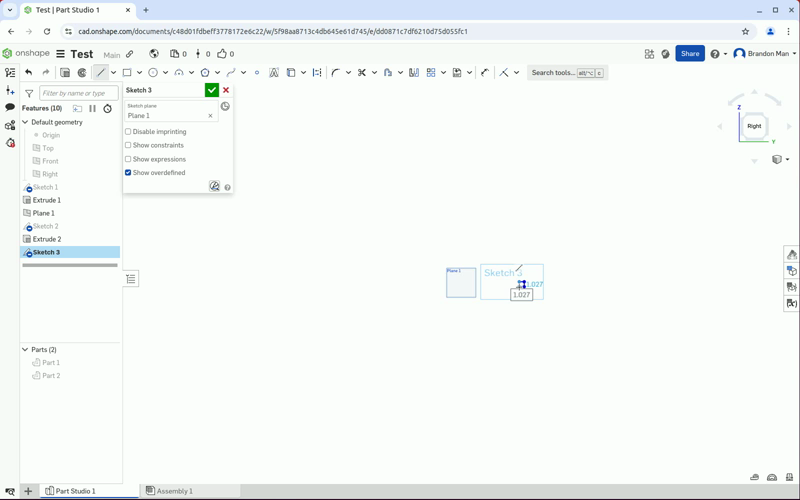
scroll(6)
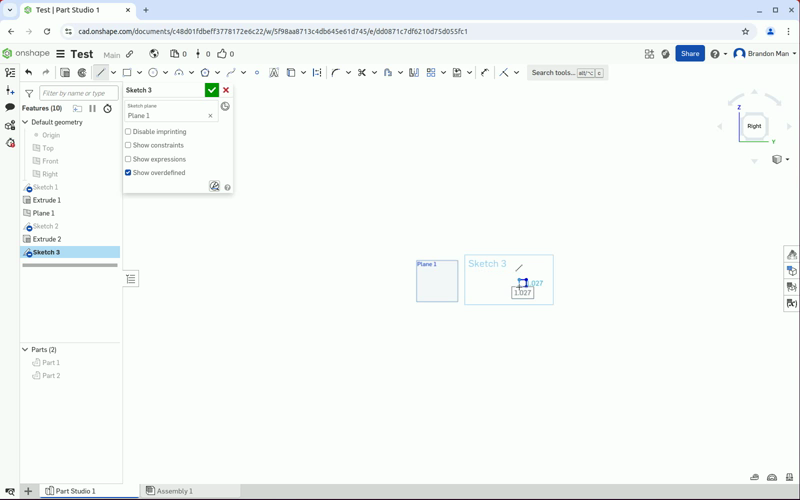
scroll(6)
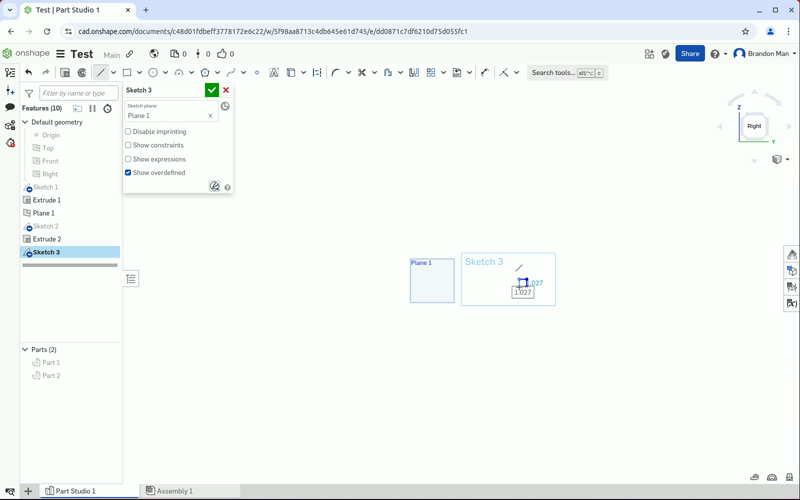
scroll(6)
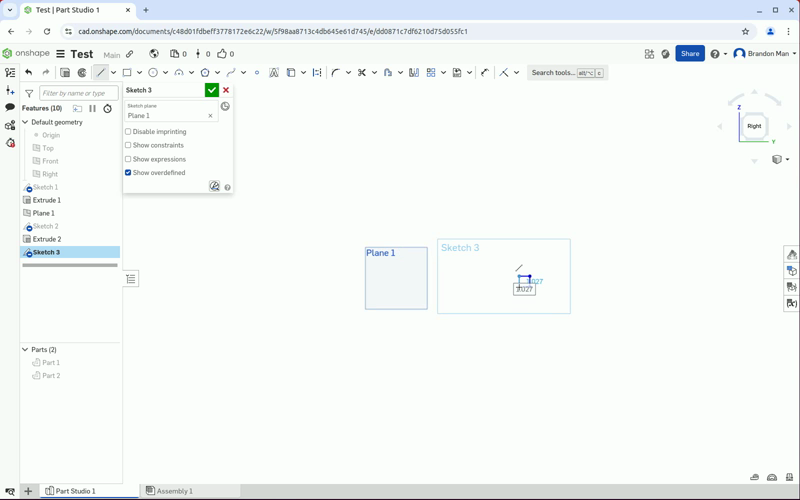
scroll(6)
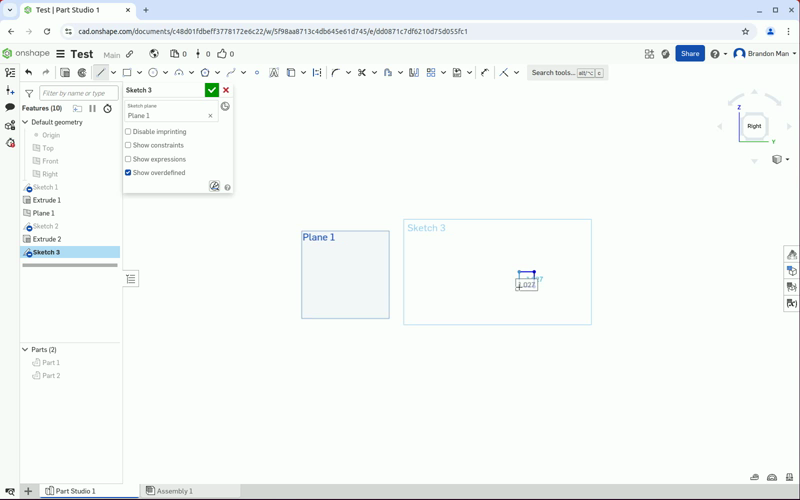
scroll(6)
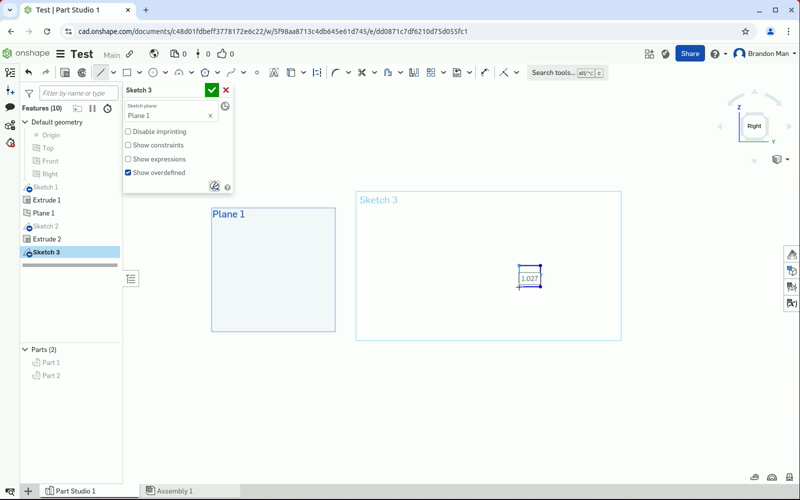
scroll(6)
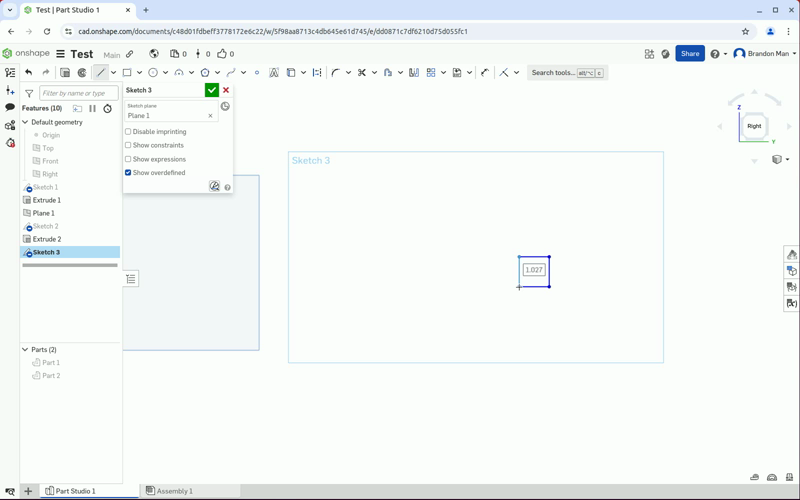
scroll(6)
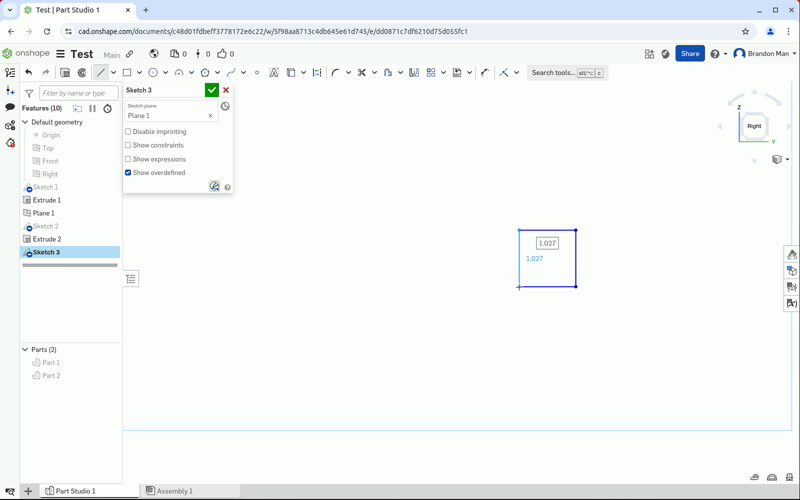
key_up(shift)
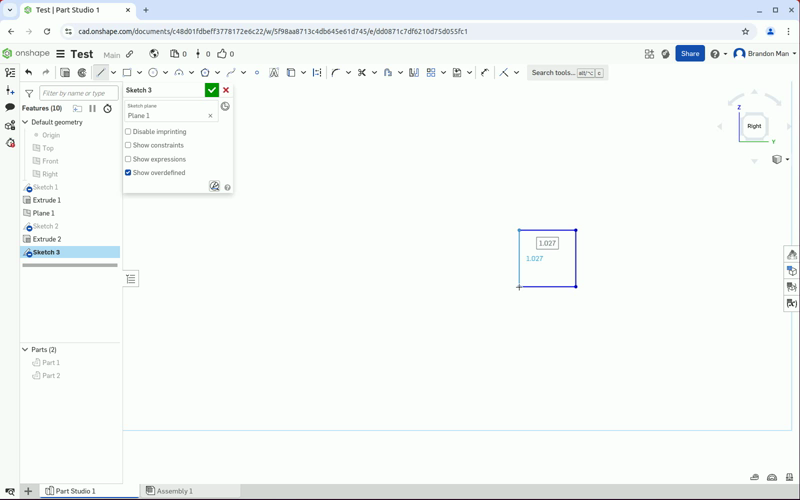
click(519, 286)
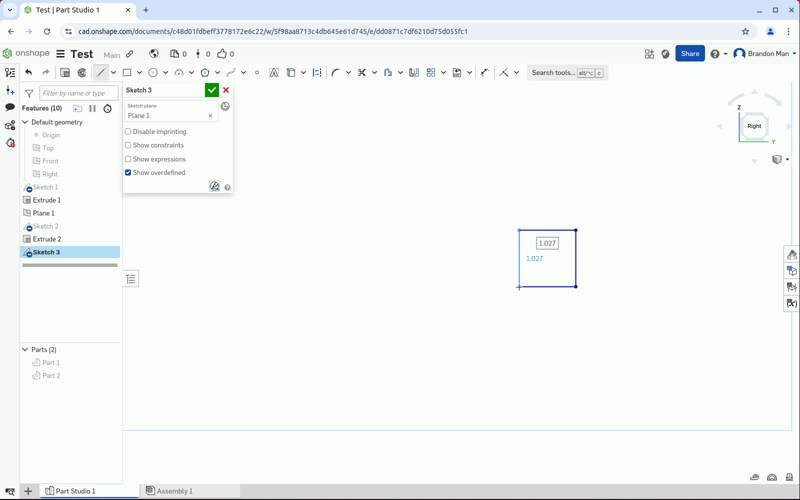
scroll(-6)
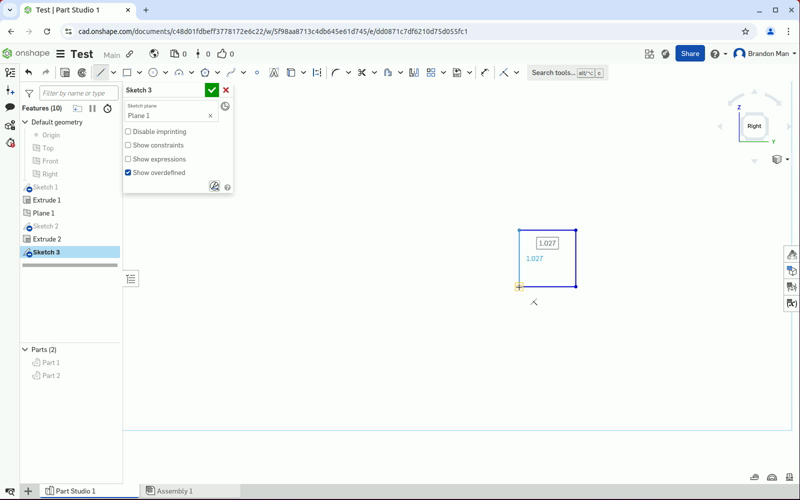
scroll(-6)
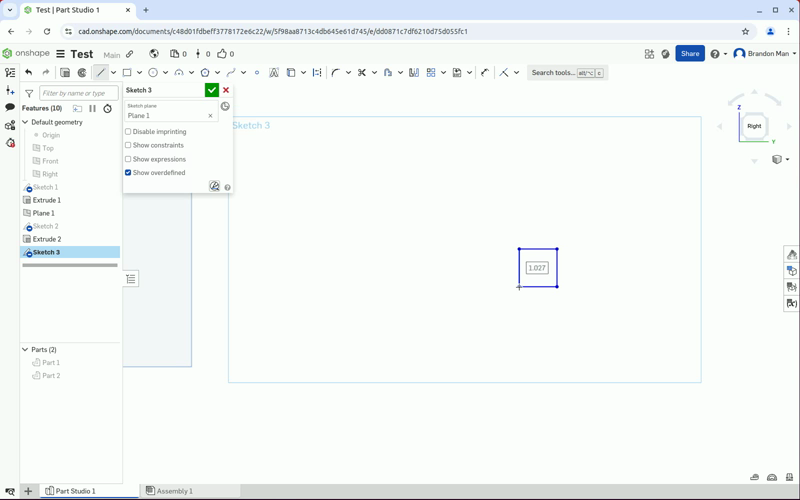
scroll(-6)
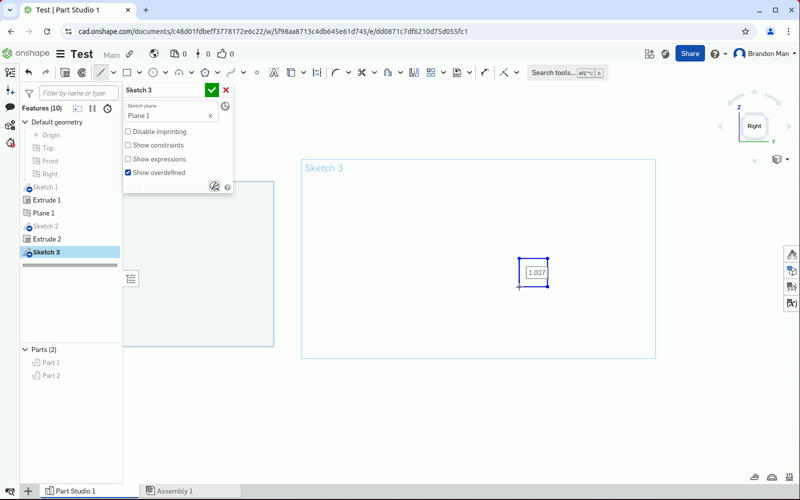
scroll(-6)
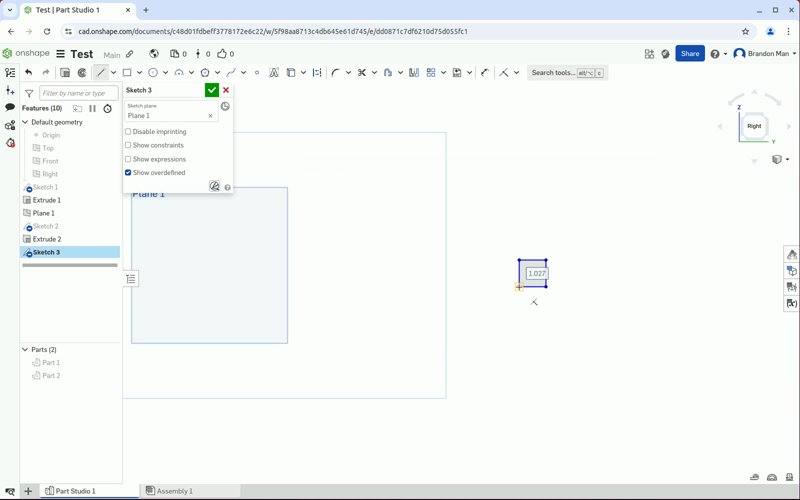
scroll(-6)
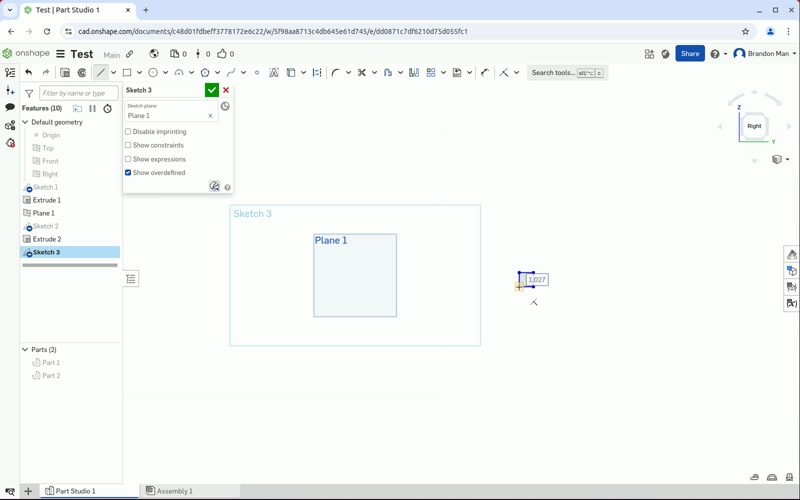
scroll(-6)
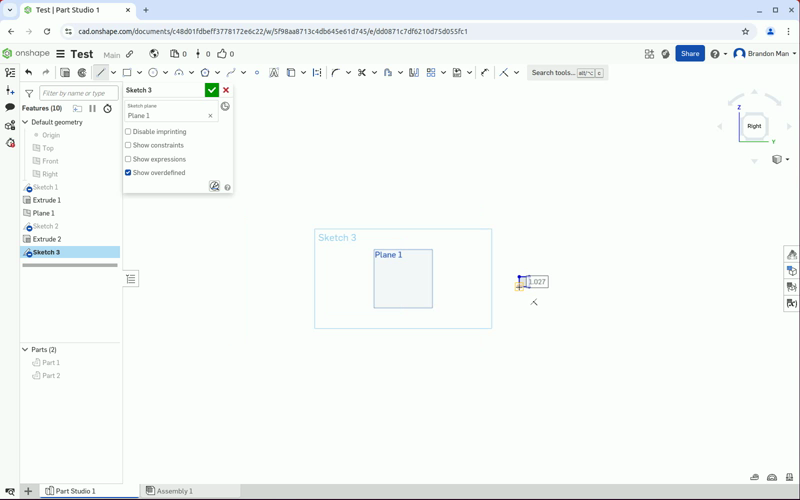
scroll(-6)
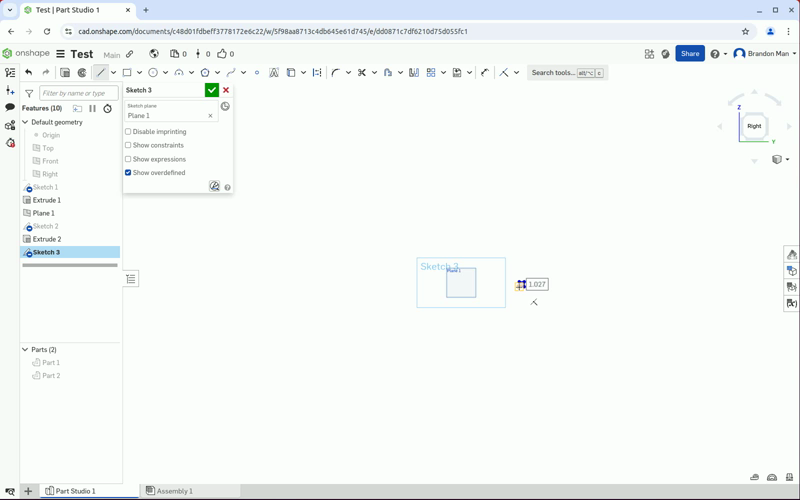
key(esc)
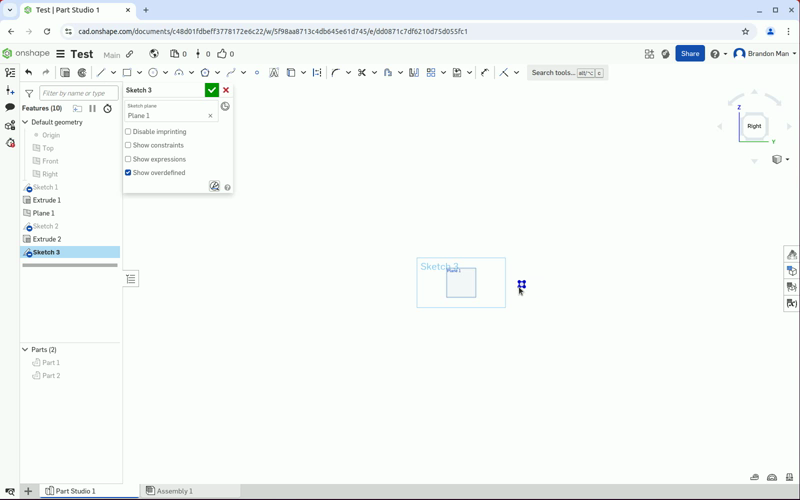
mouse_move(523, 282)
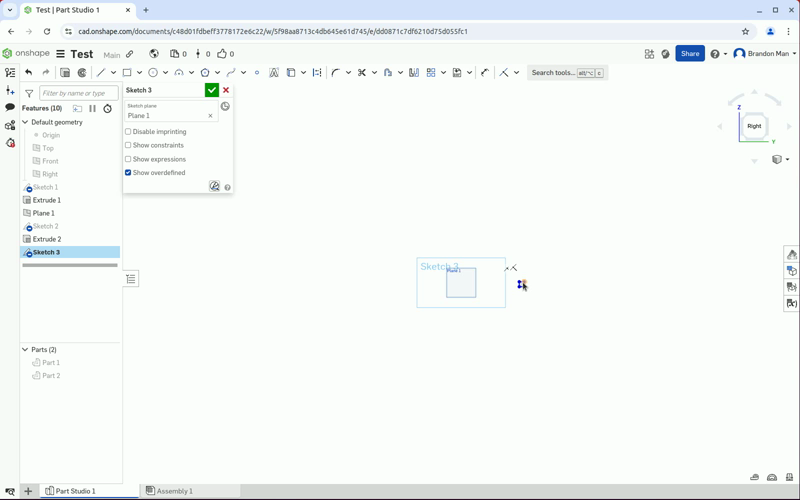
scroll(6)
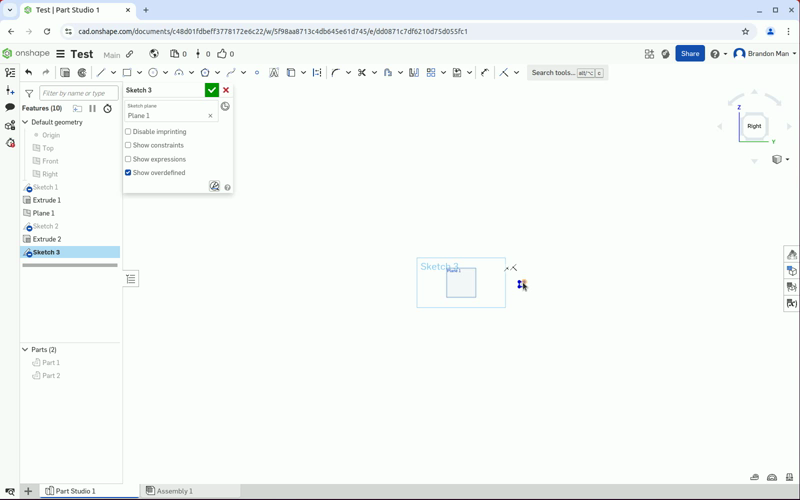
scroll(6)
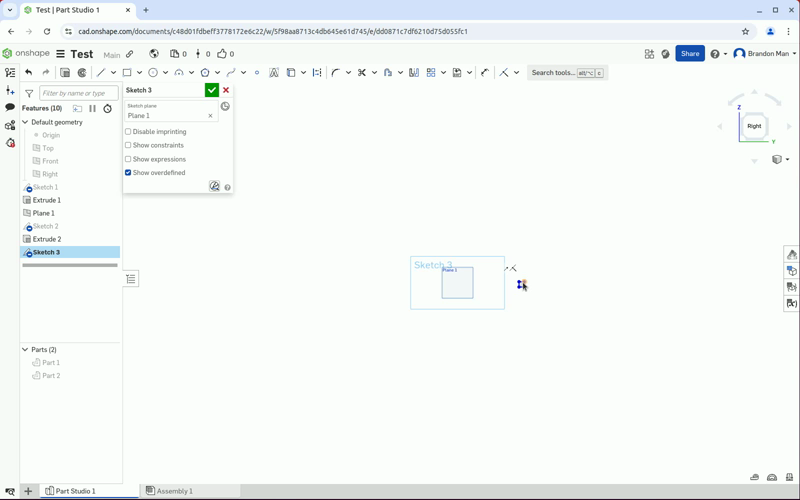
scroll(6)
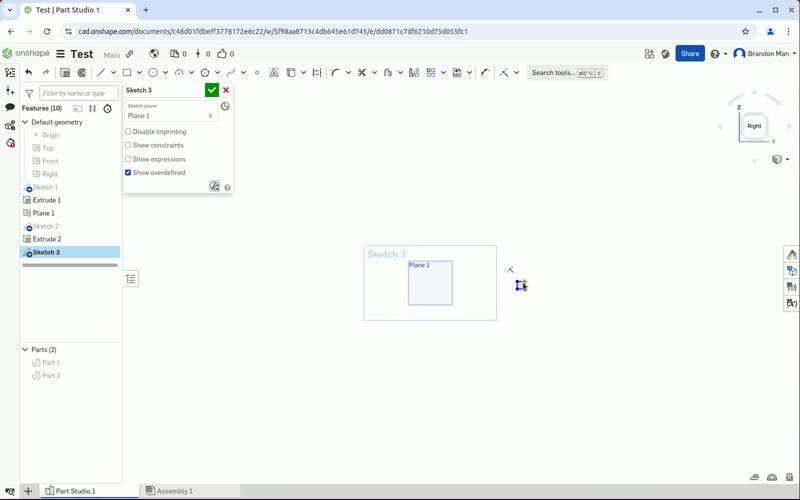
scroll(6)
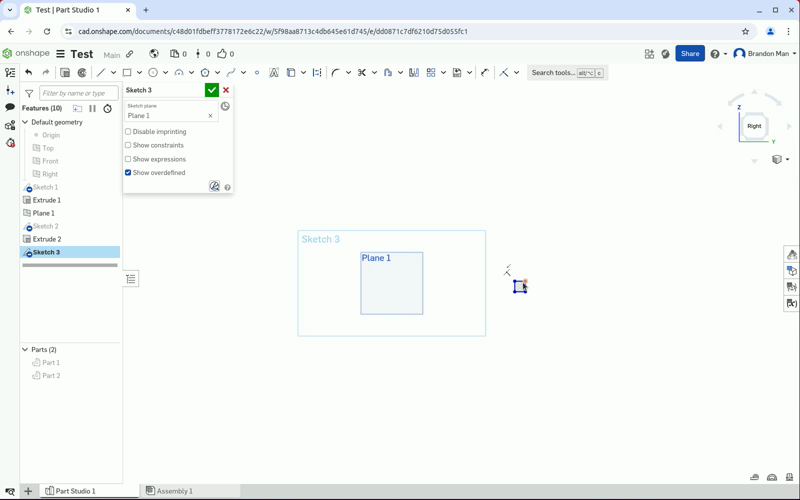
scroll(6)
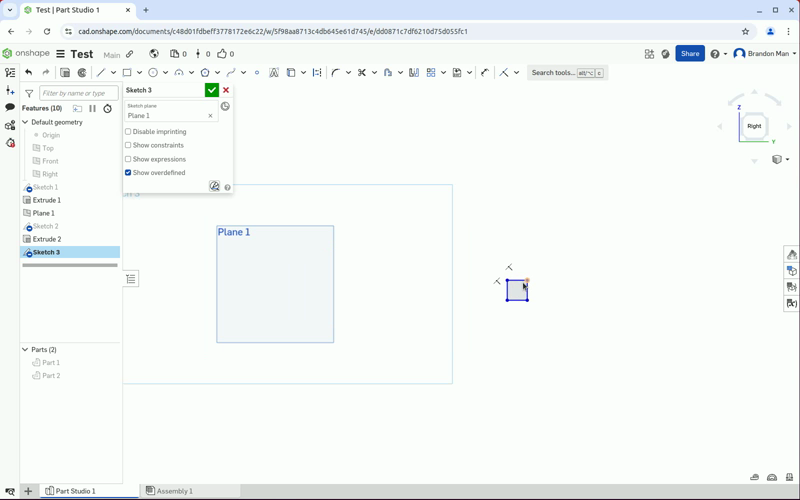
scroll(6)
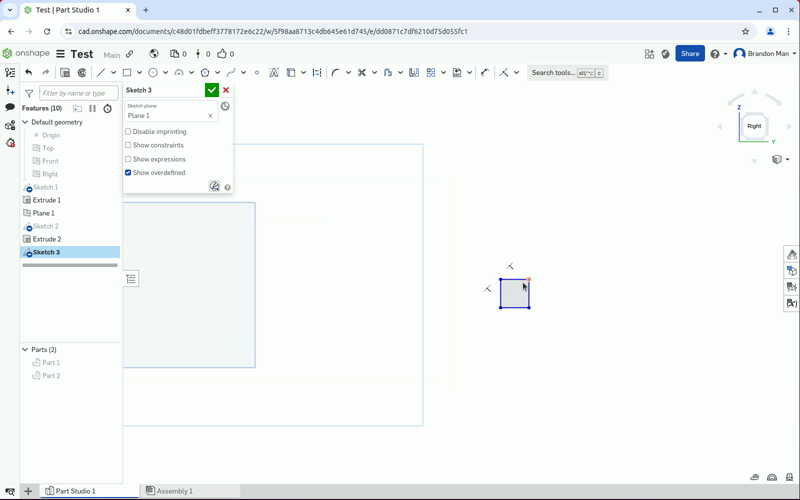
scroll(6)
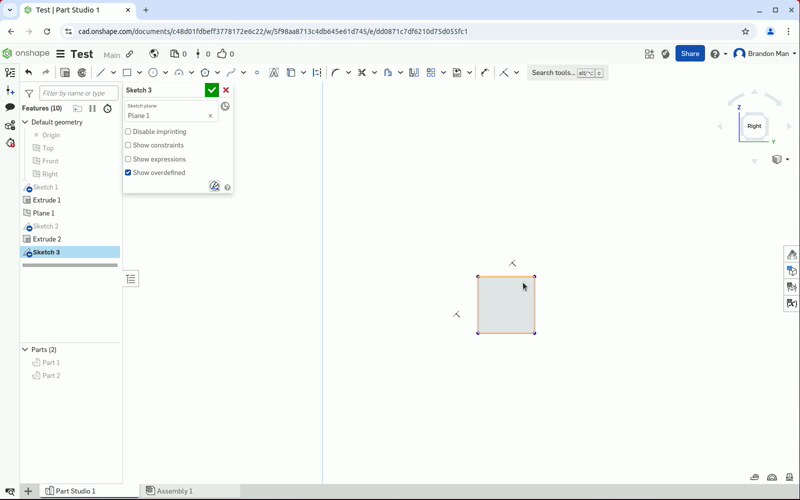
click(523, 282)
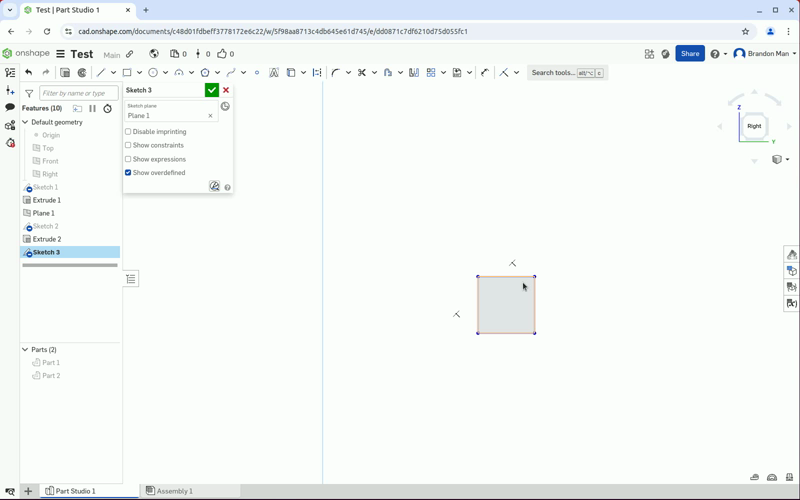
scroll(-6)
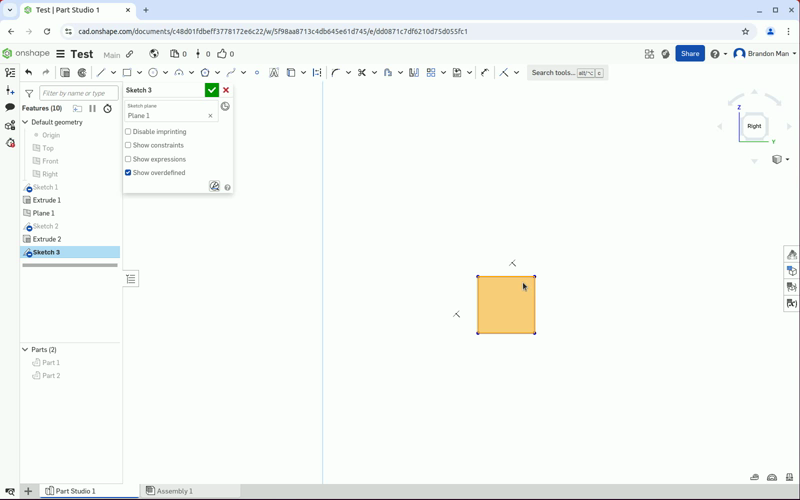
scroll(-6)
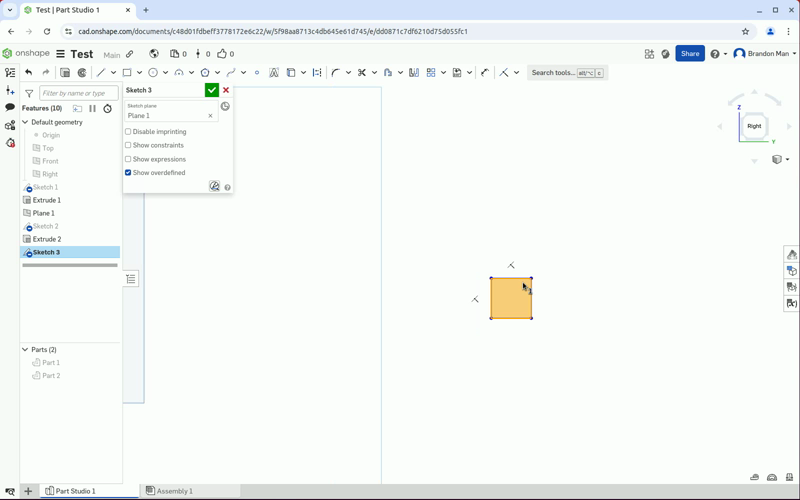
scroll(-6)
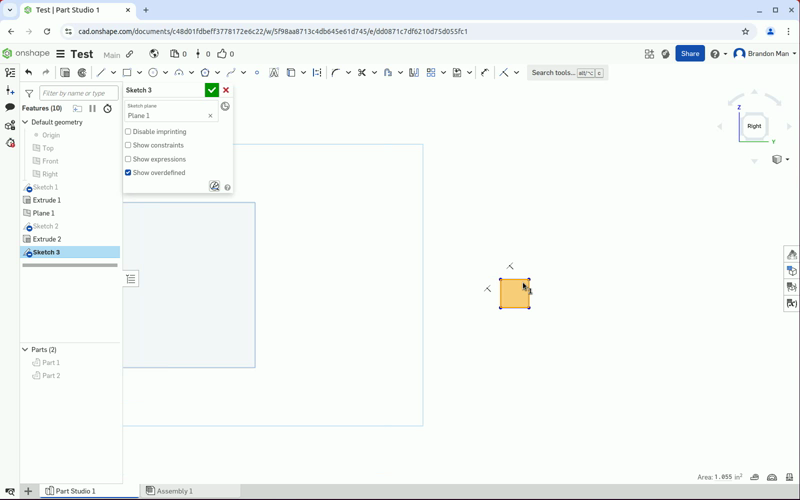
scroll(-6)
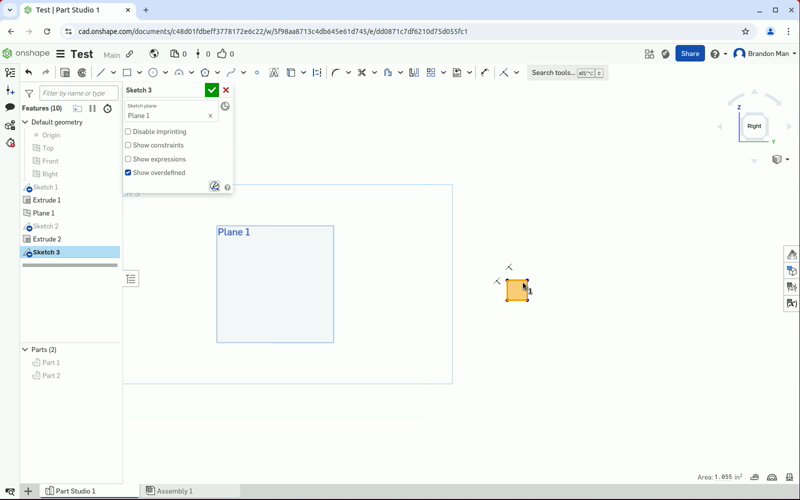
scroll(-6)
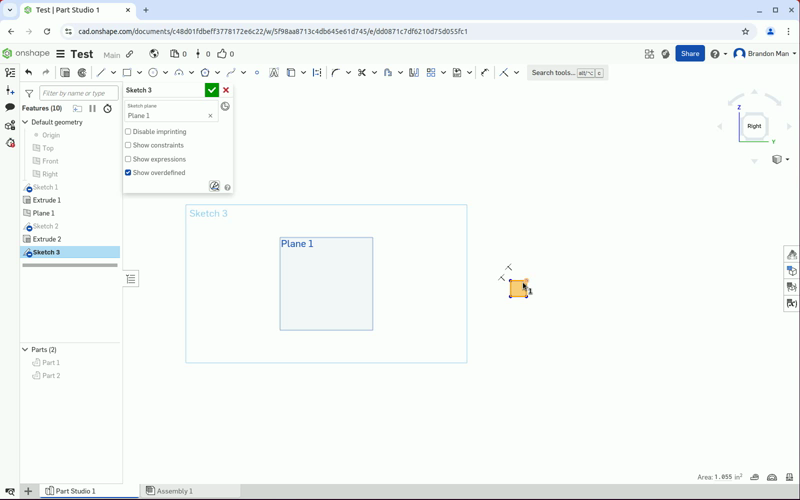
scroll(-6)
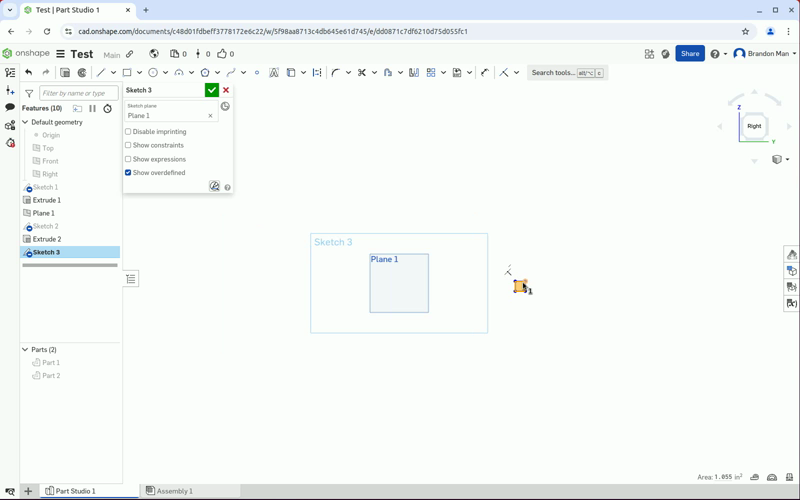
scroll(-6)
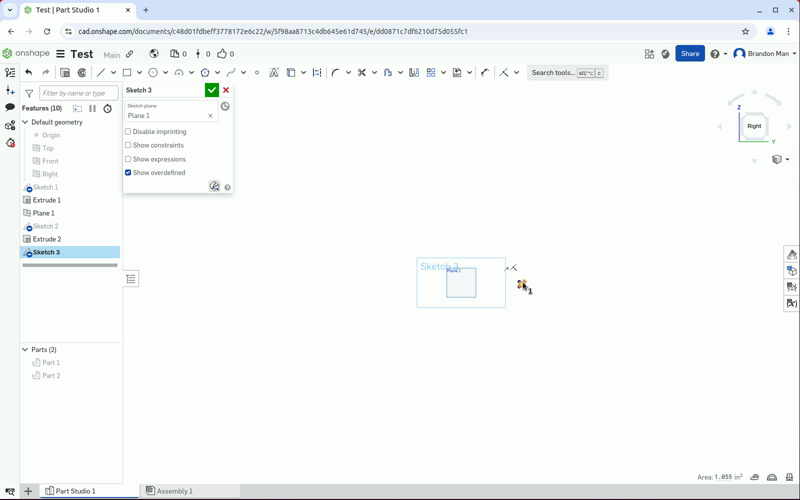
mouse_move(73, 352)
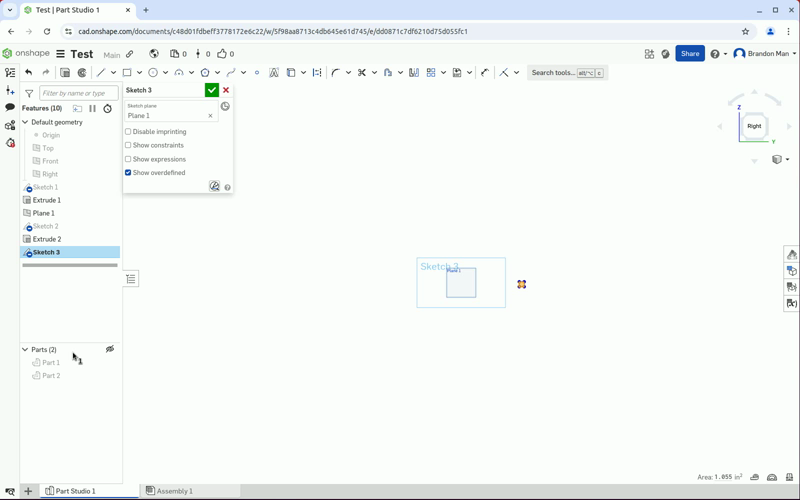
key(shift+y)
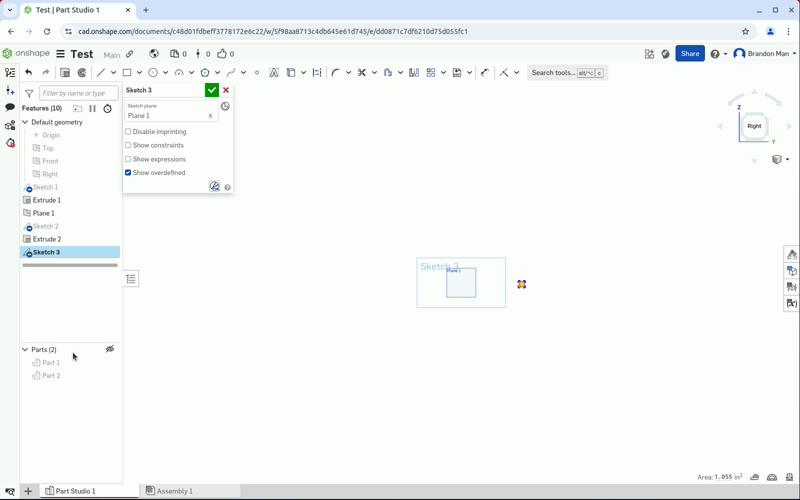
key(shift+e)
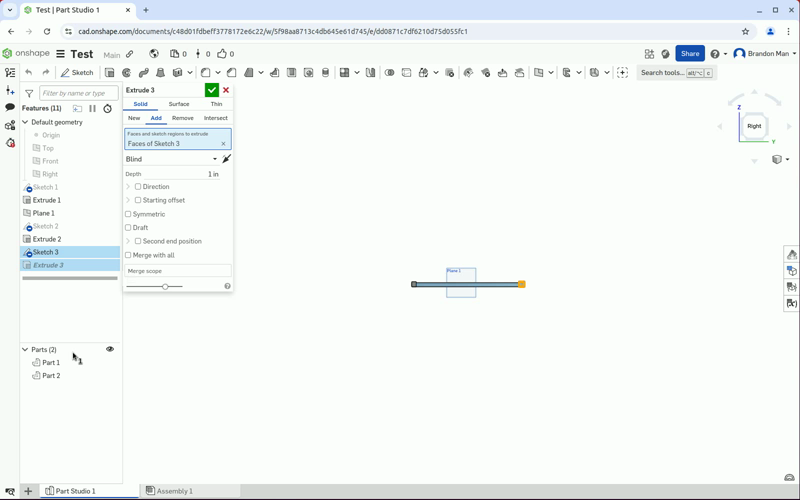
mouse_move(143, 106)
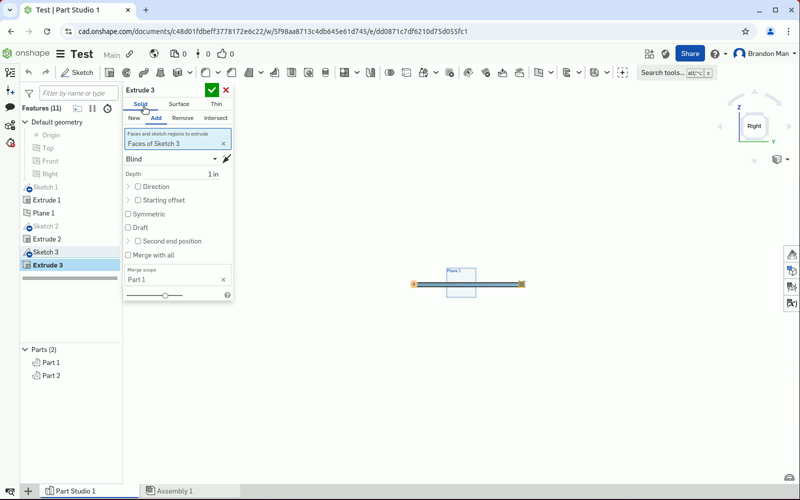
click(143, 106)
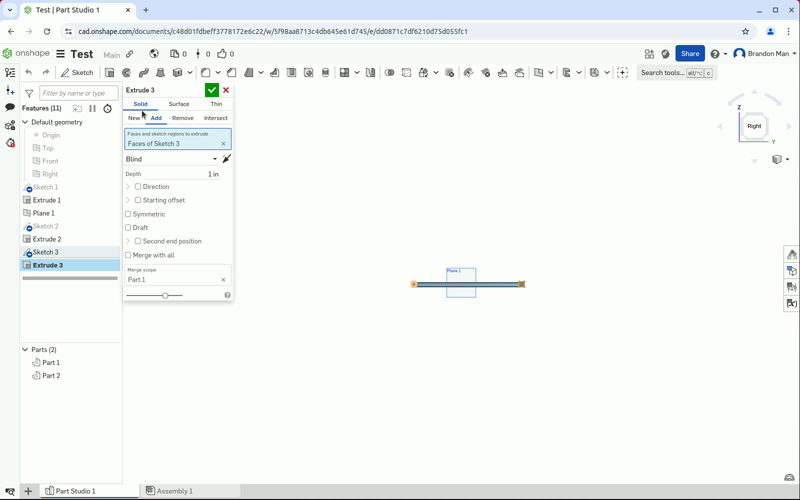
mouse_move(137, 120)
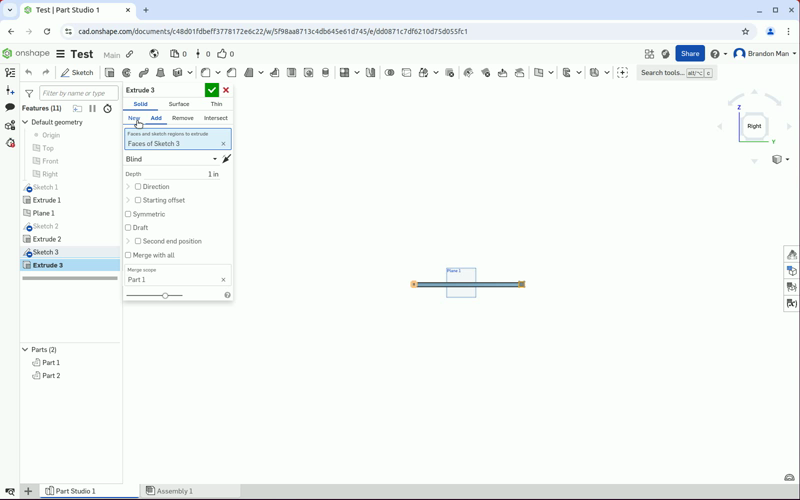
click(137, 120)
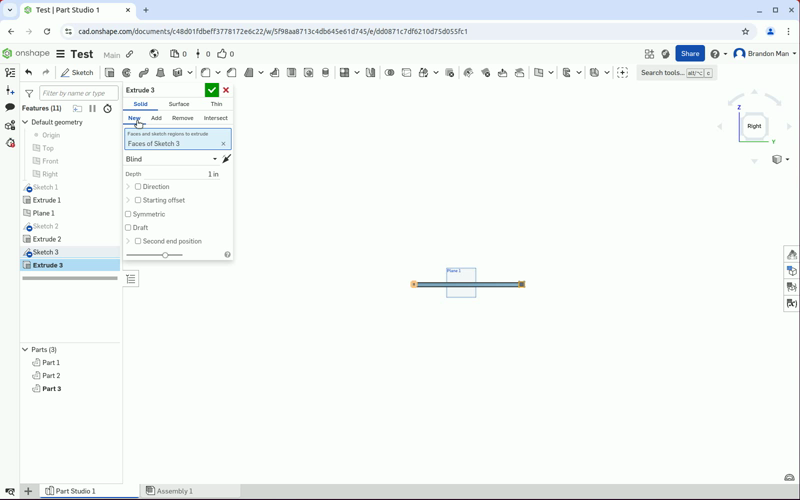
key(tab, 4)
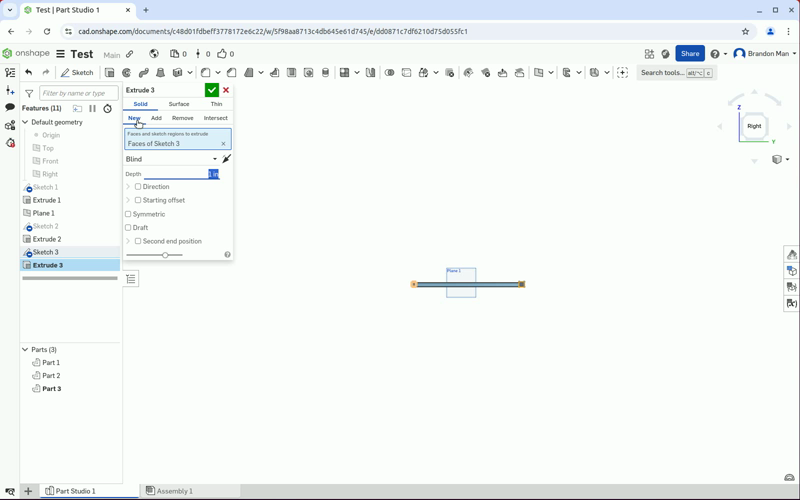
text(22.386)
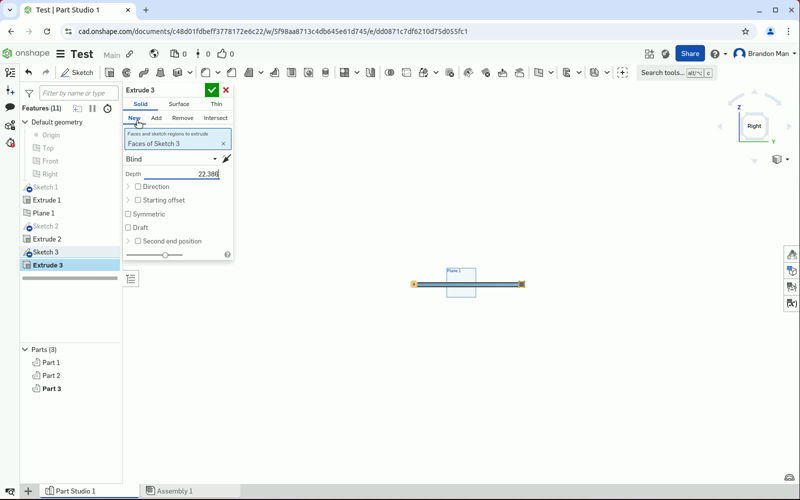
key(enter)
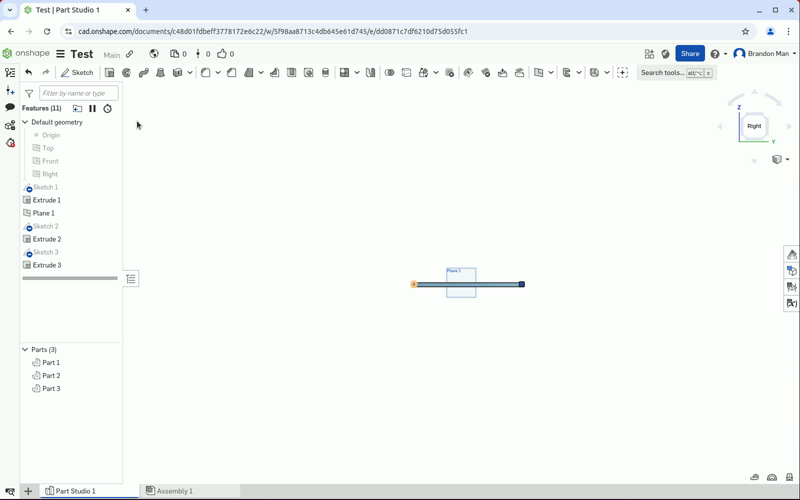
key(shift+h)
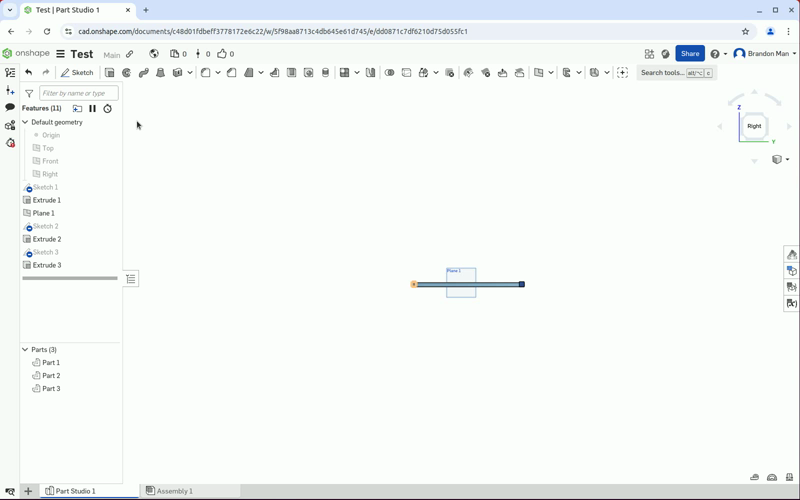
key(shift+h)
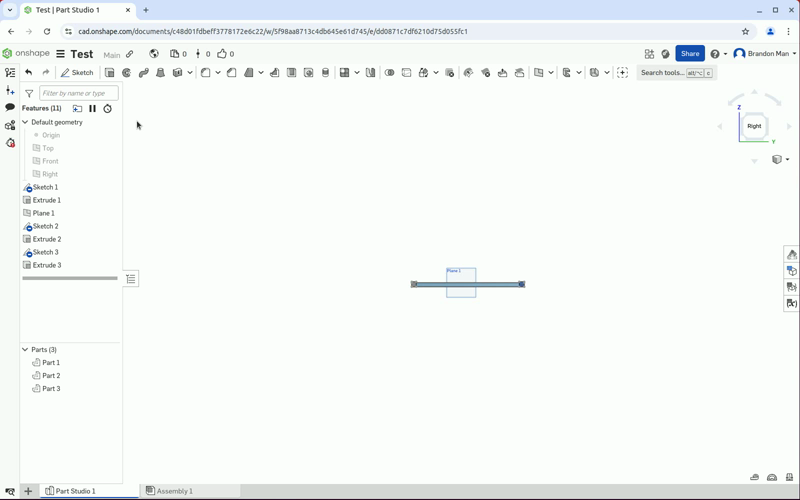
key(shift+7)
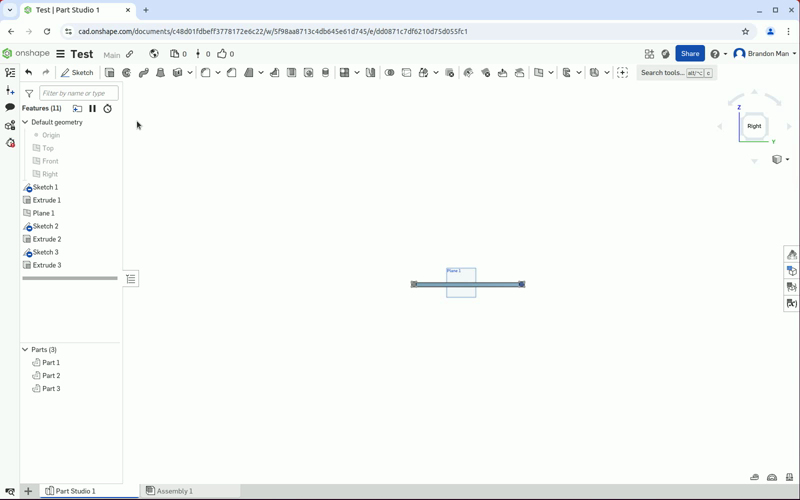
key(right, 2)
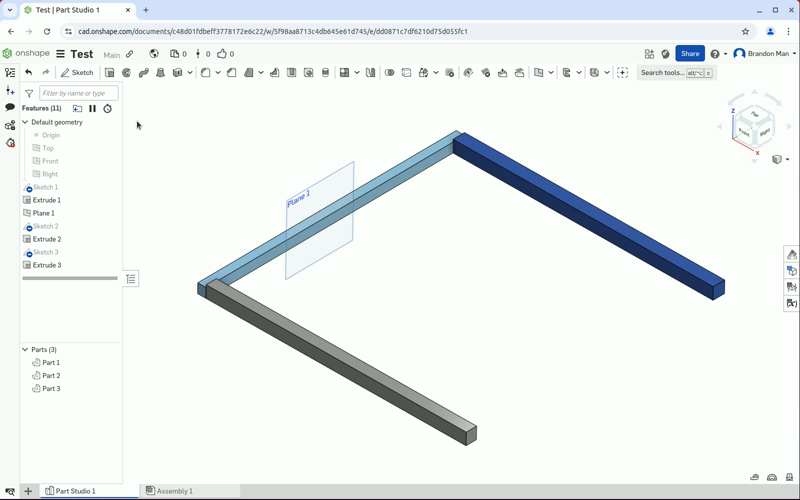
key(down, 2)
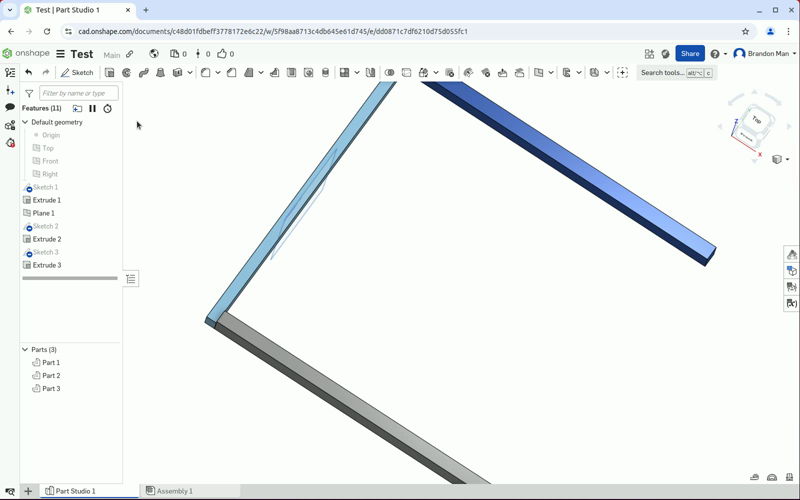
key(up, 2)
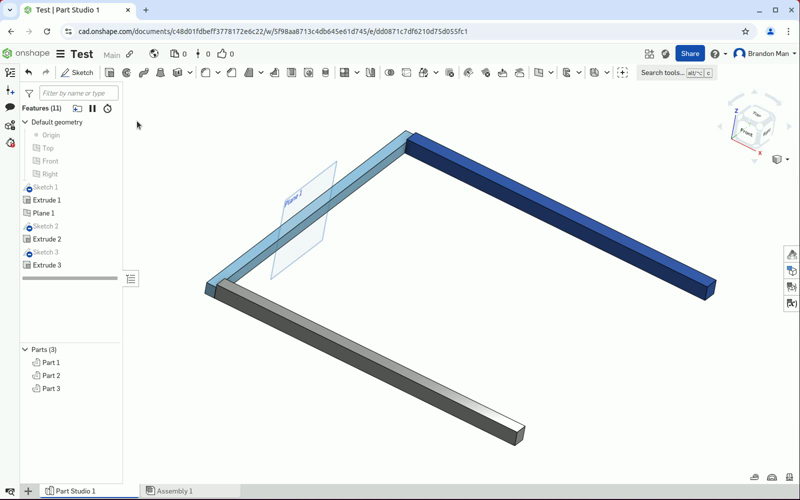
key(left, 2)
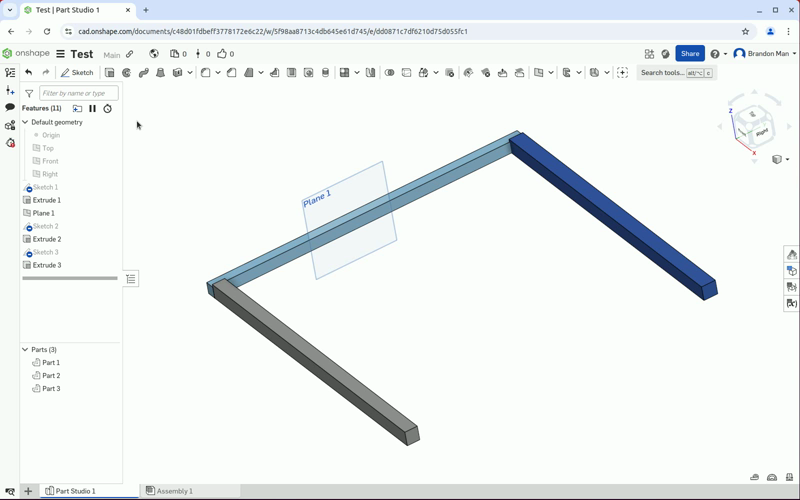
mouse_move(73, 189)
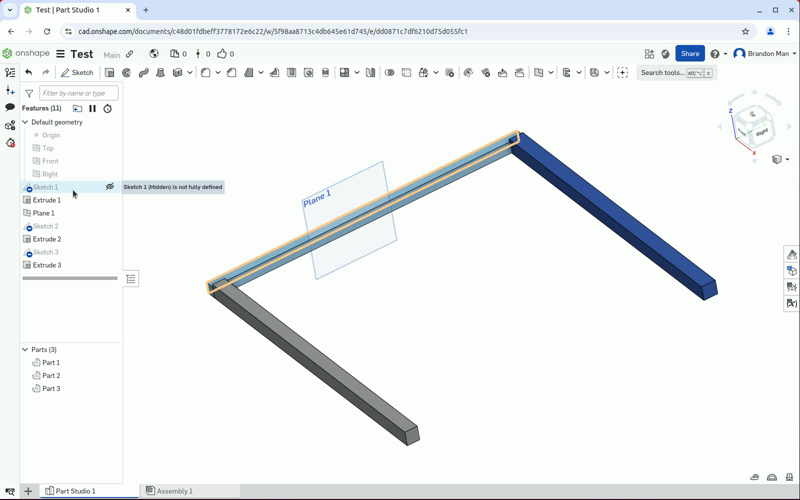
click(73, 189)